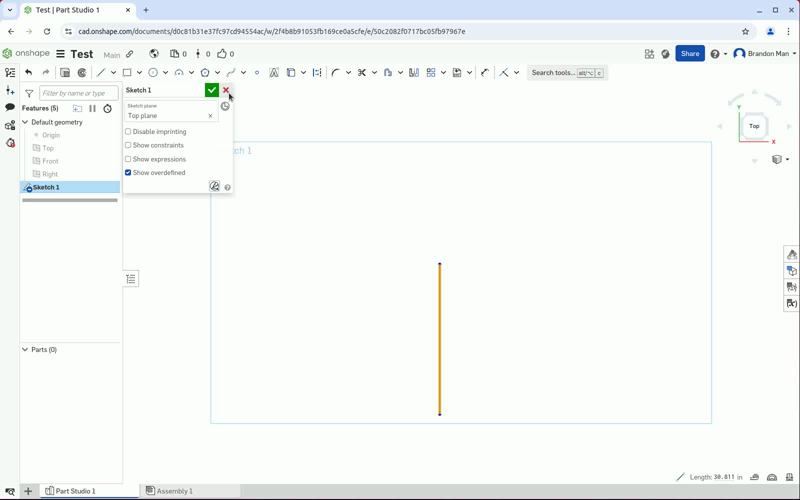
key(shift+h)
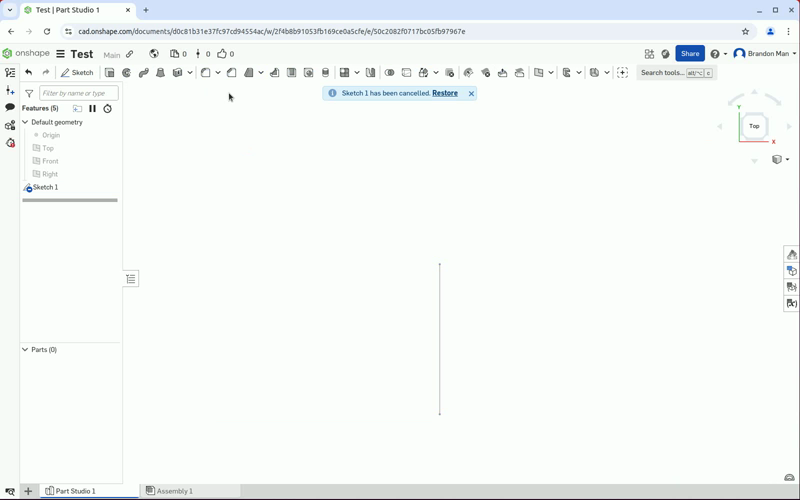
key(shift+s)
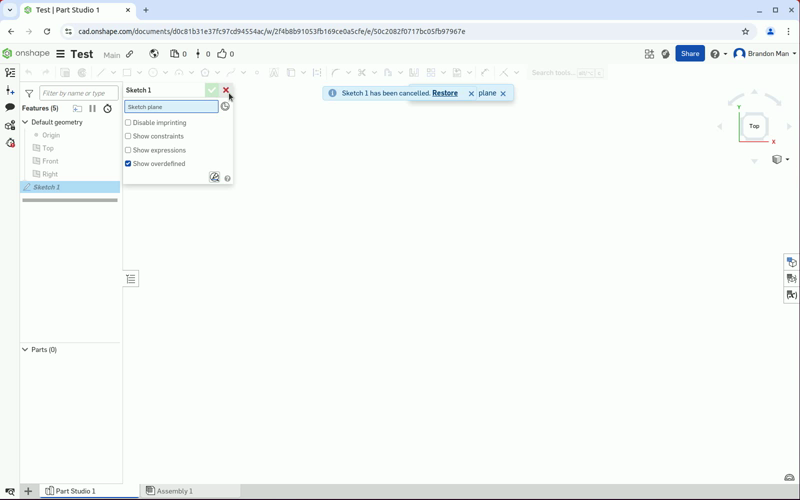
mouse_move(73, 150)
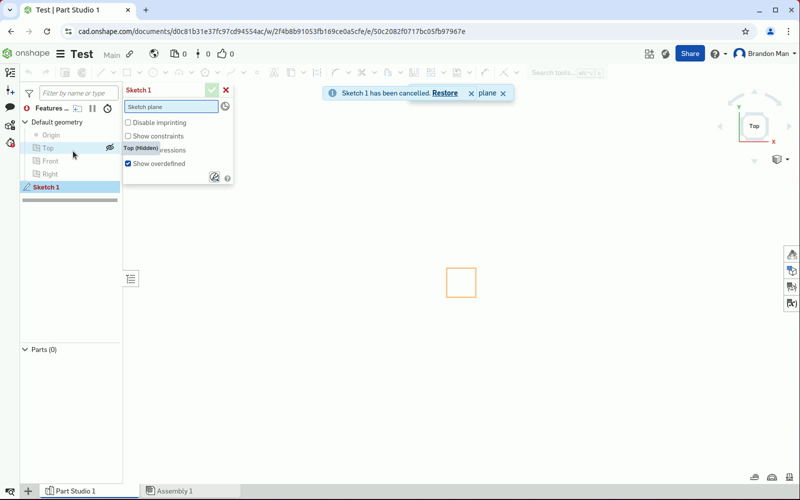
click(73, 150)
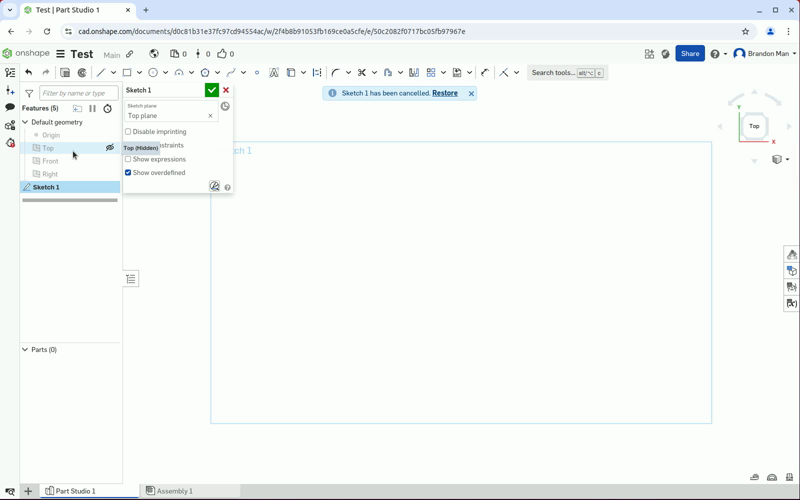
mouse_move(73, 352)
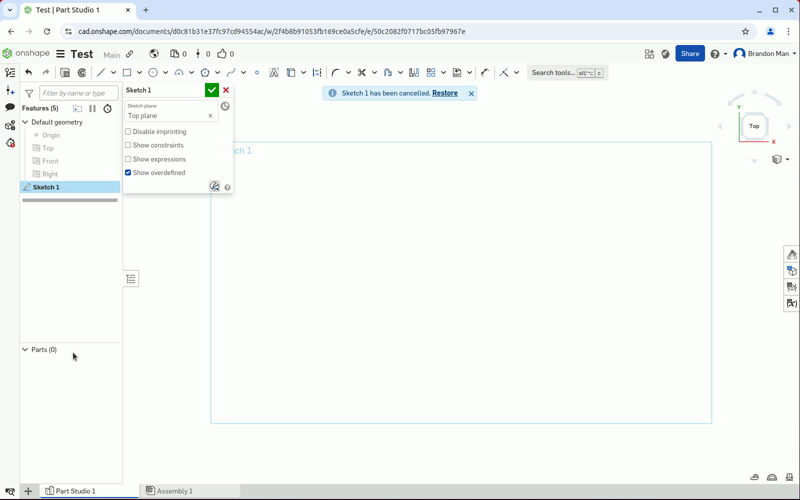
key(y)
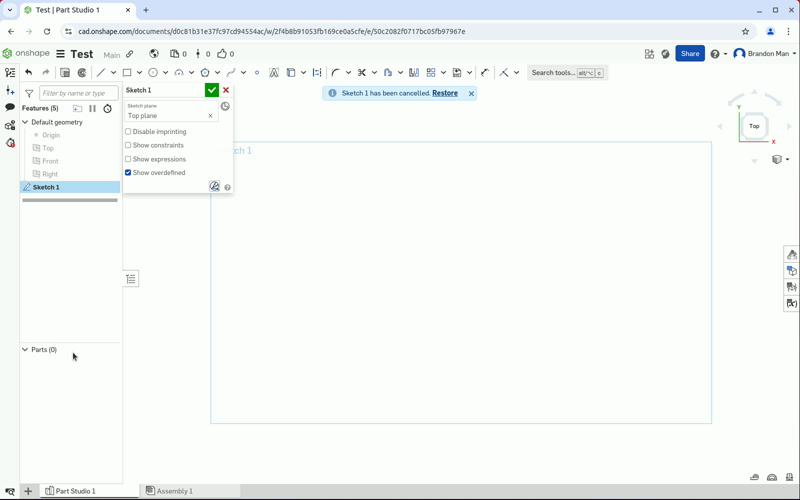
key(l)
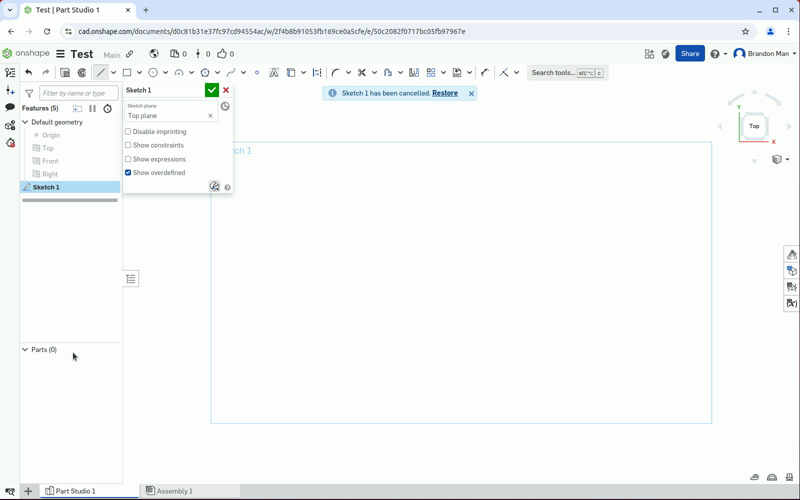
key_down(shift)
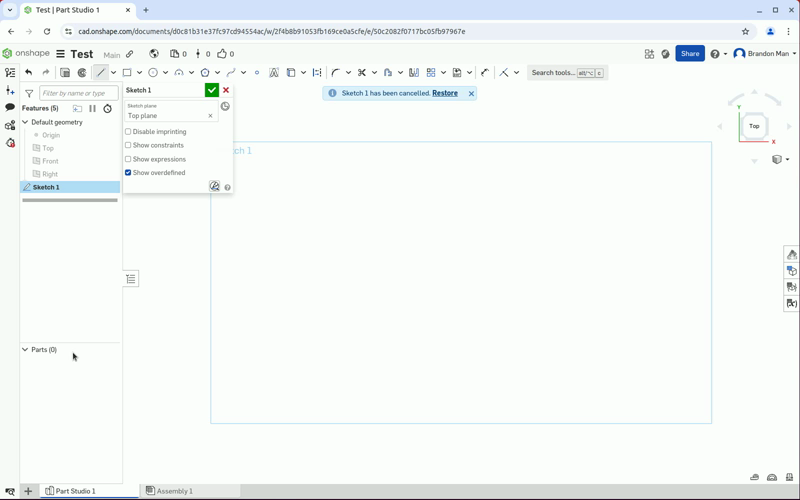
mouse_move(351, 335)
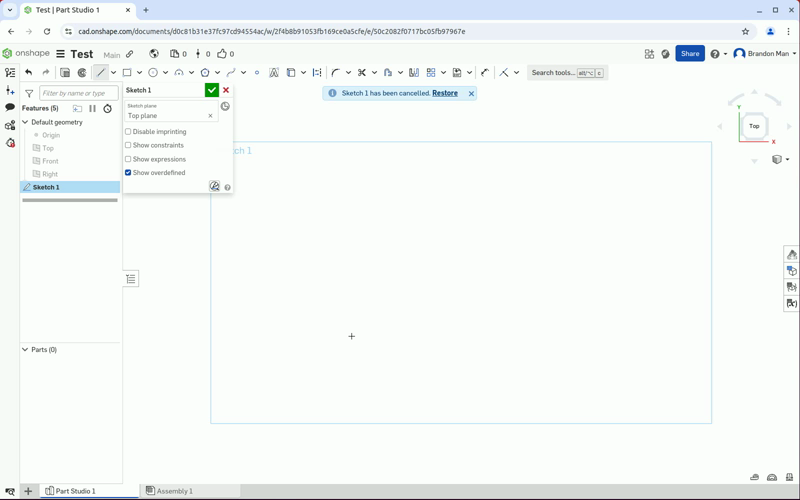
click(351, 335)
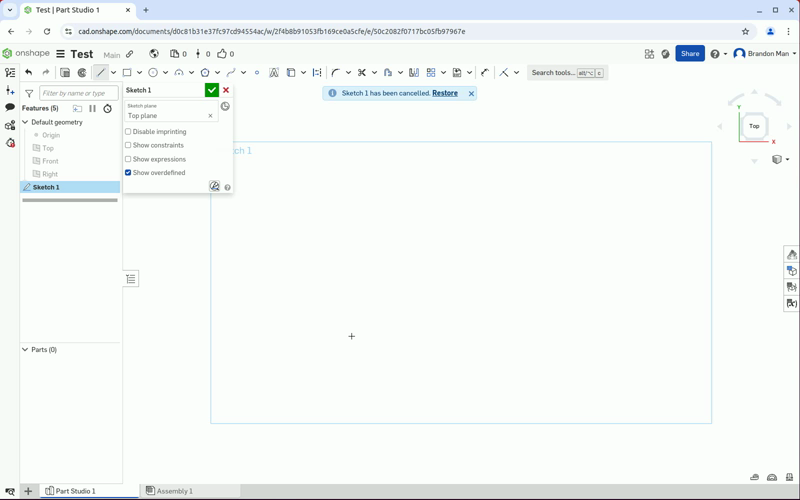
key_up(shift)
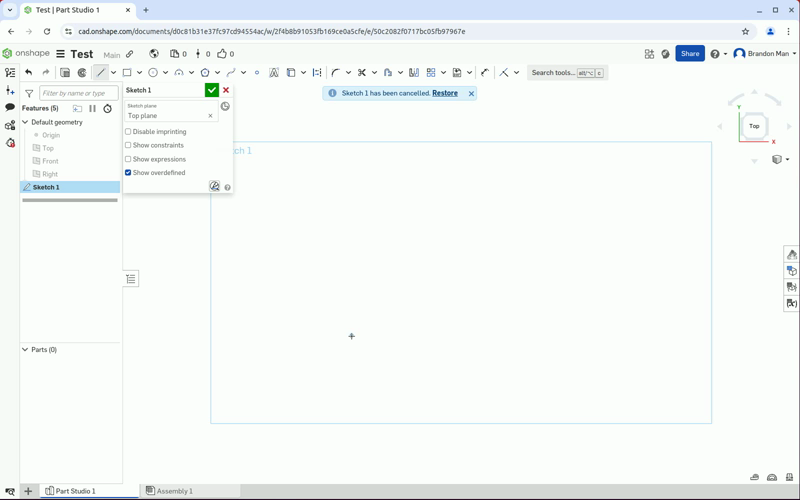
key_down(shift)
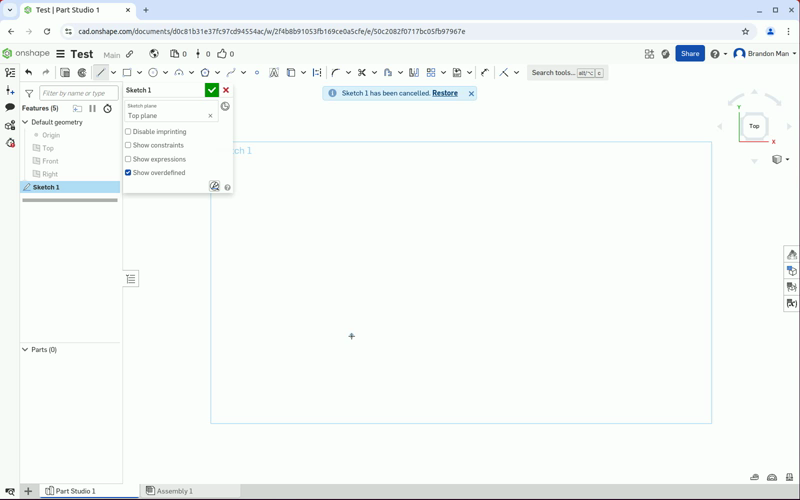
mouse_move(569, 335)
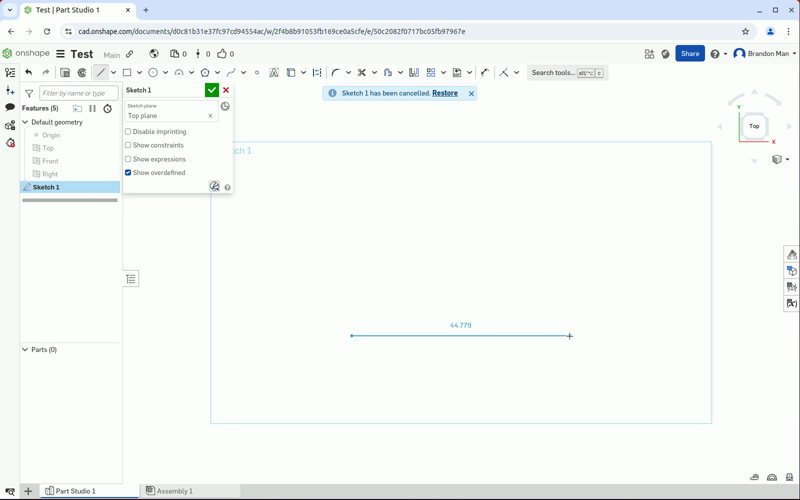
click(569, 335)
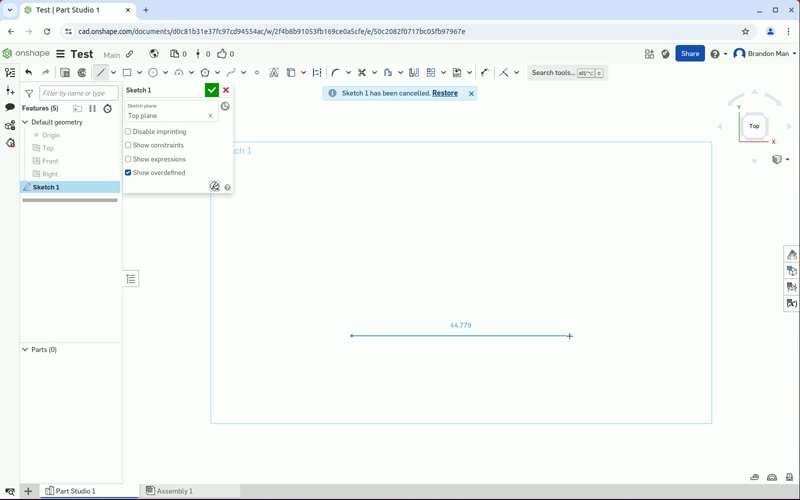
key_up(shift)
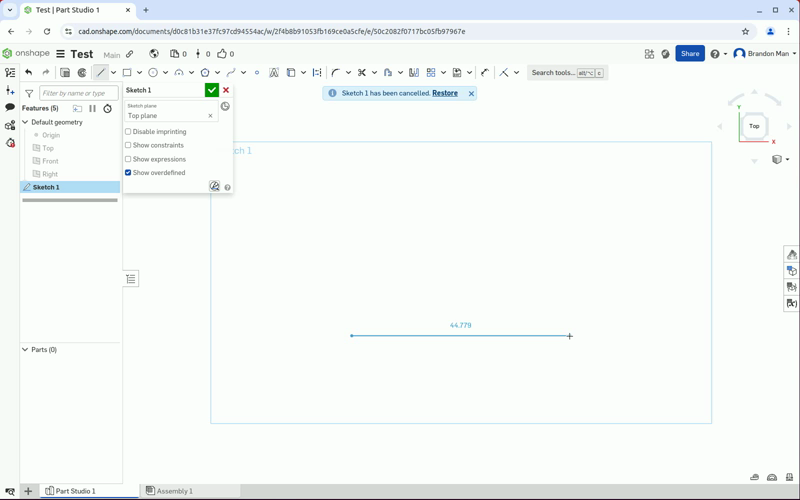
key_down(shift)
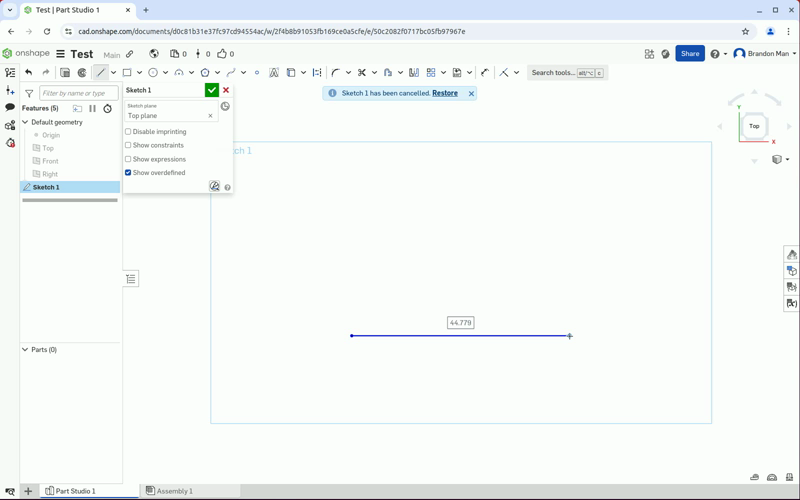
mouse_move(569, 230)
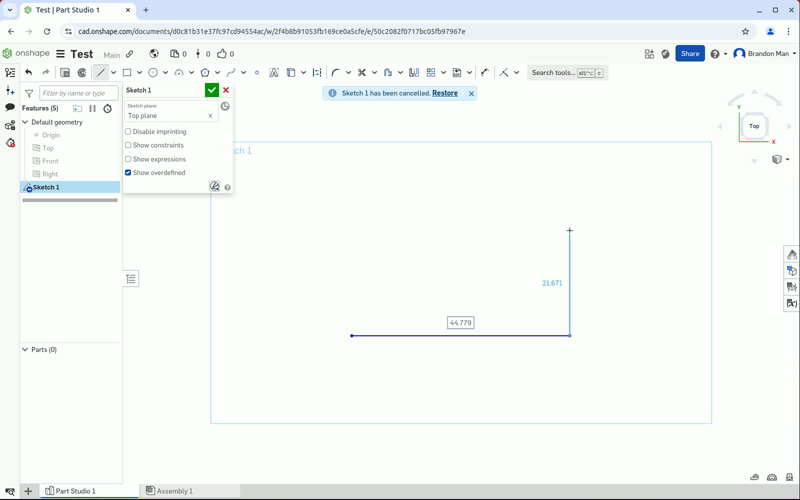
click(569, 230)
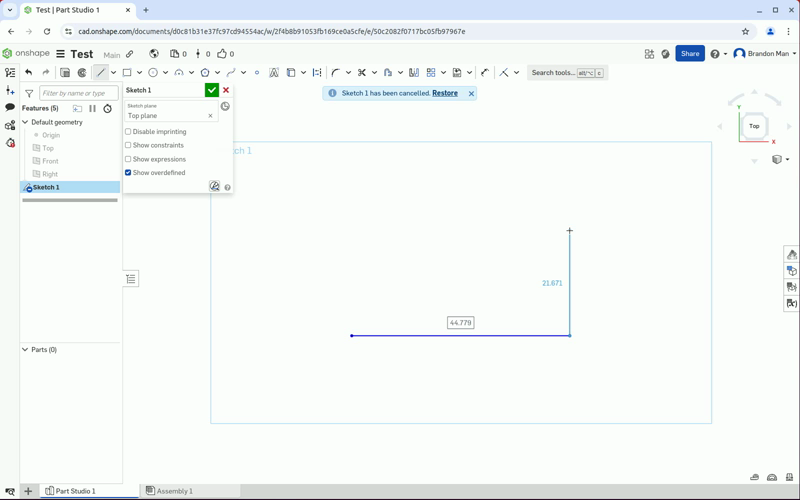
key_up(shift)
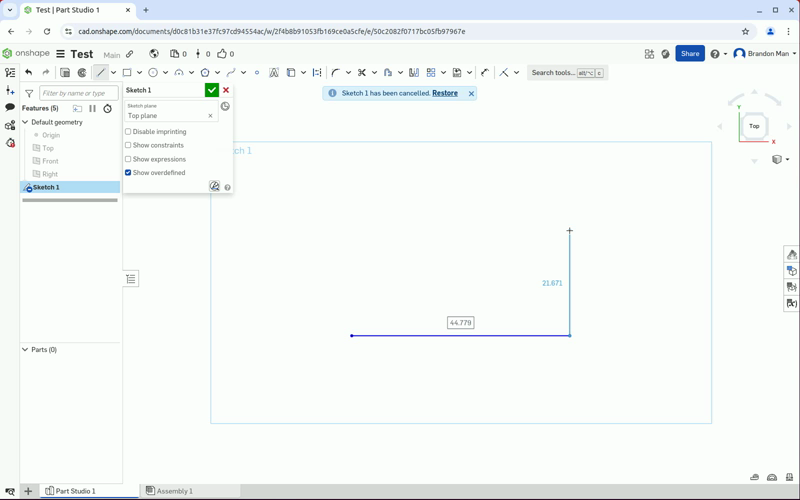
key_down(shift)
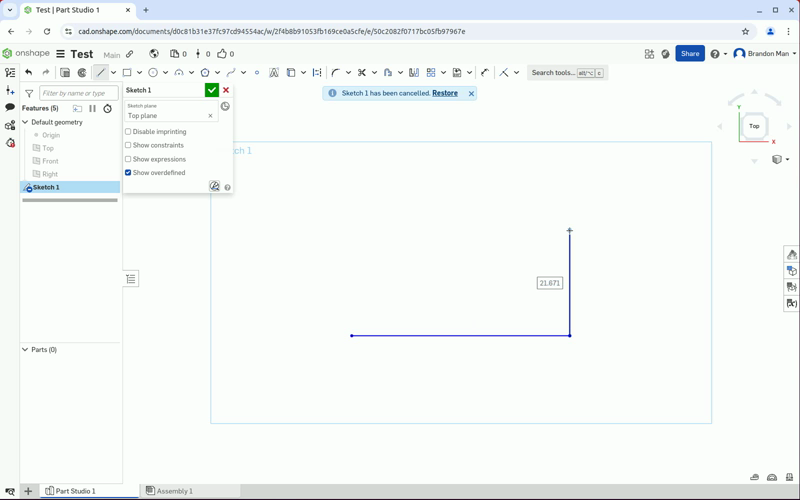
mouse_move(351, 230)
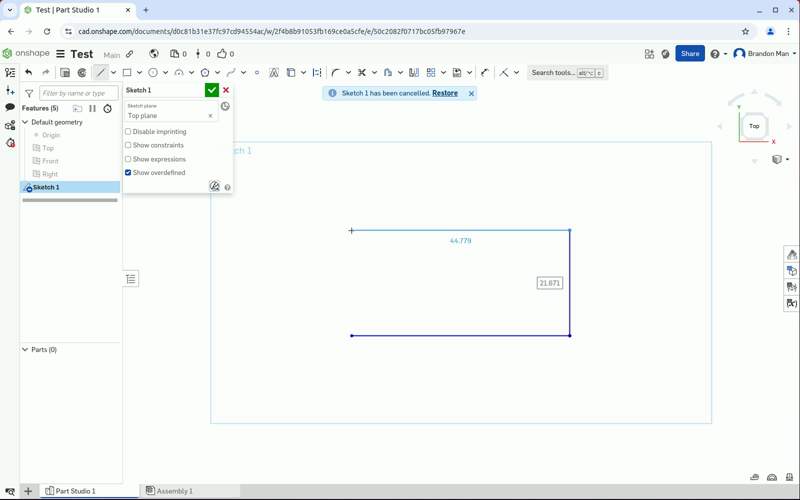
click(351, 230)
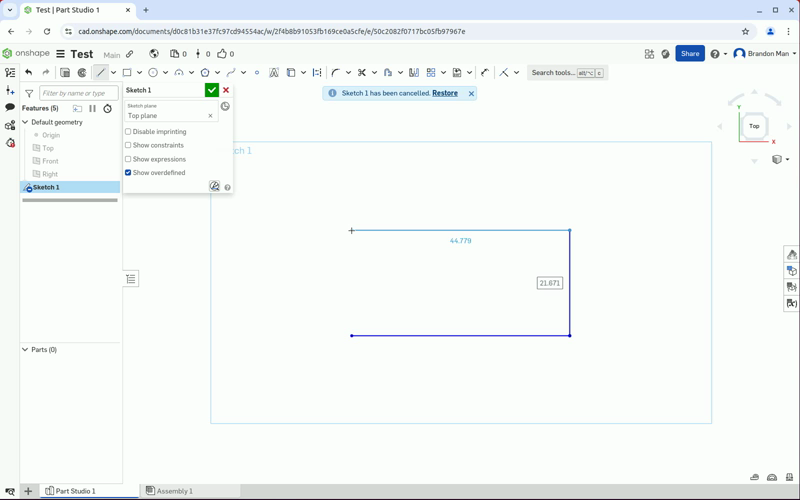
key_up(shift)
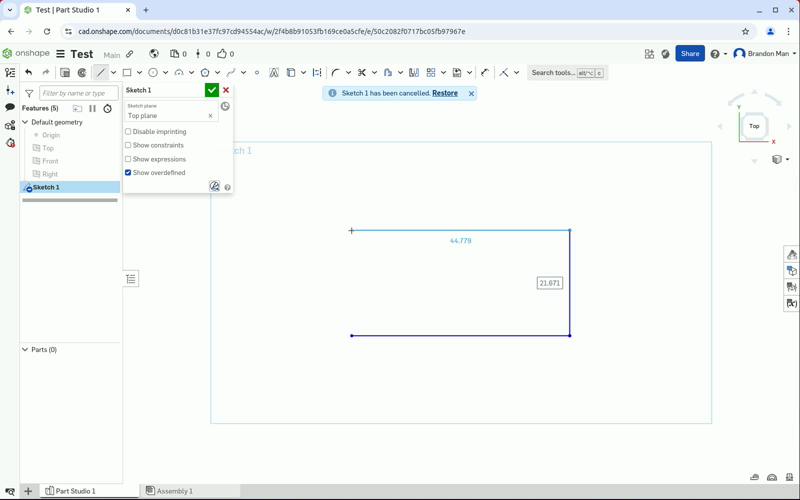
key_down(shift)
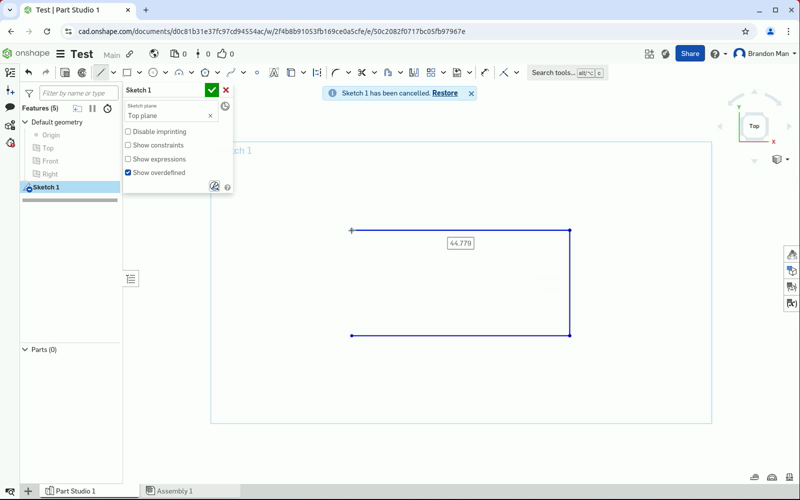
mouse_move(351, 335)
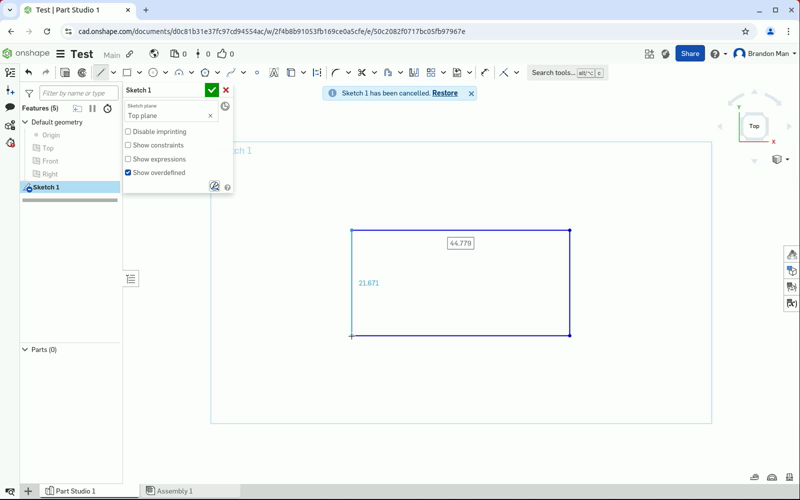
key_up(shift)
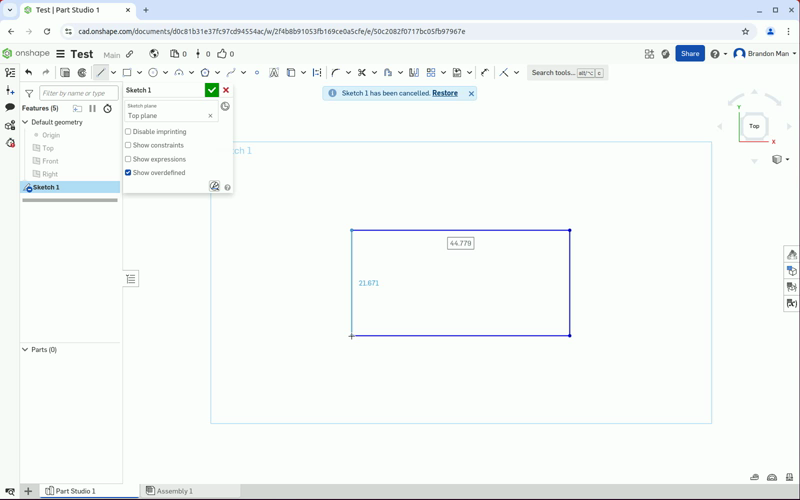
click(351, 335)
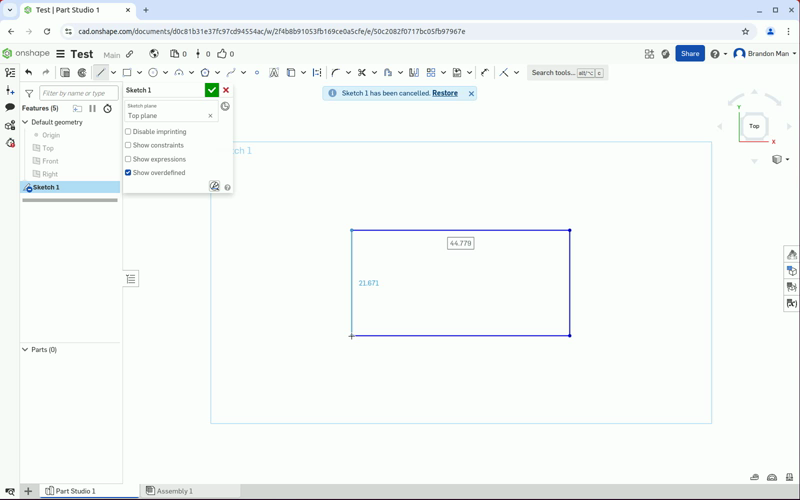
key(esc)
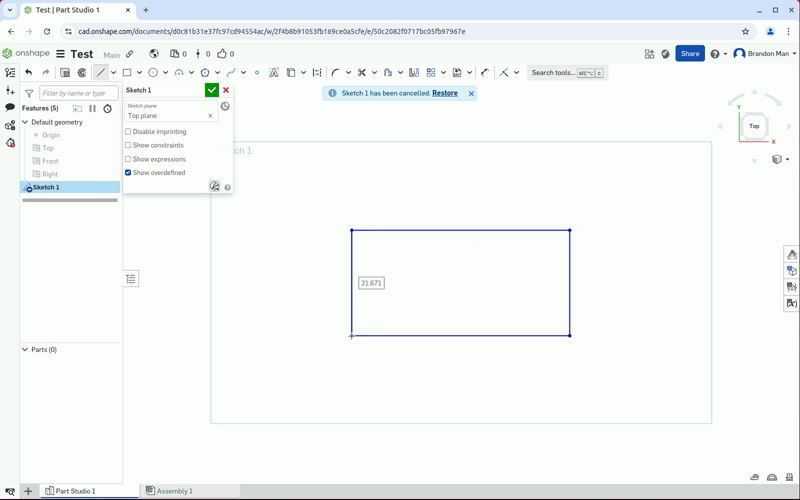
mouse_move(378, 297)
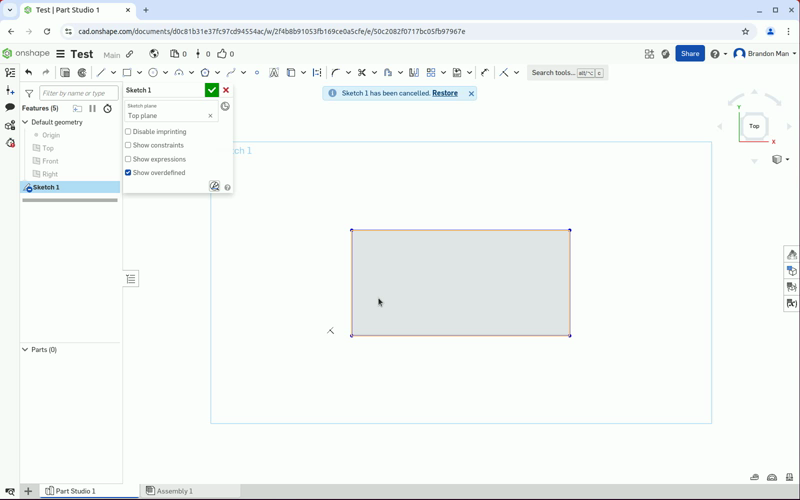
click(378, 297)
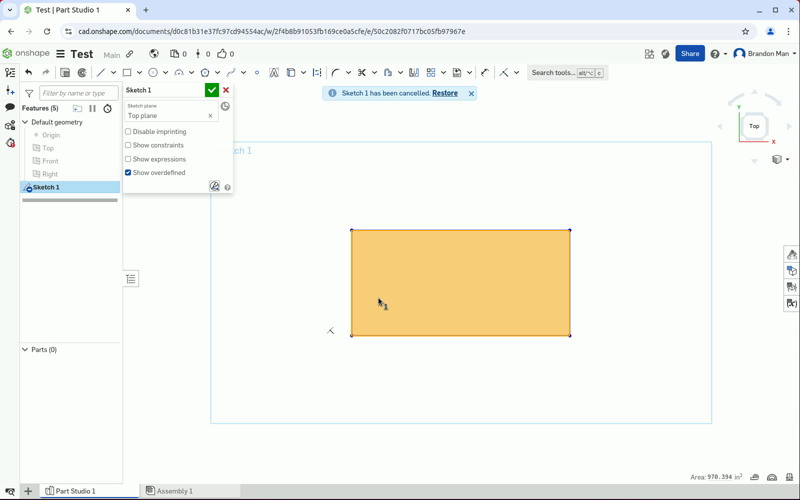
mouse_move(73, 352)
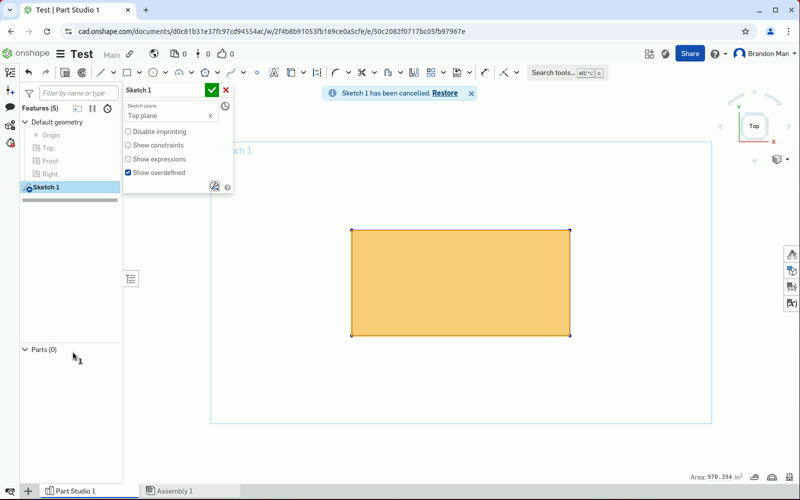
key(shift+y)
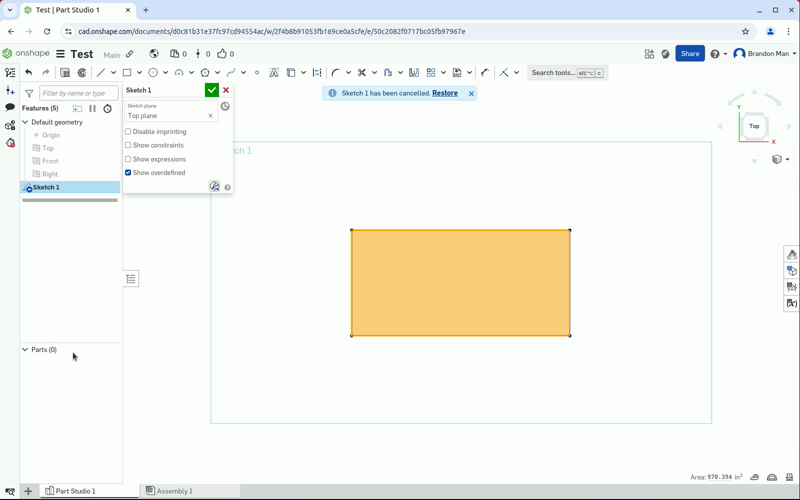
key(shift+e)
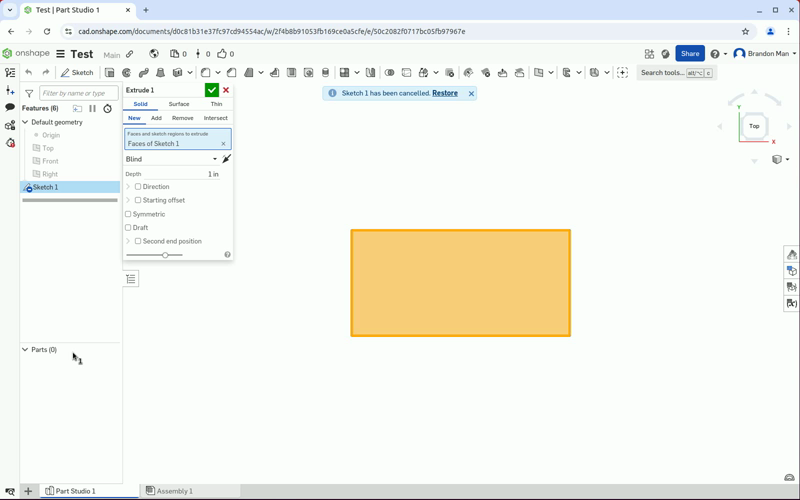
mouse_move(143, 106)
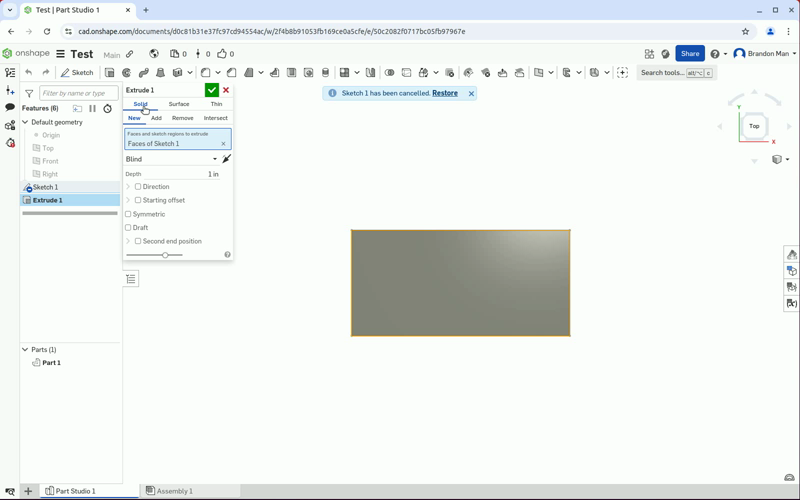
click(143, 106)
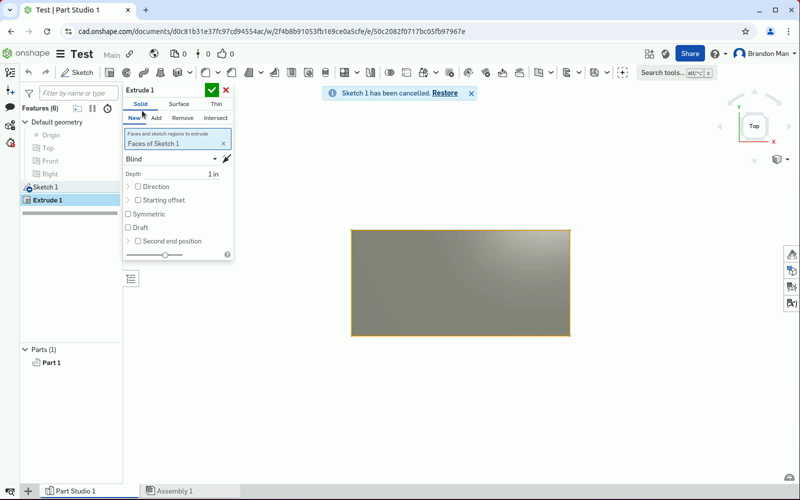
mouse_move(137, 120)
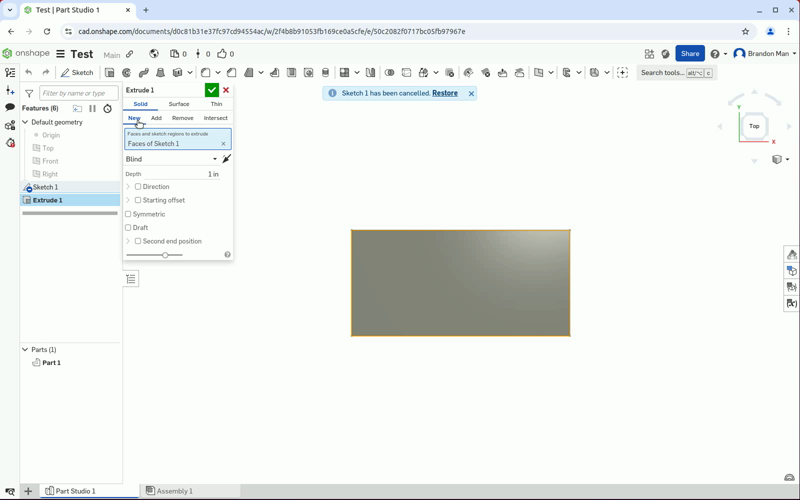
click(137, 120)
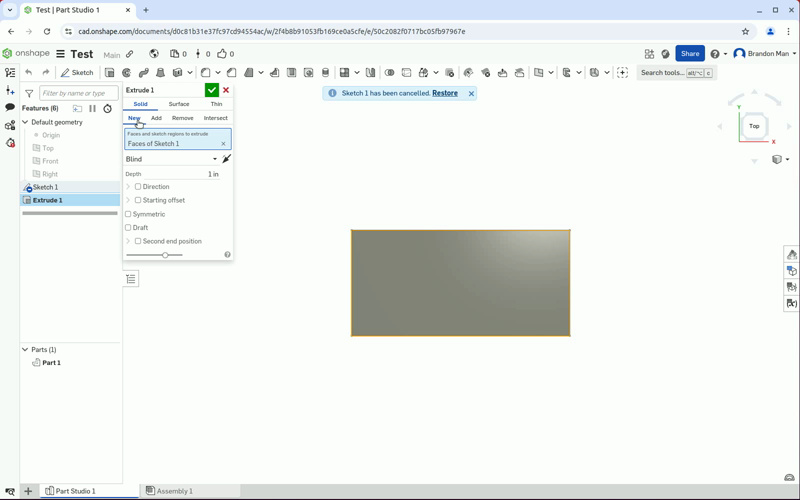
key(tab, 4)
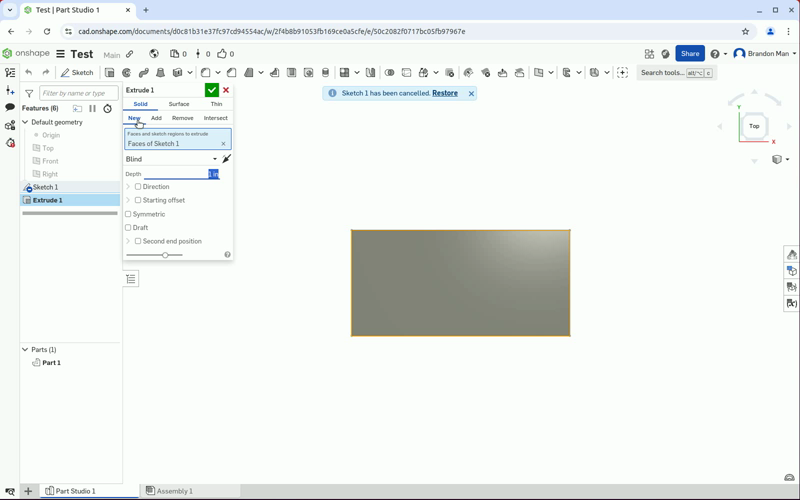
text(4.574)
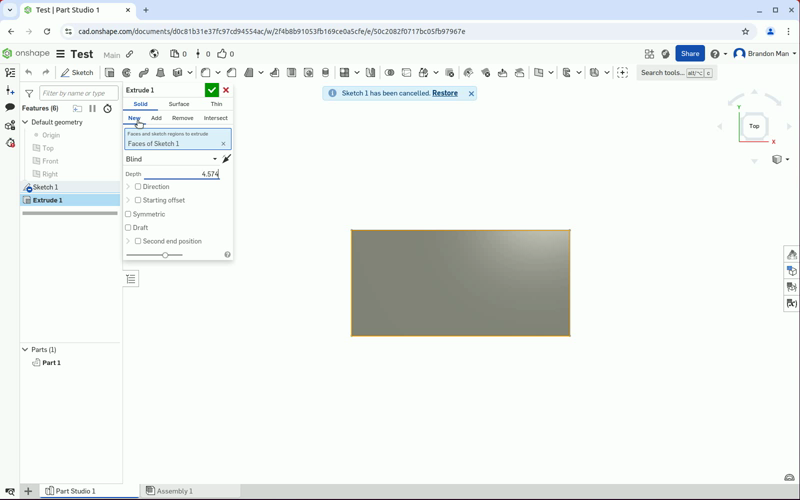
key(enter)
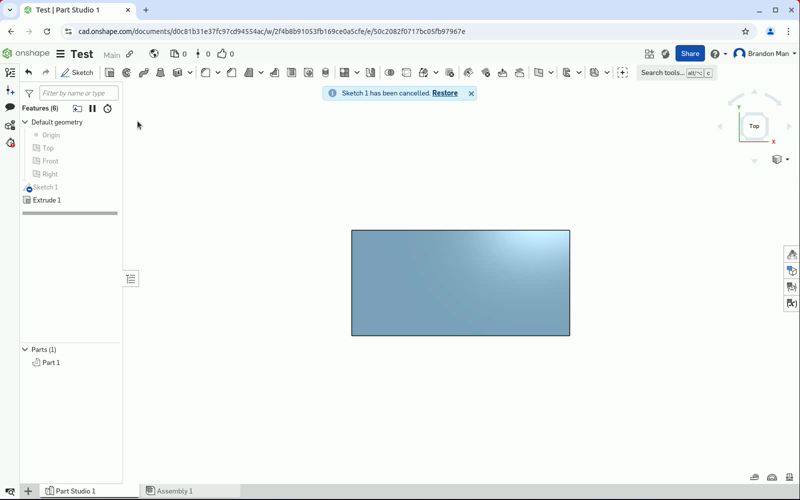
key(shift+h)
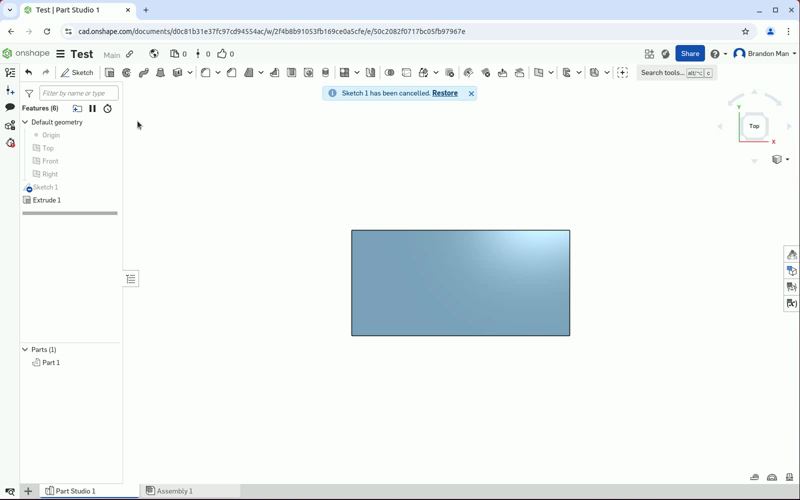
key(shift+h)
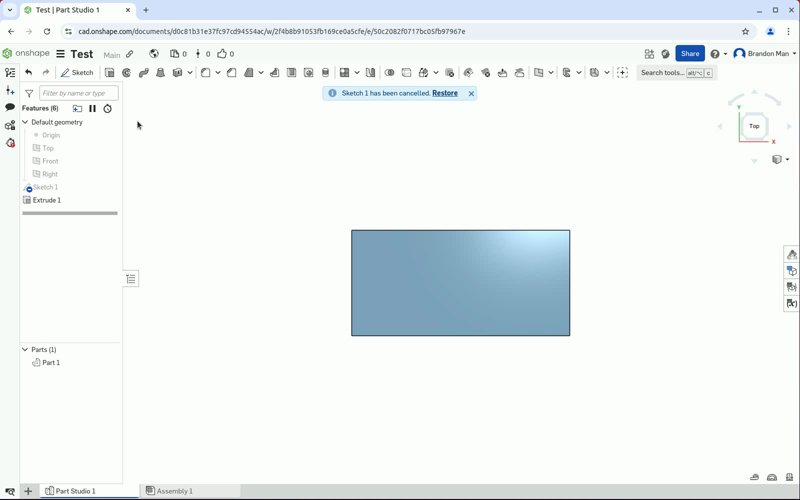
mouse_move(73, 189)
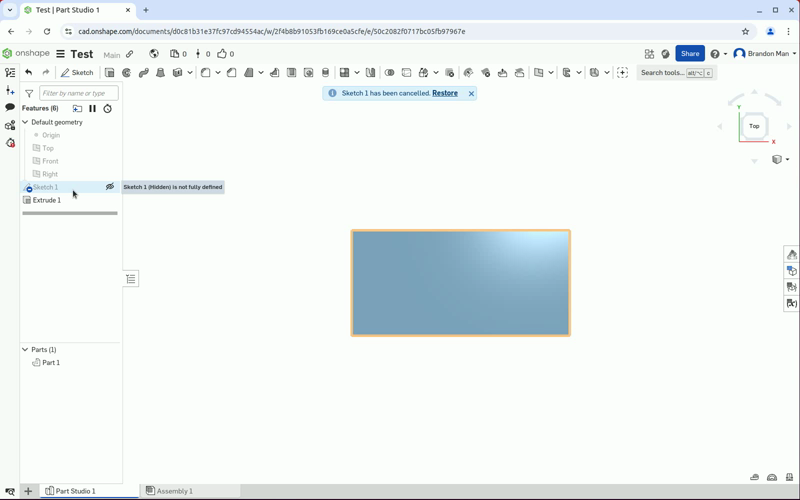
click(73, 189)
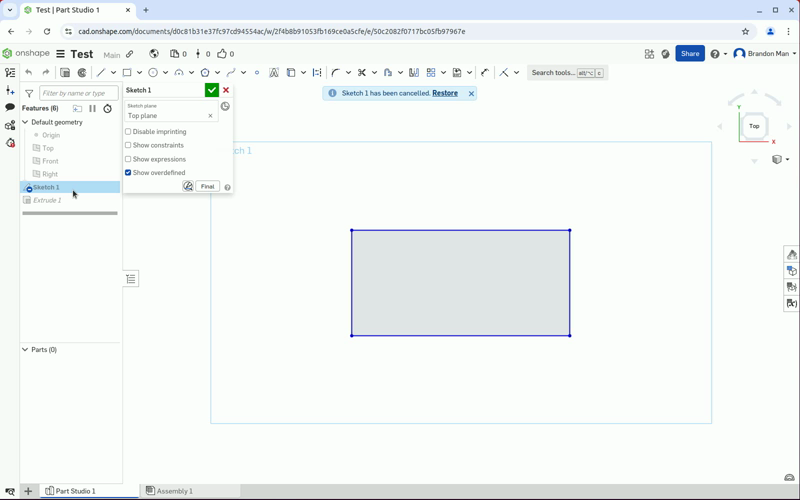
mouse_move(229, 92)
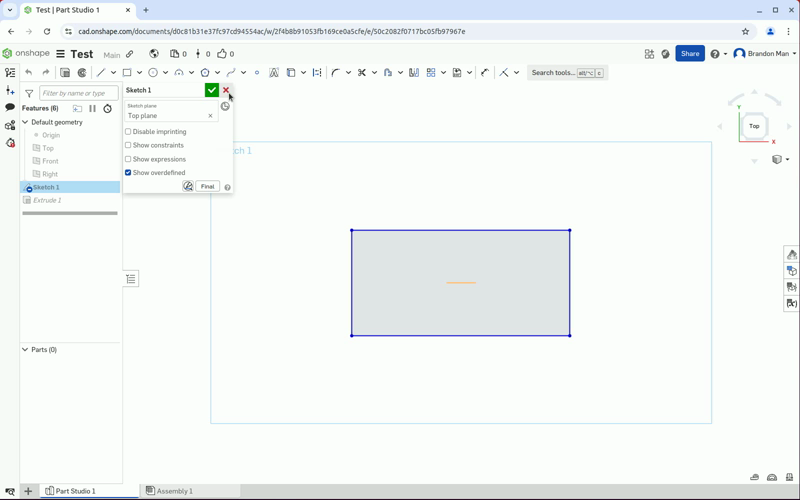
click(229, 92)
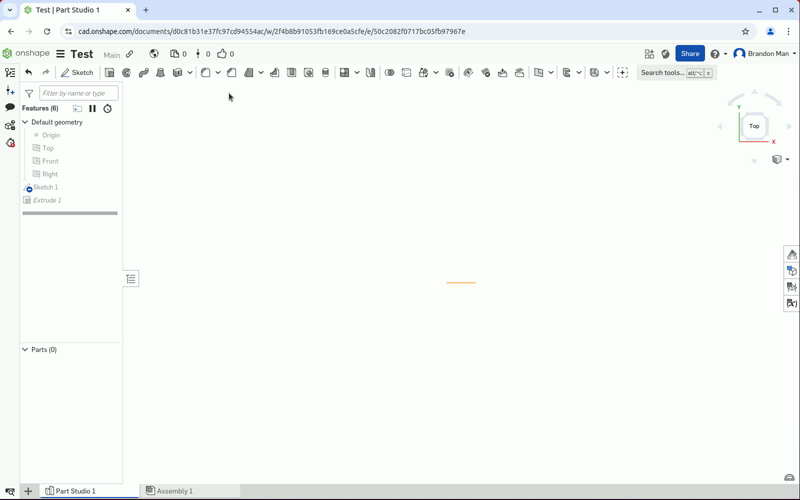
mouse_move(73, 352)
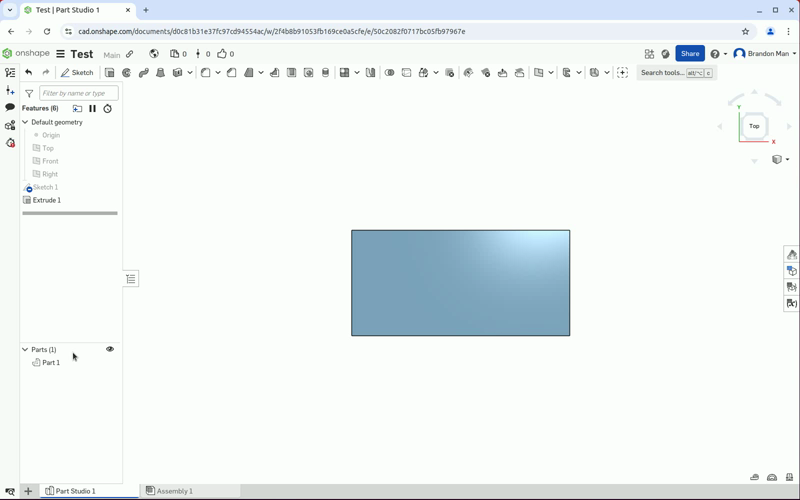
key(y)
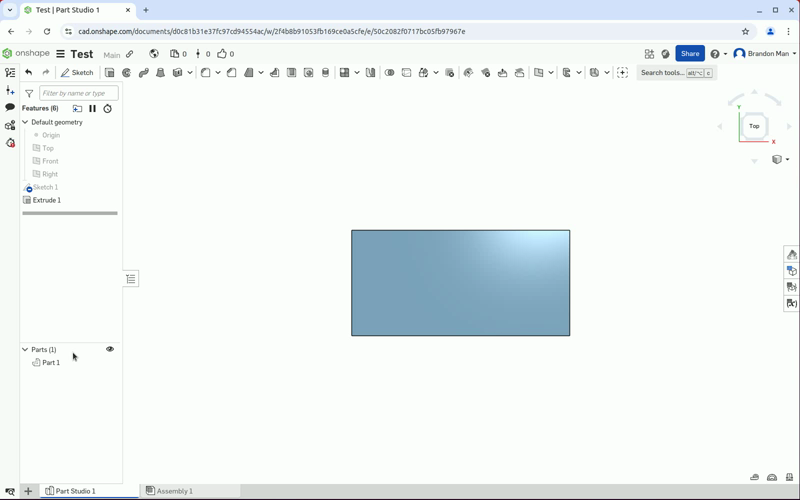
key(shift+p)
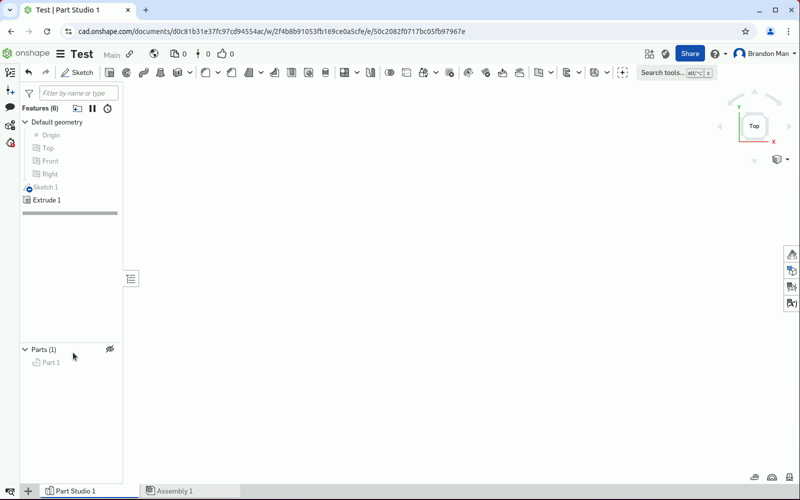
key(space)
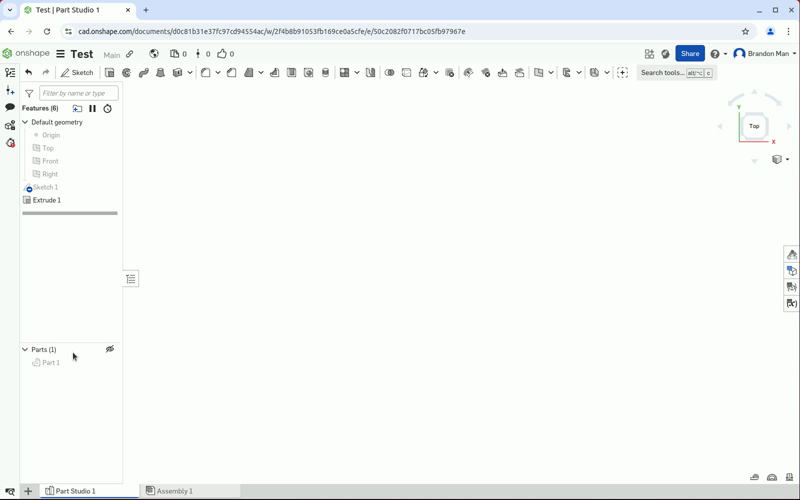
key_down(shift)
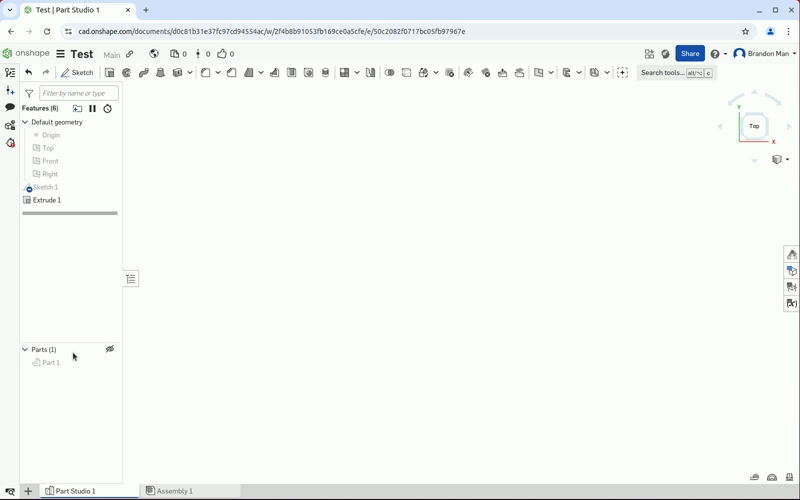
key(up)
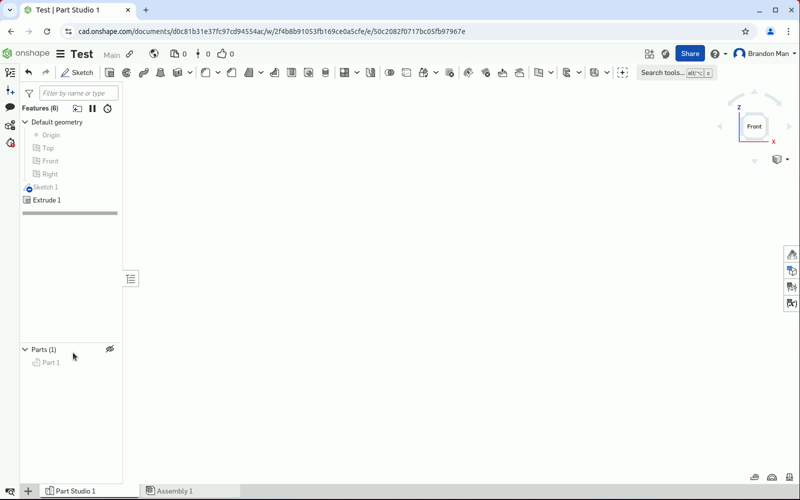
key_up(shift)
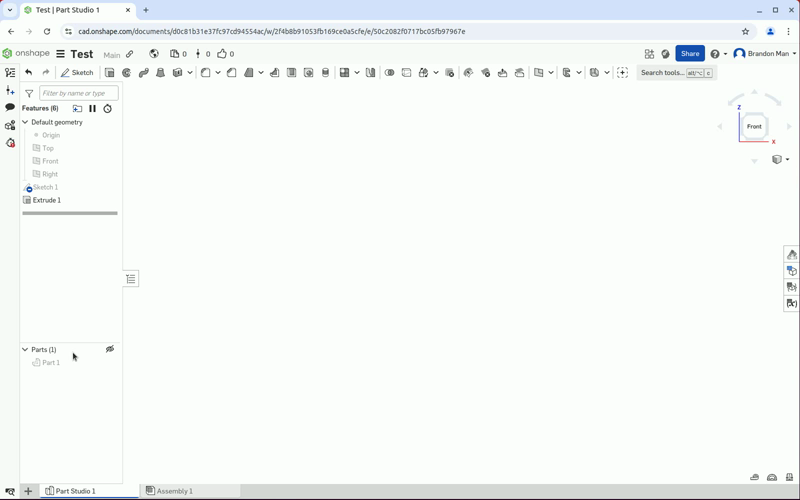
key(space)
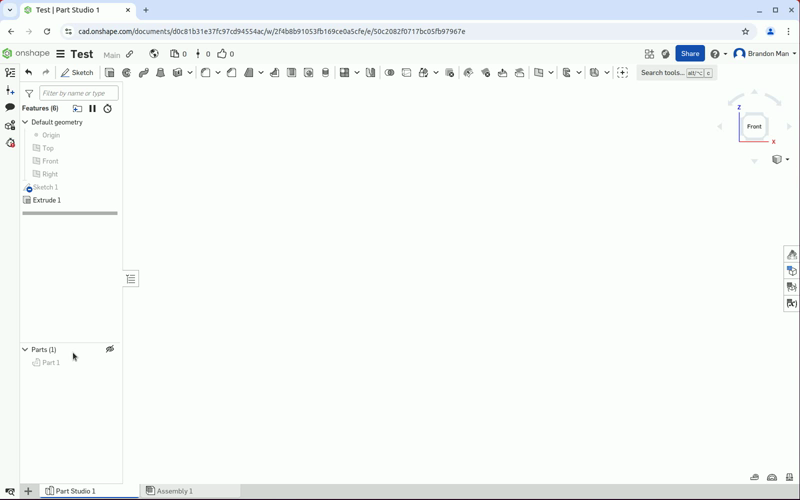
key_down(shift)
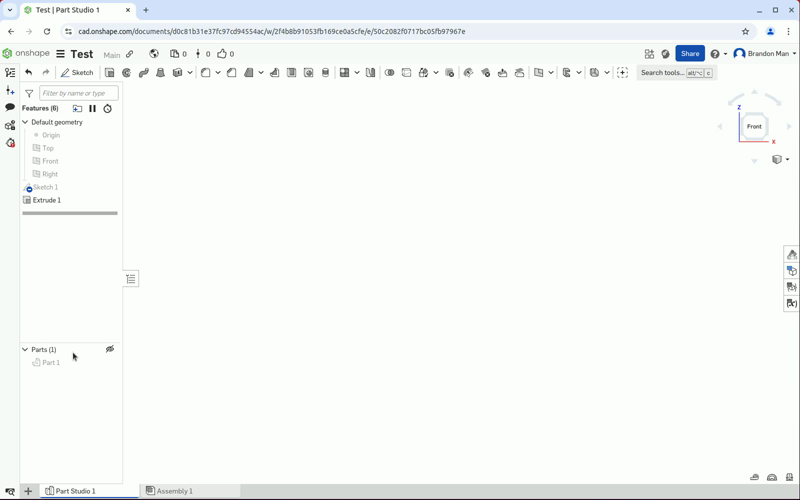
key(left)
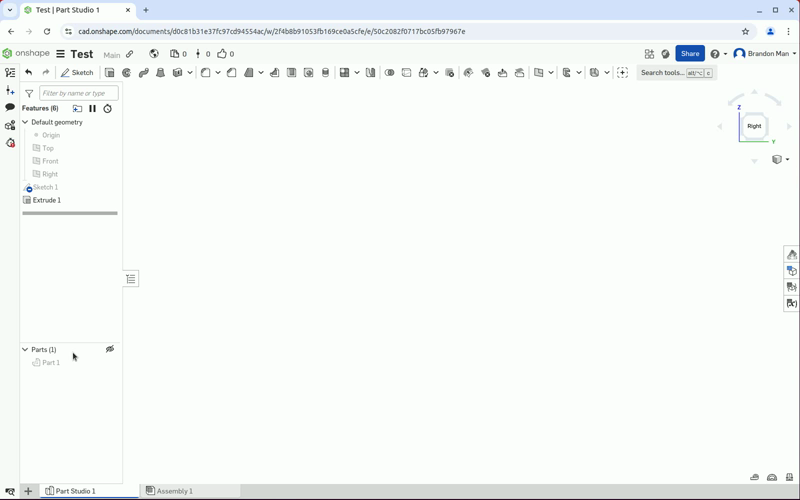
key_up(shift)
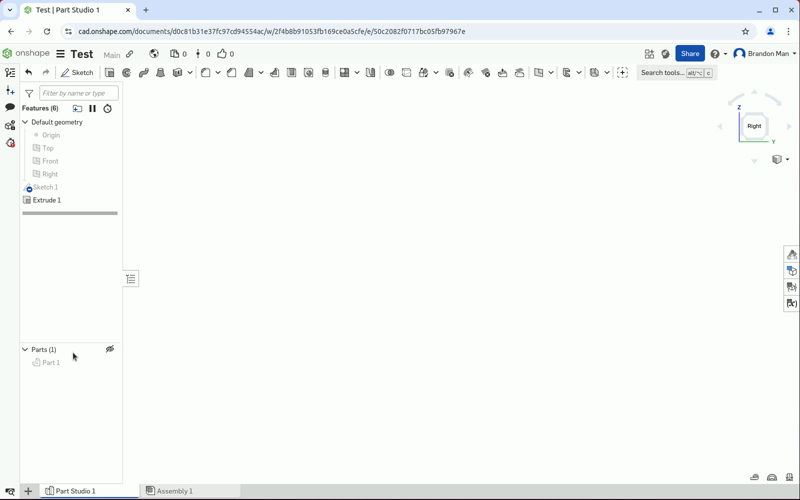
mouse_move(73, 352)
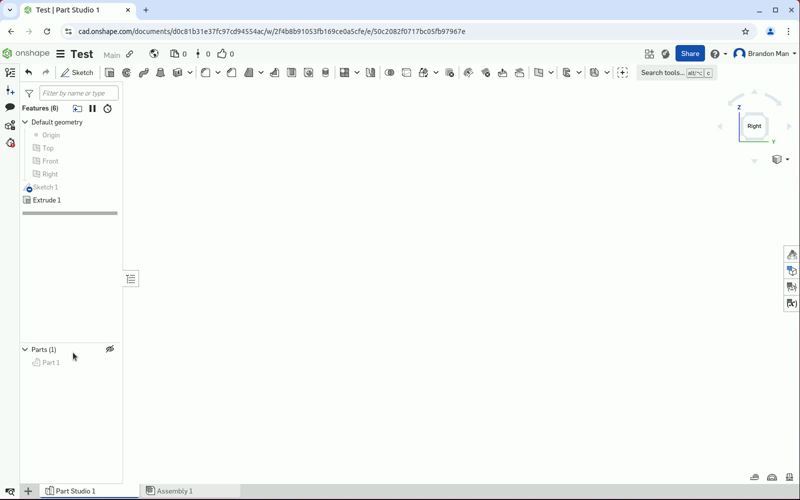
key(shift+y)
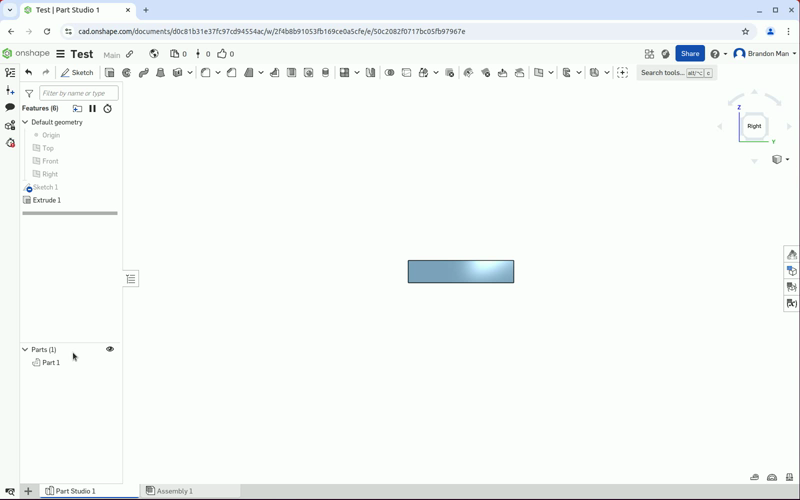
mouse_move(541, 75)
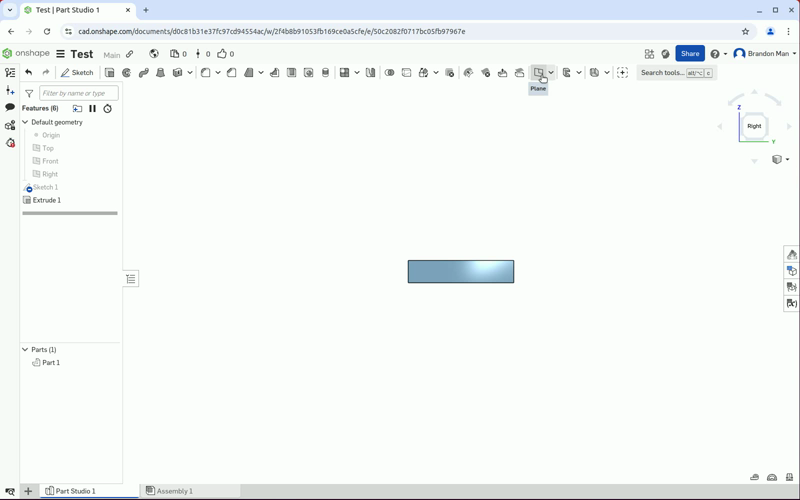
click(541, 75)
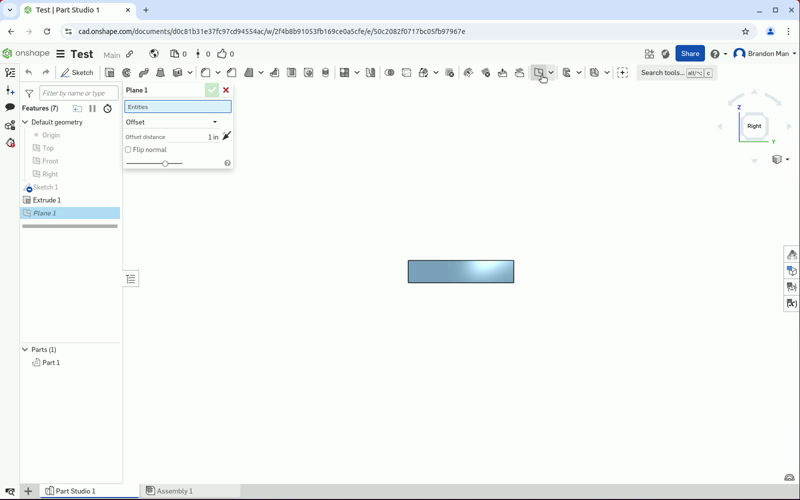
mouse_move(73, 176)
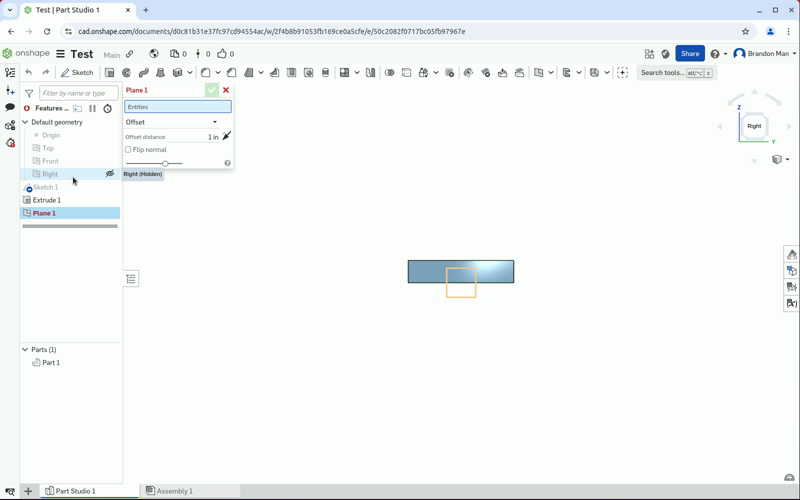
click(73, 176)
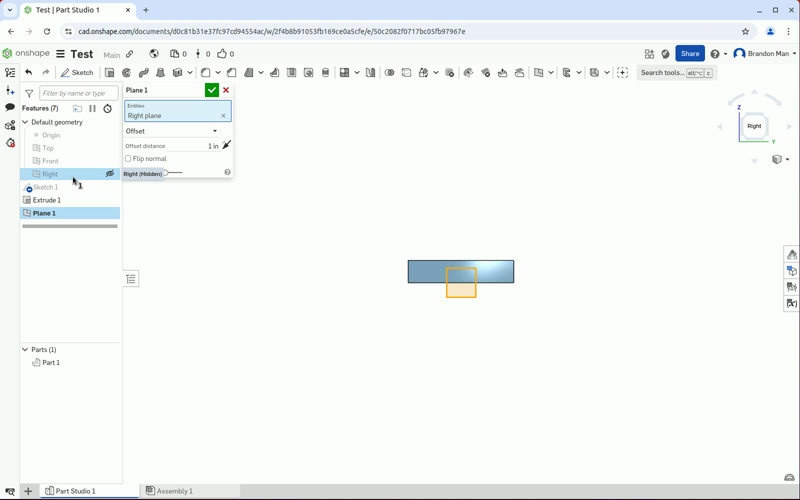
key(tab, 2)
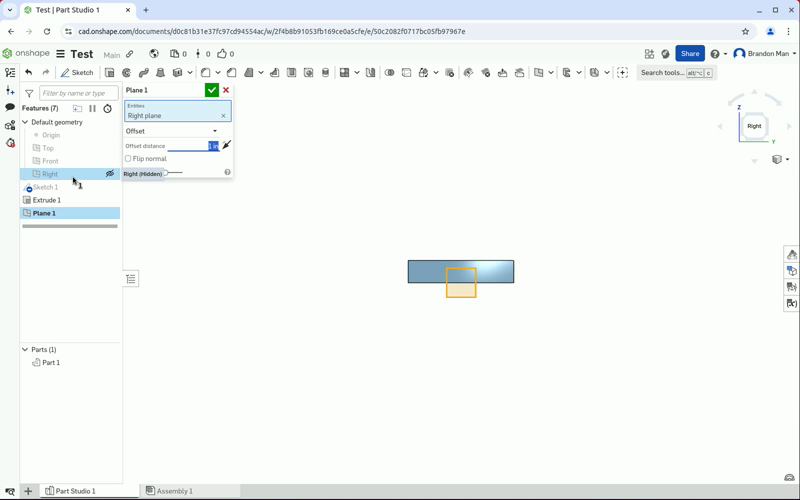
text(22.4)
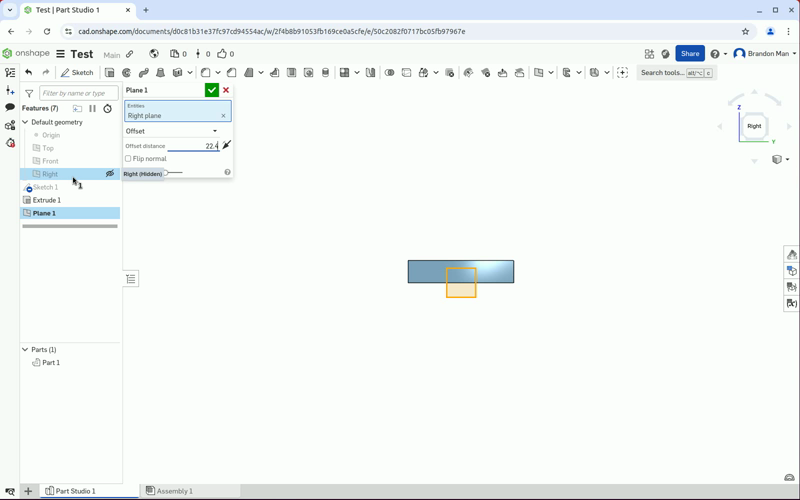
key(enter, 2)
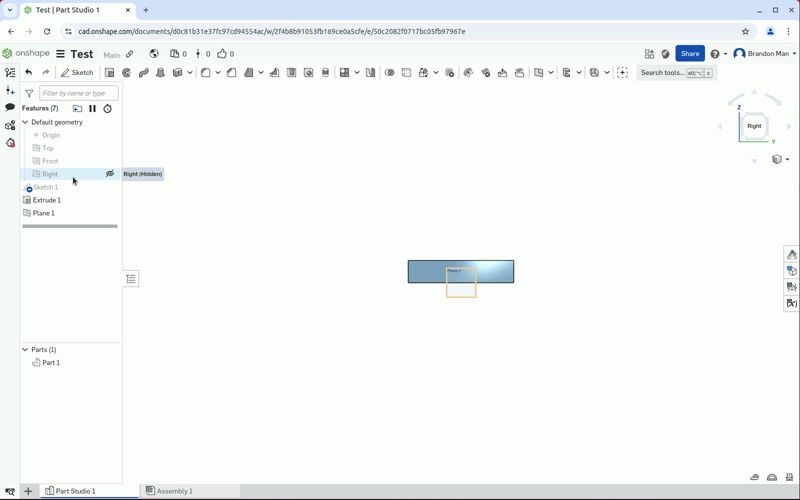
key(shift+s)
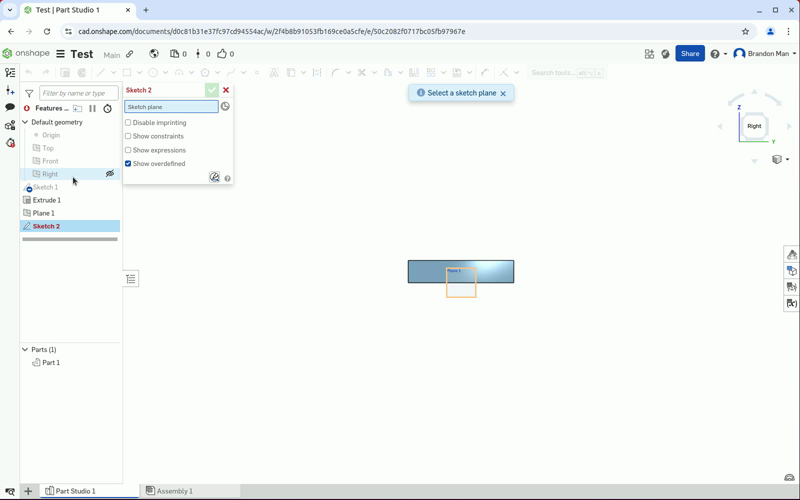
mouse_move(73, 215)
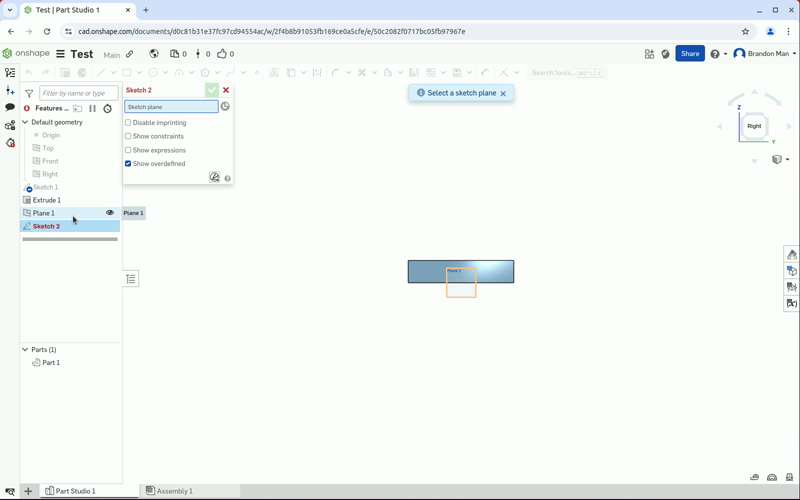
click(73, 215)
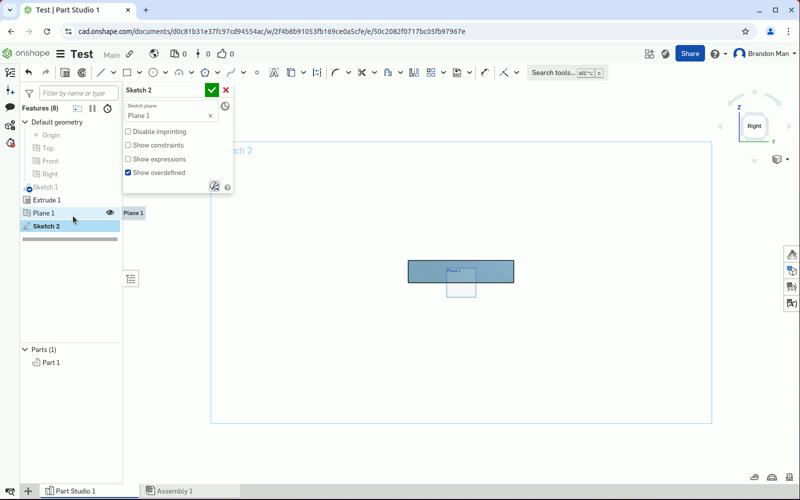
mouse_move(73, 352)
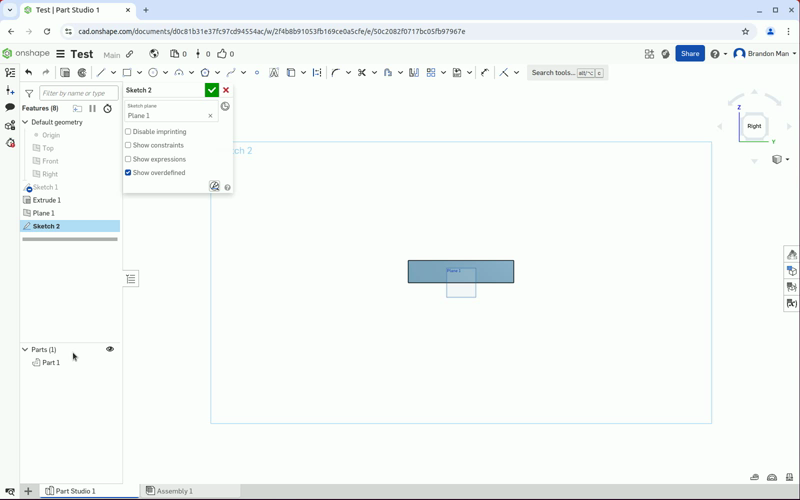
key(y)
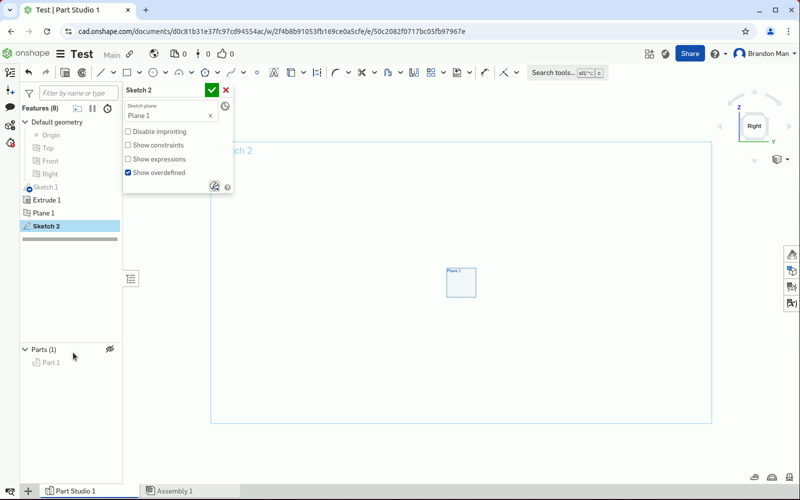
key(l)
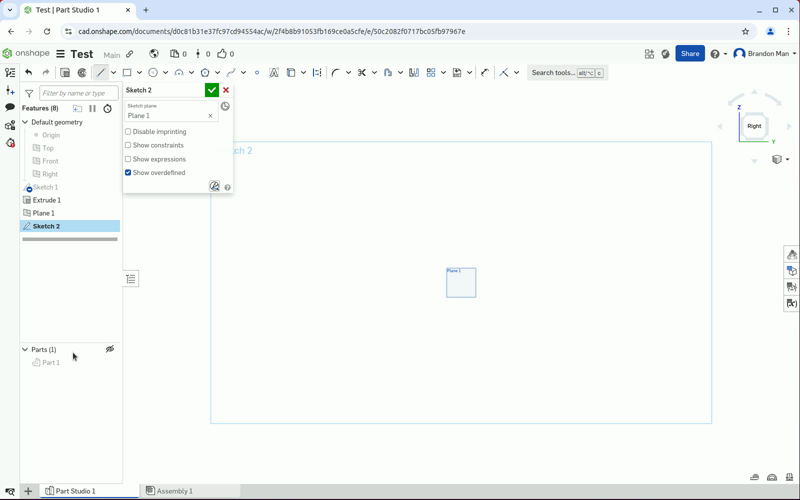
key_down(shift)
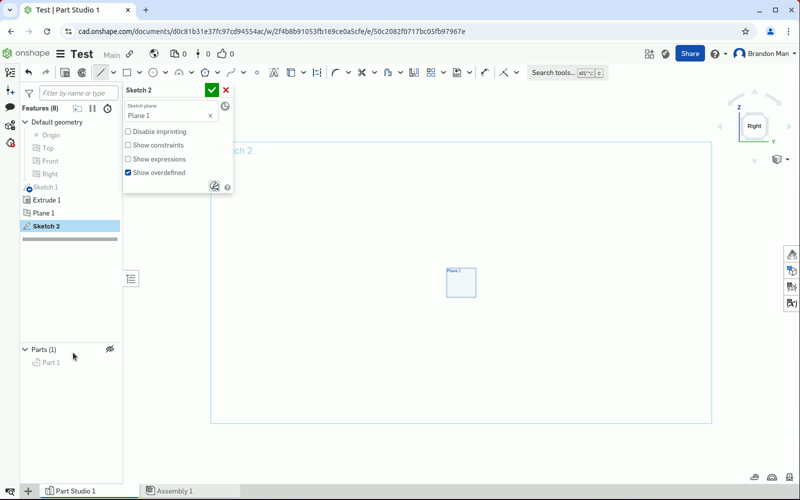
mouse_move(407, 282)
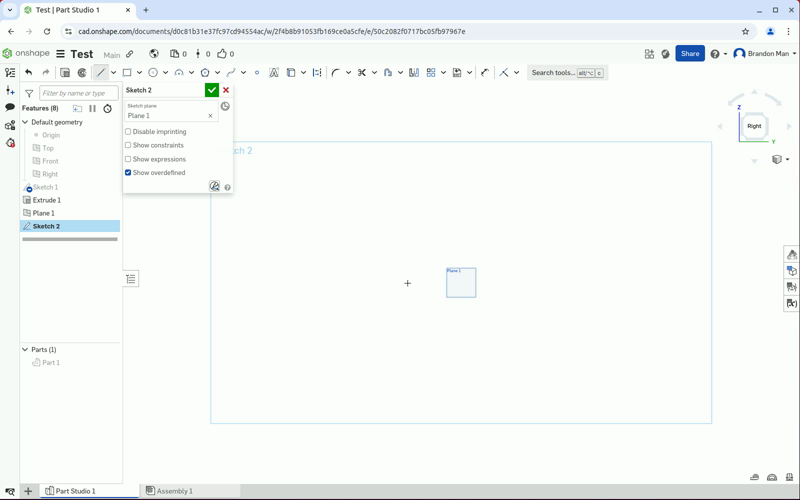
click(407, 282)
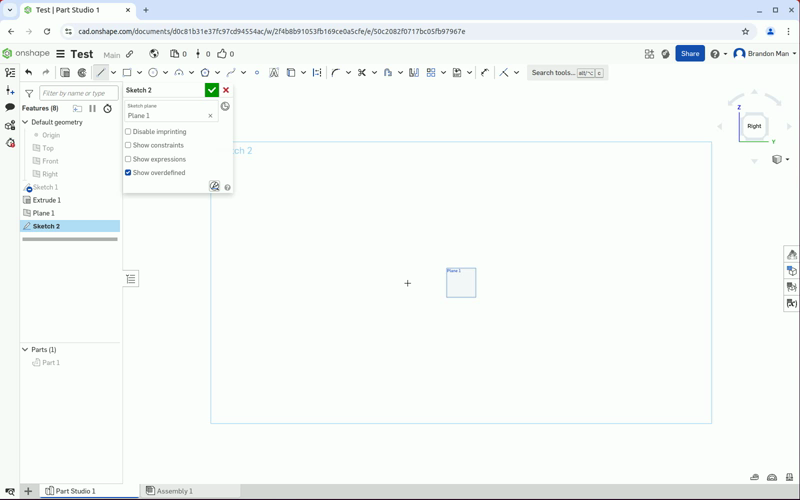
key_up(shift)
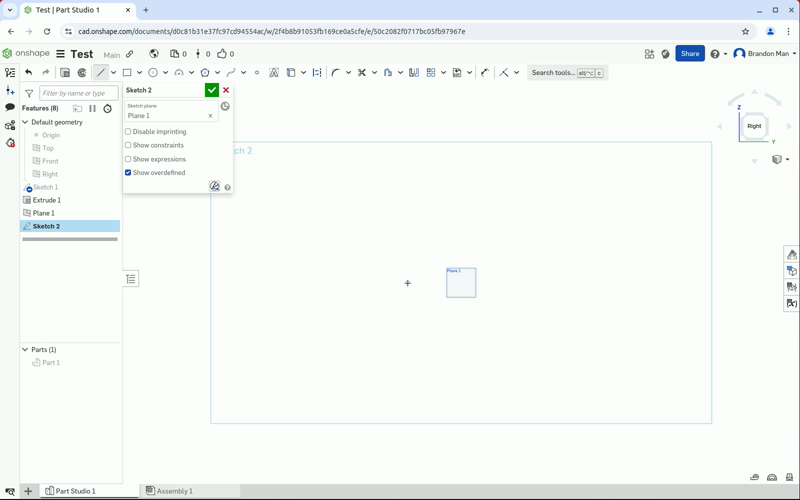
key_down(shift)
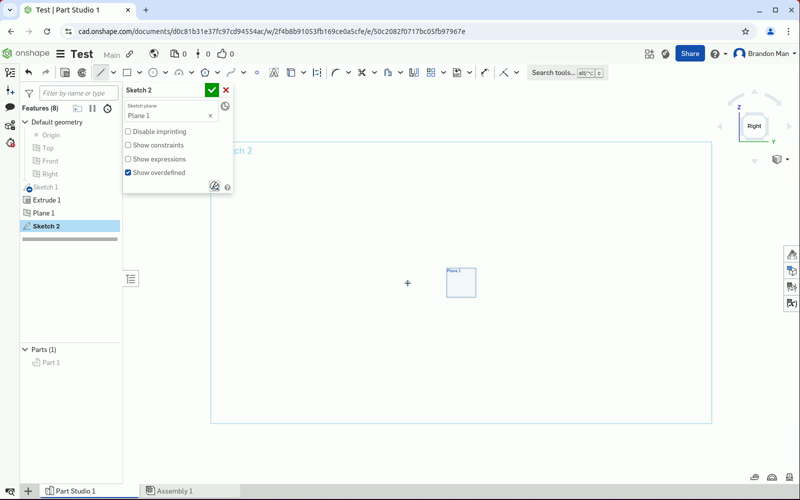
mouse_move(513, 282)
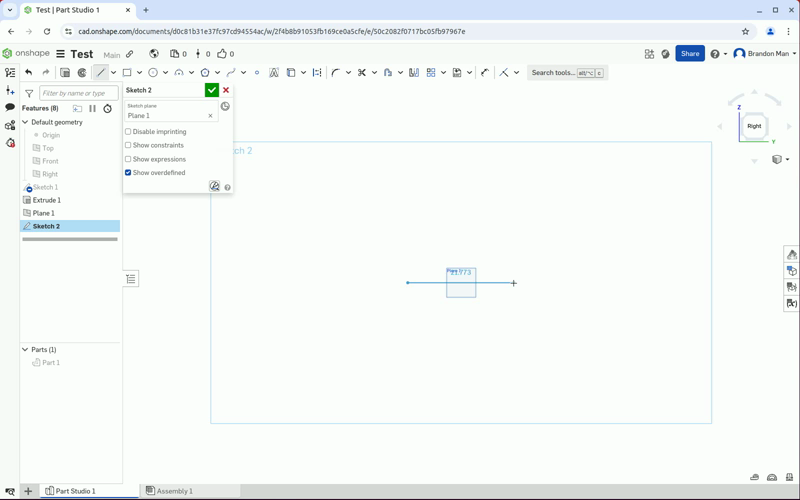
click(513, 282)
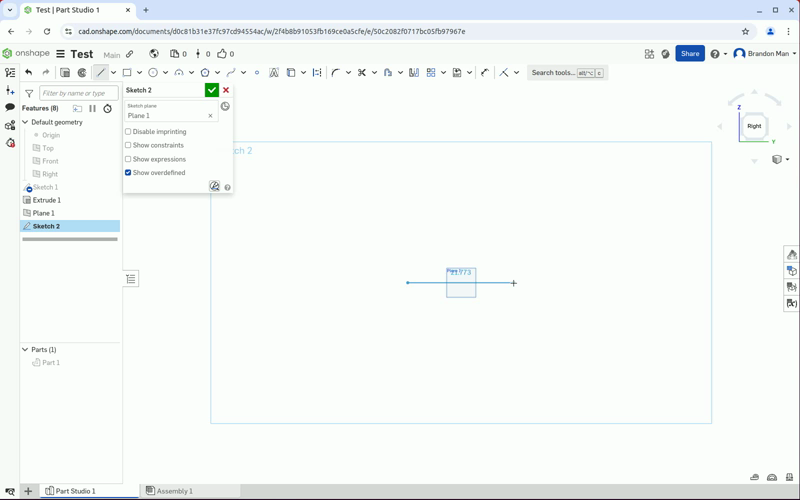
key_up(shift)
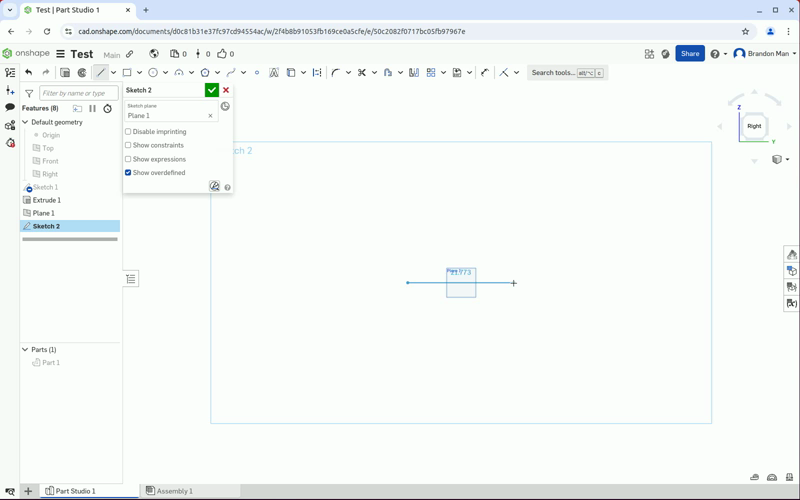
key_down(shift)
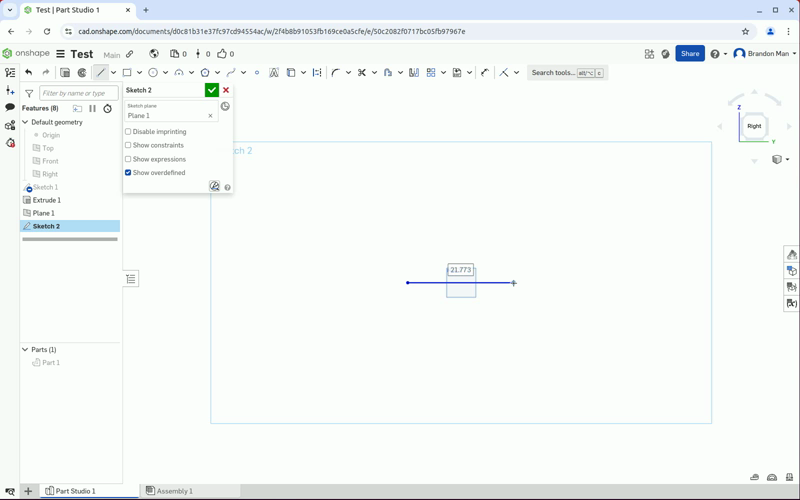
mouse_move(543, 282)
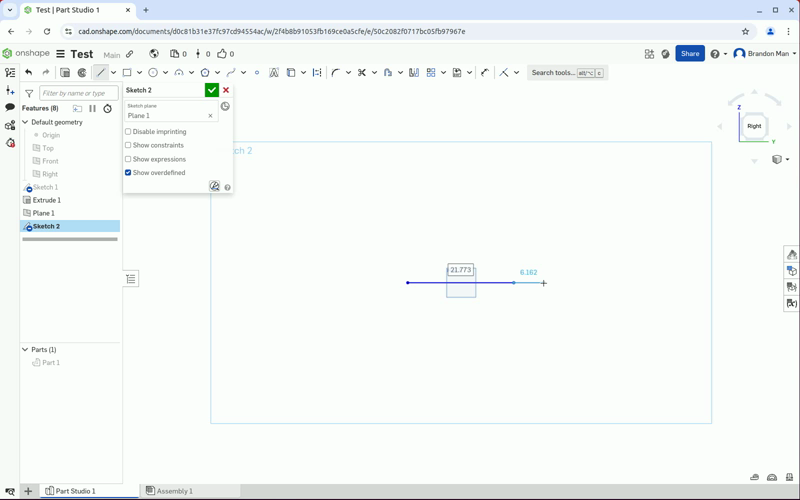
mouse_move(513, 260)
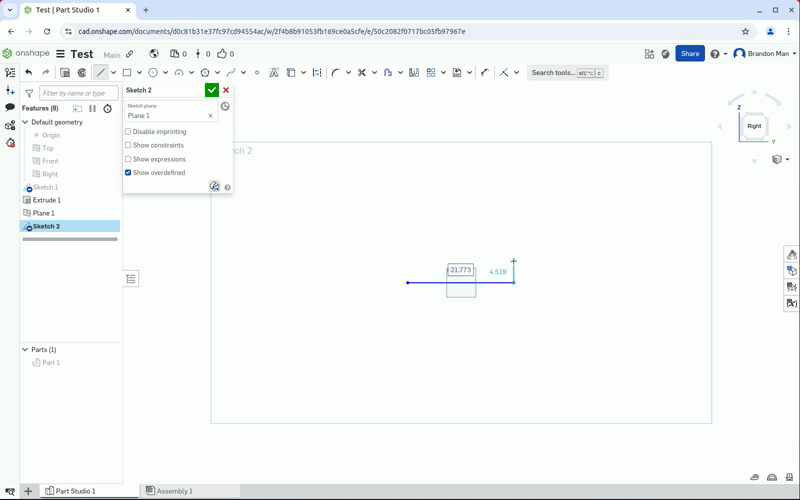
click(513, 260)
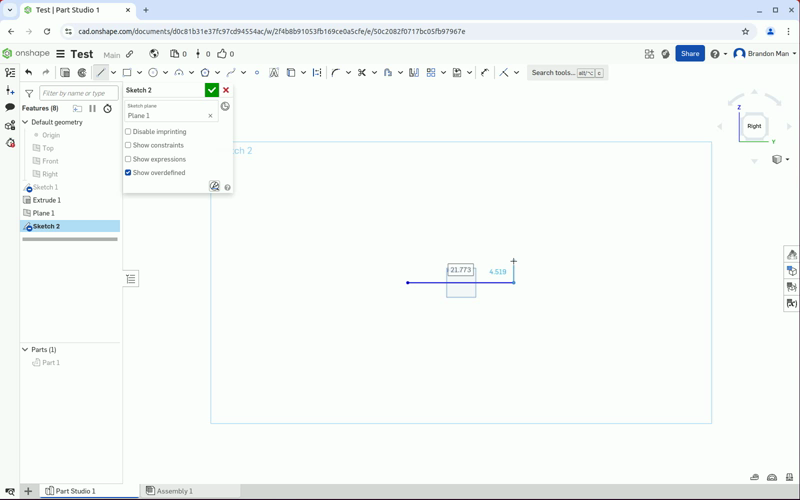
key_up(shift)
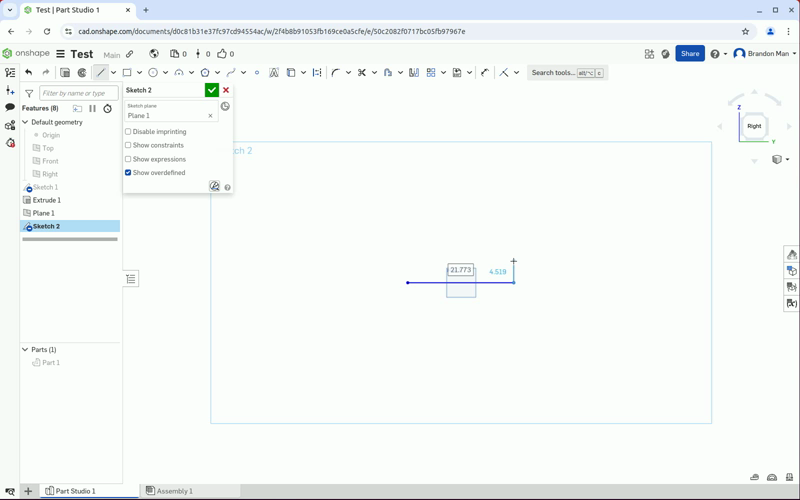
key_down(shift)
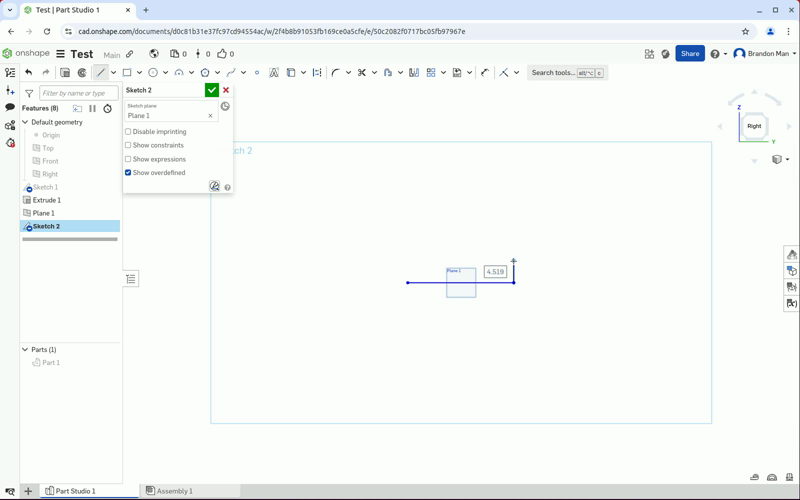
mouse_move(407, 260)
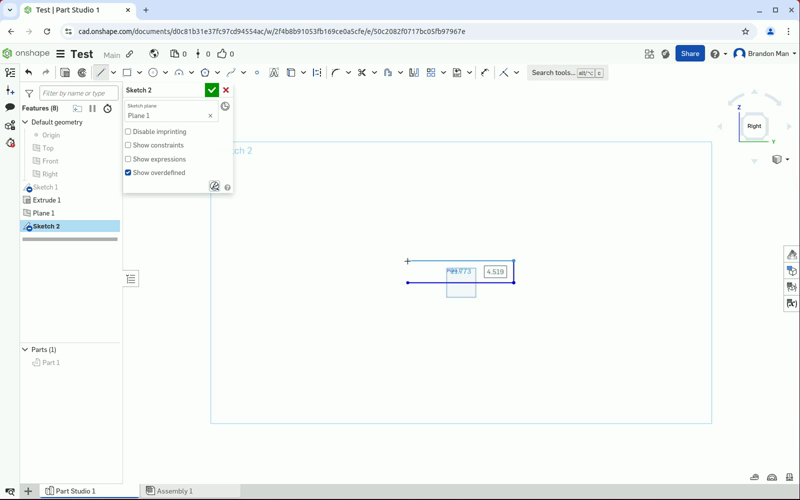
click(407, 260)
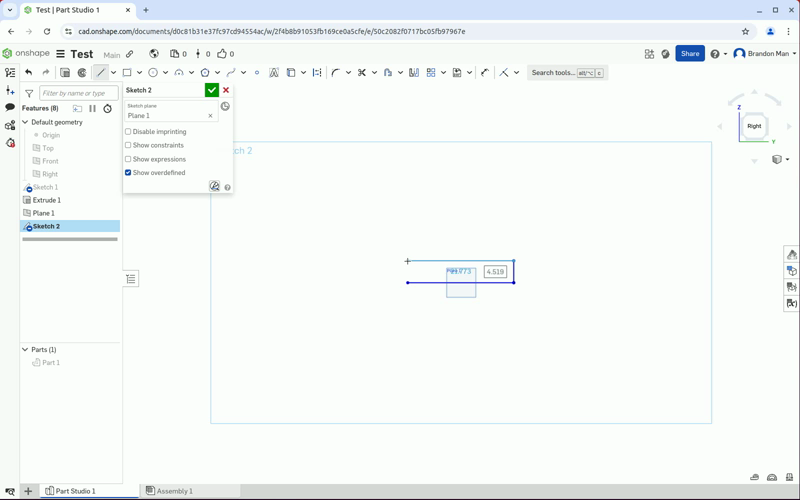
key_up(shift)
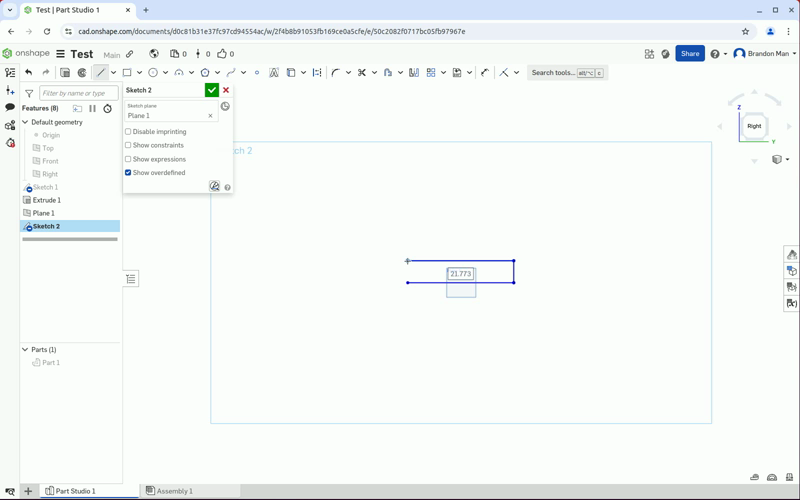
mouse_move(437, 260)
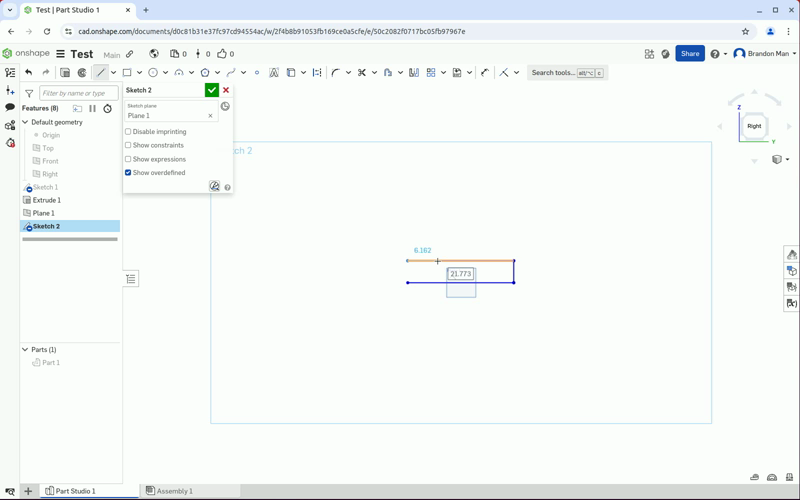
key_down(shift)
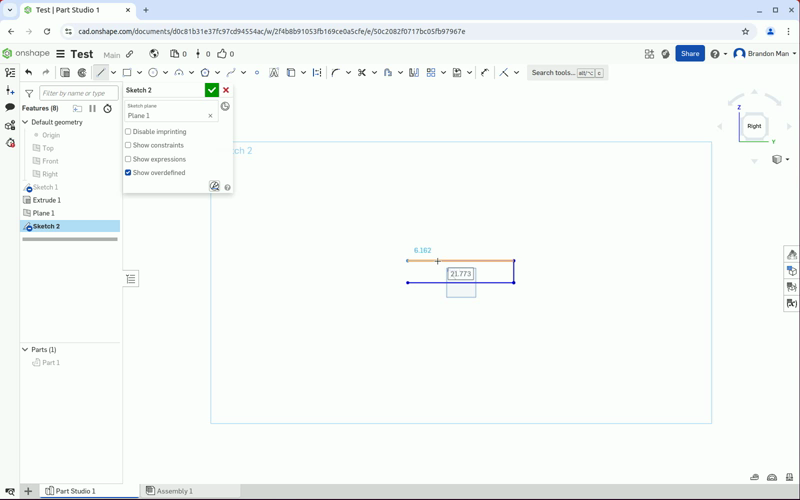
mouse_move(407, 282)
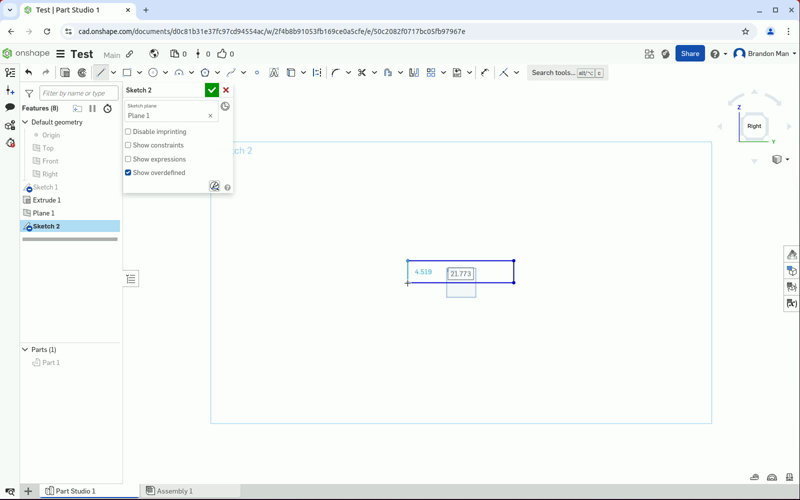
key_up(shift)
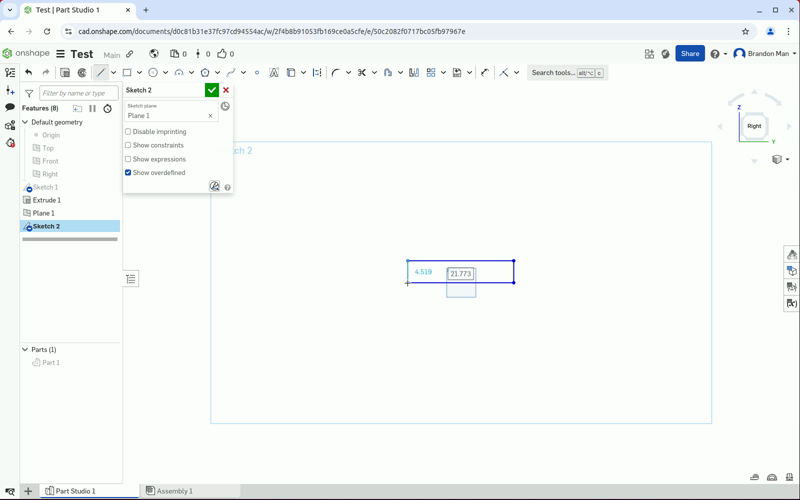
click(407, 282)
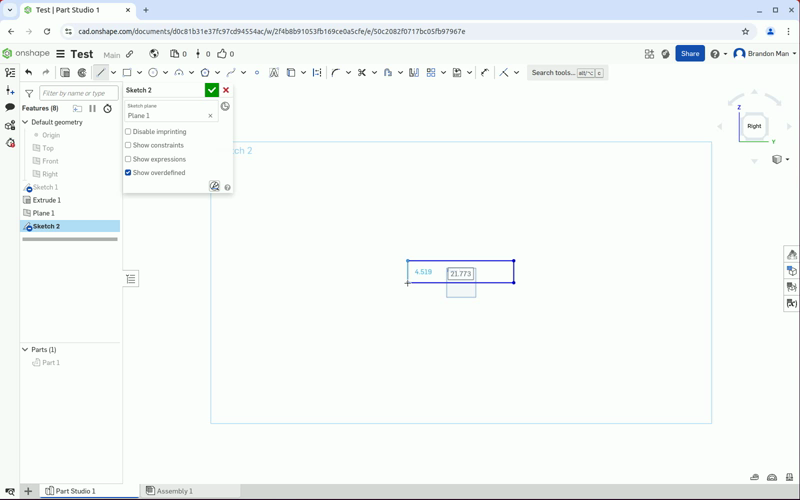
key(esc)
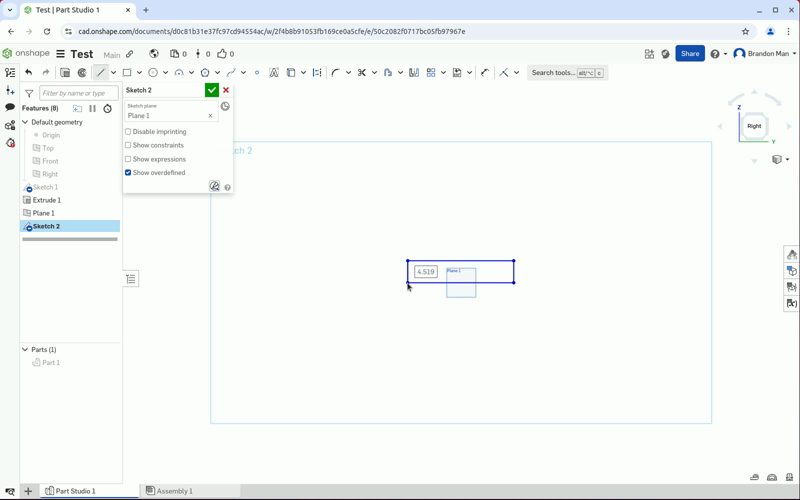
mouse_move(478, 275)
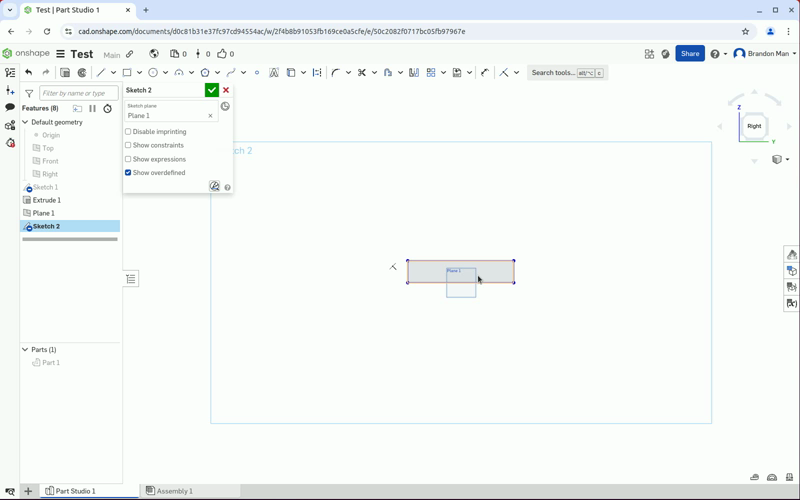
click(478, 275)
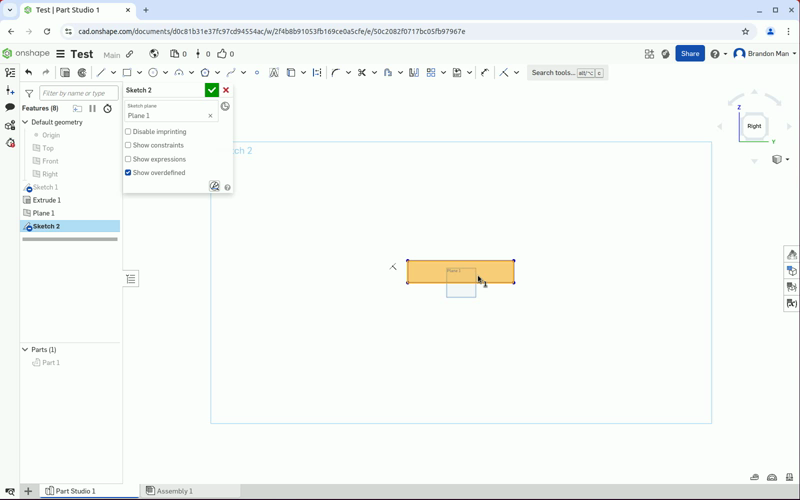
mouse_move(73, 352)
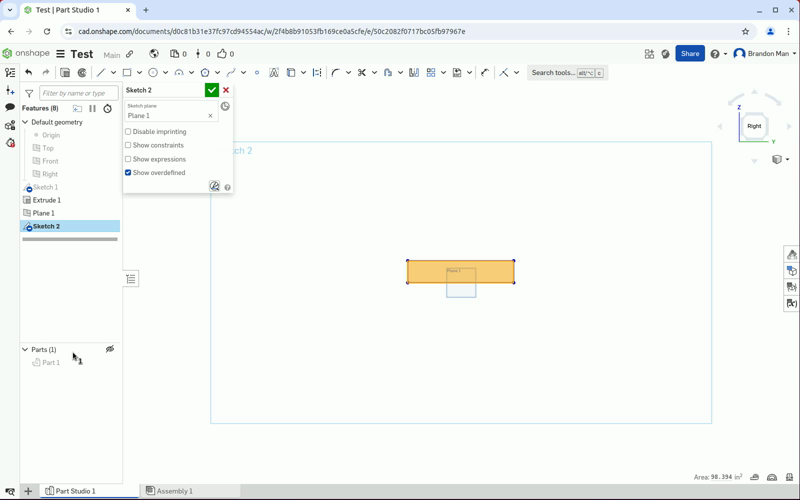
key(shift+y)
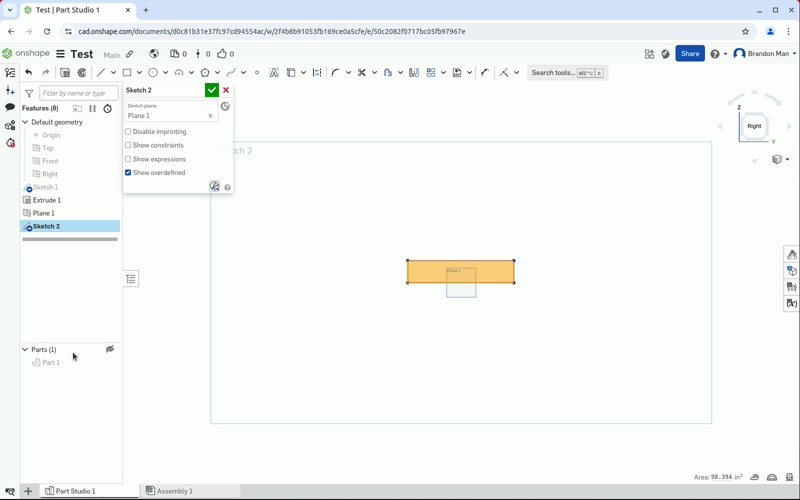
key(shift+e)
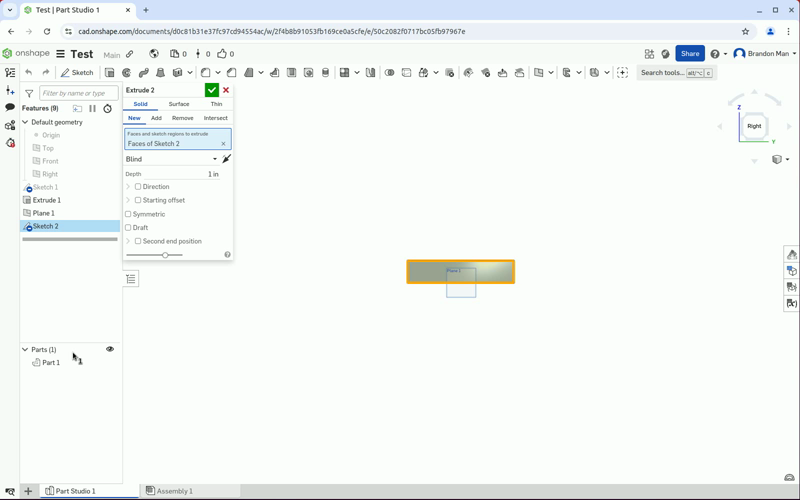
mouse_move(143, 106)
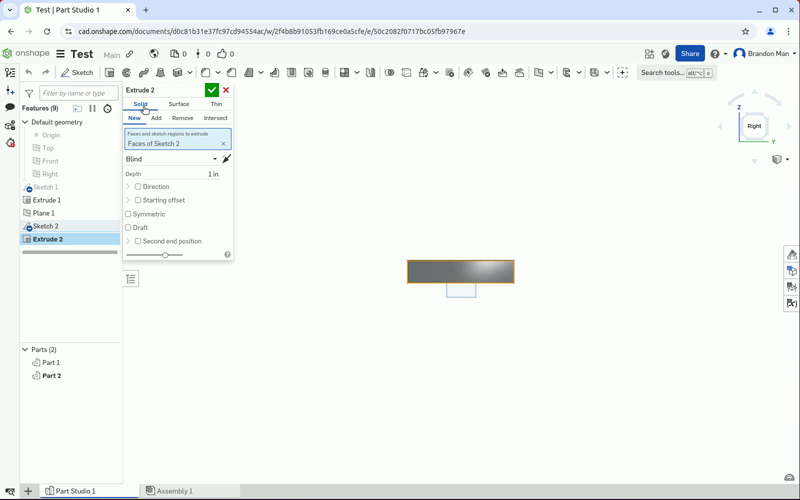
click(143, 106)
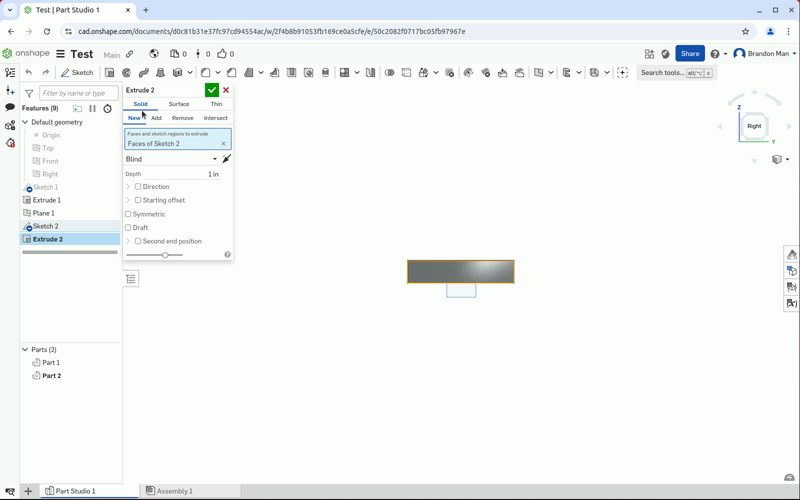
mouse_move(137, 120)
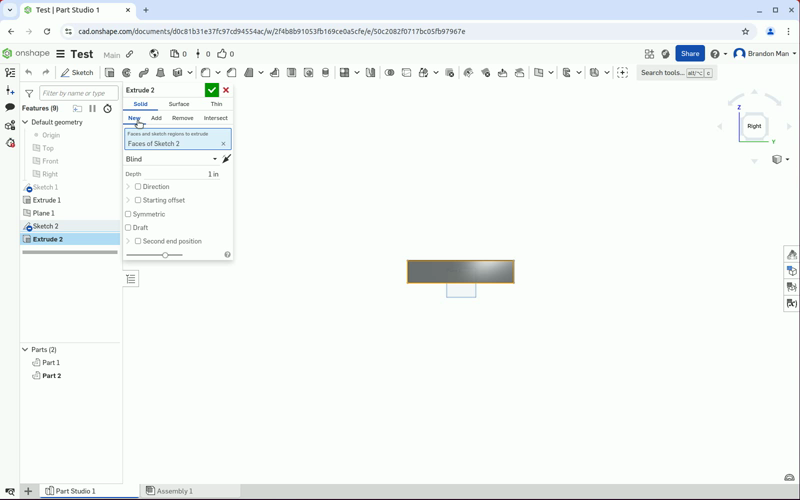
click(137, 120)
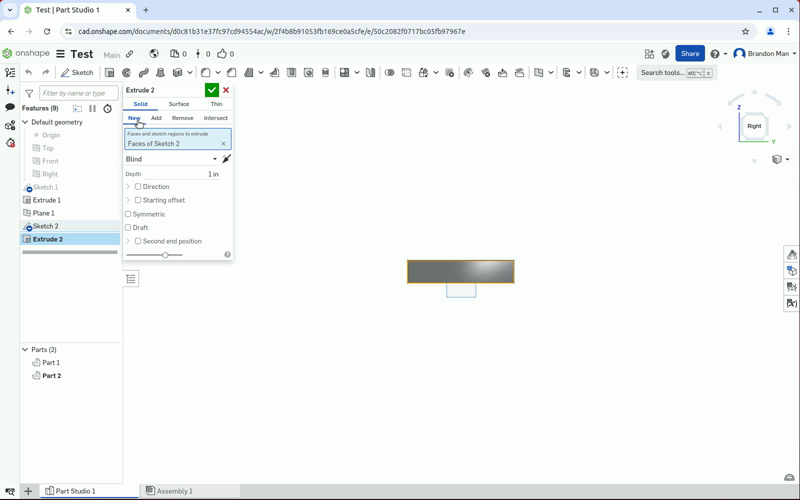
key(tab, 4)
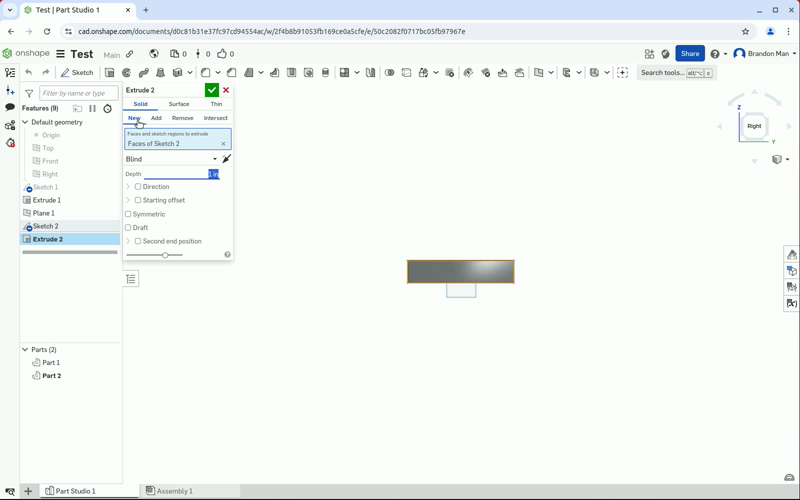
text(0.722)
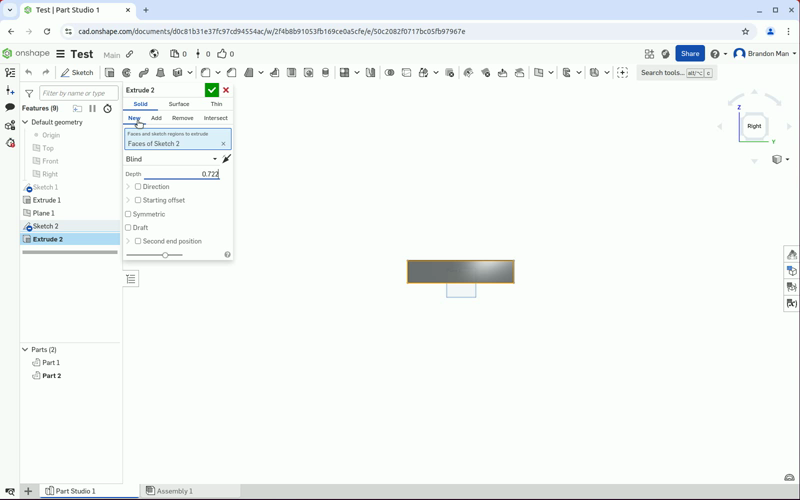
key(enter)
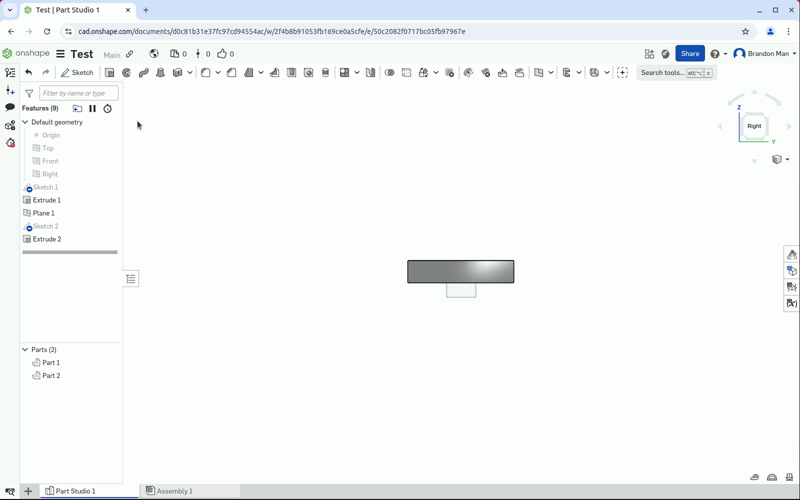
key(shift+h)
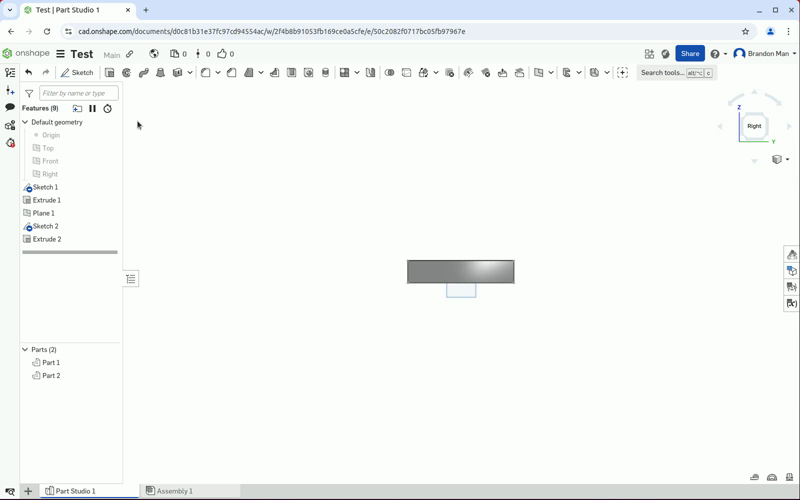
key(shift+h)
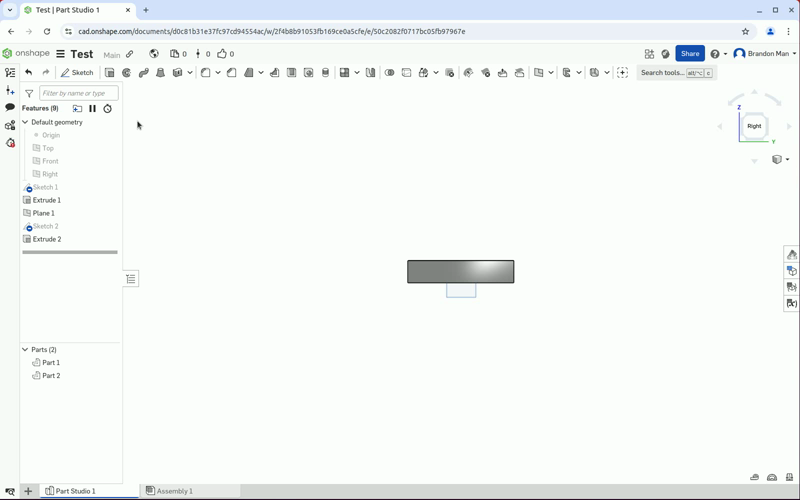
mouse_move(73, 189)
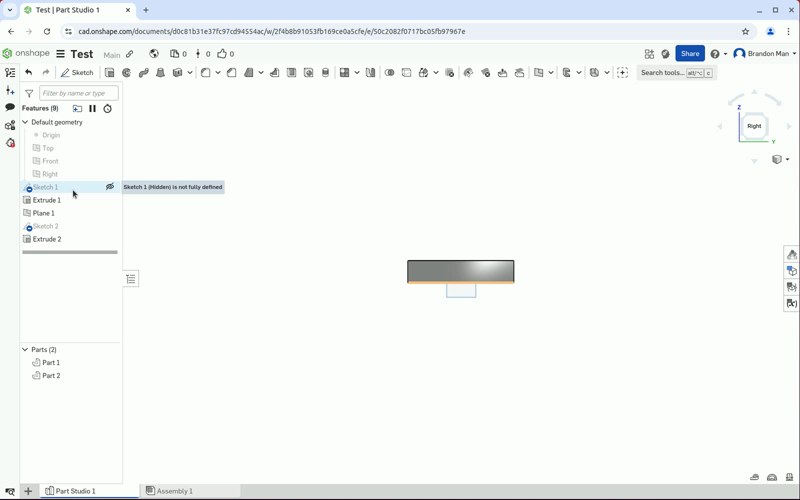
click(73, 189)
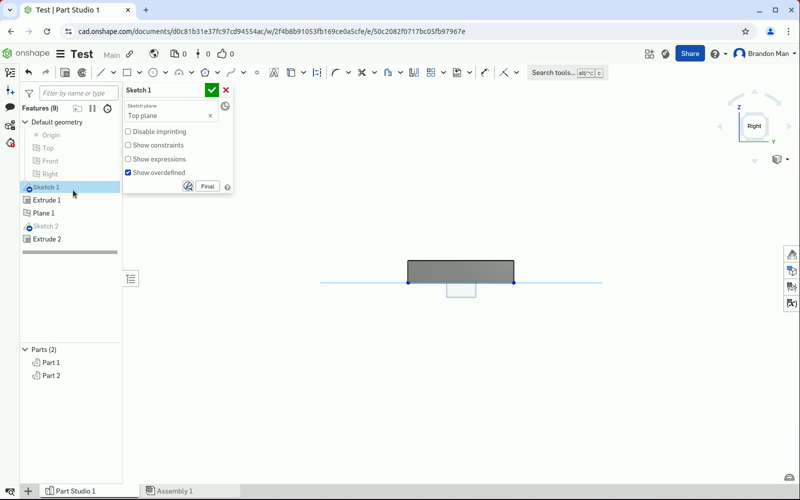
mouse_move(229, 92)
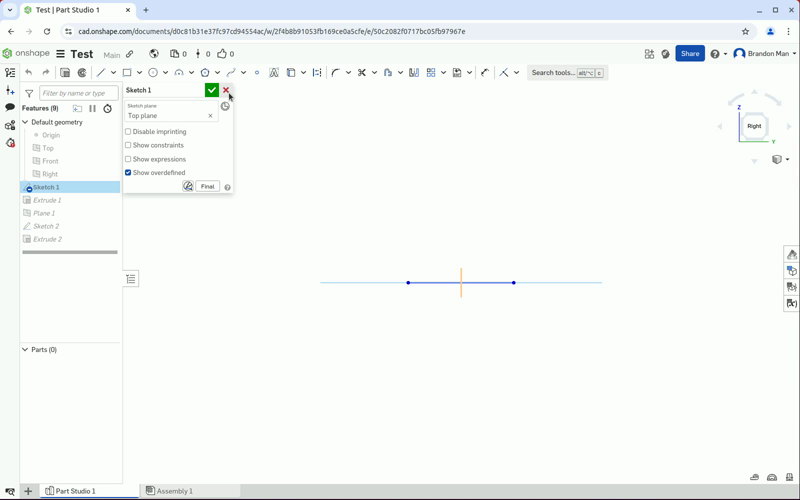
click(229, 92)
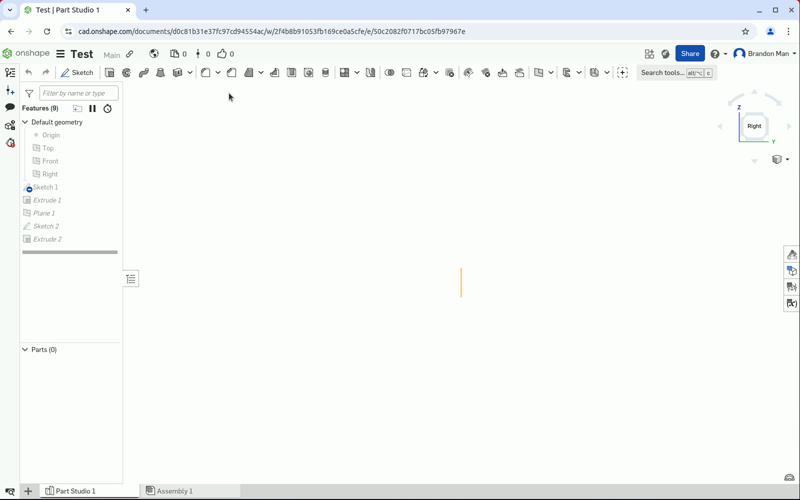
key(shift+s)
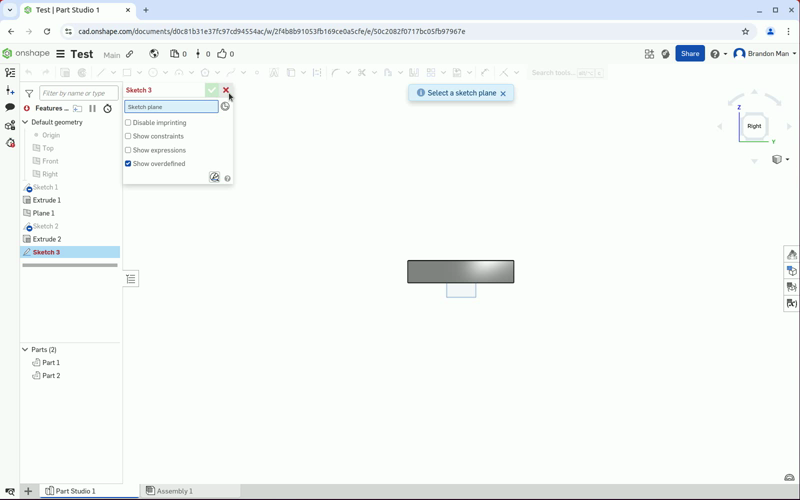
mouse_move(73, 215)
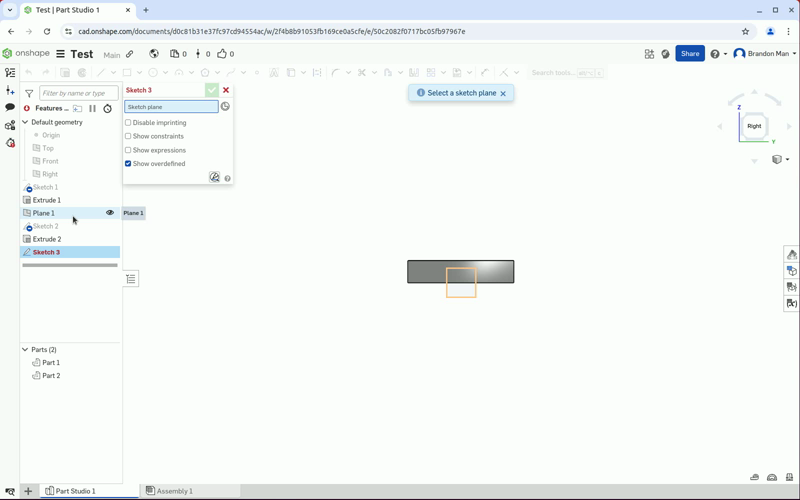
click(73, 215)
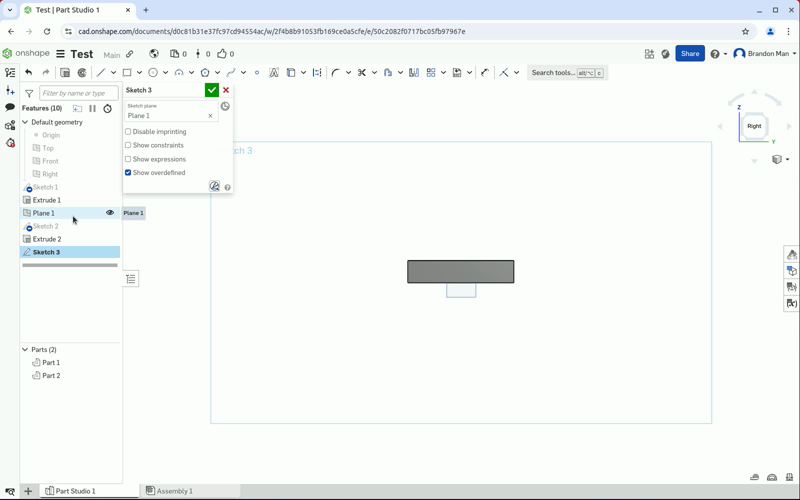
mouse_move(73, 352)
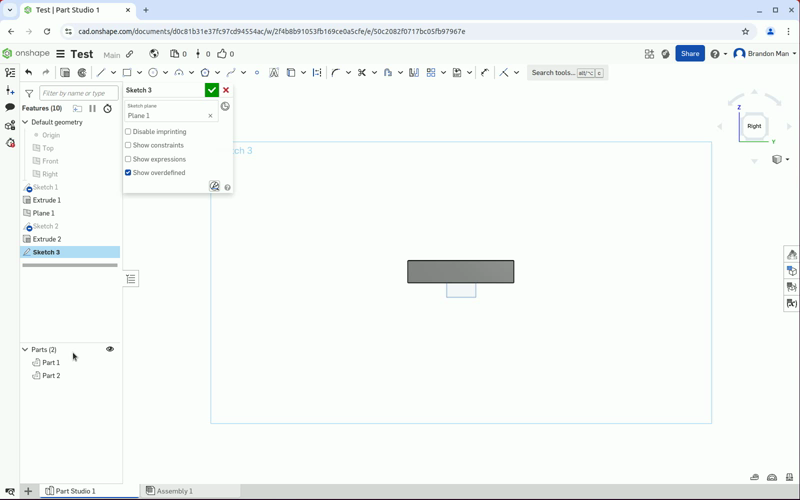
key(y)
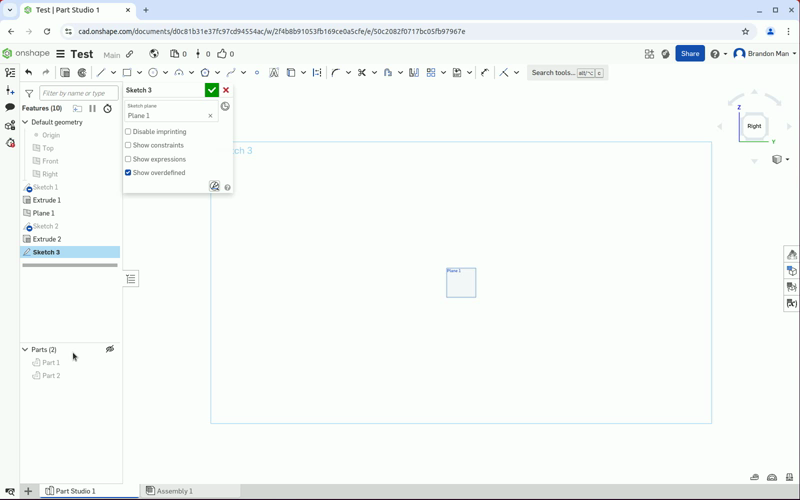
key(l)
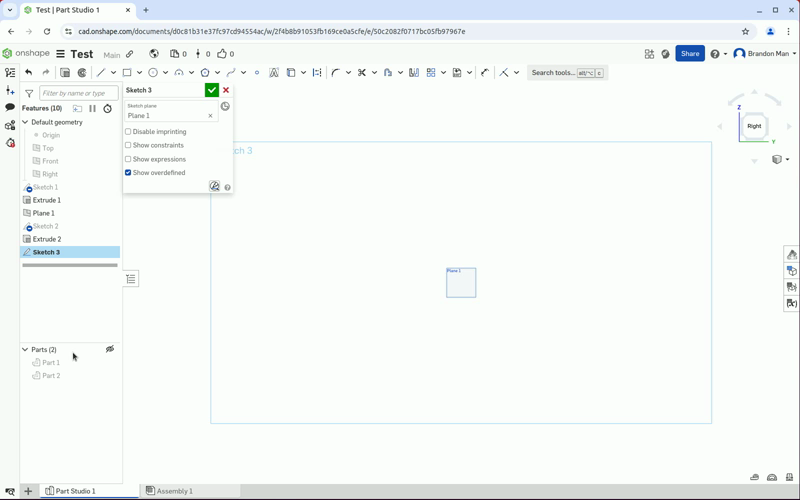
key_down(shift)
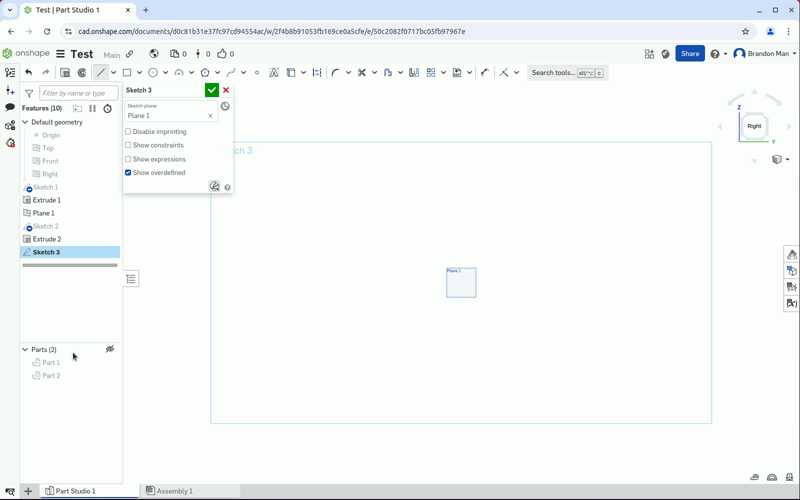
mouse_move(407, 260)
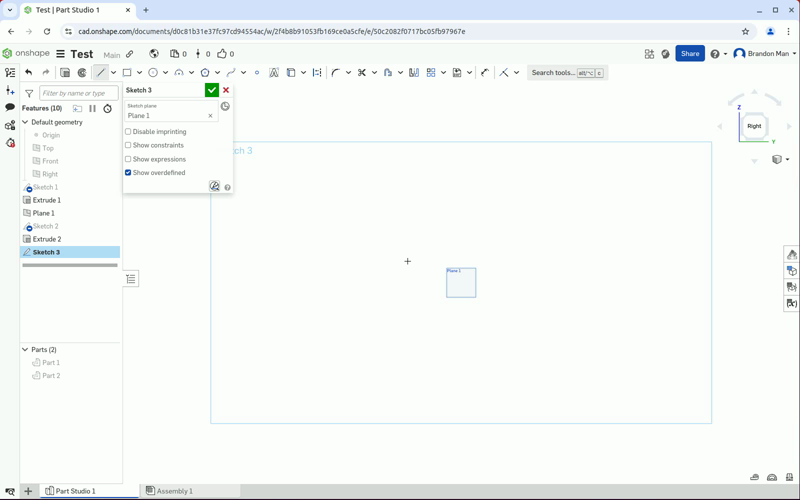
click(407, 260)
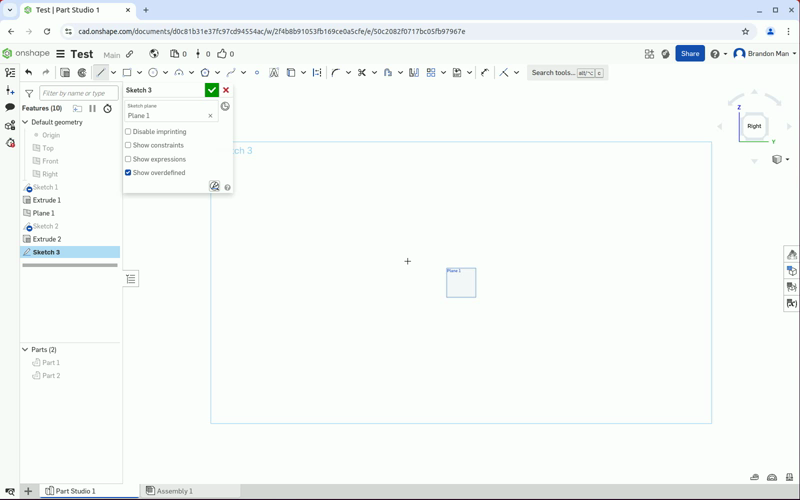
key_up(shift)
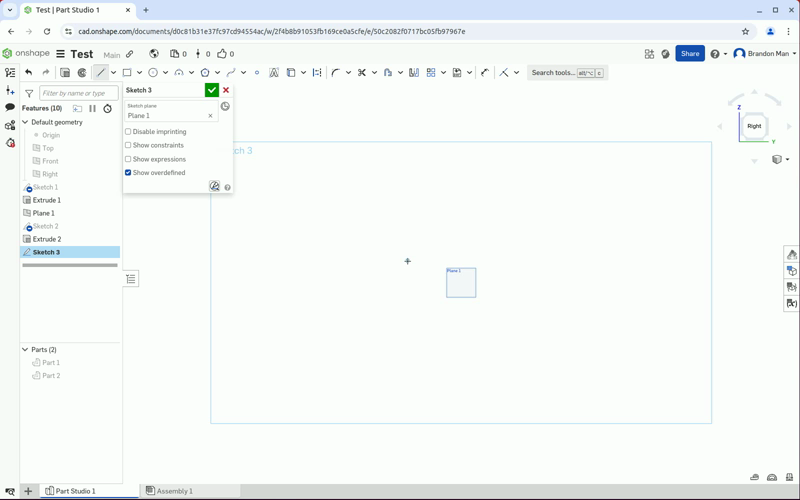
key_down(shift)
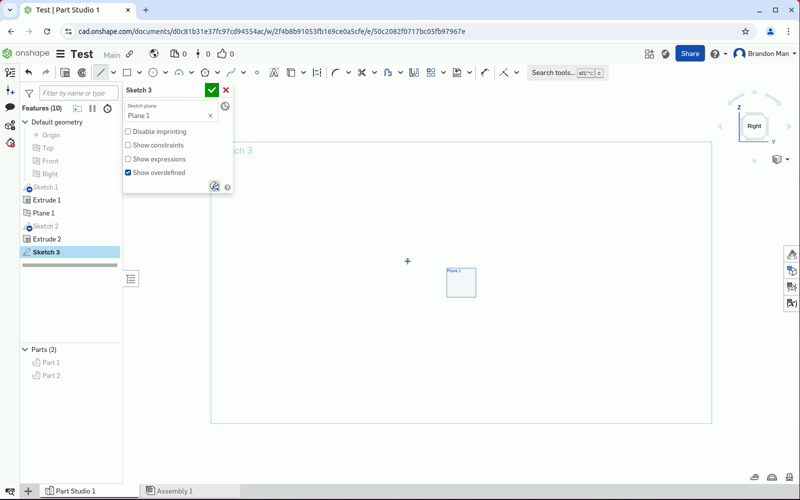
mouse_move(513, 260)
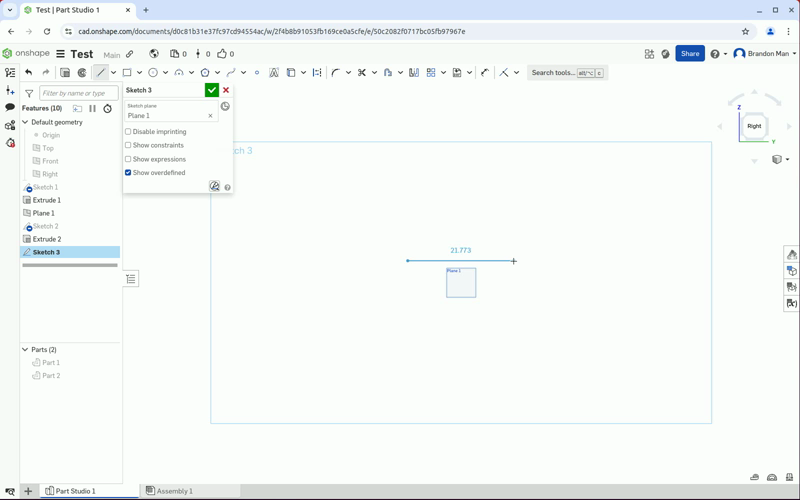
click(513, 260)
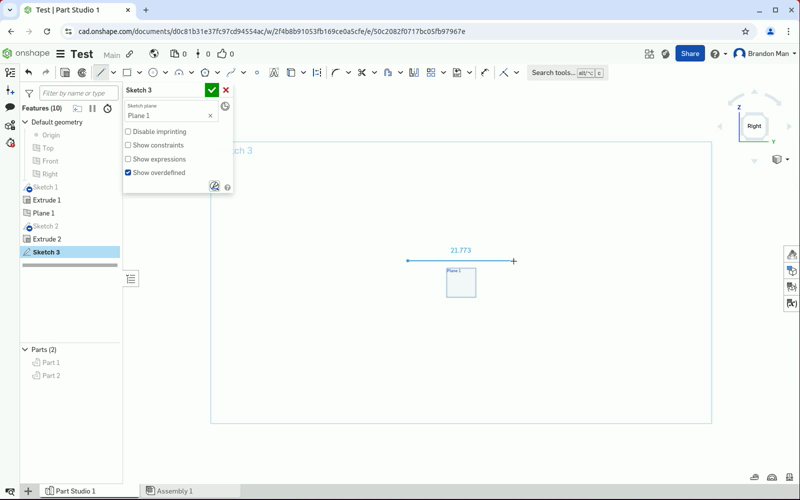
key_up(shift)
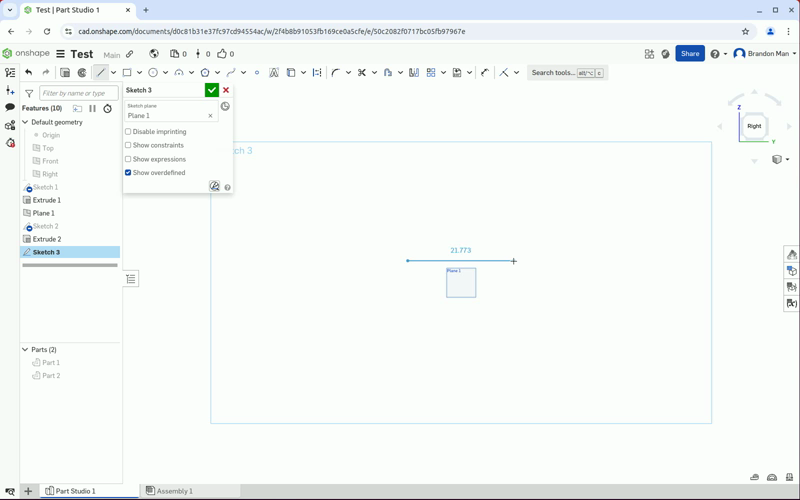
key_down(shift)
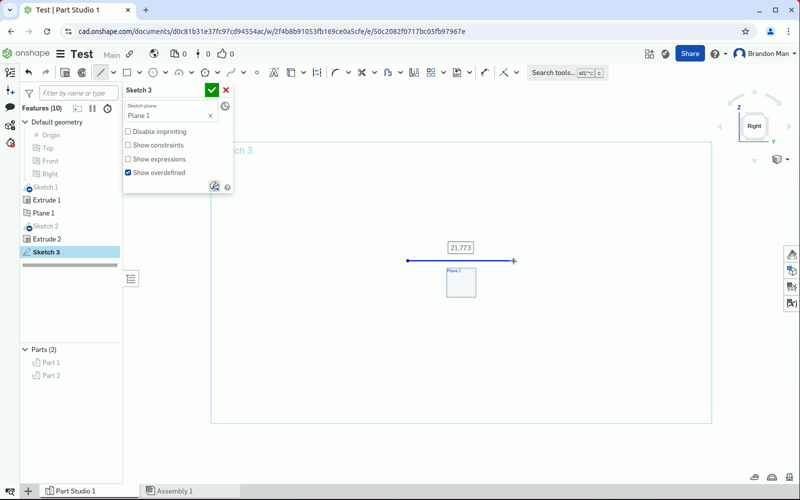
mouse_move(543, 260)
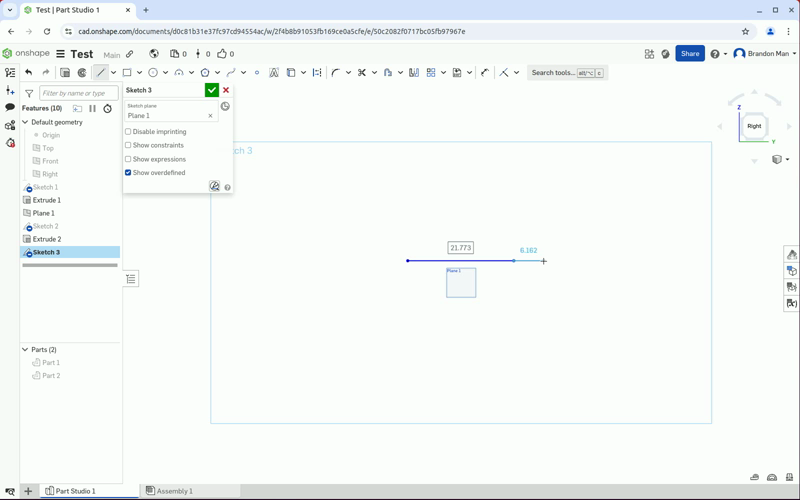
mouse_move(513, 257)
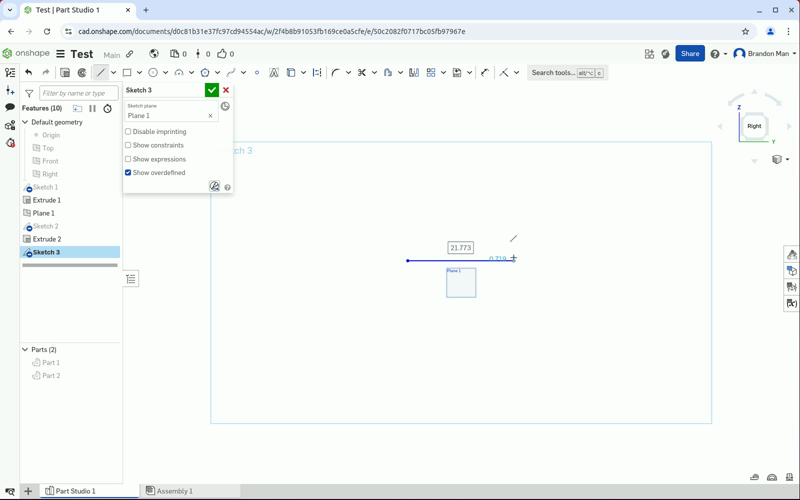
scroll(6)
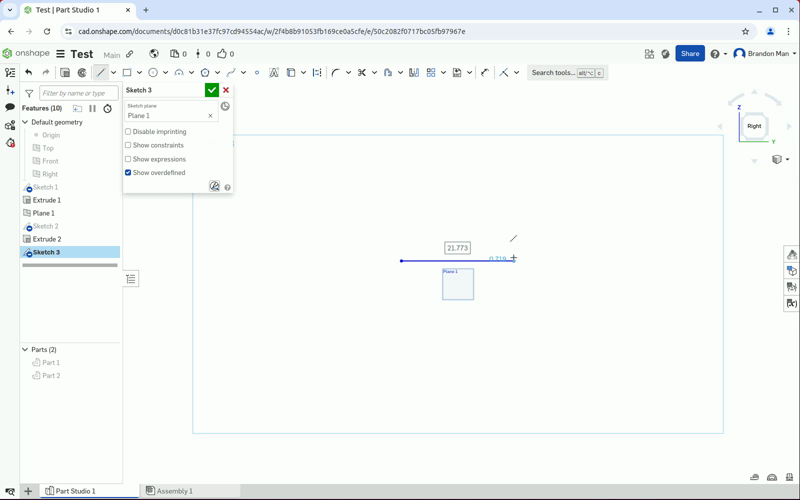
scroll(6)
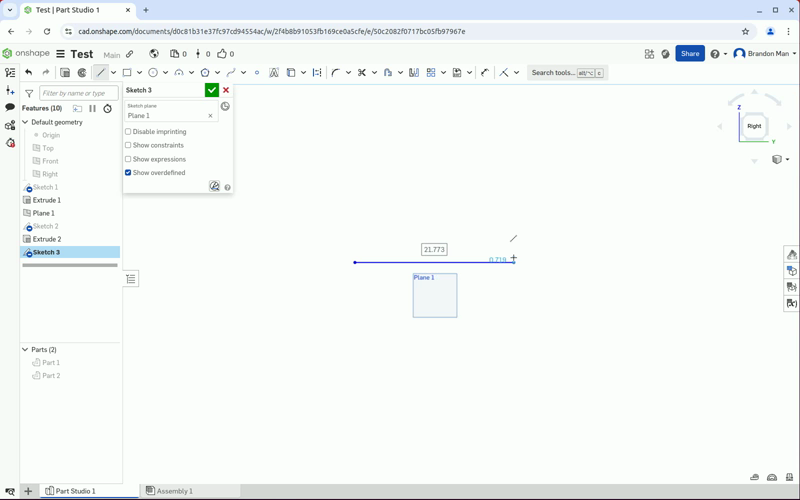
scroll(6)
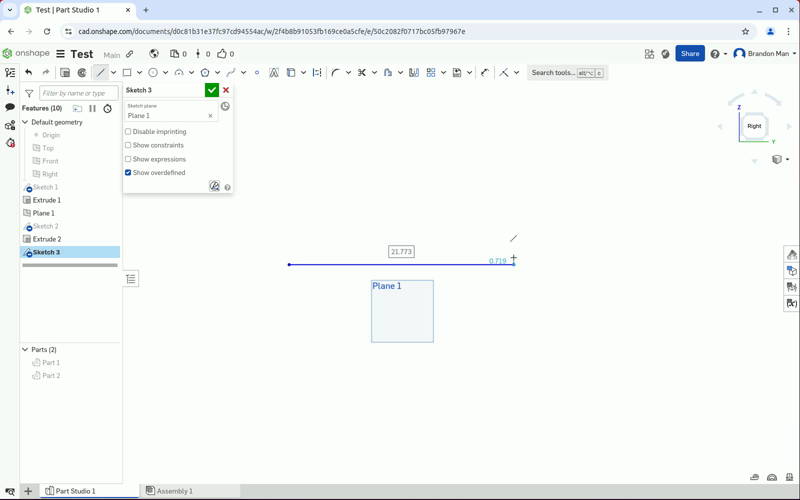
scroll(6)
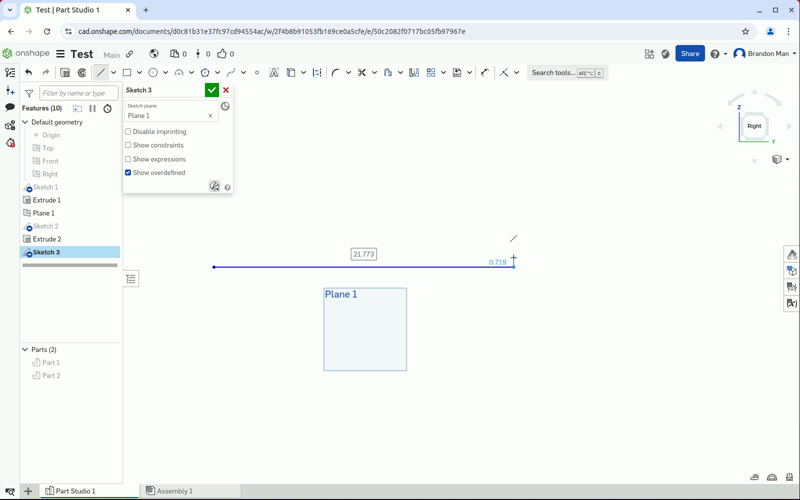
scroll(6)
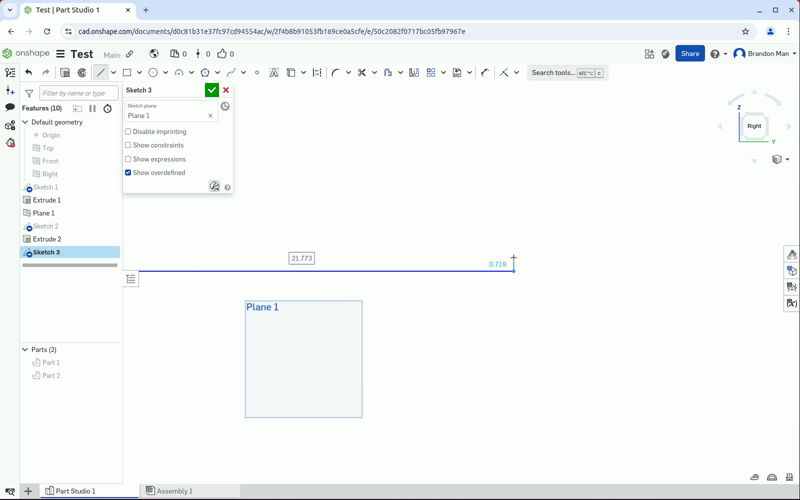
scroll(6)
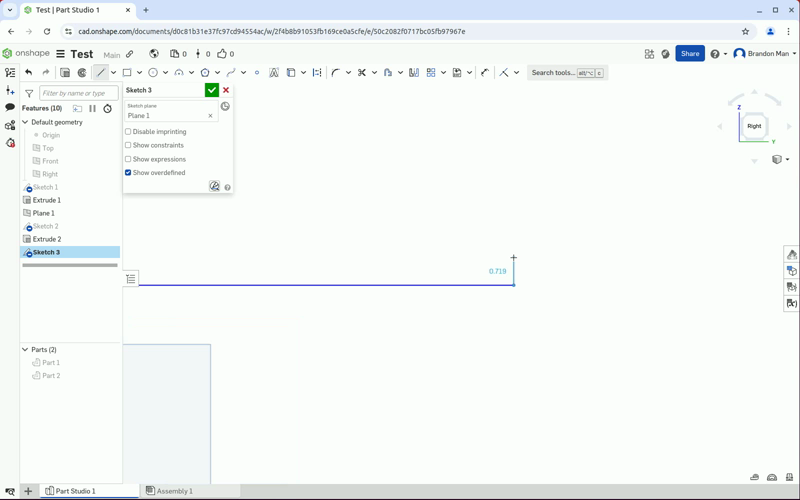
scroll(6)
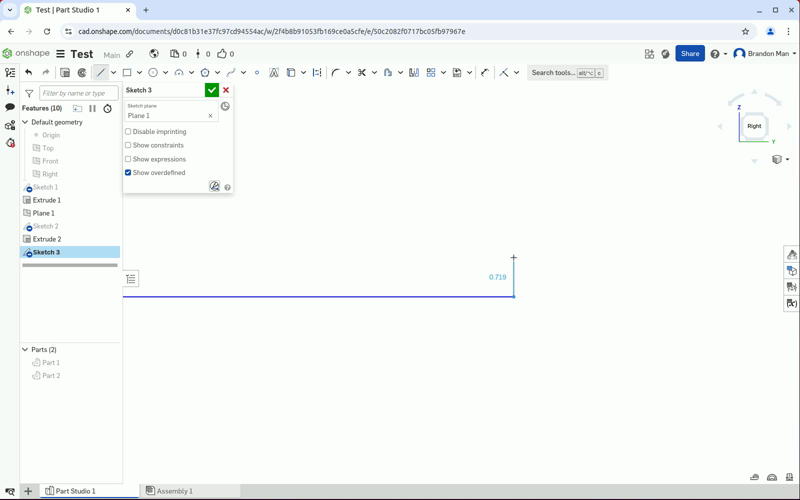
click(513, 257)
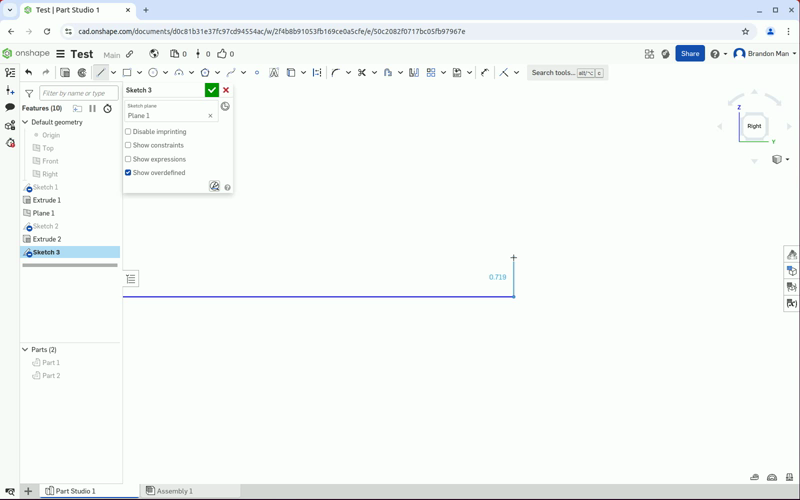
scroll(-6)
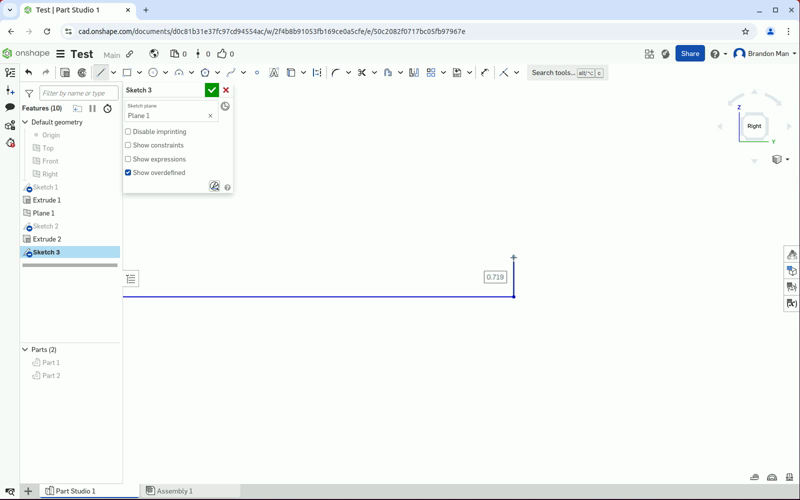
scroll(-6)
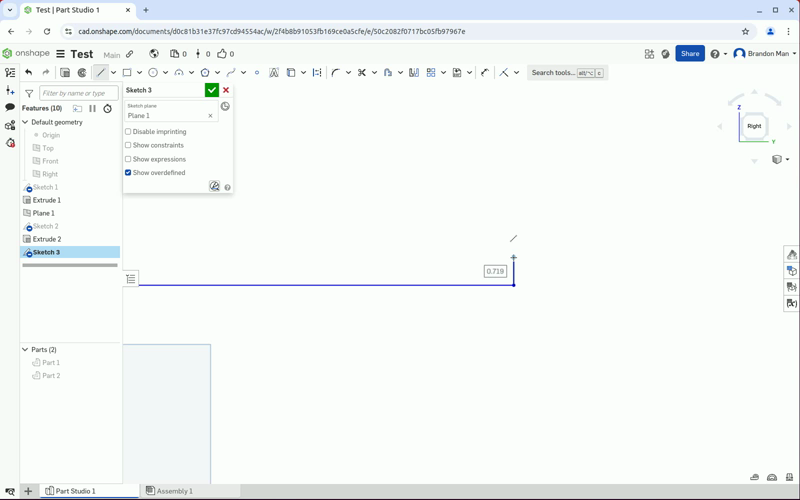
scroll(-6)
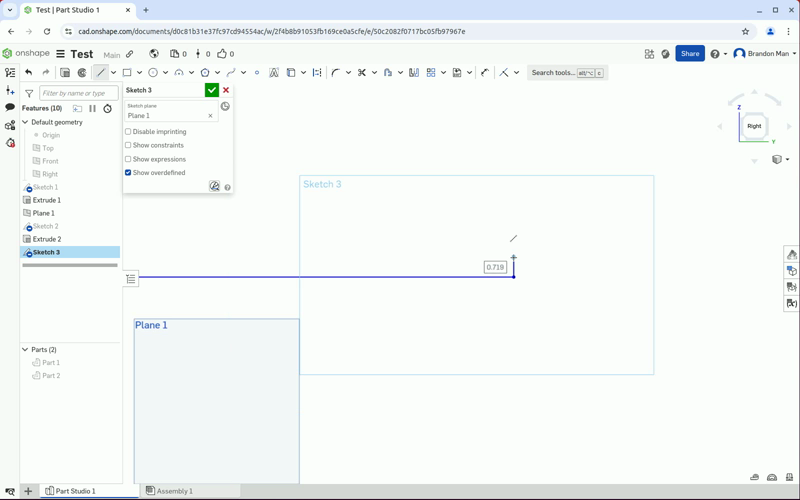
scroll(-6)
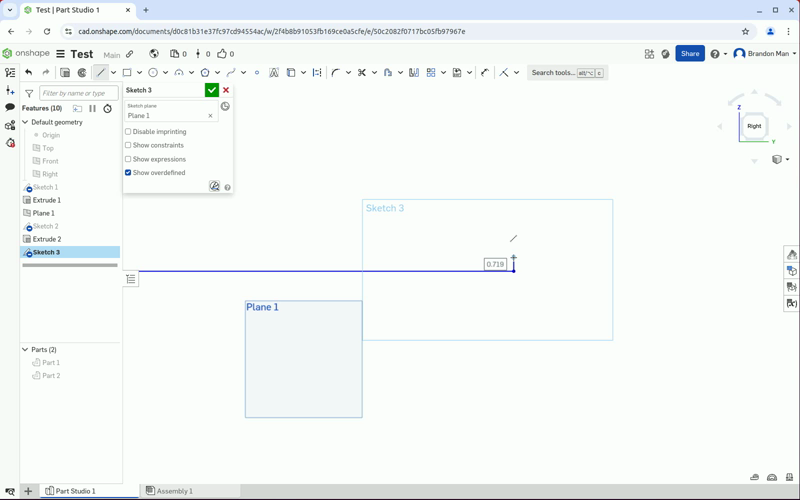
scroll(-6)
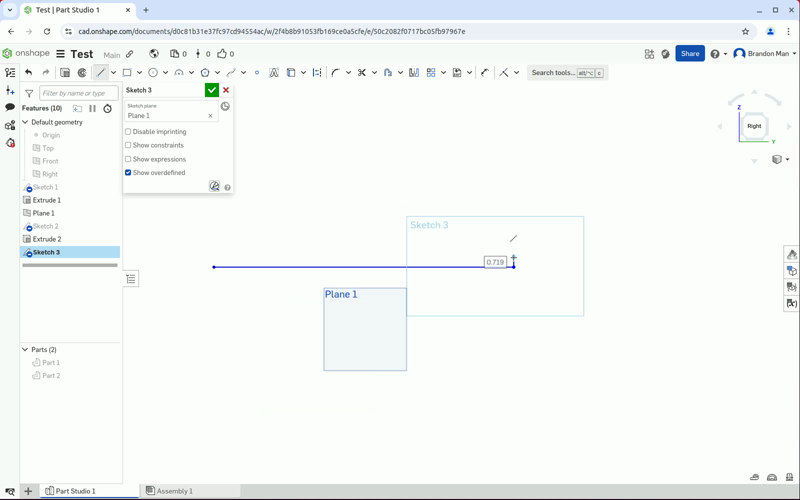
scroll(-6)
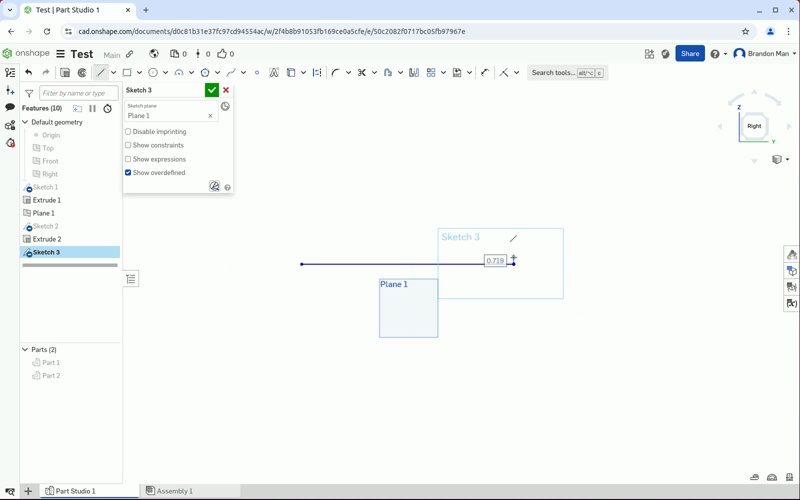
scroll(-6)
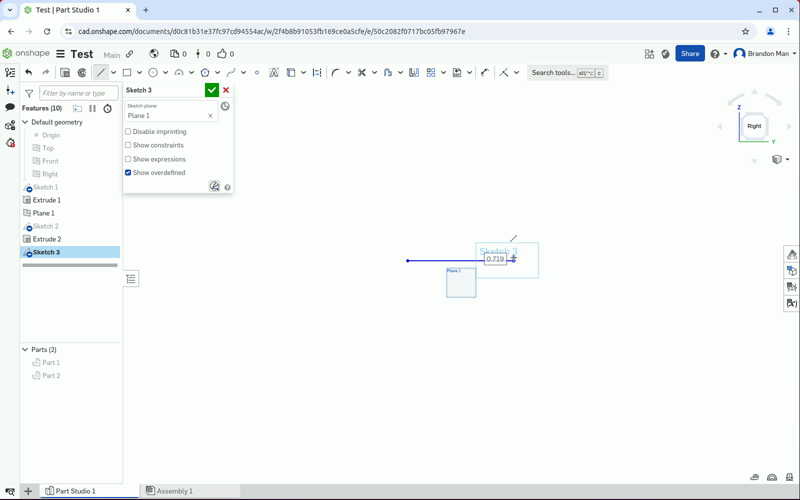
key_up(shift)
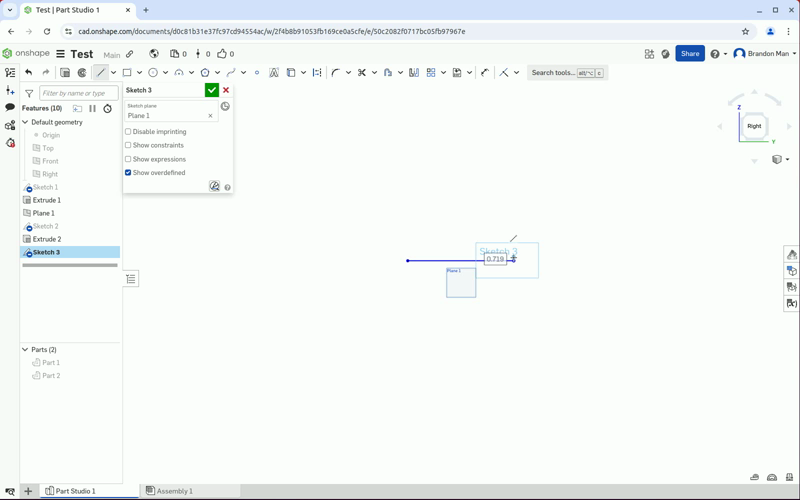
key_down(shift)
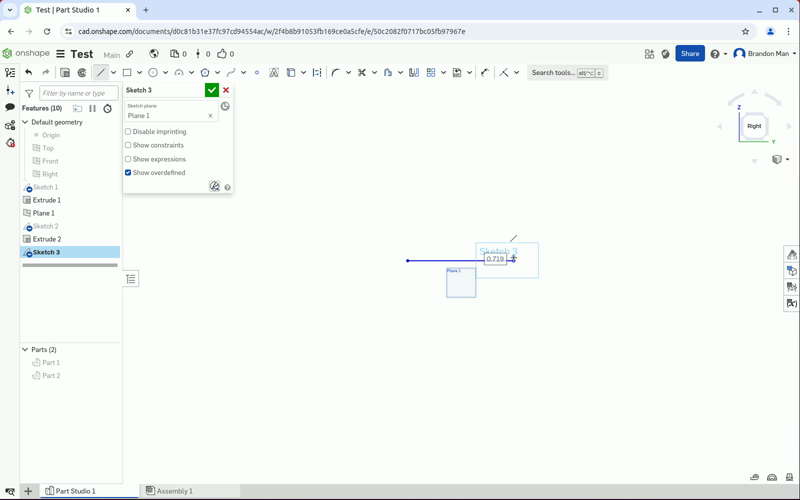
mouse_move(407, 257)
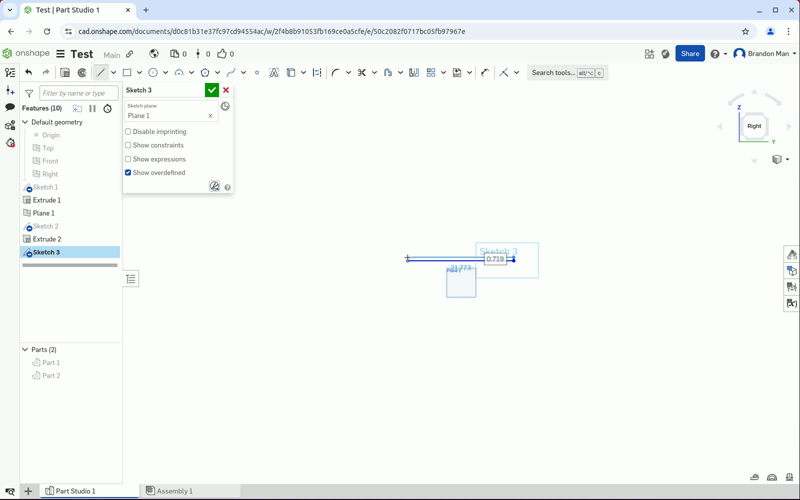
scroll(6)
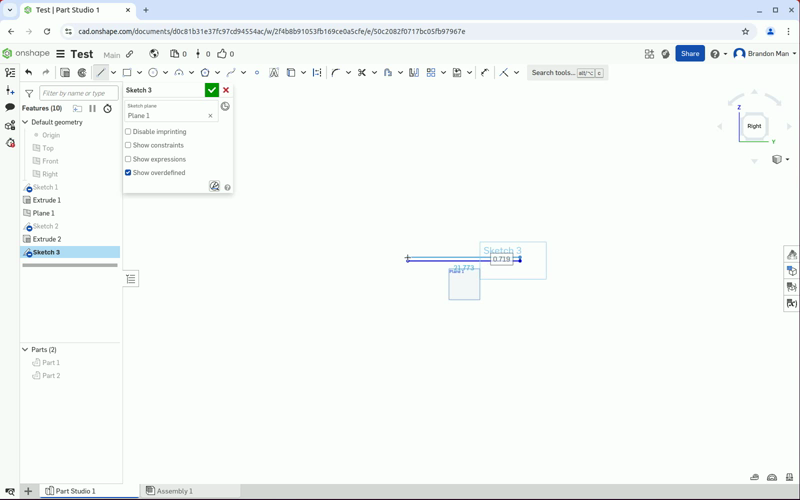
scroll(6)
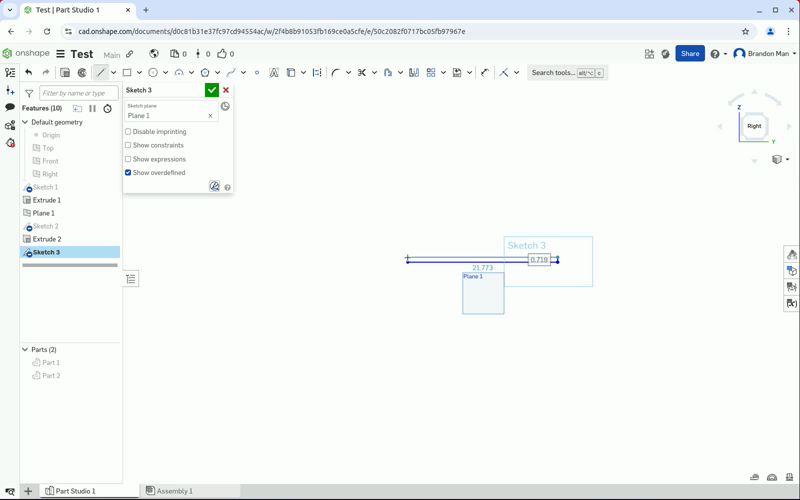
scroll(6)
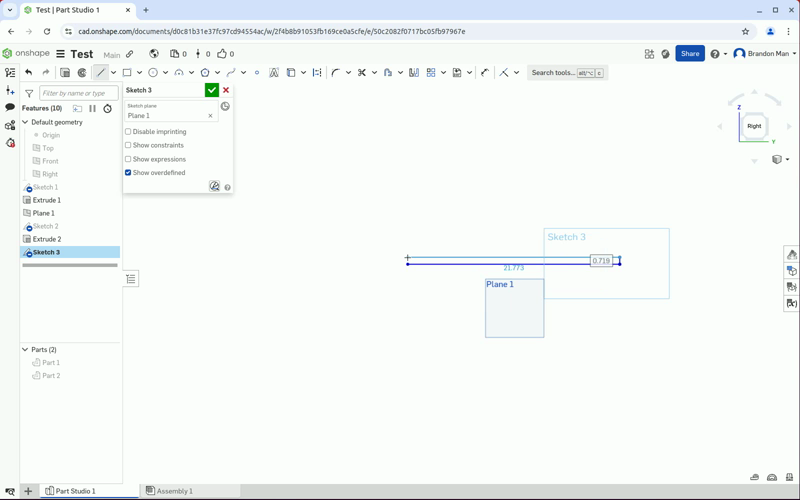
scroll(6)
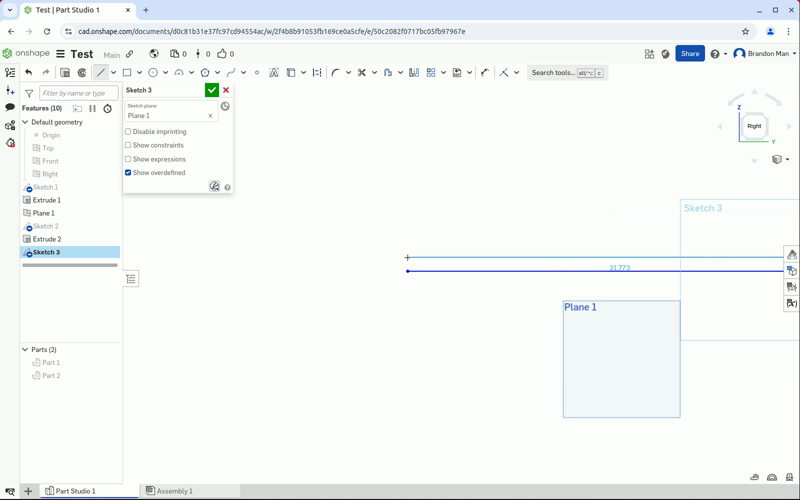
scroll(6)
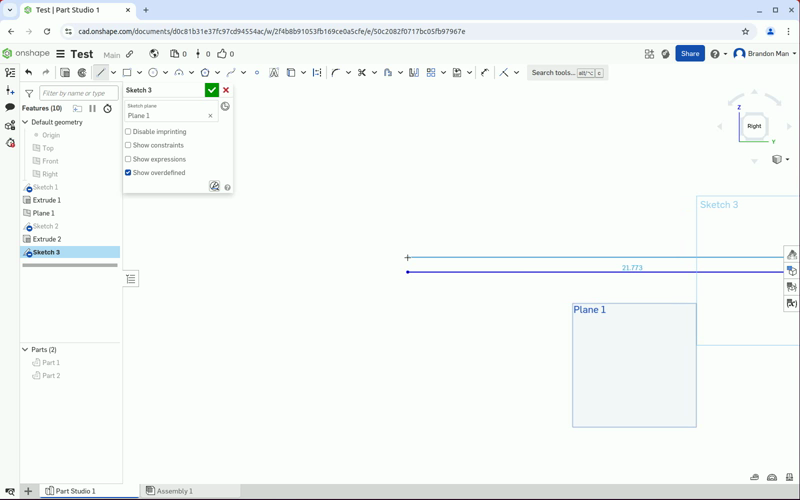
scroll(6)
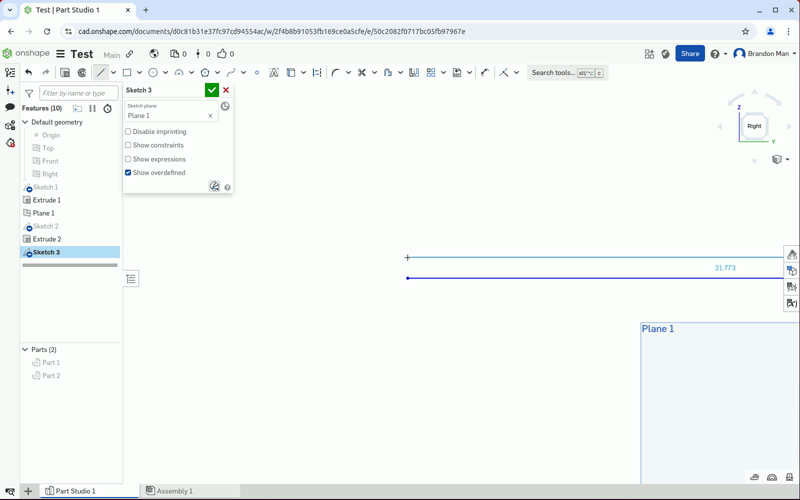
scroll(6)
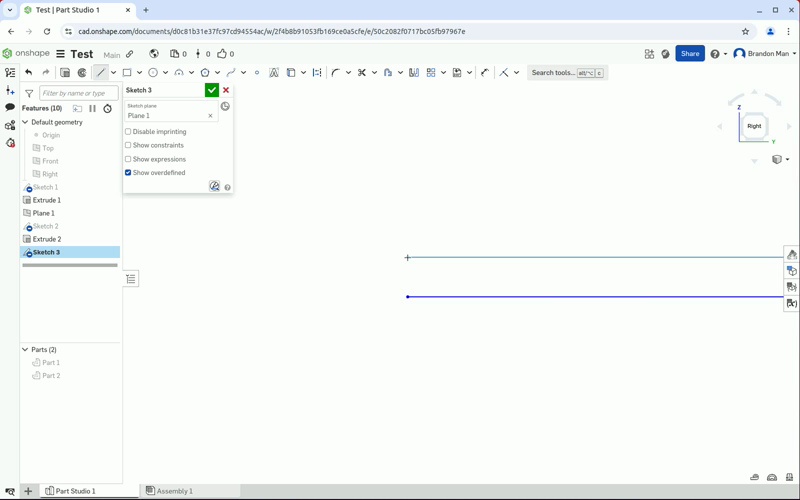
click(407, 257)
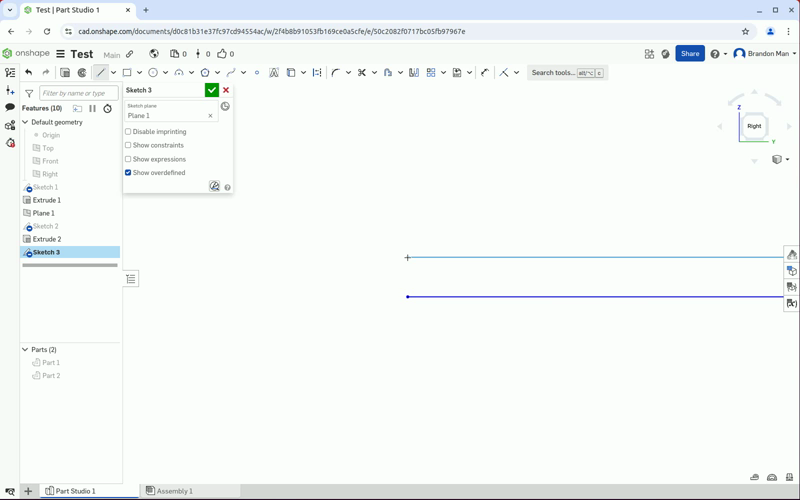
scroll(-6)
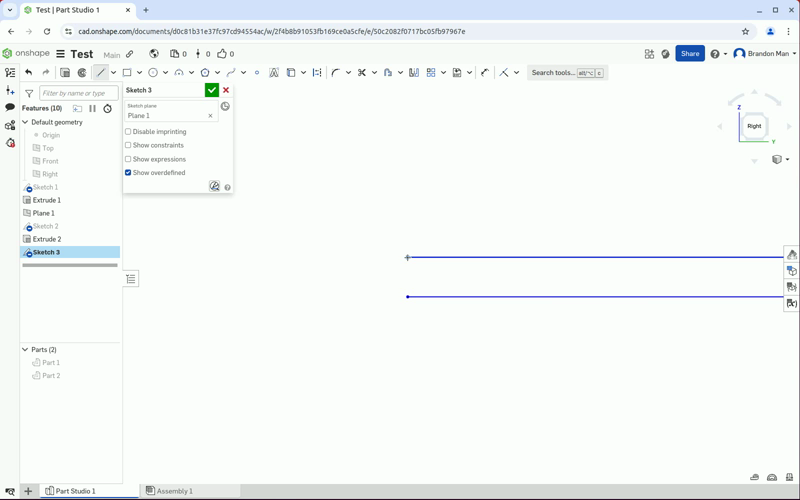
scroll(-6)
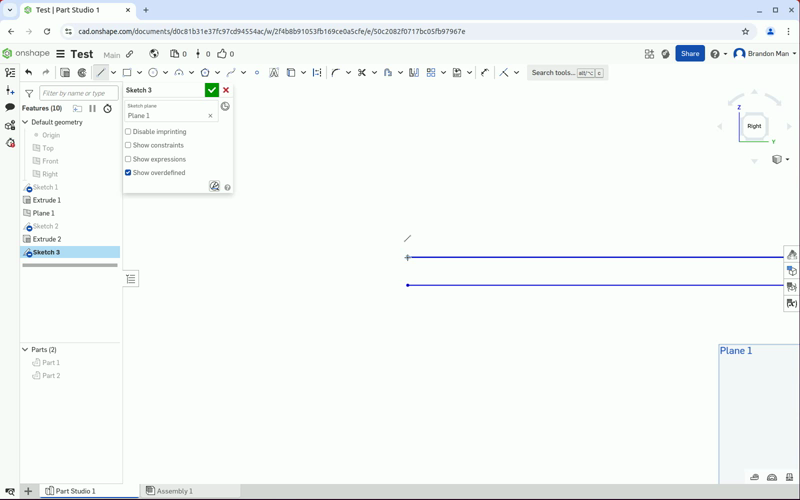
scroll(-6)
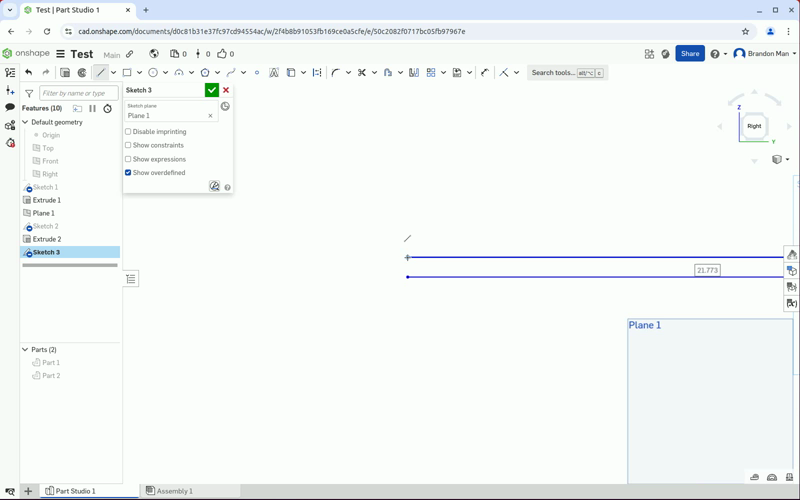
scroll(-6)
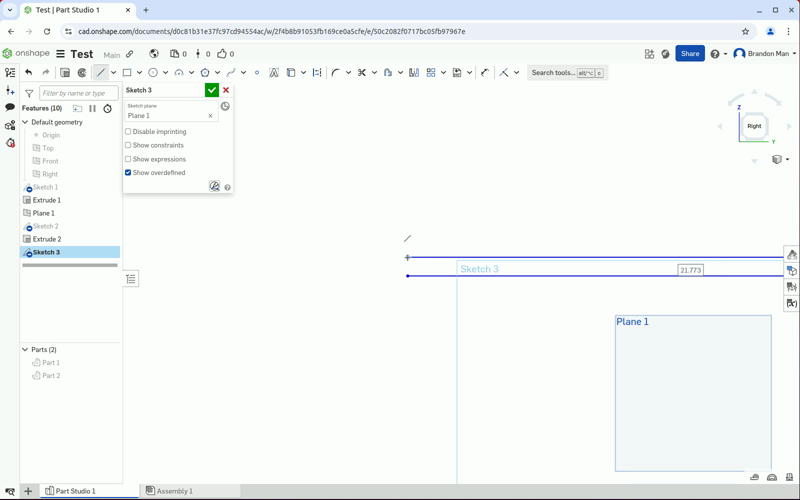
scroll(-6)
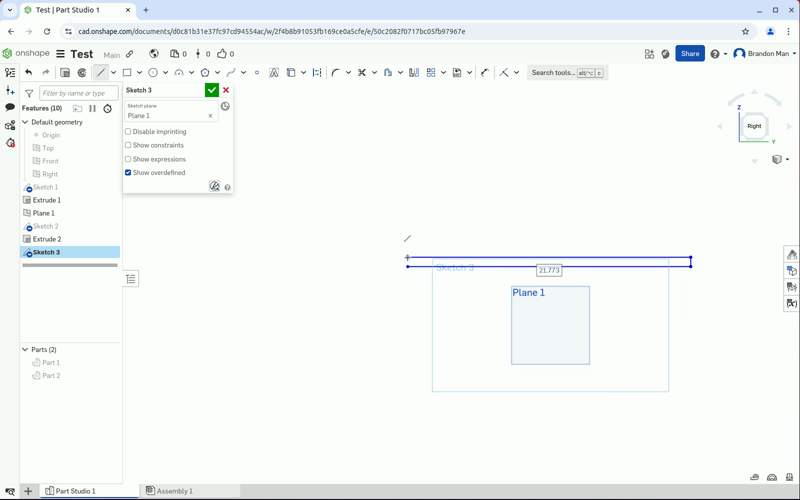
scroll(-6)
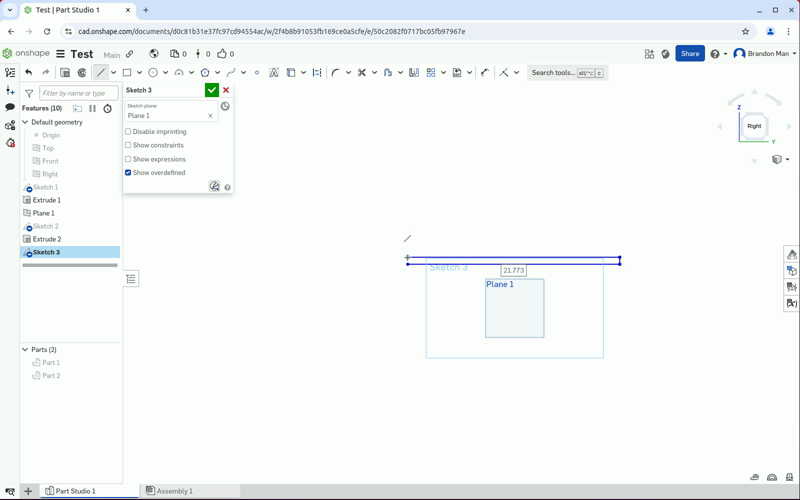
scroll(-6)
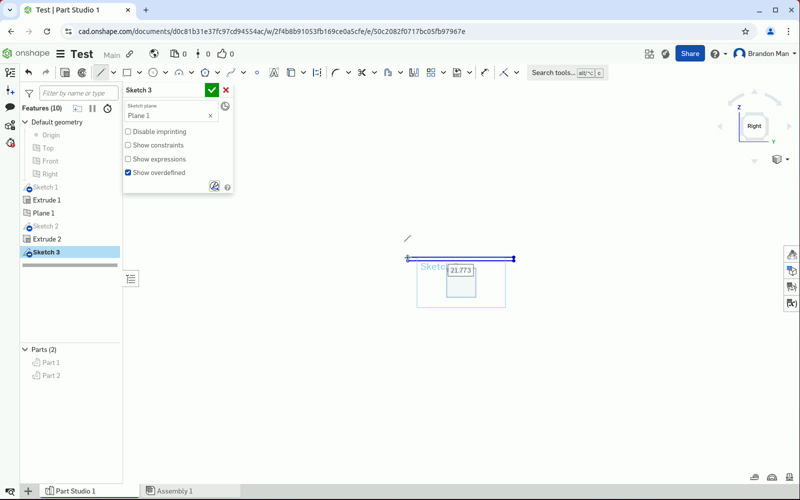
key_up(shift)
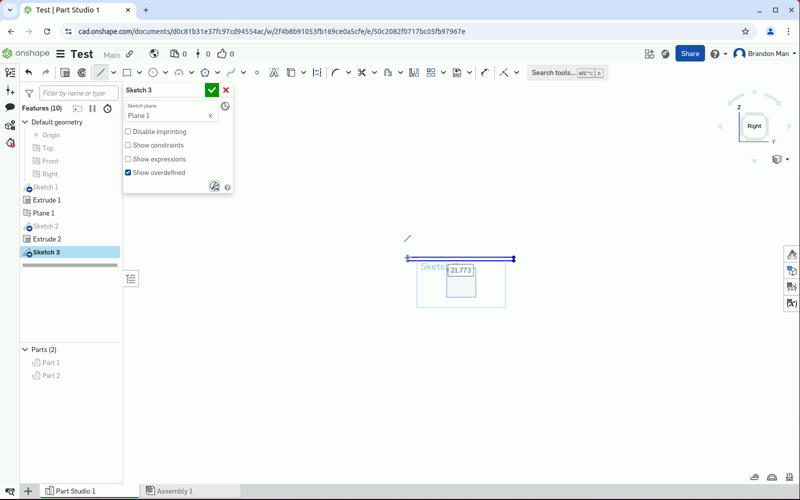
mouse_move(437, 257)
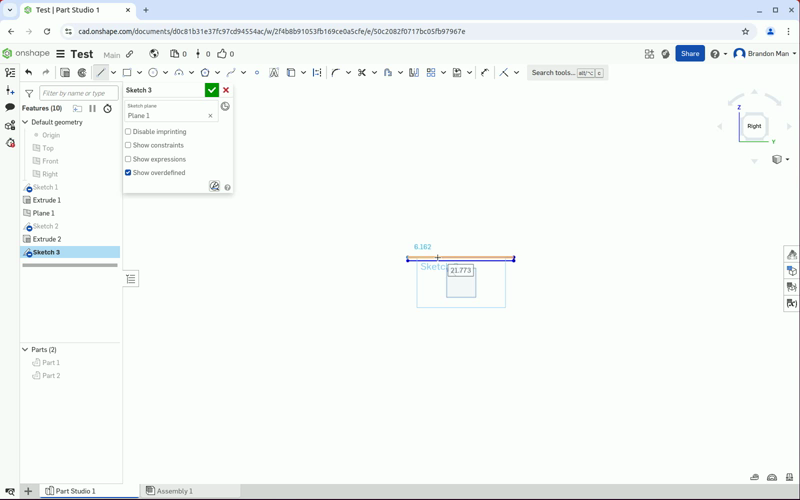
key_down(shift)
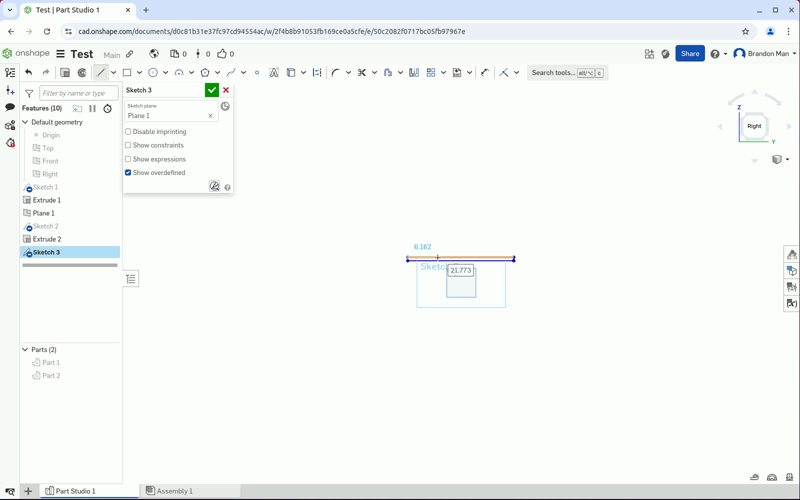
mouse_move(407, 260)
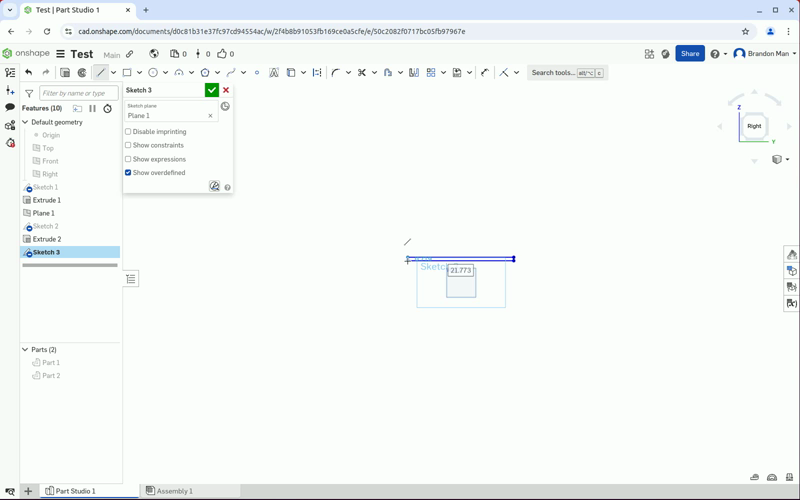
scroll(6)
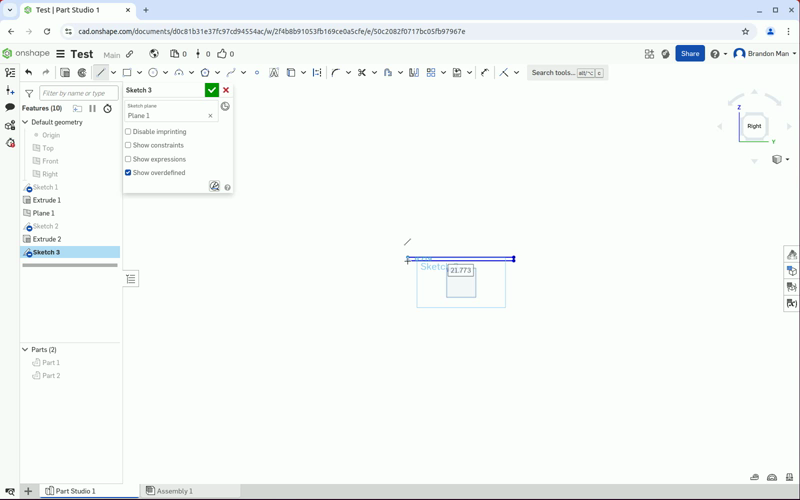
scroll(6)
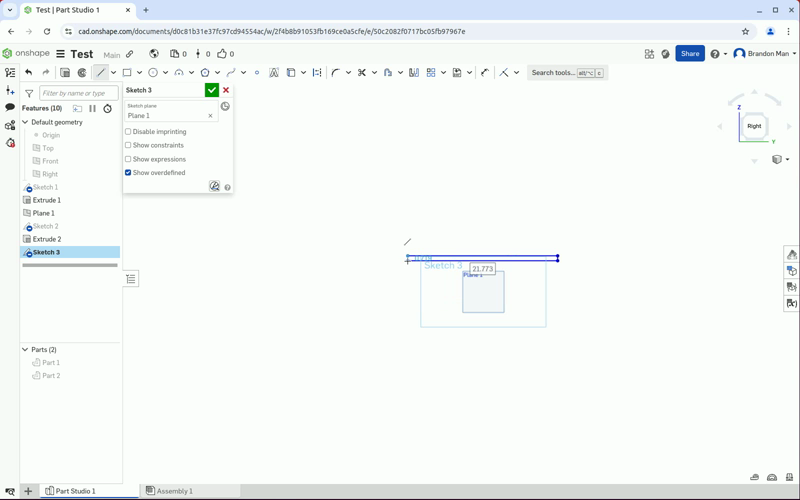
scroll(6)
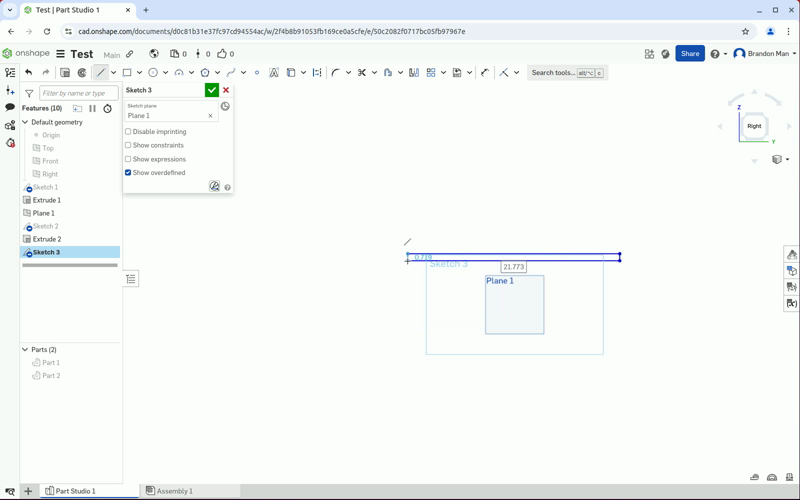
scroll(6)
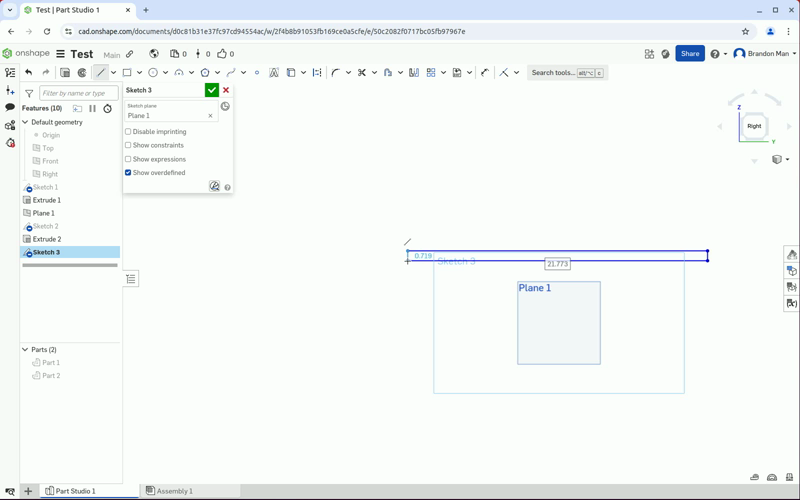
scroll(6)
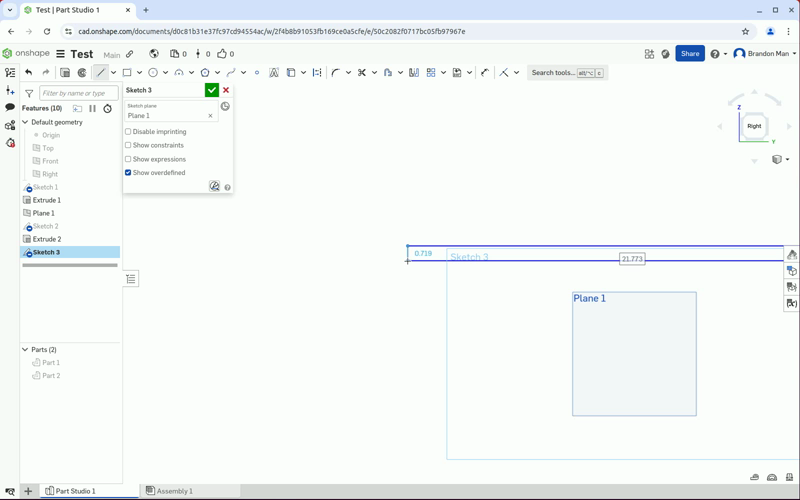
scroll(6)
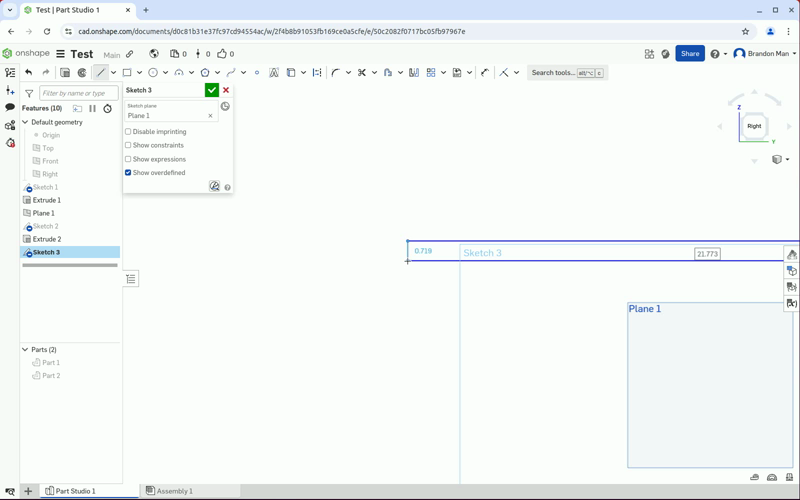
scroll(6)
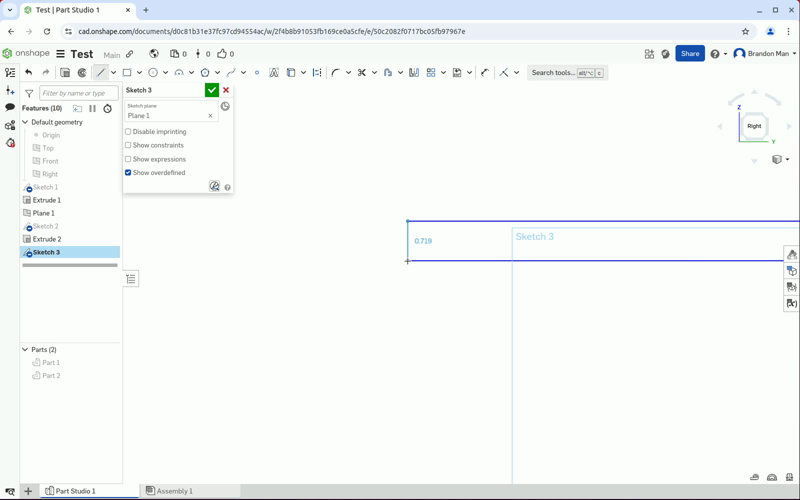
key_up(shift)
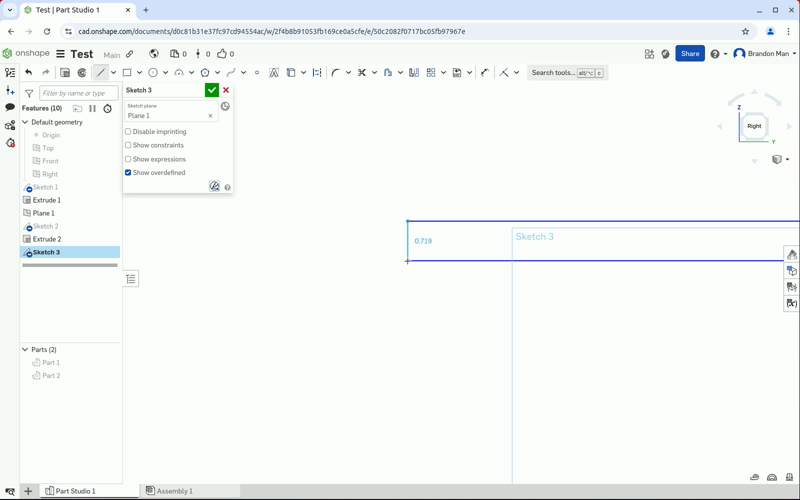
click(407, 260)
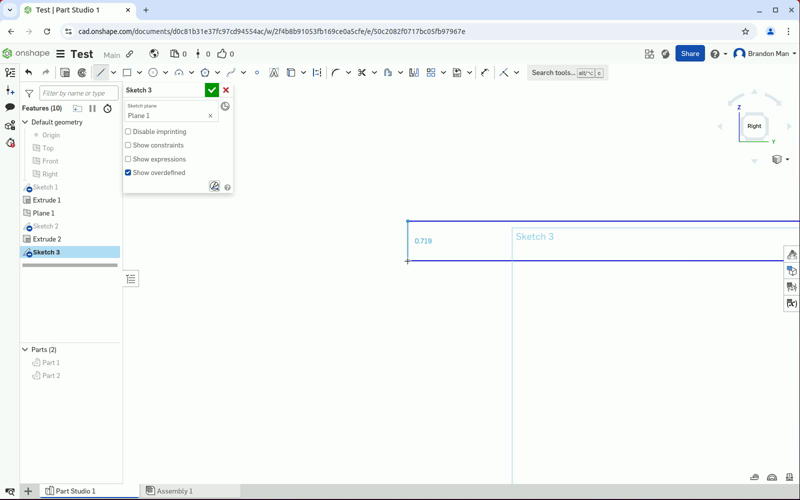
scroll(-6)
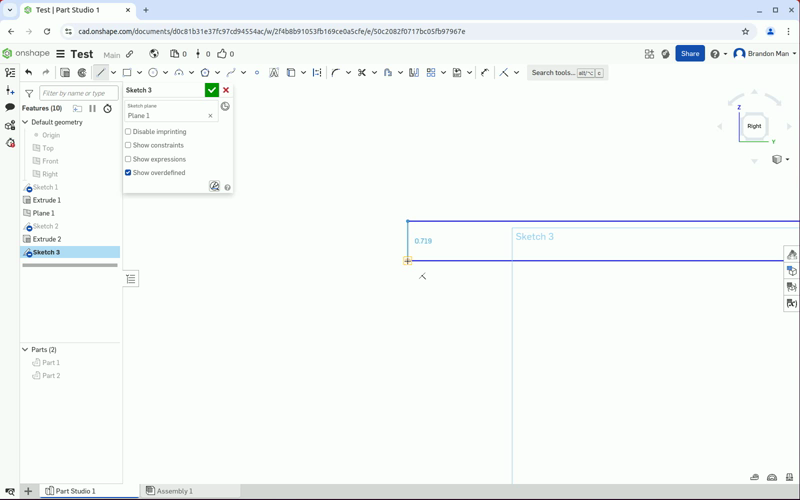
scroll(-6)
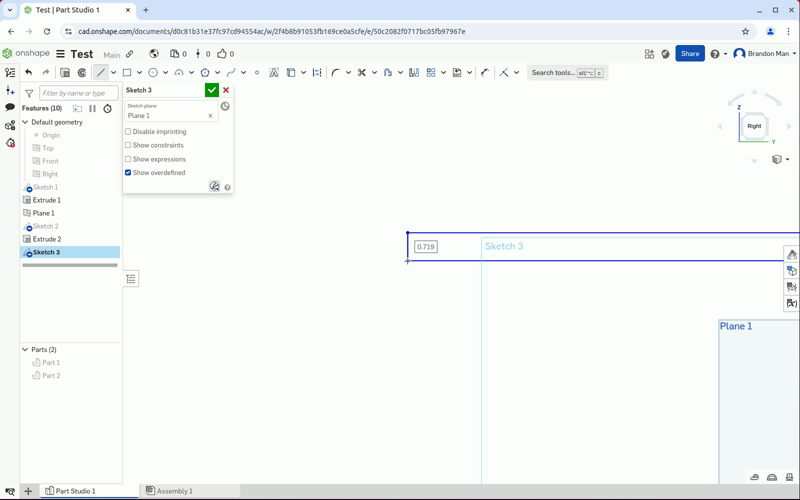
scroll(-6)
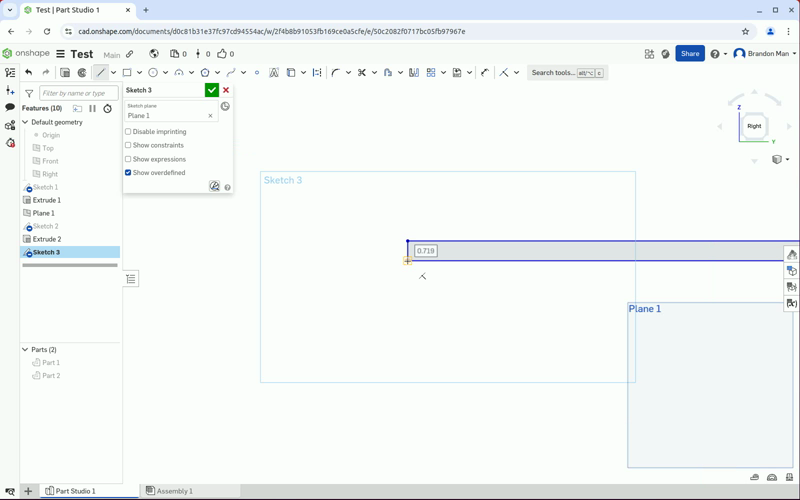
scroll(-6)
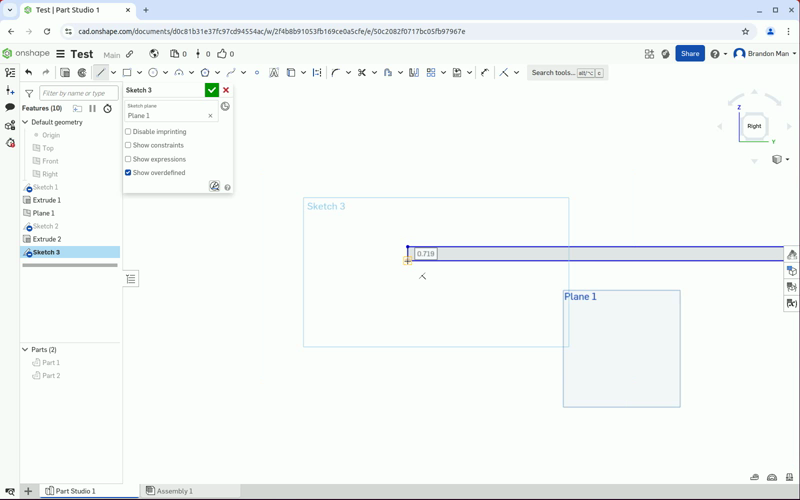
scroll(-6)
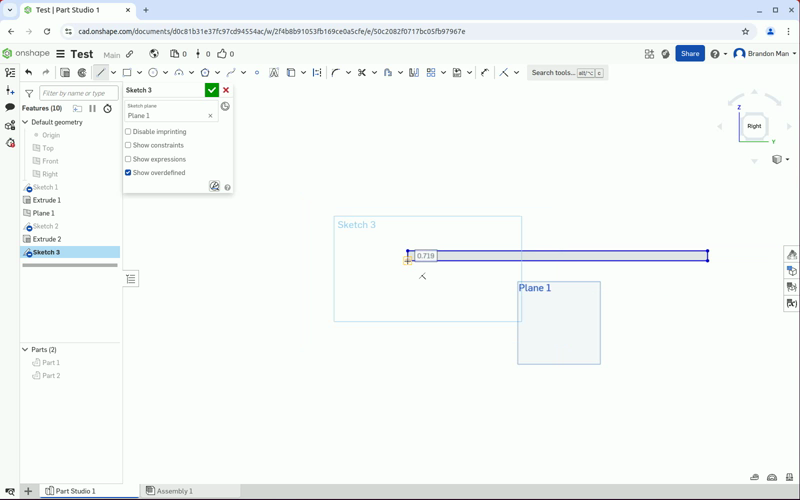
scroll(-6)
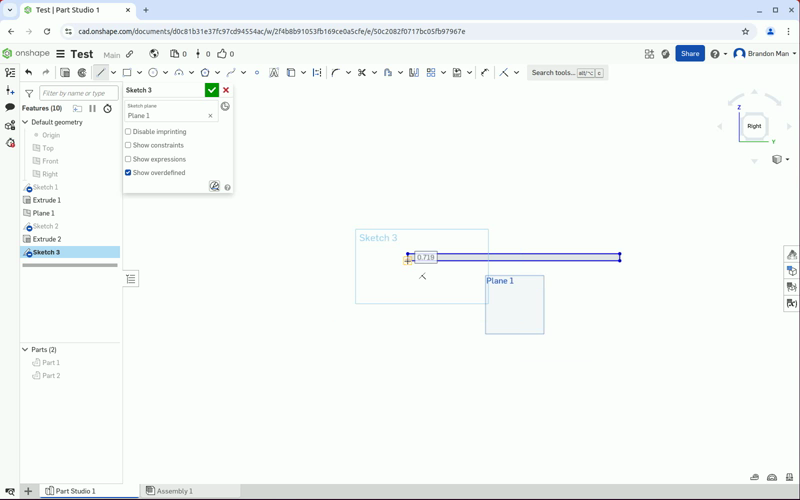
scroll(-6)
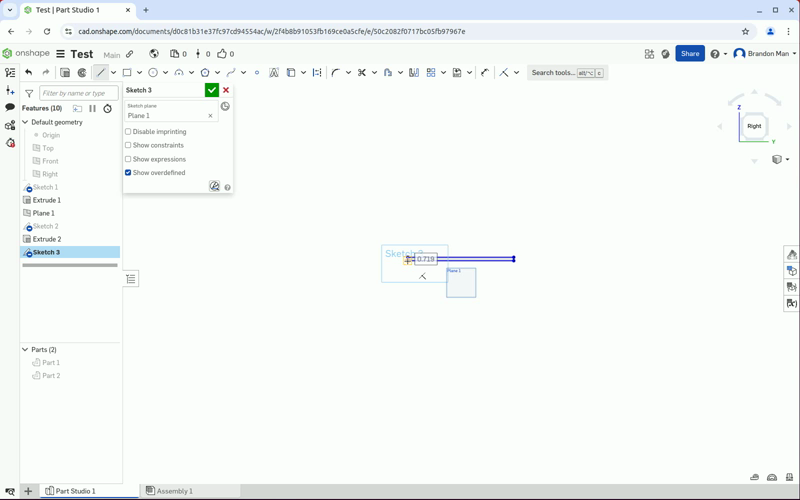
key(esc)
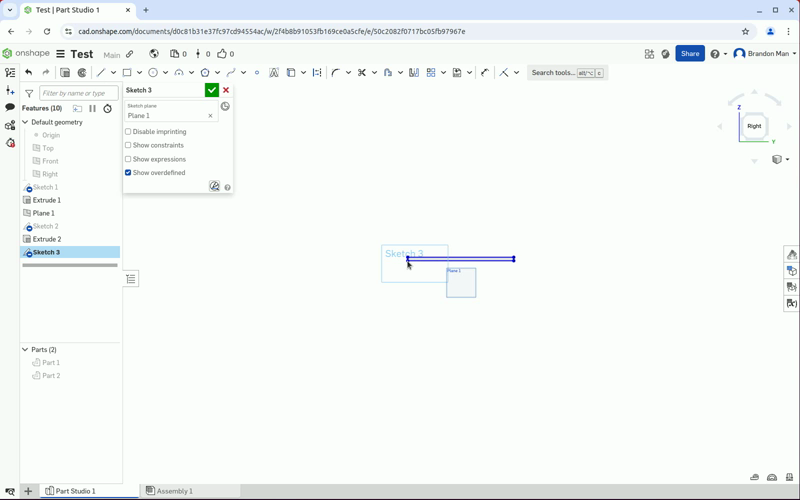
mouse_move(463, 260)
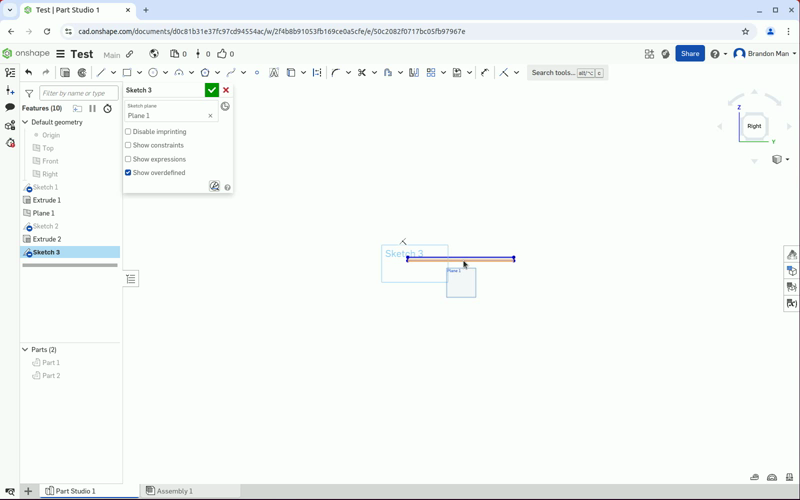
scroll(6)
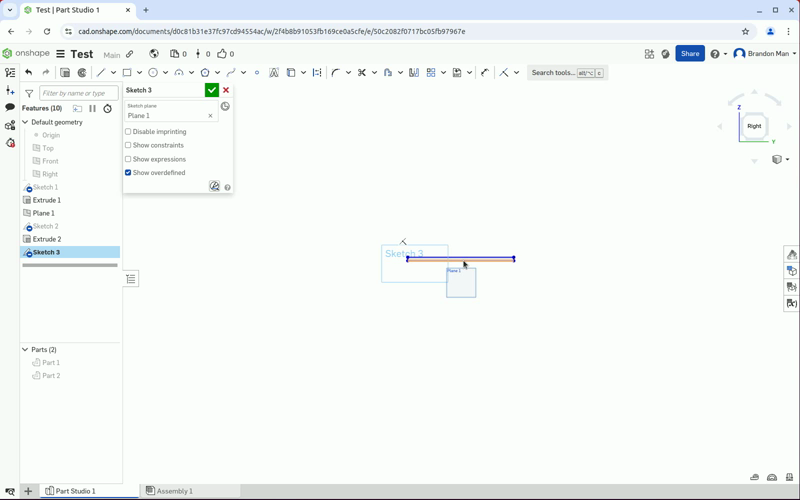
scroll(6)
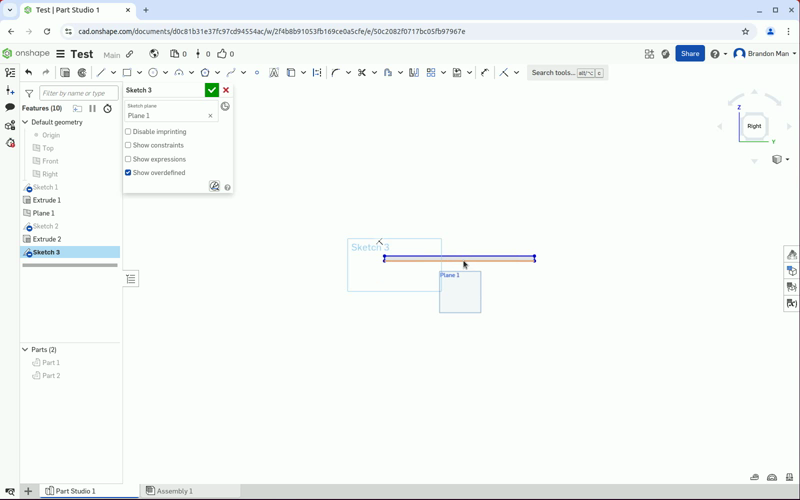
scroll(6)
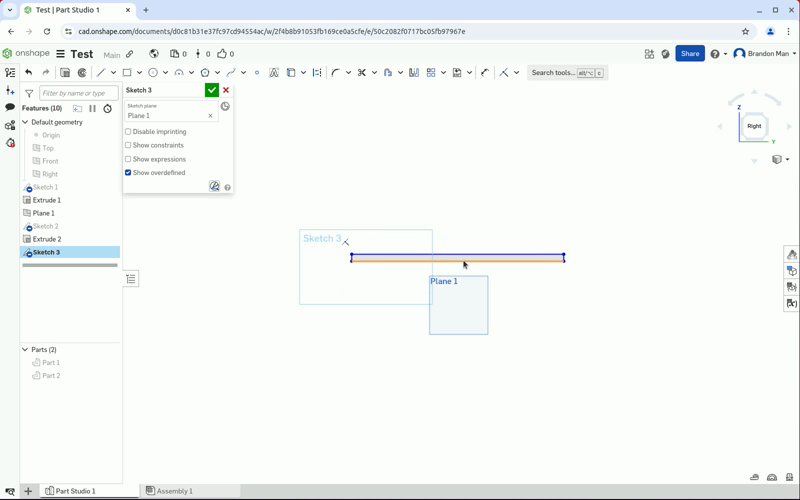
scroll(6)
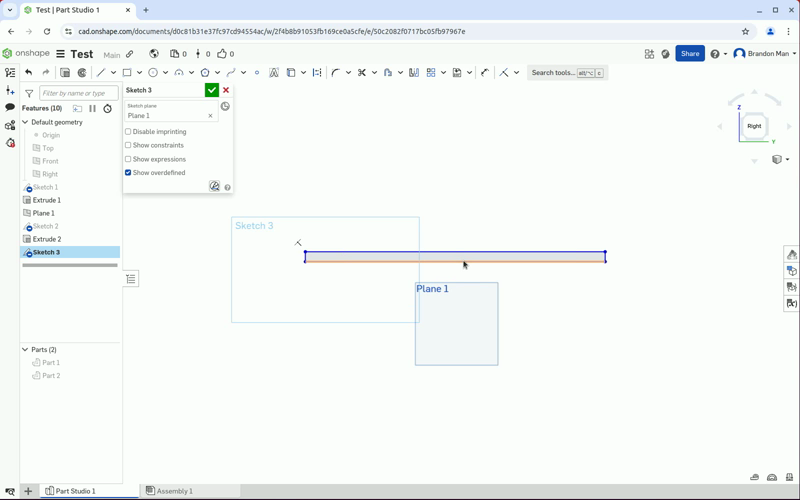
scroll(6)
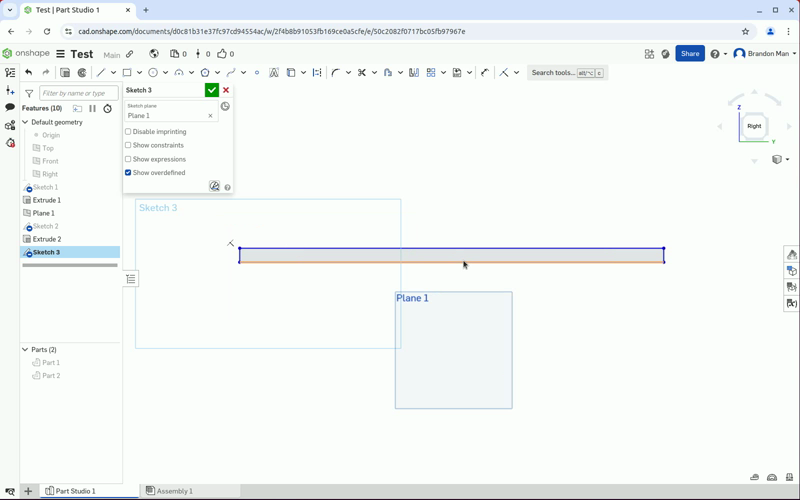
scroll(6)
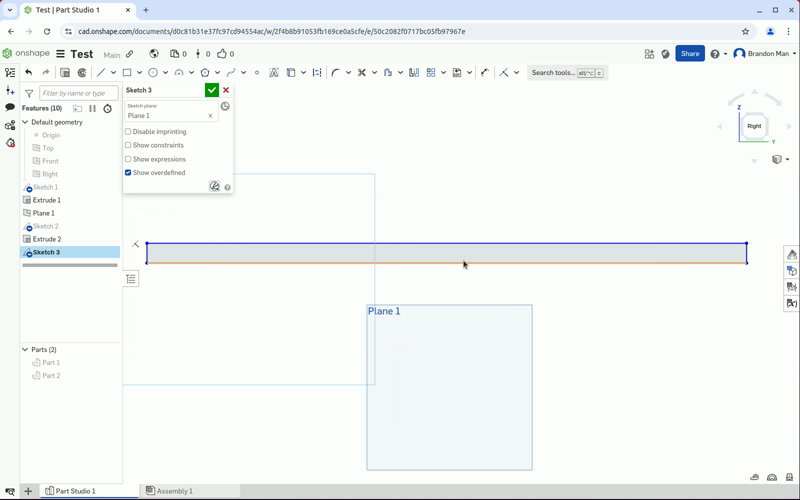
scroll(6)
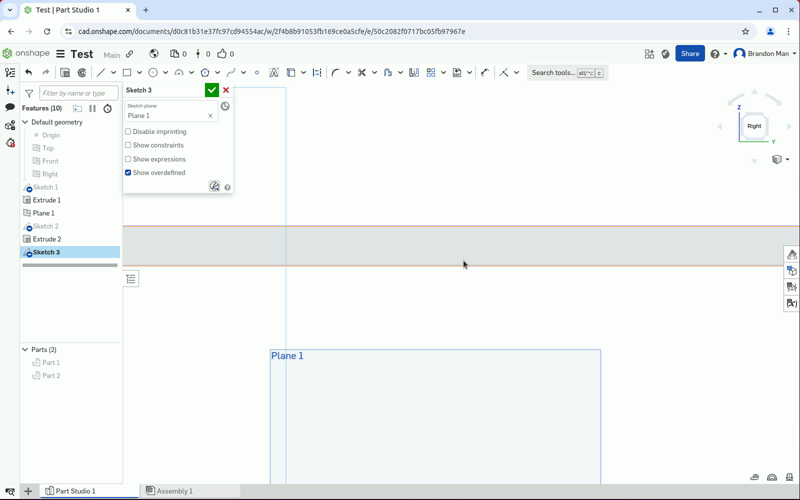
click(463, 260)
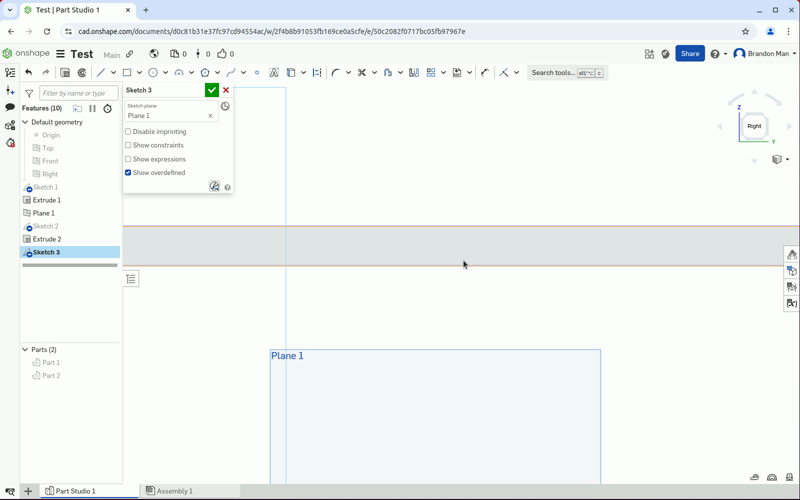
scroll(-6)
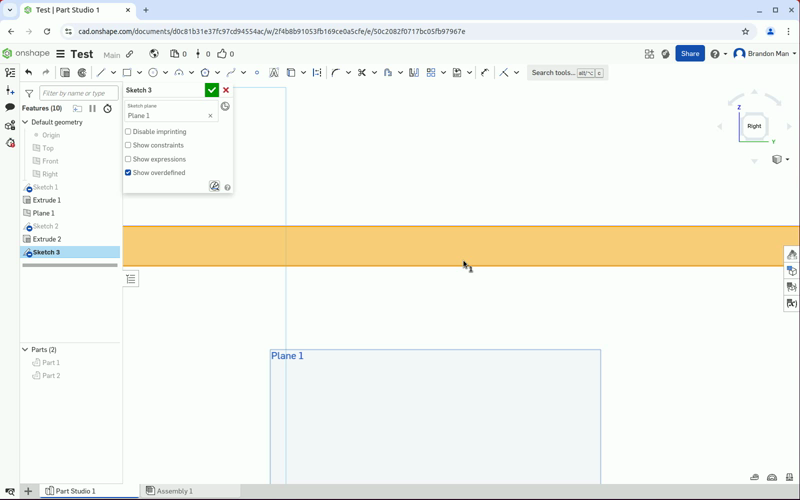
scroll(-6)
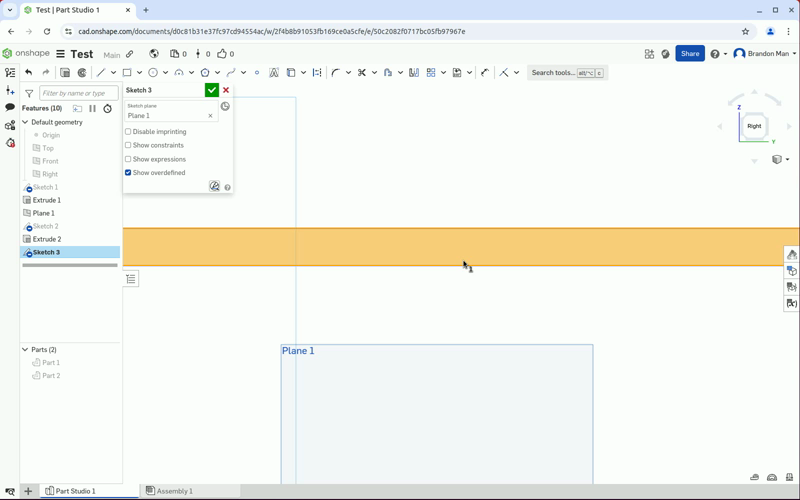
scroll(-6)
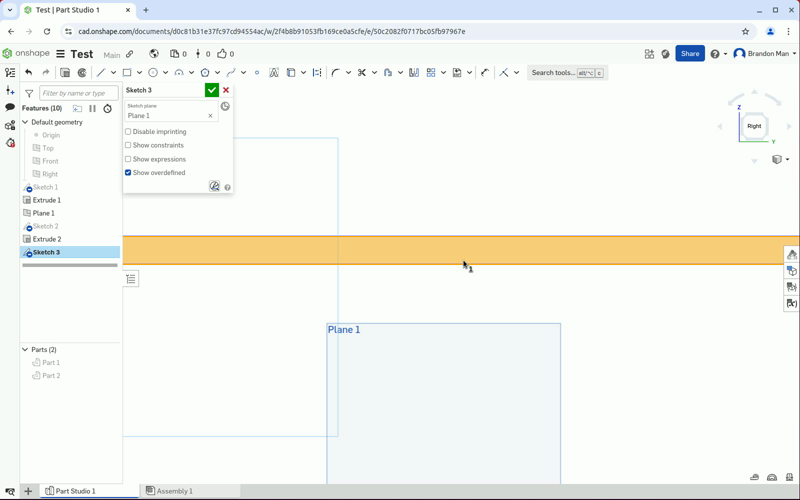
scroll(-6)
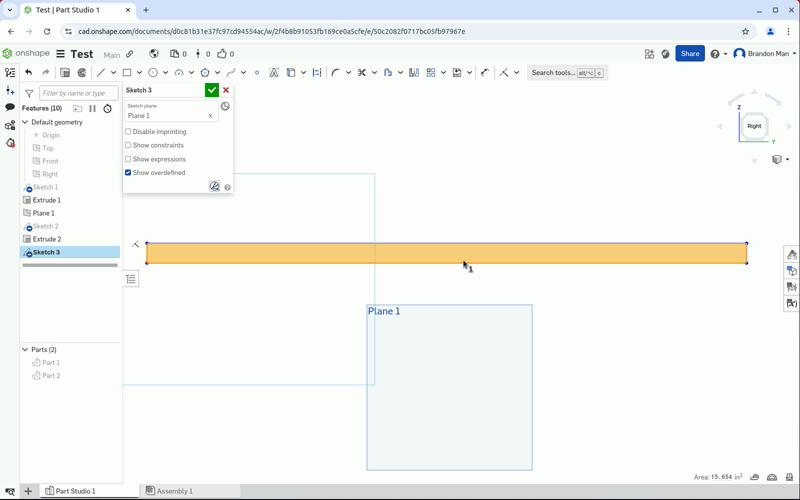
scroll(-6)
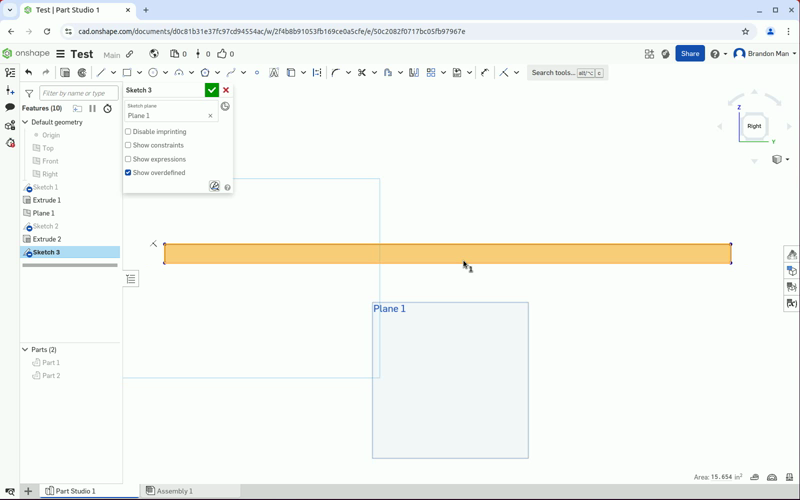
scroll(-6)
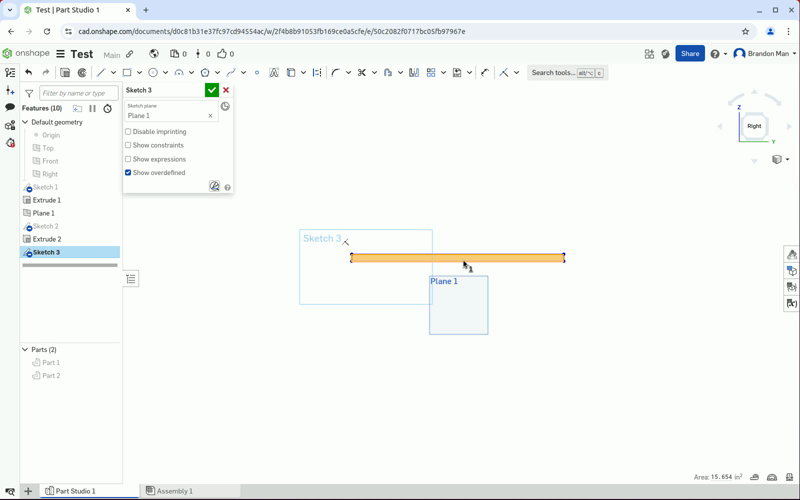
scroll(-6)
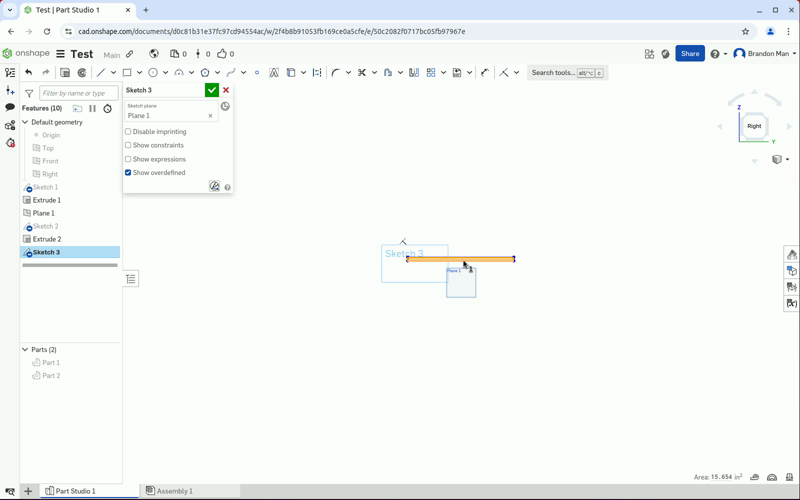
mouse_move(73, 352)
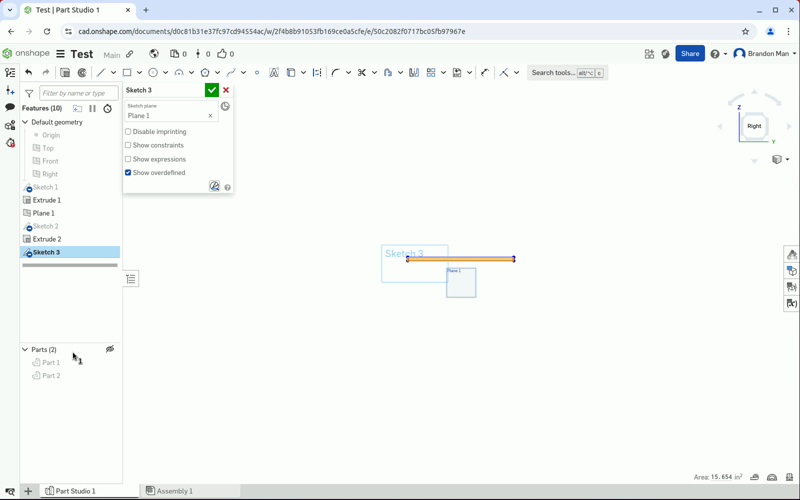
key(shift+y)
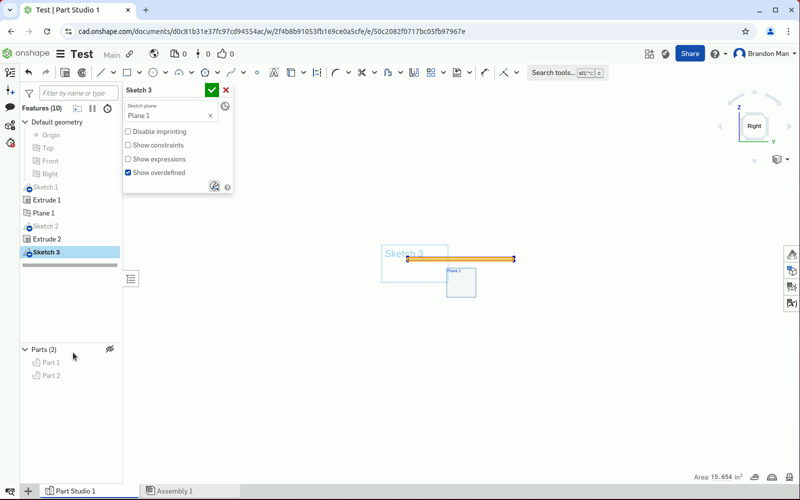
key(shift+e)
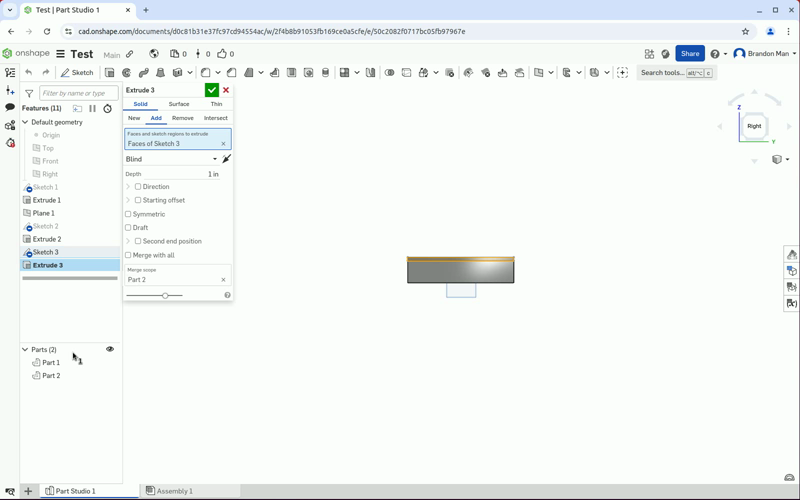
mouse_move(143, 106)
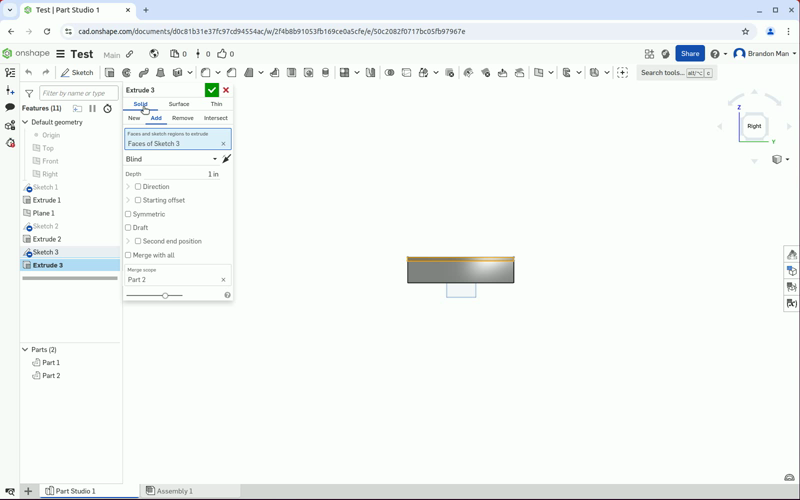
click(143, 106)
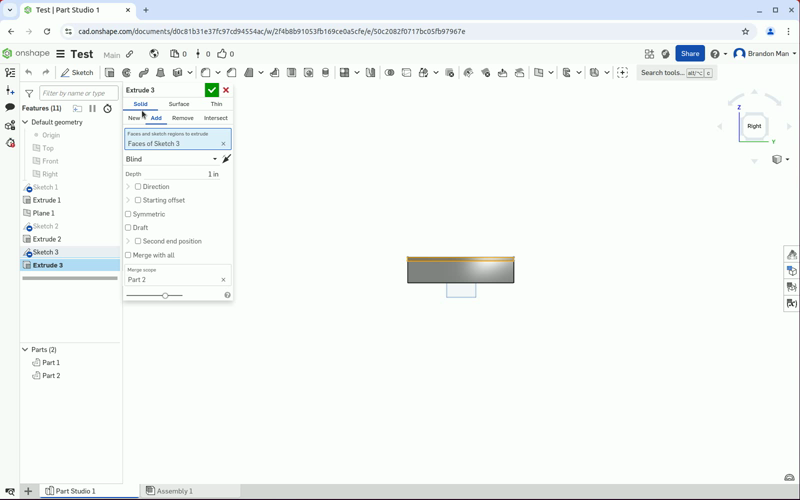
mouse_move(137, 120)
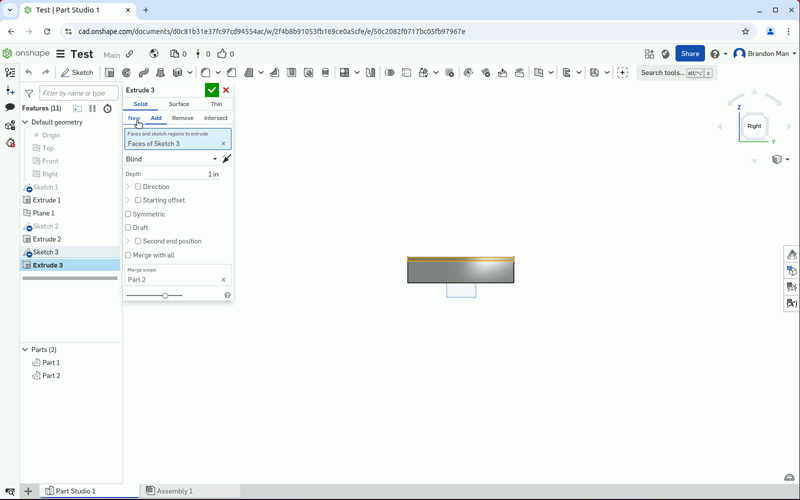
click(137, 120)
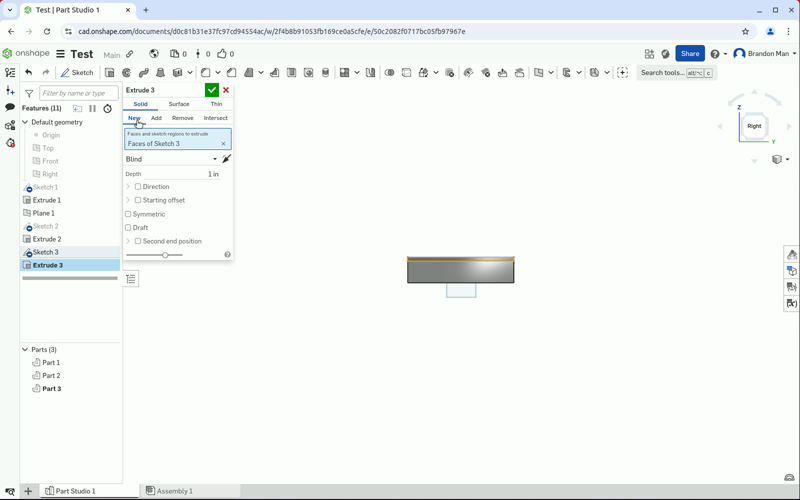
key(tab, 4)
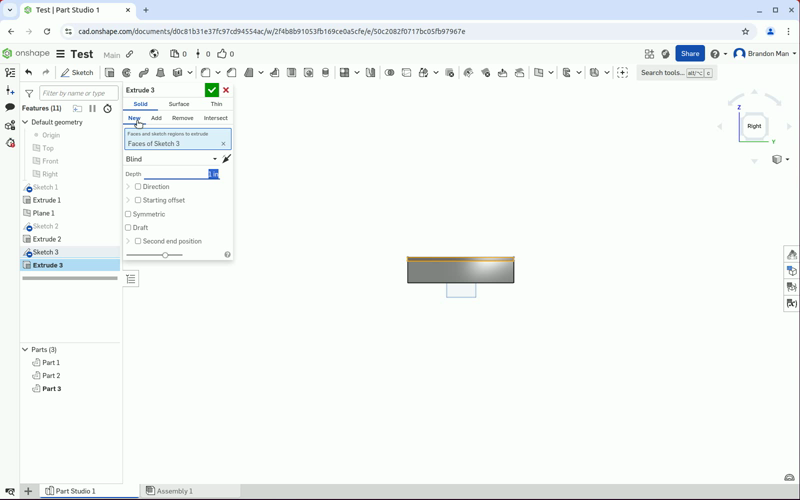
text(0.722)
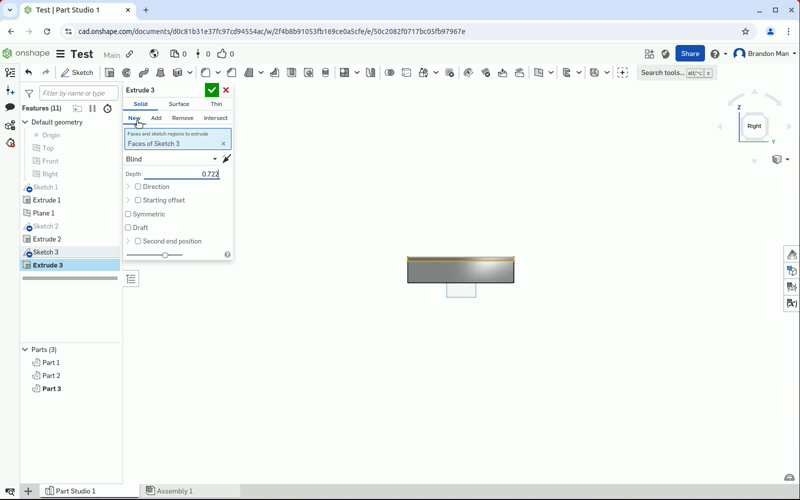
key(enter)
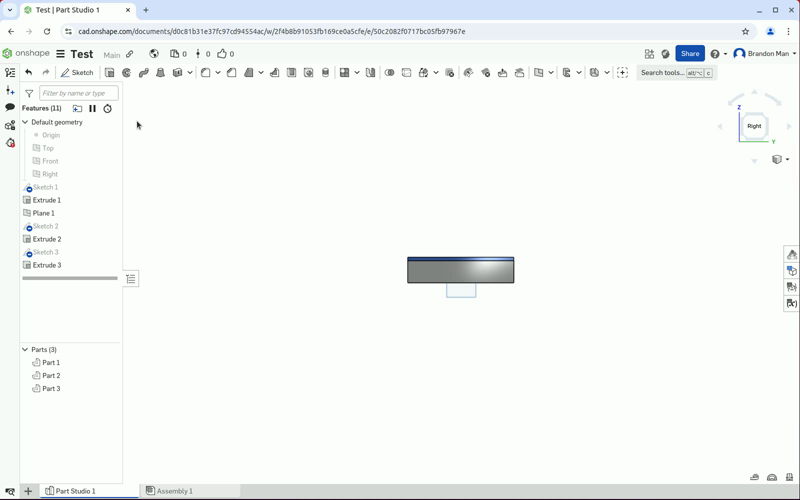
key(shift+h)
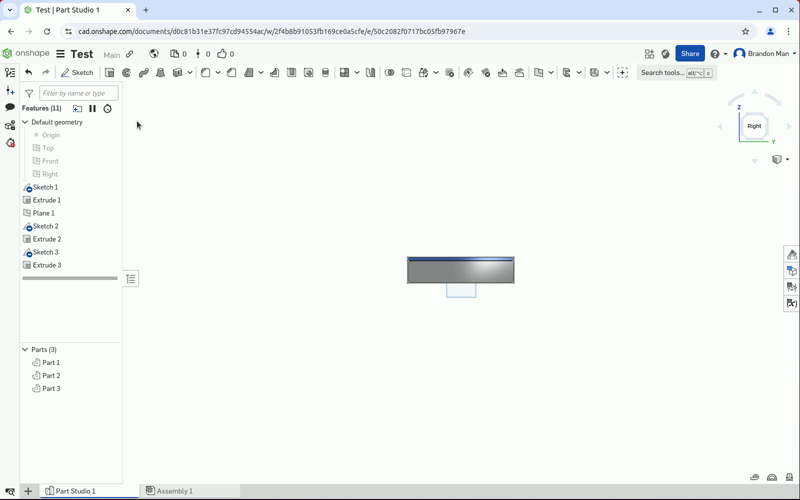
key(shift+h)
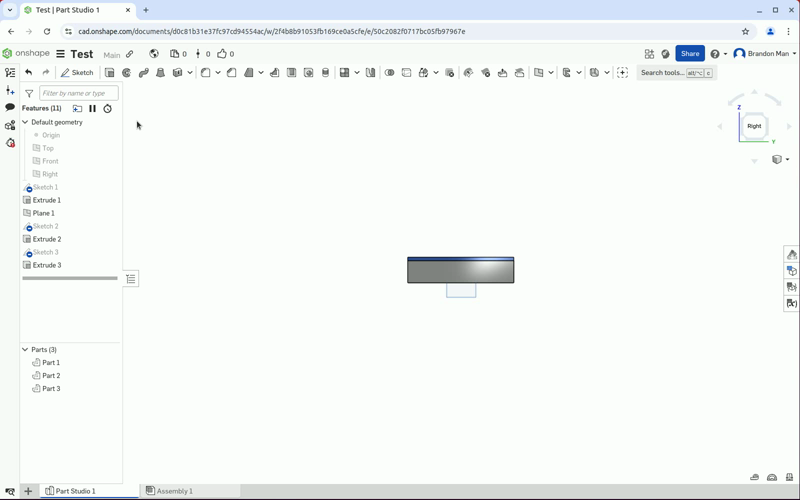
mouse_move(73, 189)
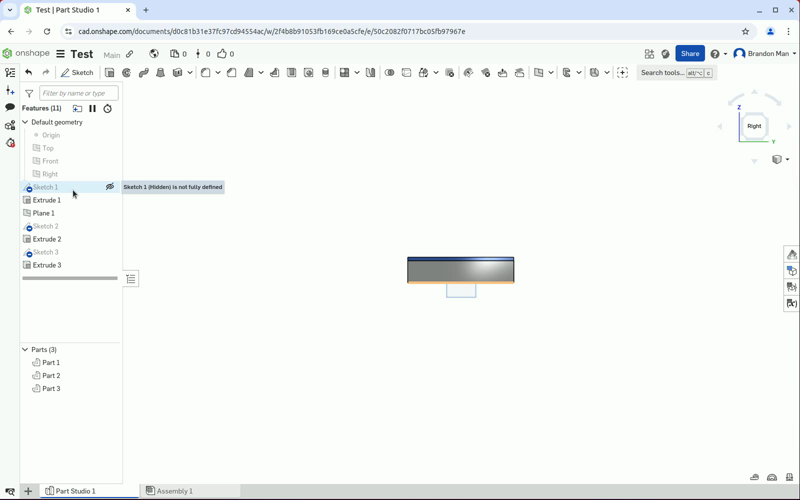
click(73, 189)
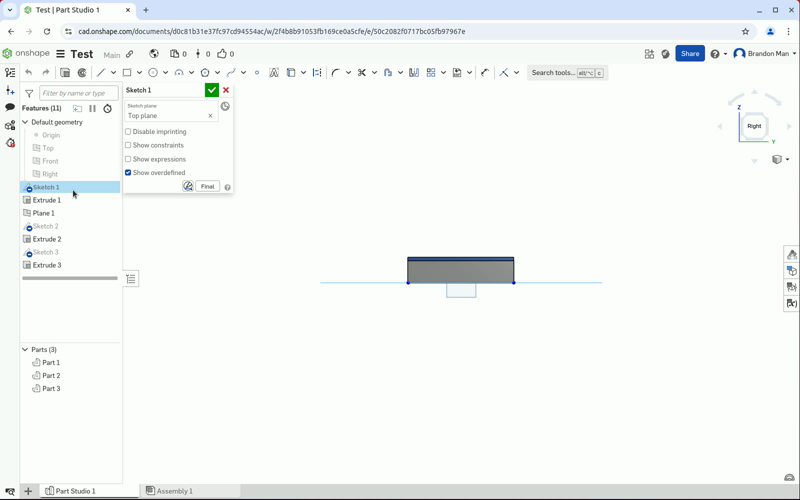
mouse_move(229, 92)
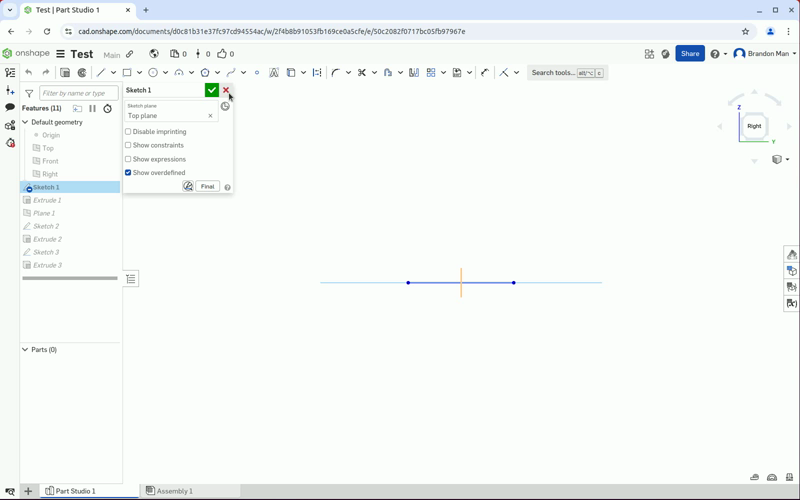
click(229, 92)
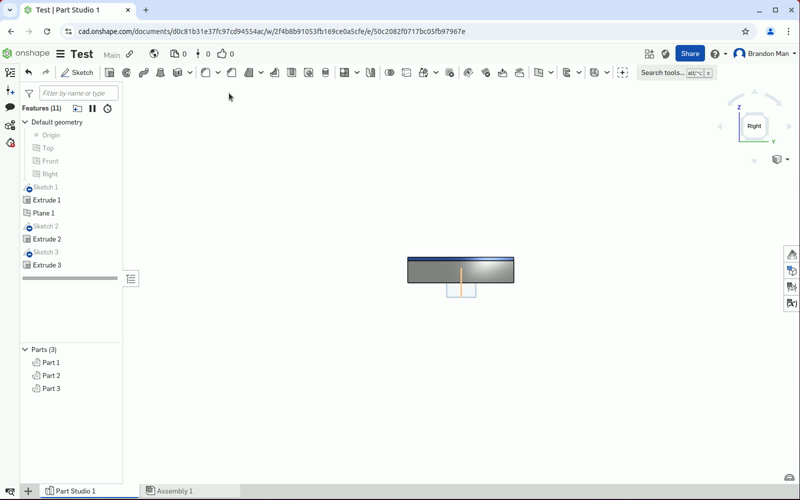
mouse_move(73, 352)
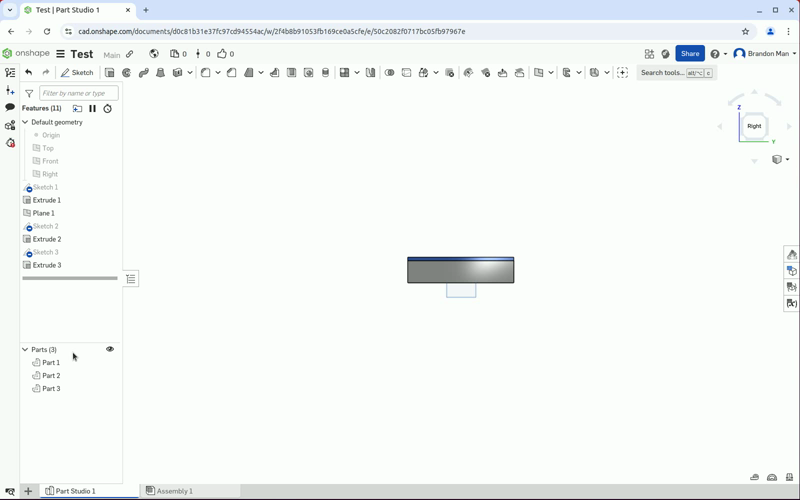
key(y)
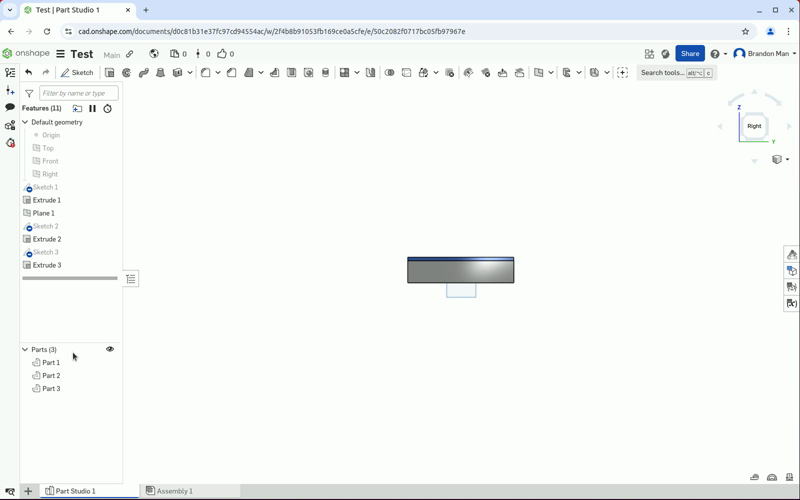
key(shift+p)
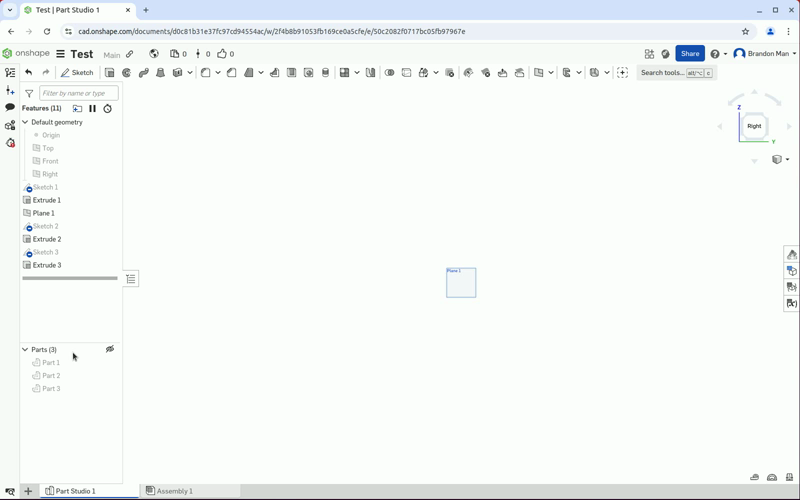
key(space)
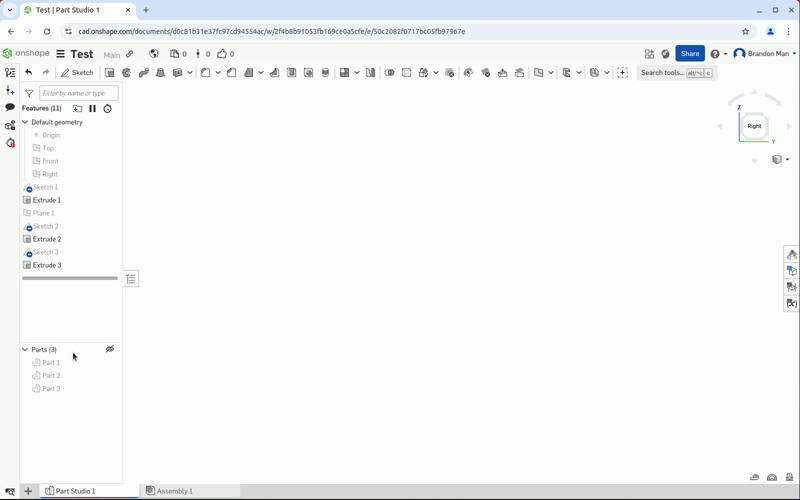
key_down(shift)
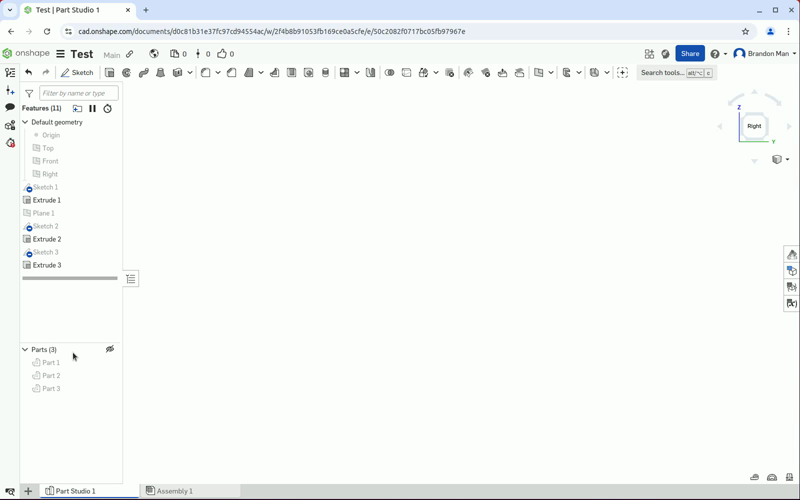
key(right)
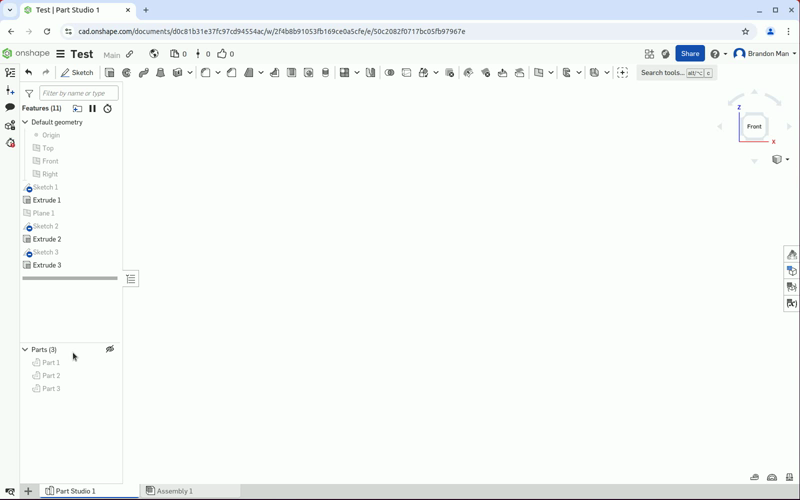
key_up(shift)
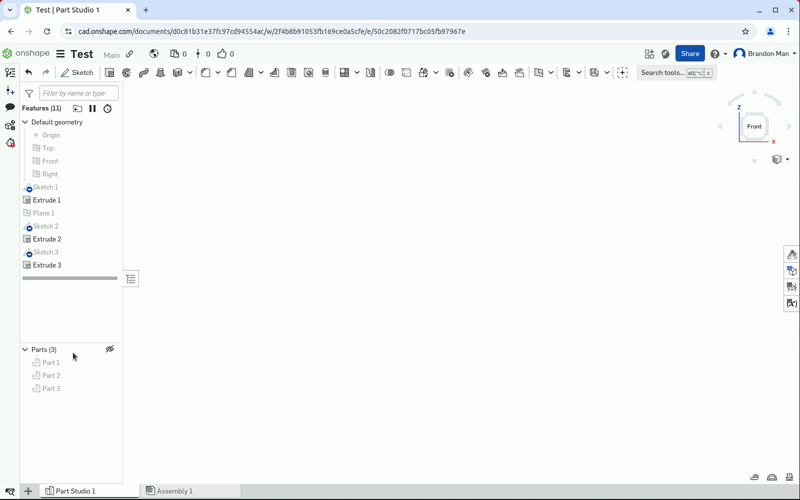
mouse_move(73, 352)
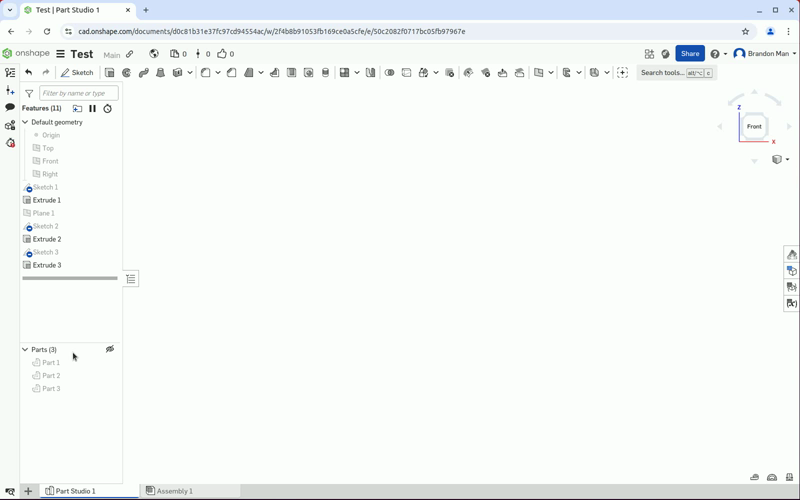
key(shift+y)
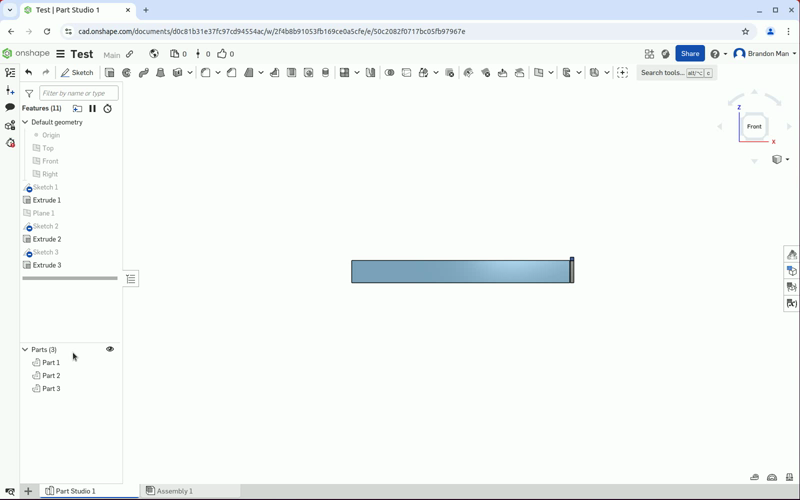
mouse_move(541, 75)
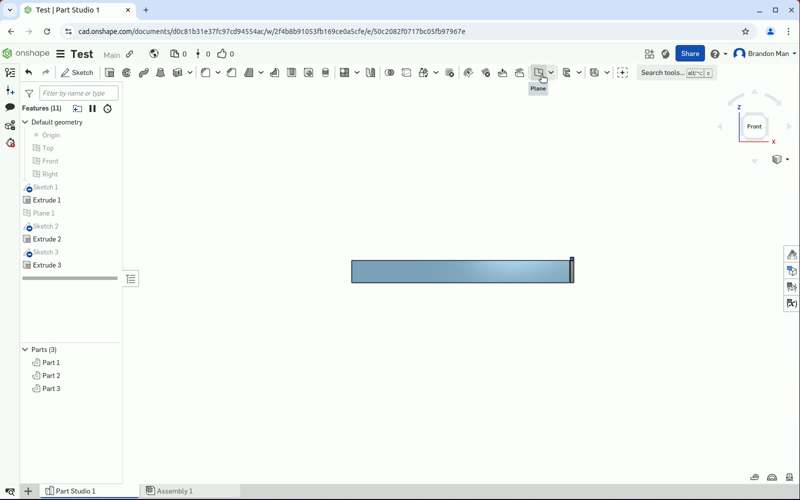
click(541, 75)
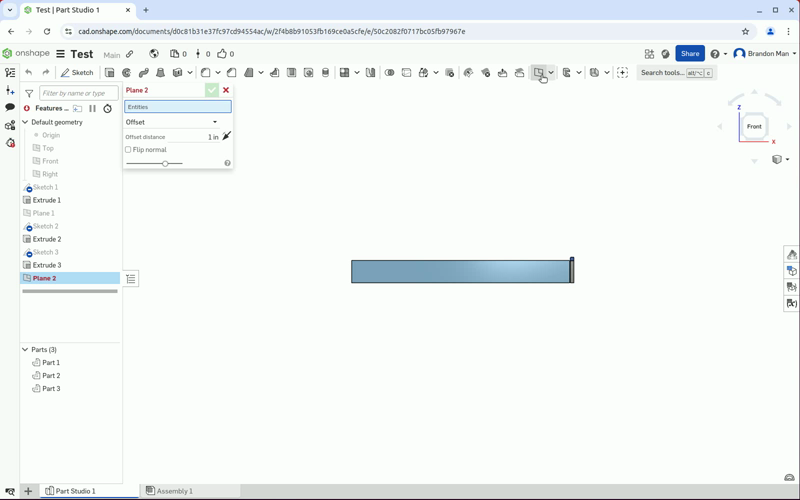
mouse_move(73, 163)
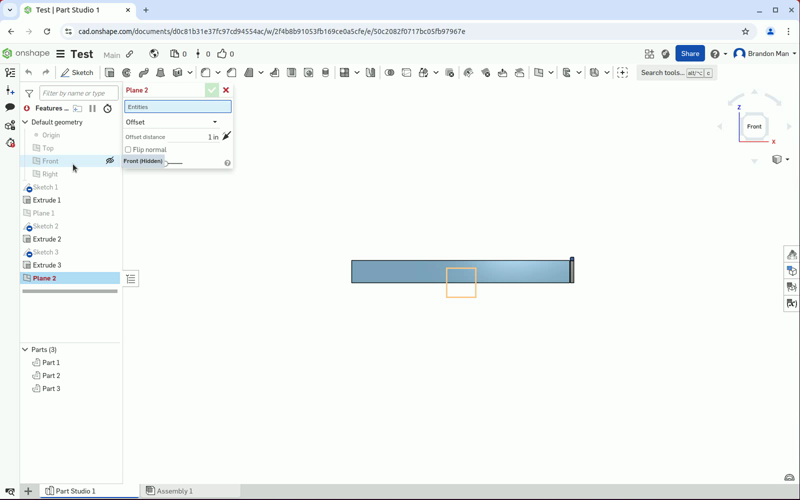
click(73, 163)
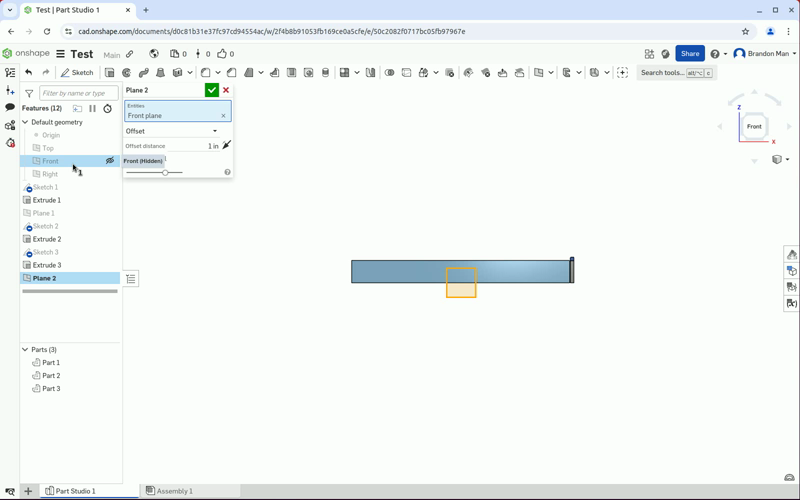
key(tab, 2)
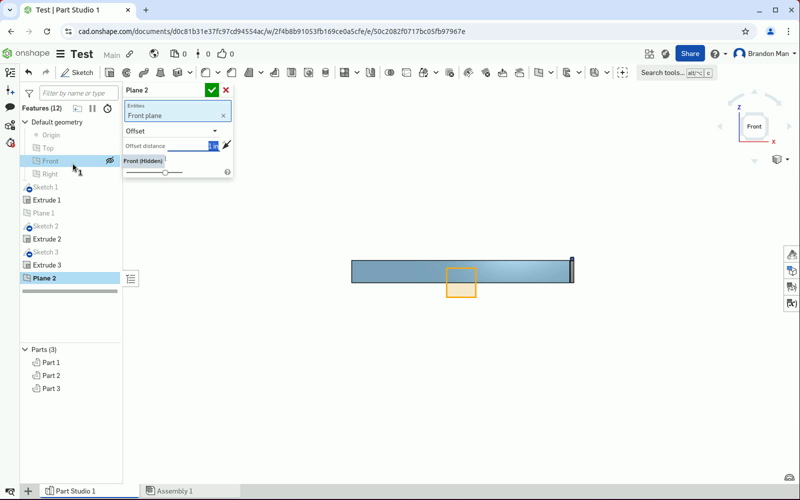
text(10.845)
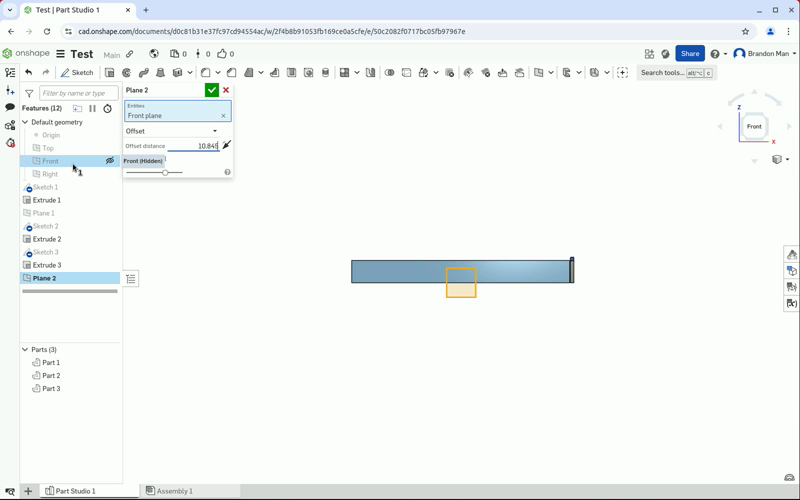
key(enter, 2)
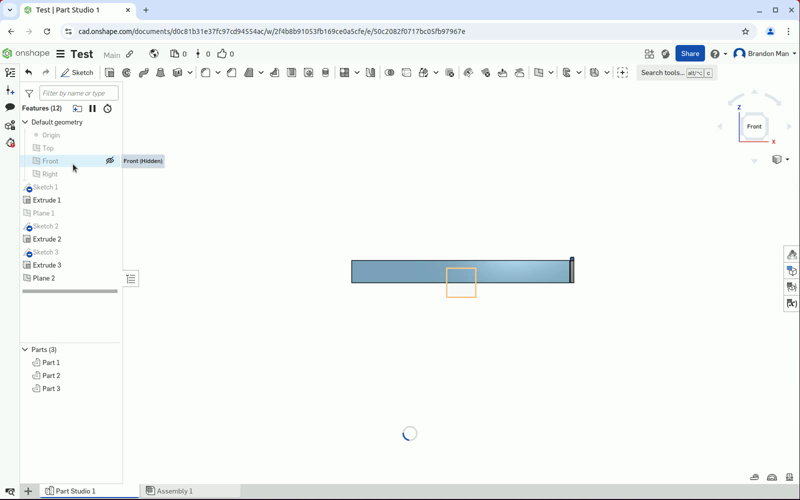
key(shift+s)
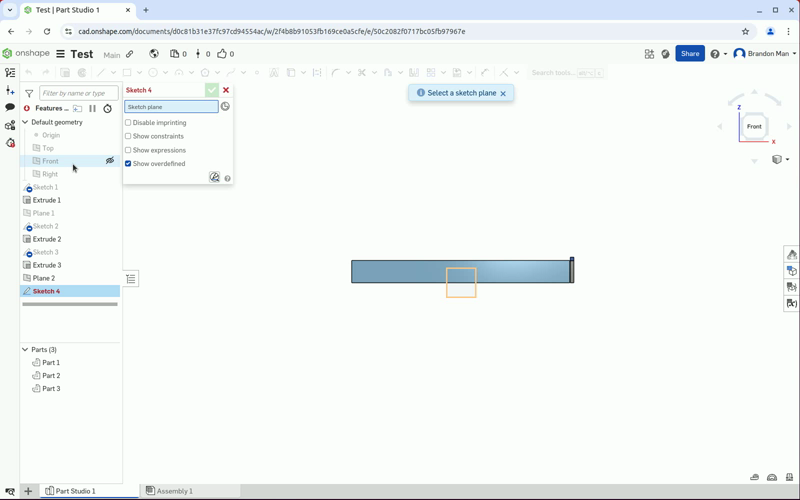
mouse_move(73, 280)
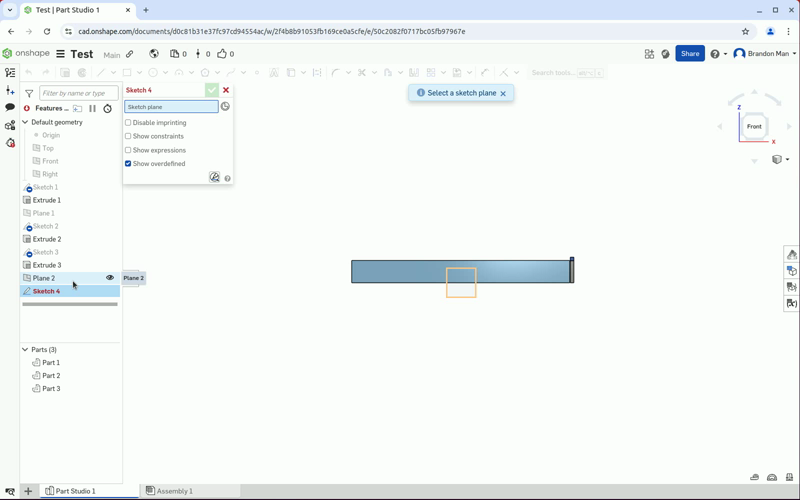
click(73, 280)
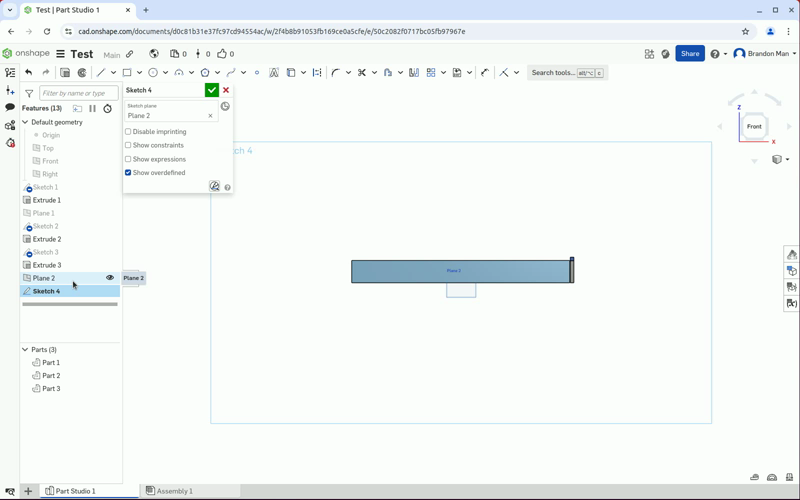
mouse_move(73, 352)
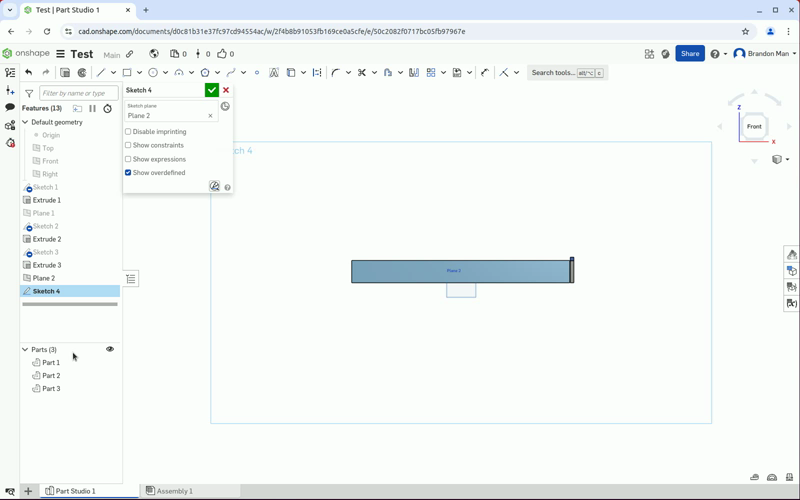
key(y)
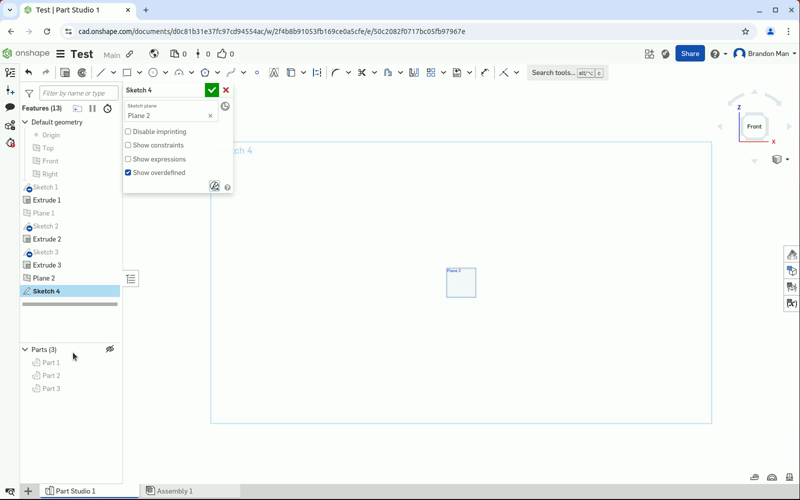
key(l)
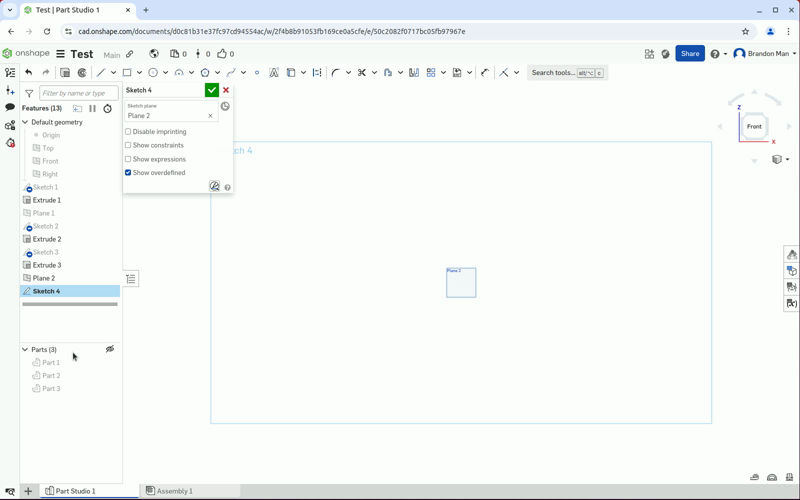
key_down(shift)
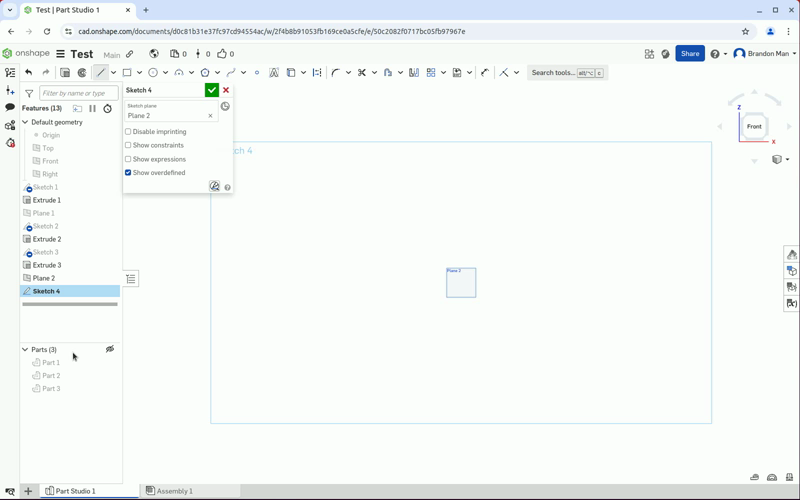
mouse_move(348, 282)
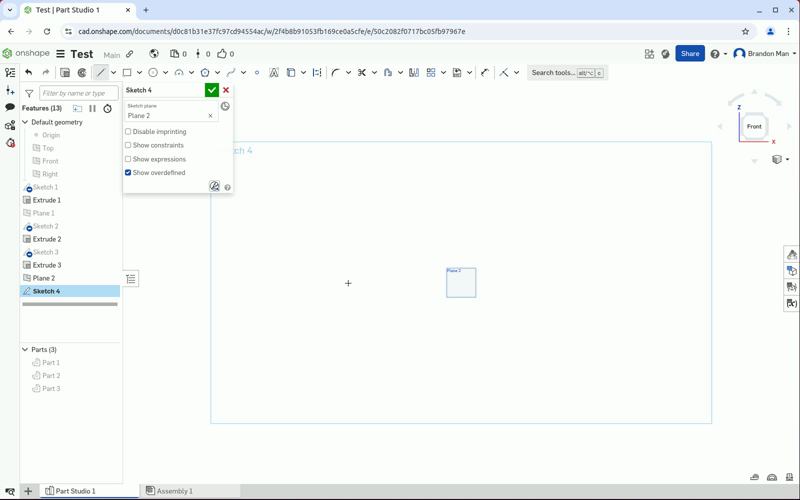
click(348, 282)
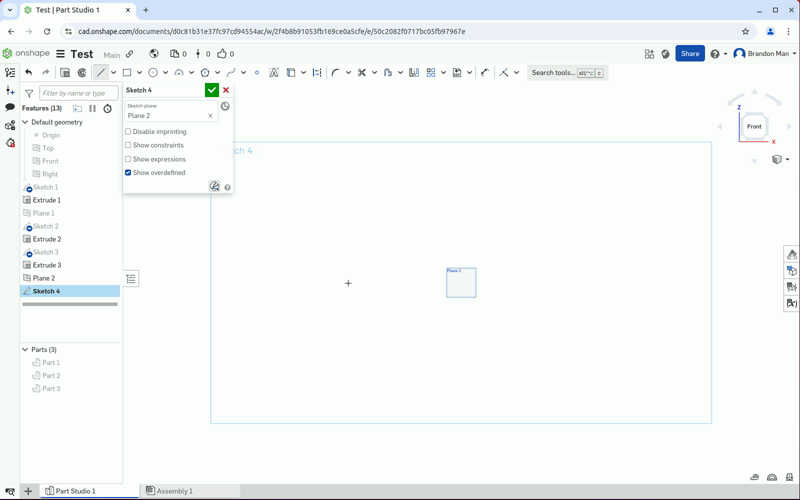
key_up(shift)
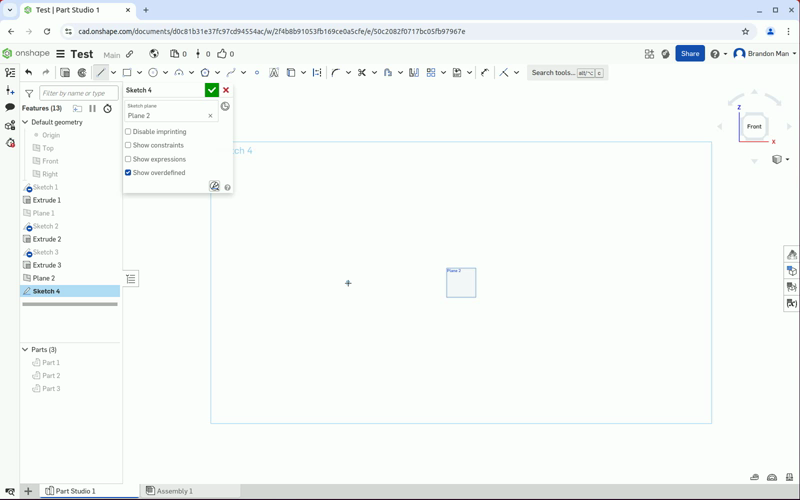
key_down(shift)
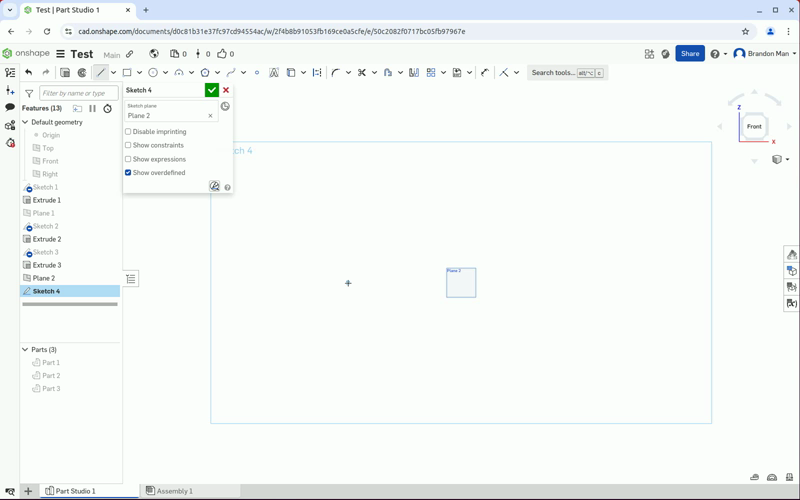
mouse_move(378, 282)
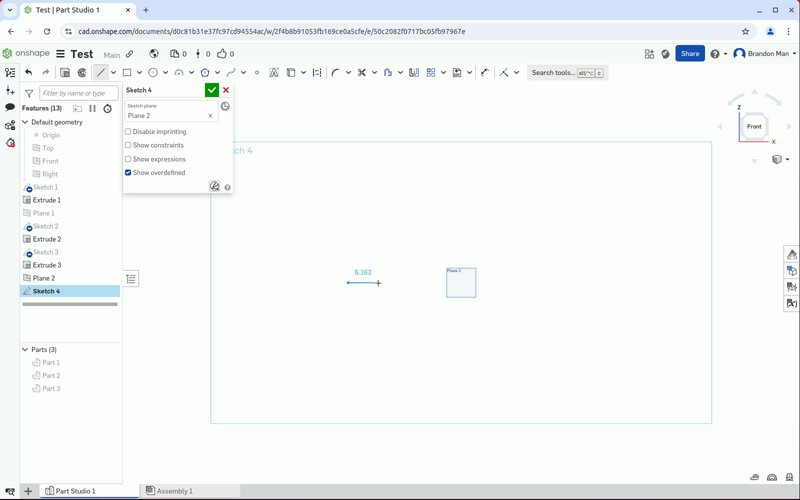
mouse_move(350, 282)
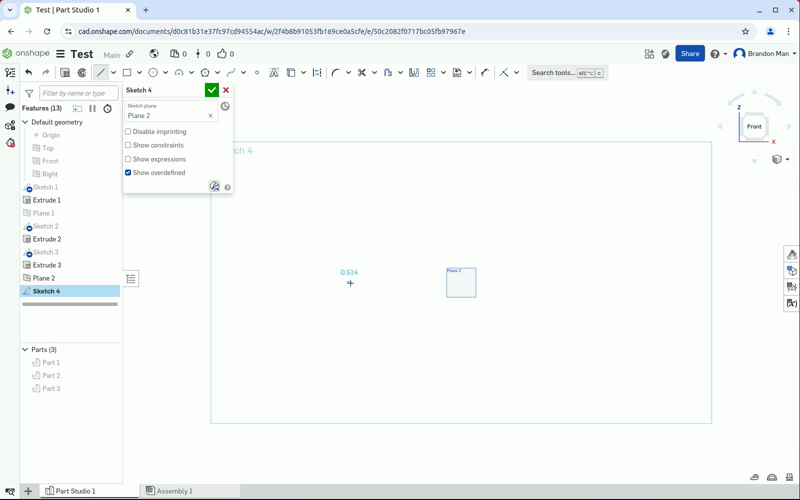
scroll(6)
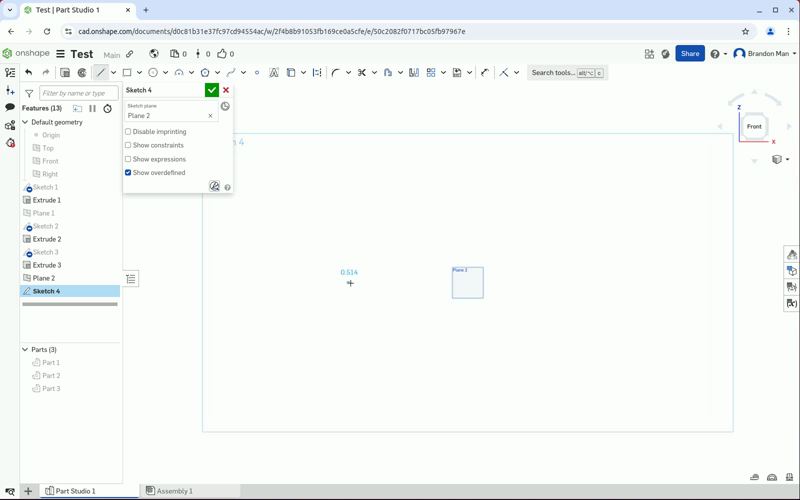
scroll(6)
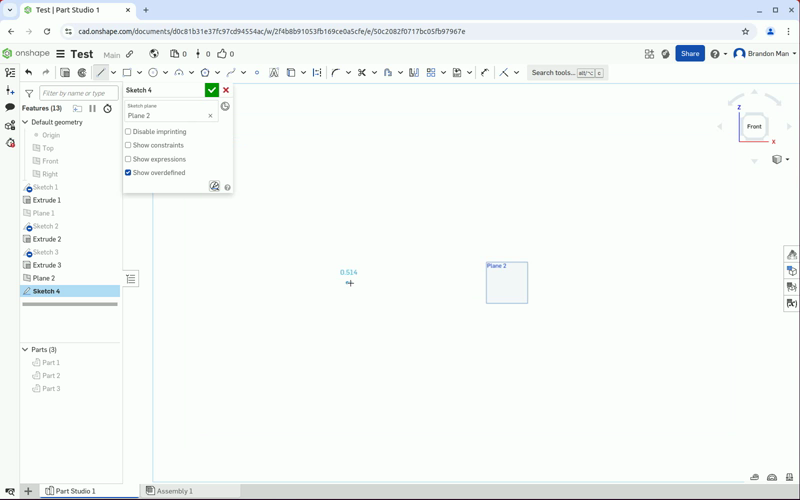
scroll(6)
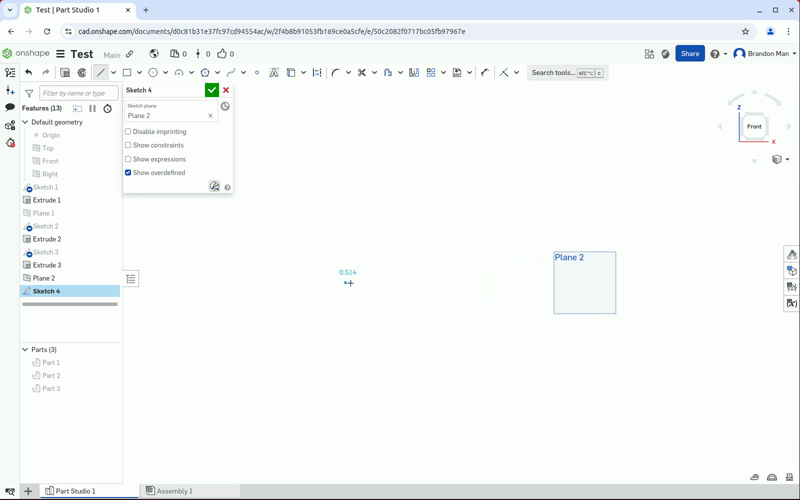
scroll(6)
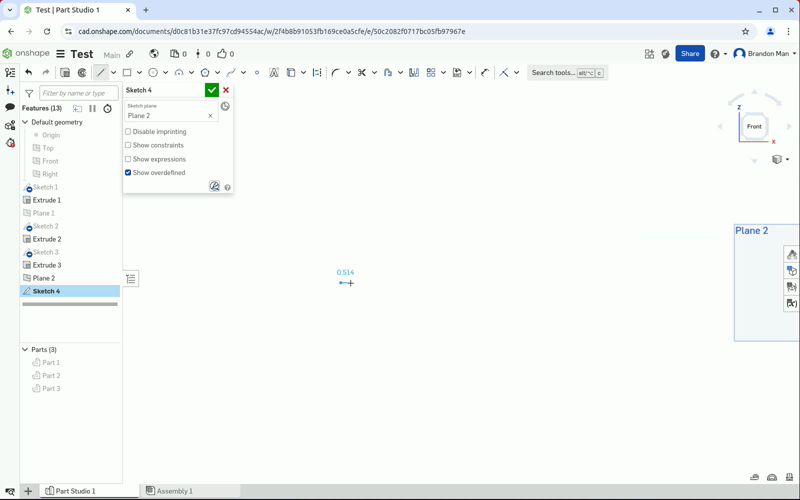
scroll(6)
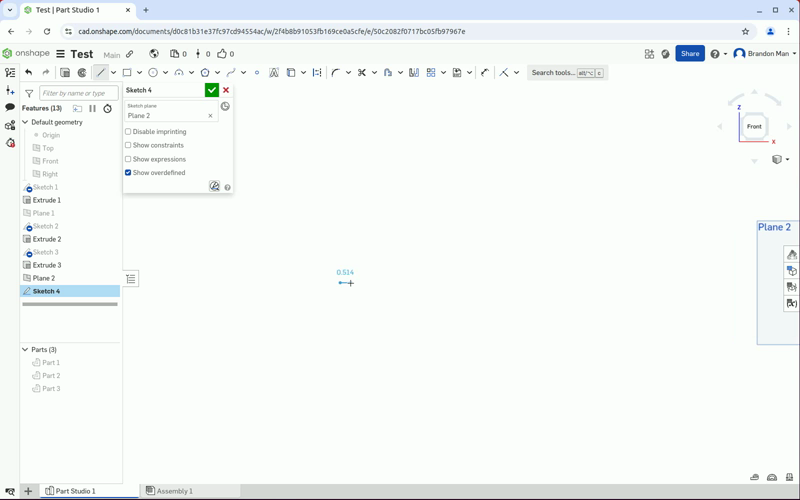
scroll(6)
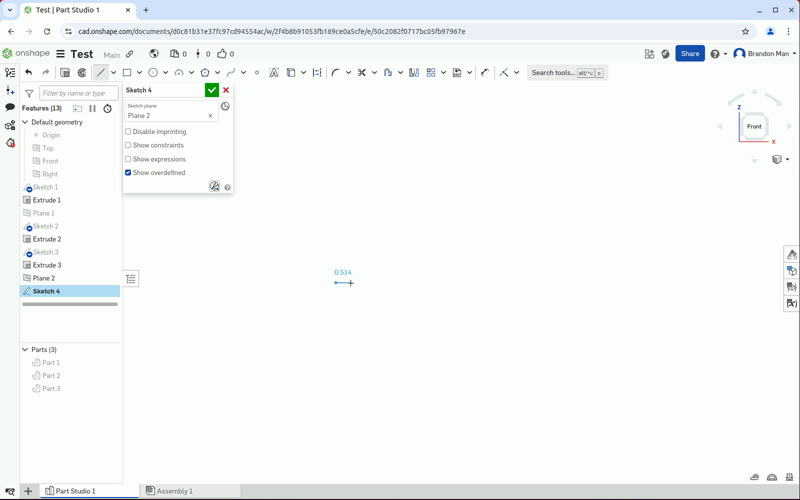
scroll(6)
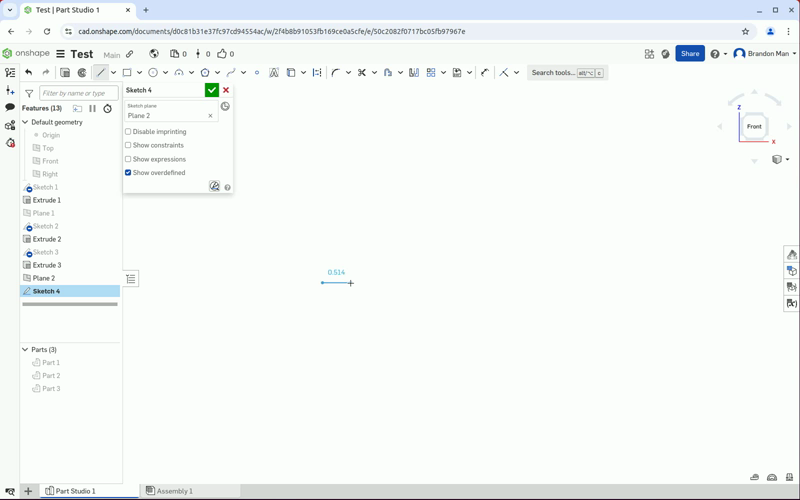
click(350, 282)
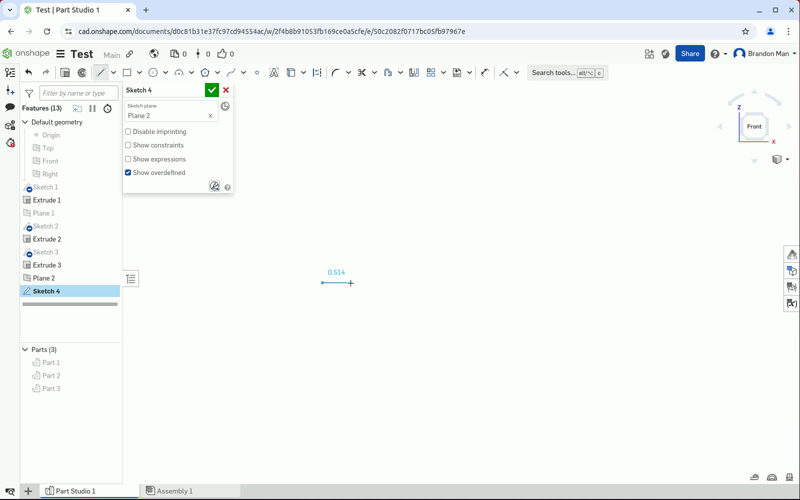
scroll(-6)
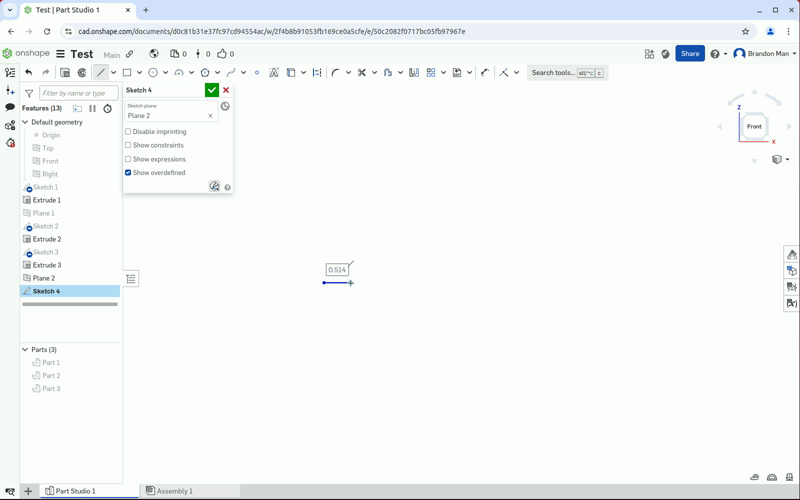
scroll(-6)
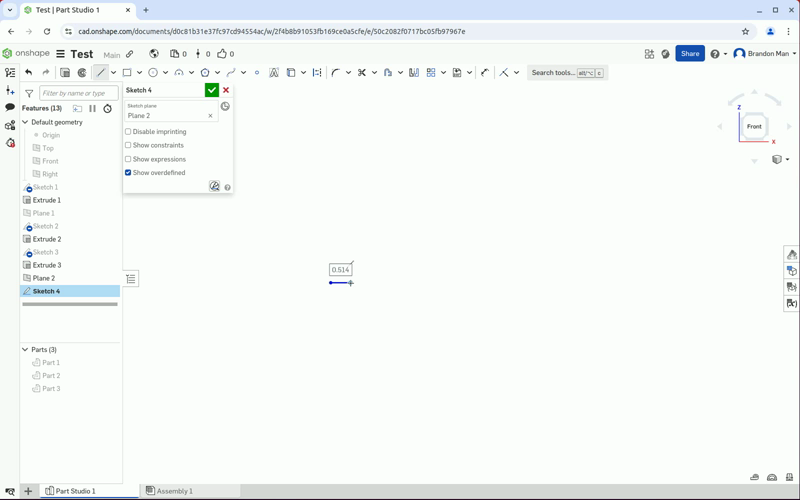
scroll(-6)
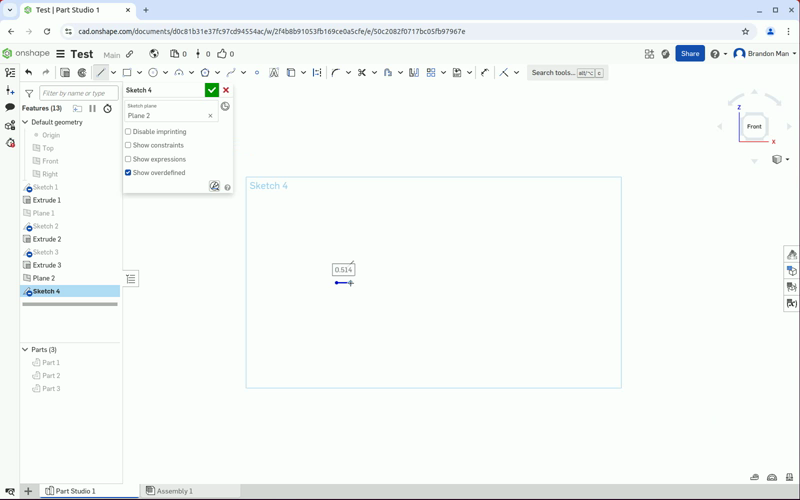
scroll(-6)
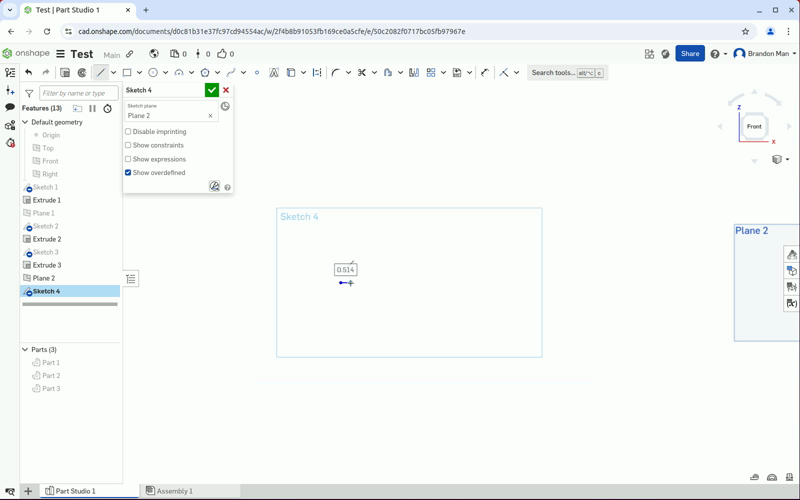
scroll(-6)
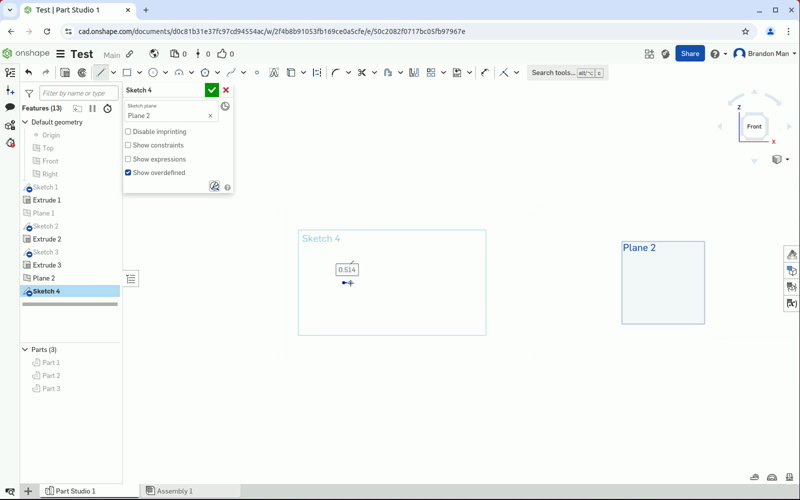
scroll(-6)
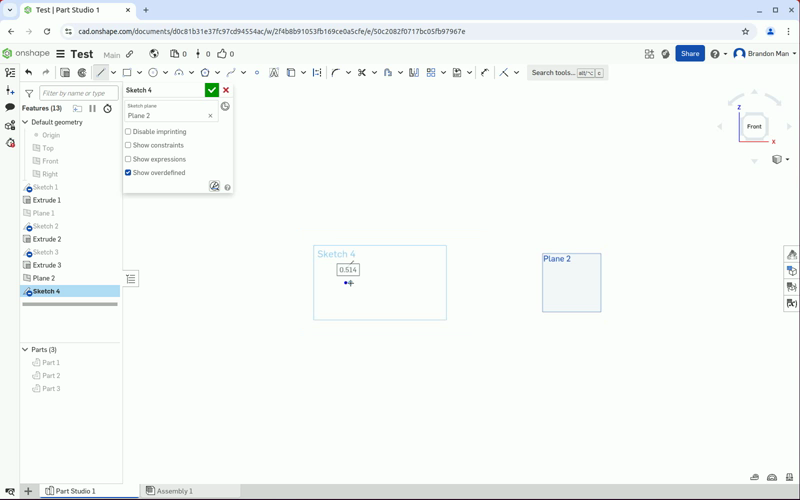
scroll(-6)
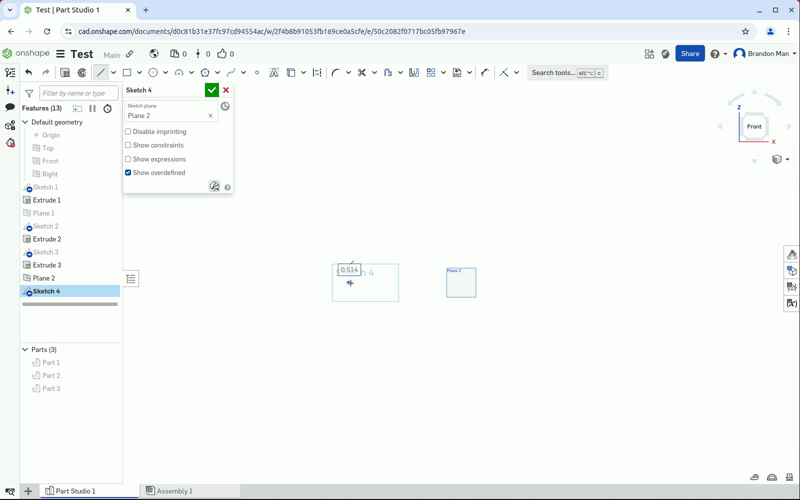
key_up(shift)
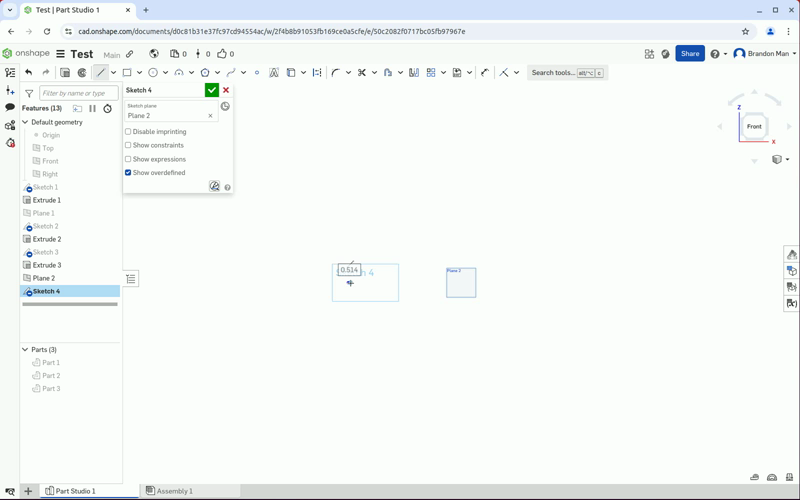
key_down(shift)
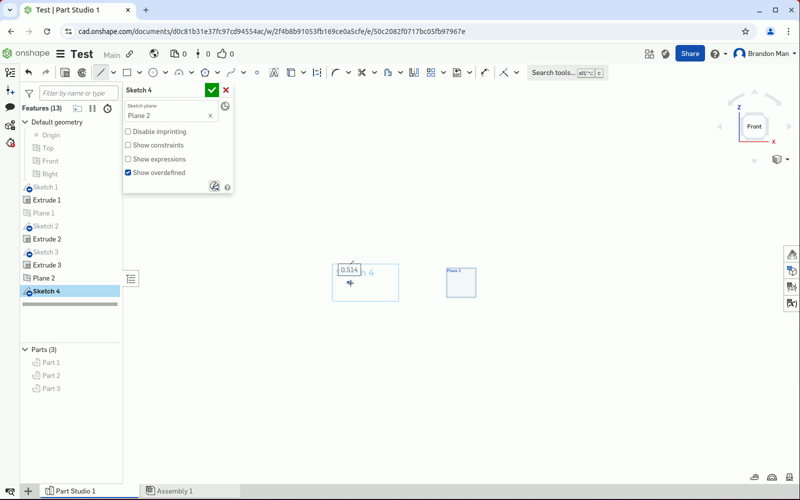
mouse_move(380, 282)
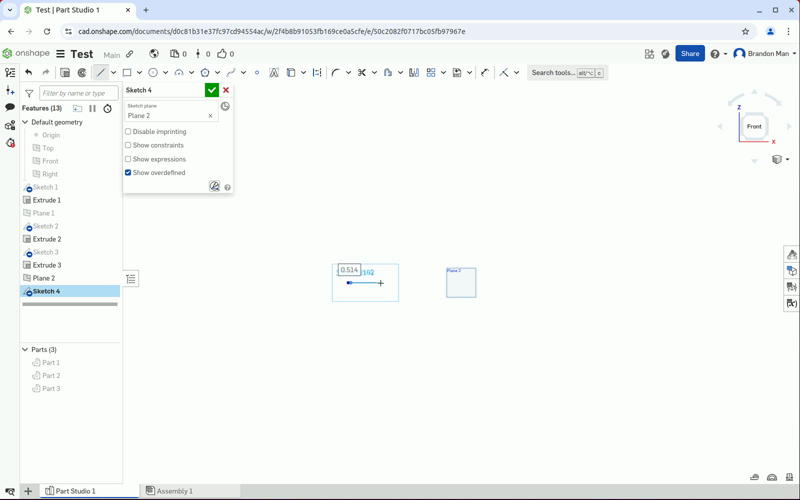
mouse_move(350, 259)
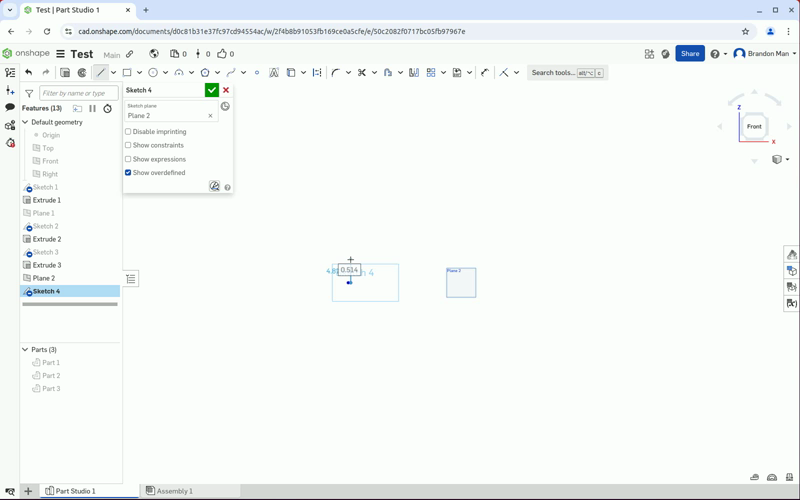
click(350, 259)
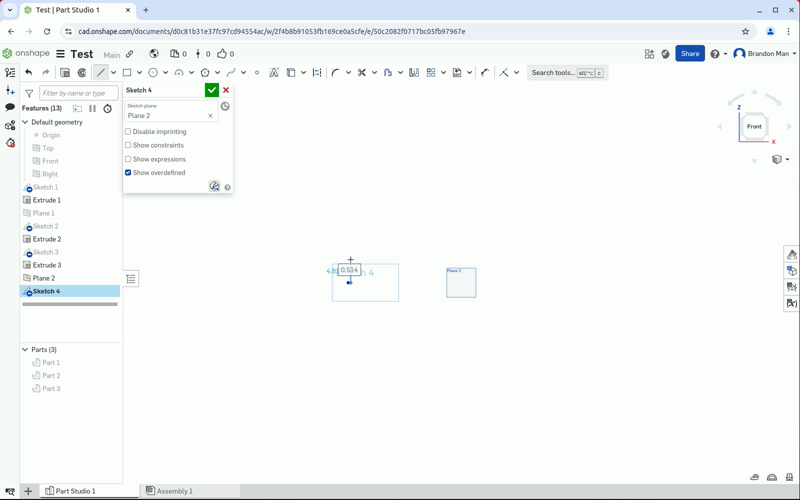
key_up(shift)
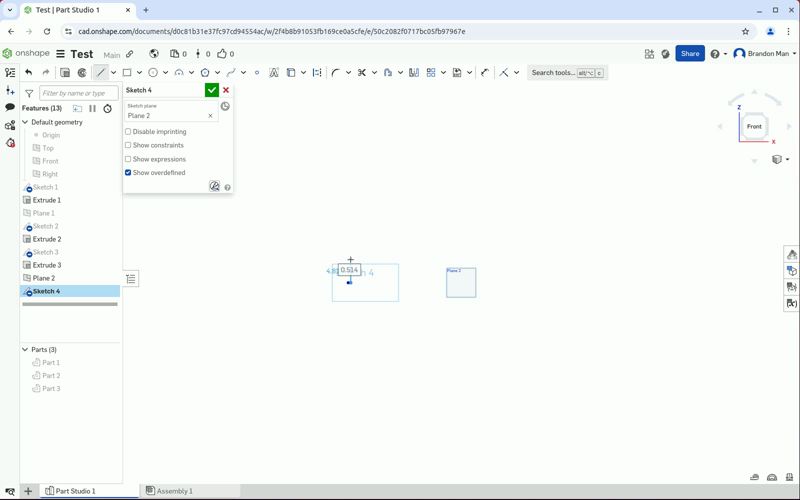
key_down(shift)
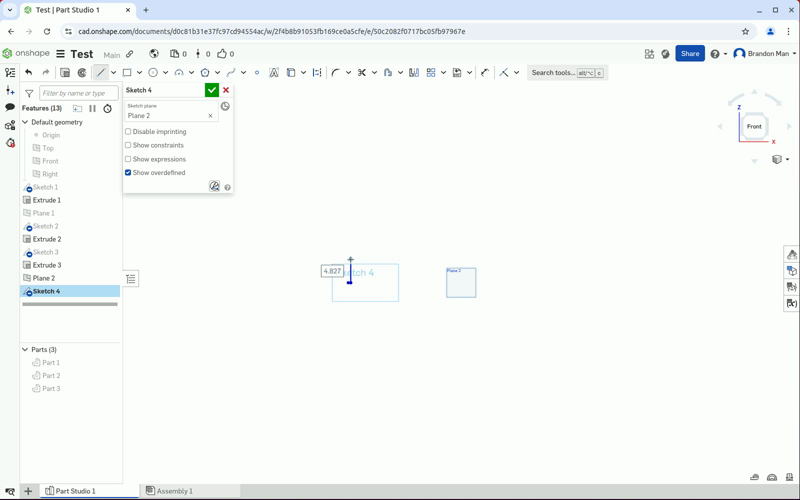
mouse_move(569, 259)
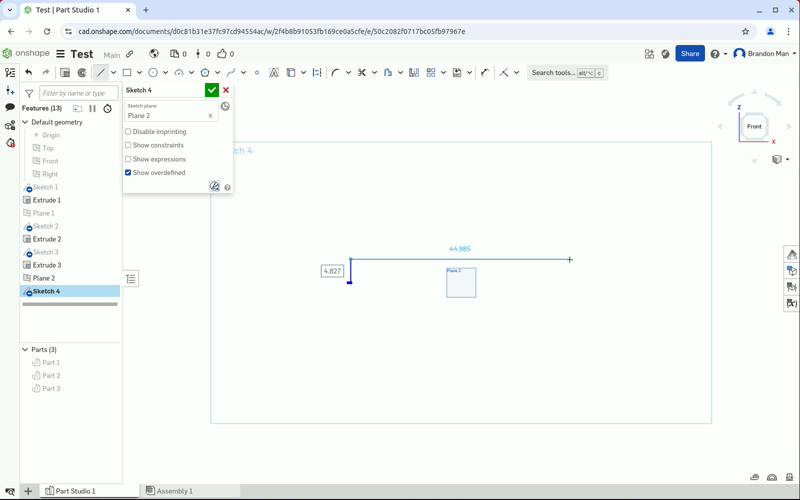
click(569, 259)
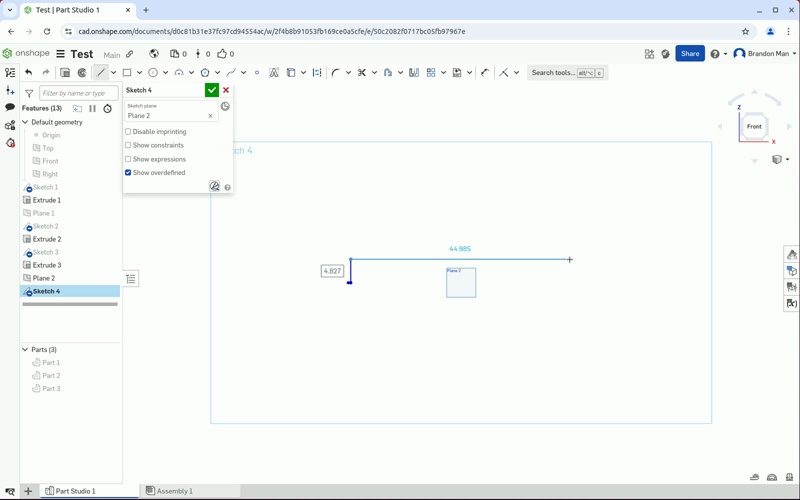
key_up(shift)
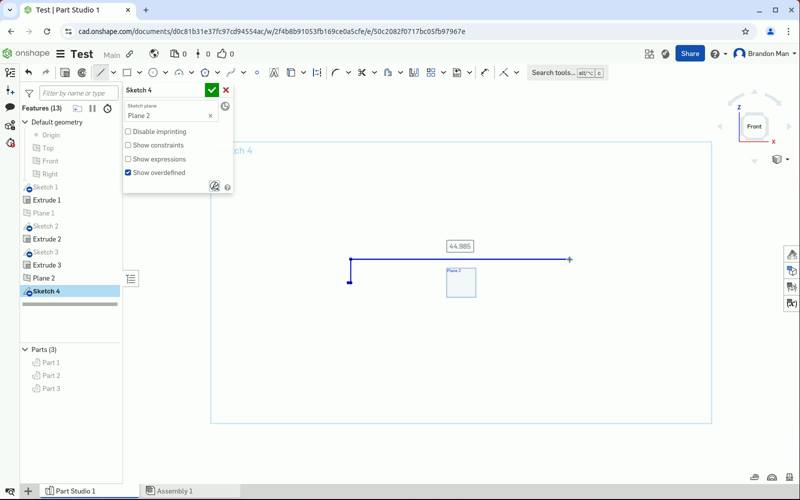
key_down(shift)
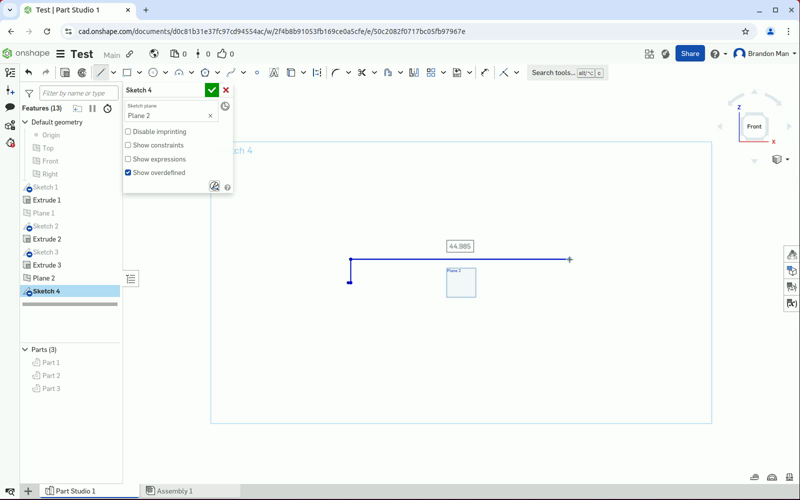
mouse_move(589, 259)
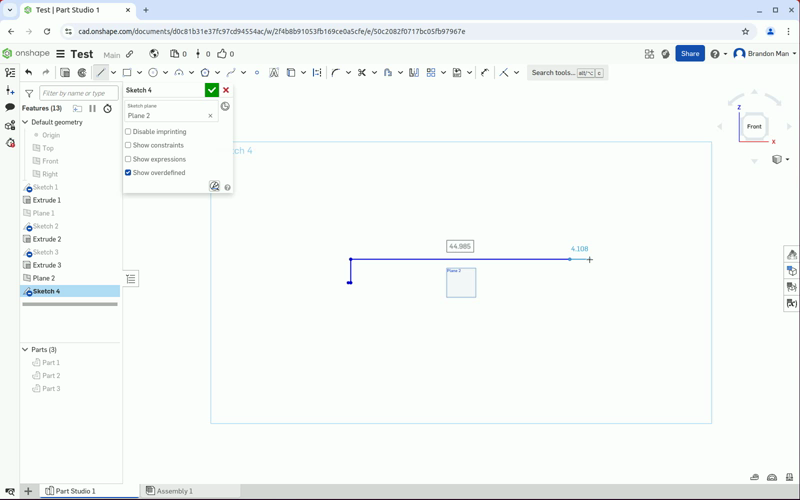
mouse_move(569, 282)
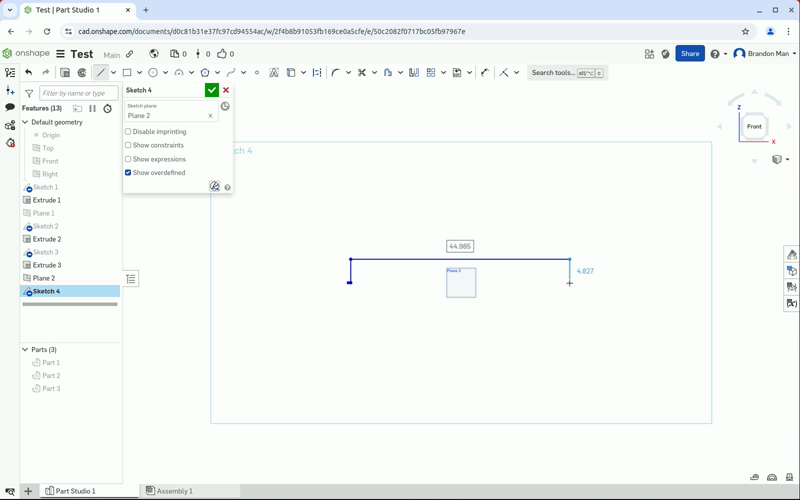
click(569, 282)
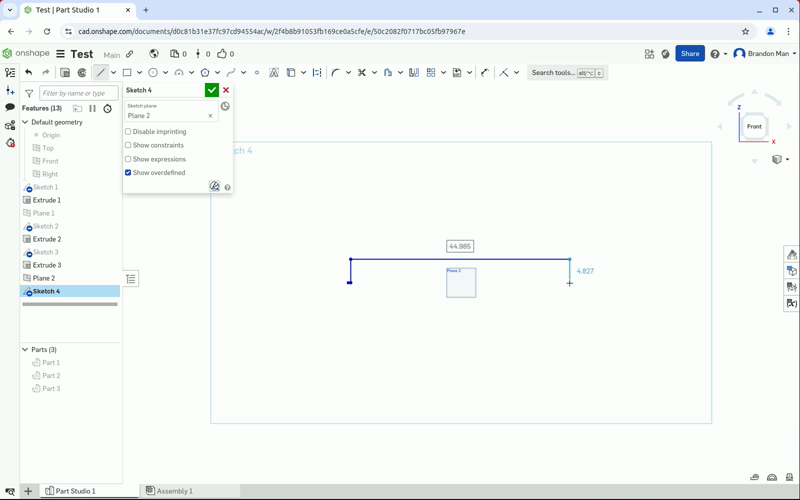
key_up(shift)
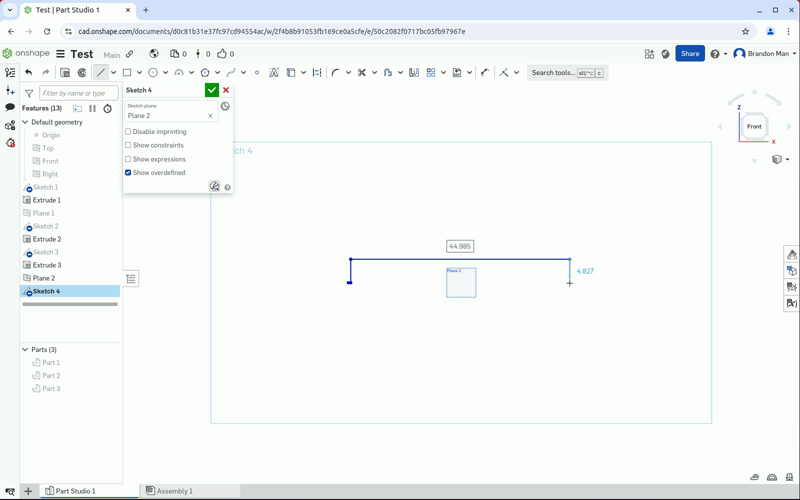
key_down(shift)
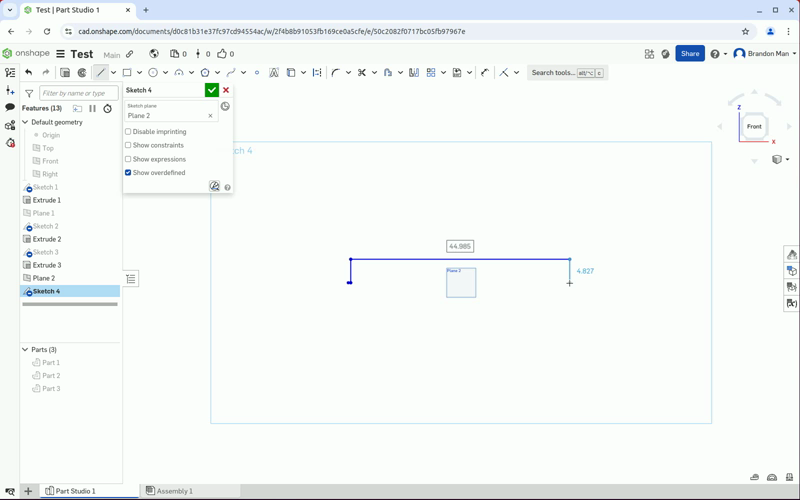
mouse_move(589, 282)
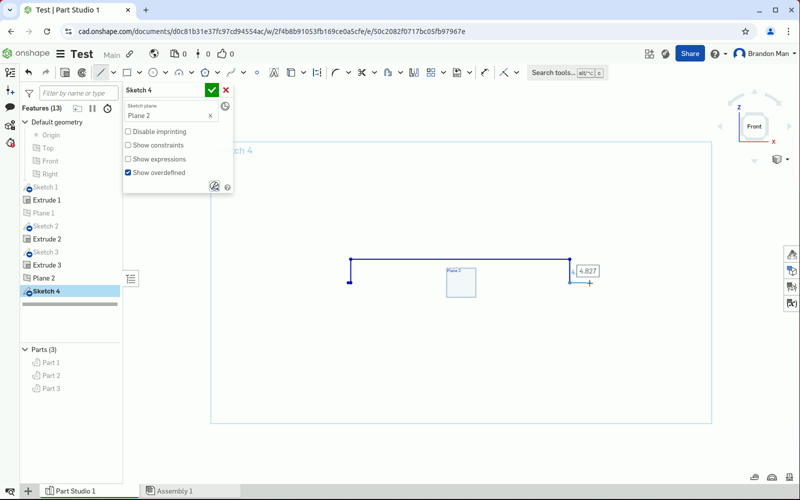
mouse_move(572, 282)
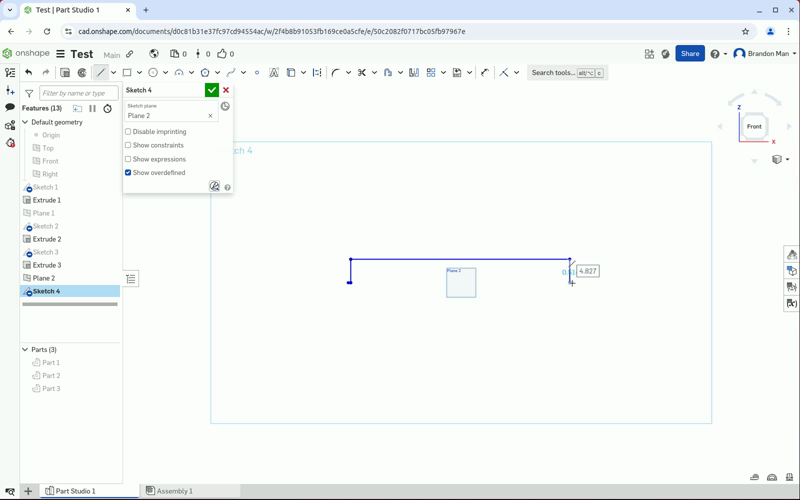
scroll(6)
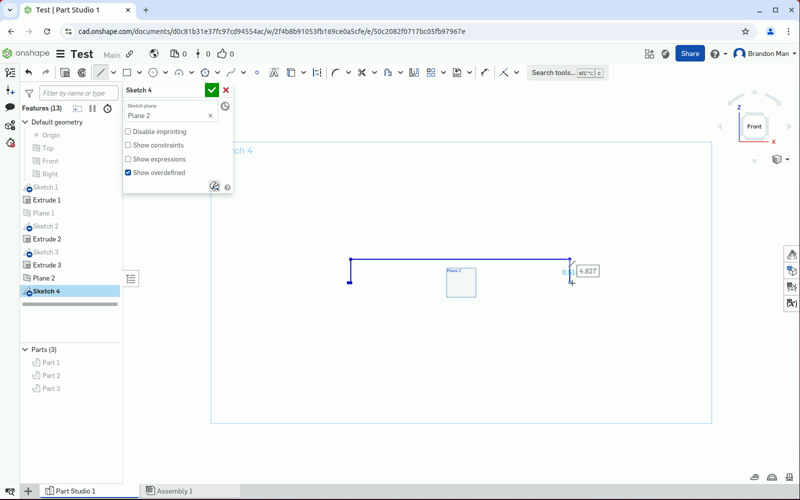
scroll(6)
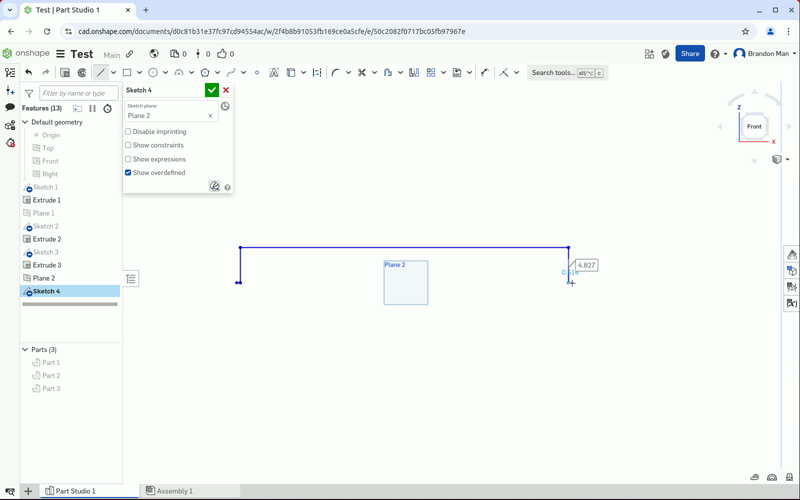
scroll(6)
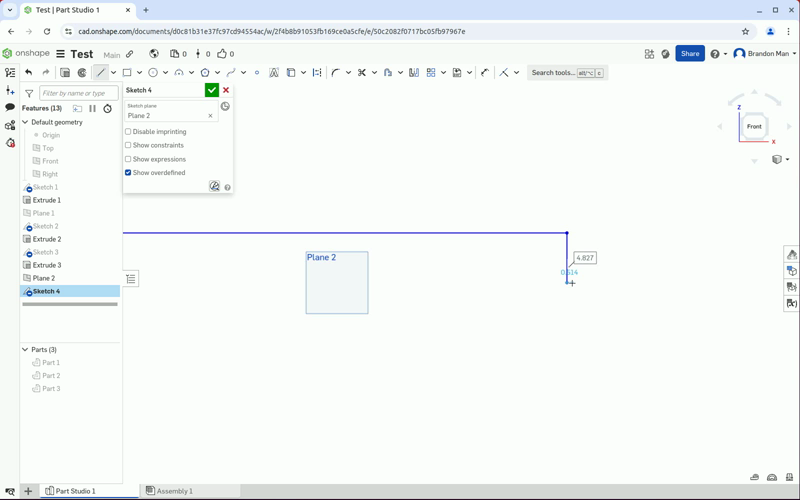
scroll(6)
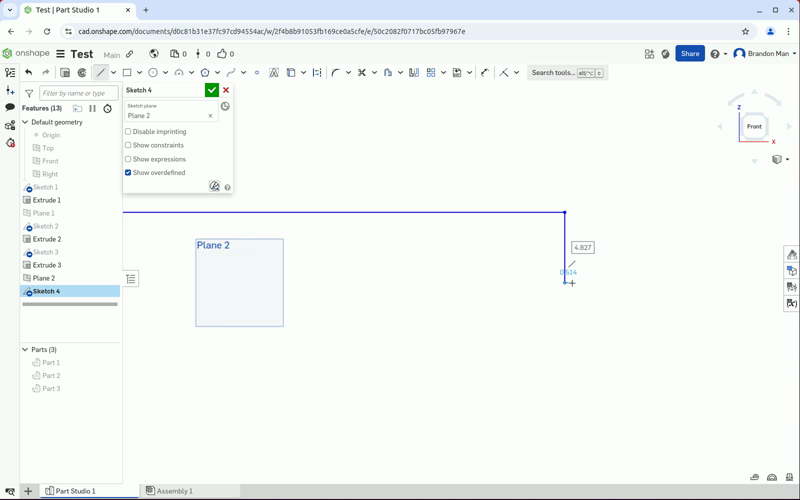
scroll(6)
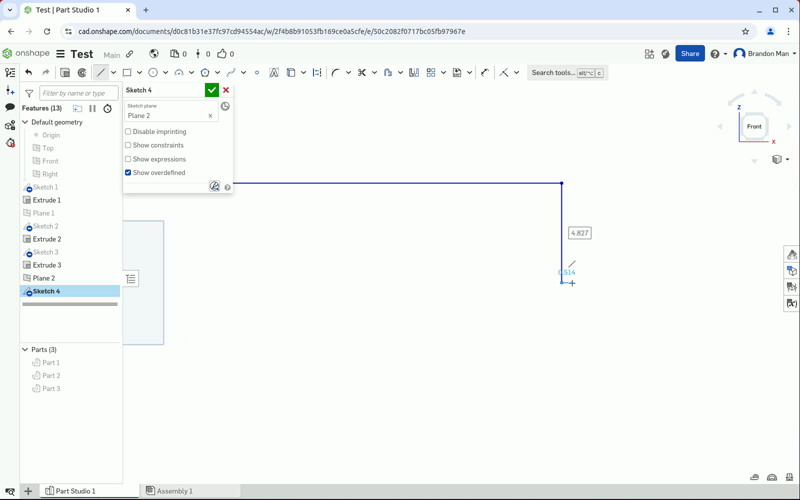
scroll(6)
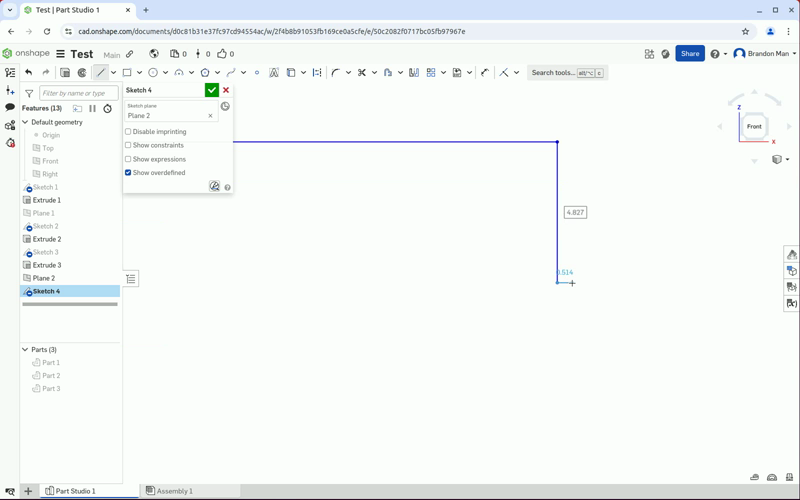
scroll(6)
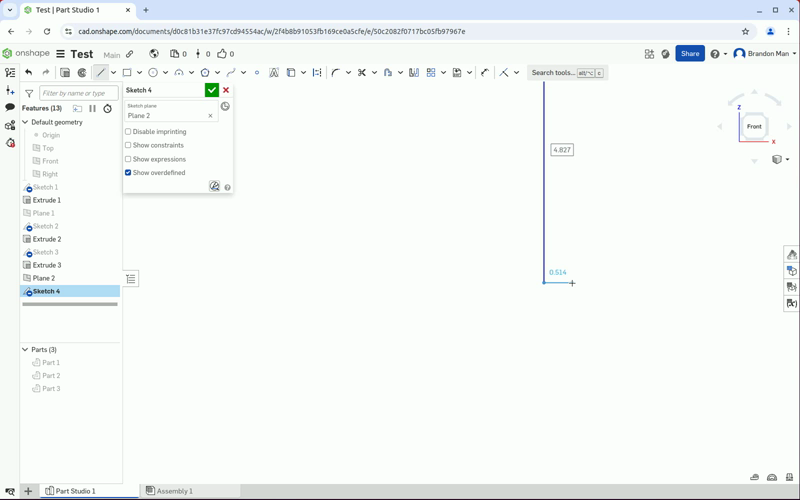
click(572, 282)
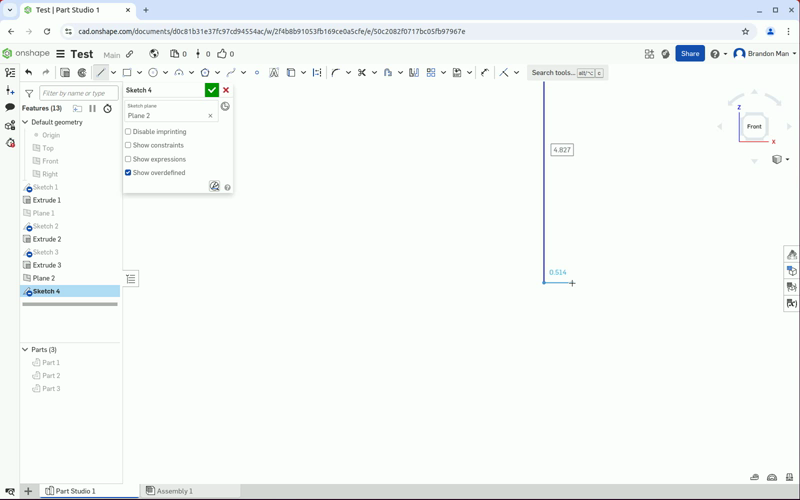
scroll(-6)
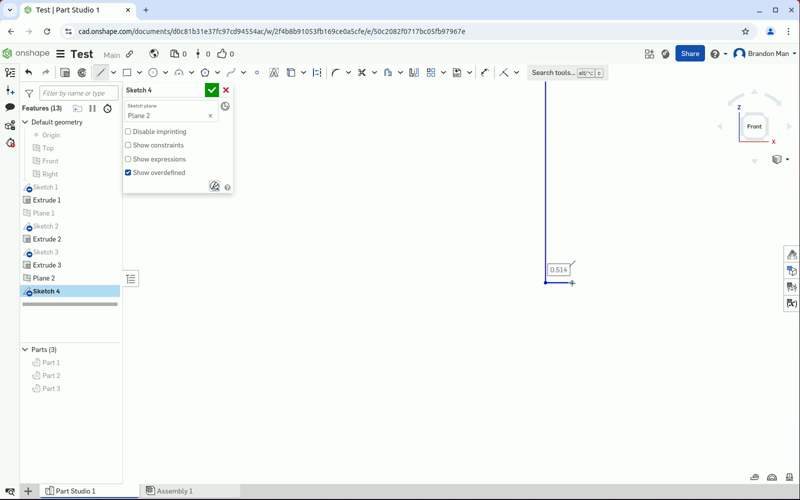
scroll(-6)
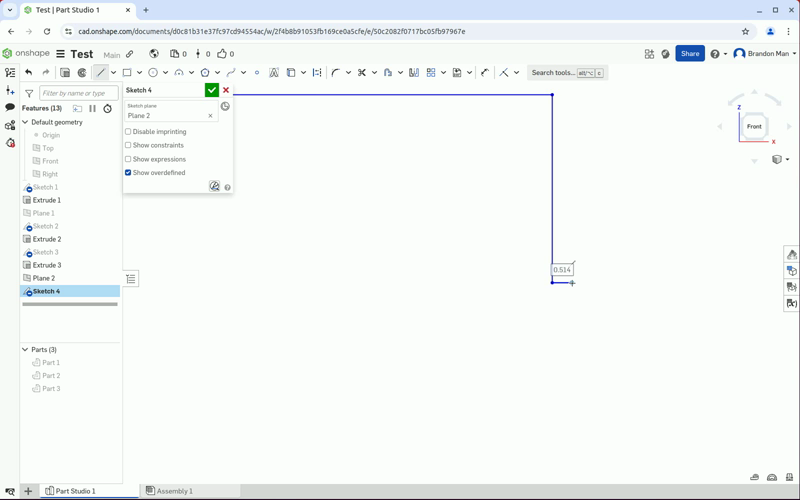
scroll(-6)
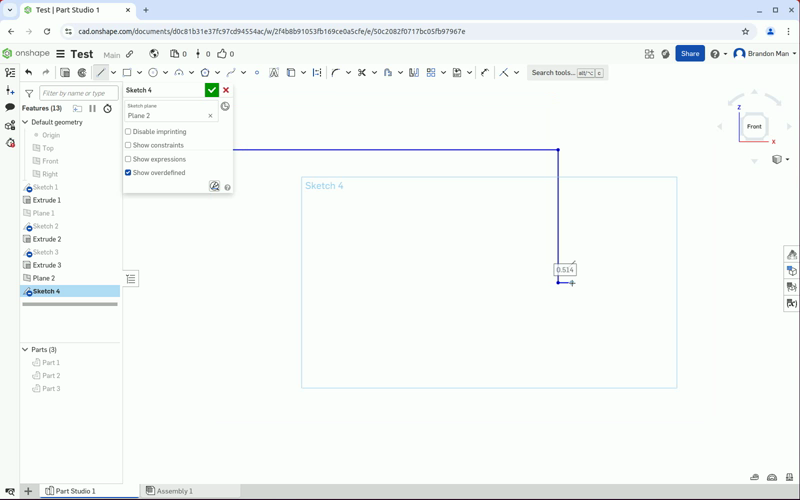
scroll(-6)
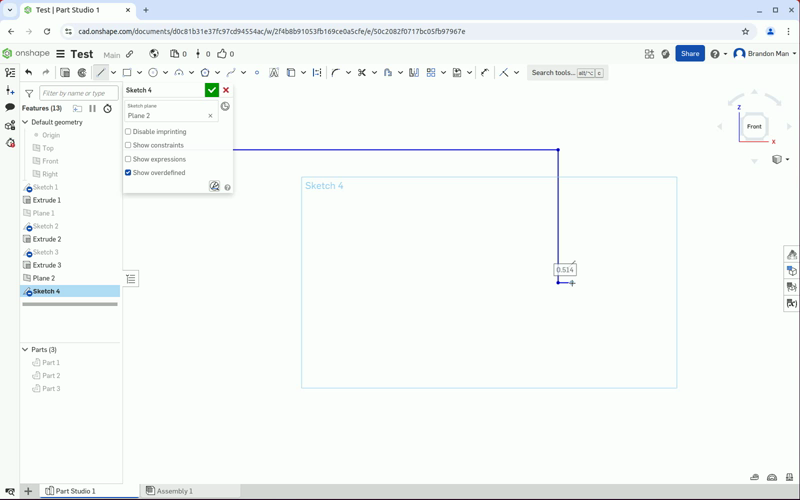
scroll(-6)
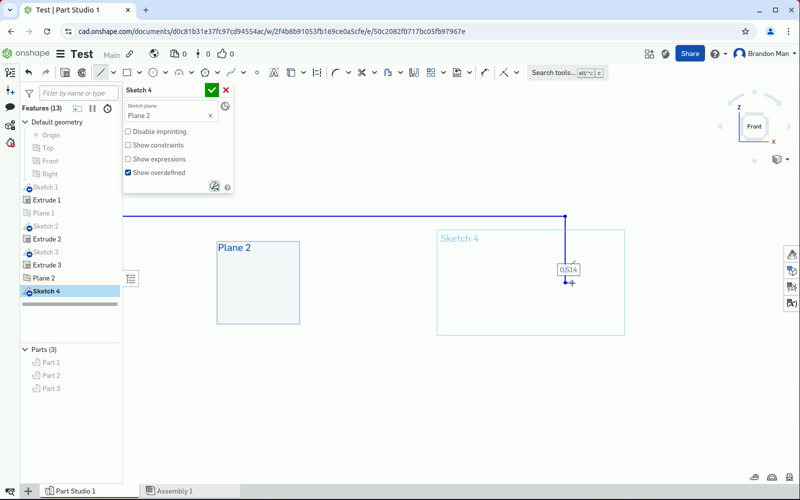
scroll(-6)
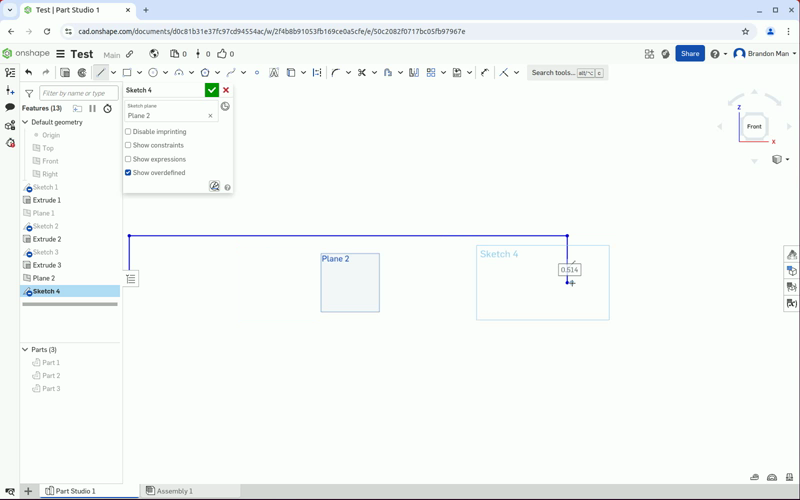
scroll(-6)
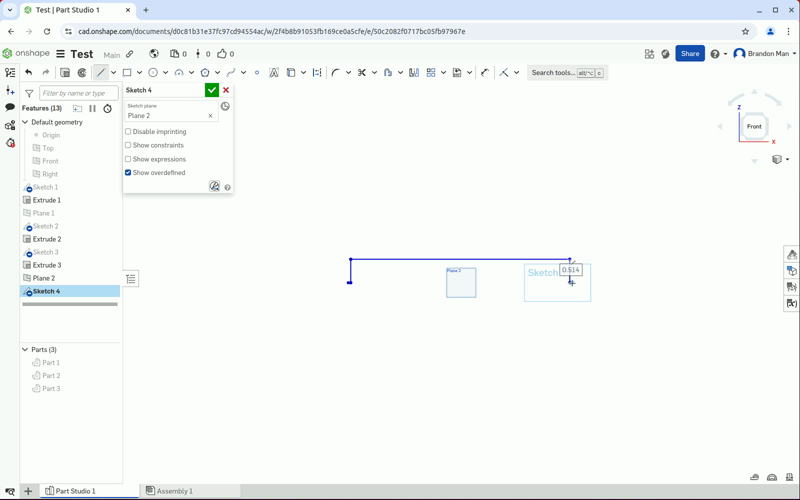
key_up(shift)
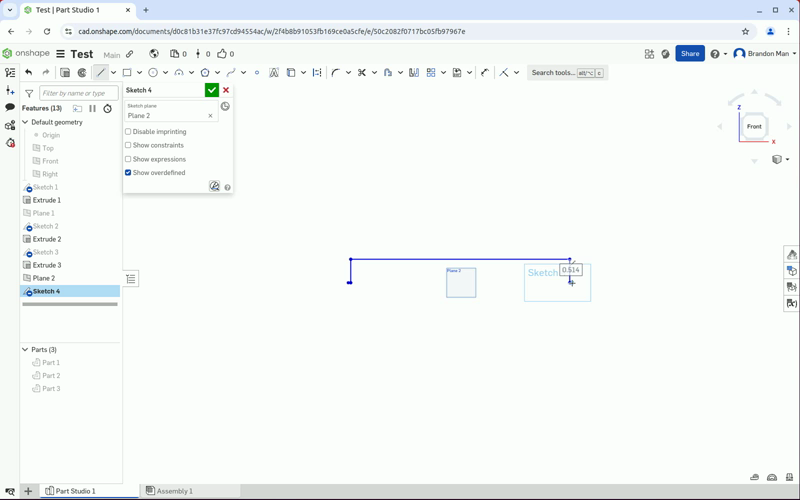
key_down(shift)
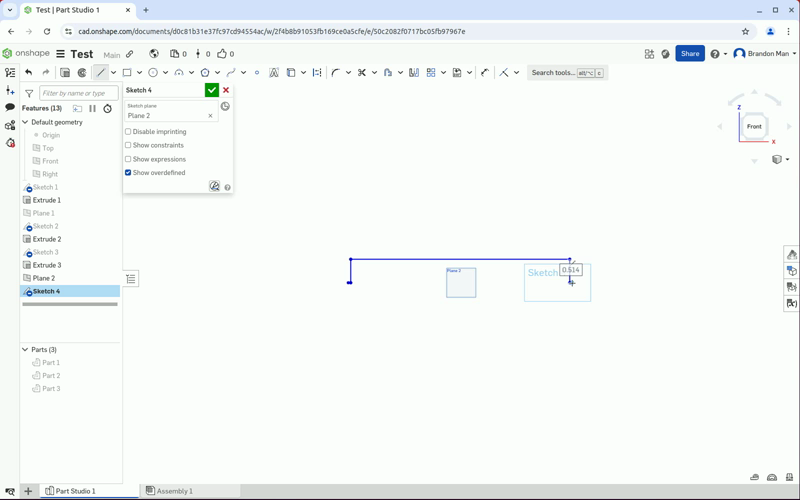
mouse_move(589, 282)
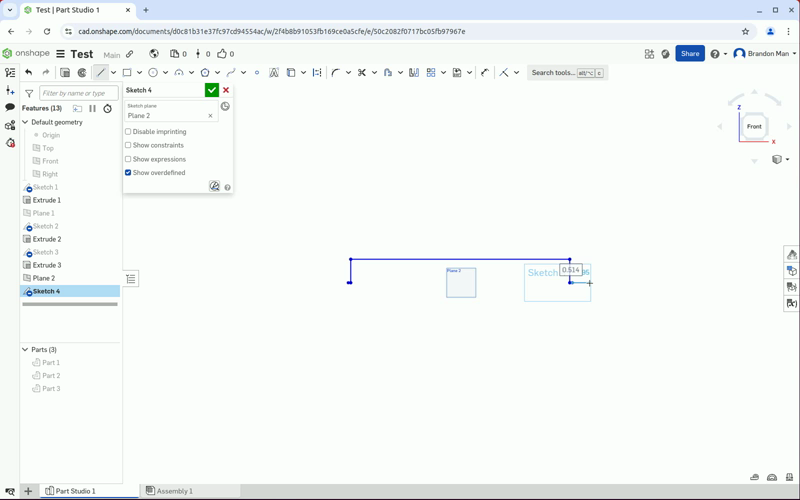
mouse_move(572, 257)
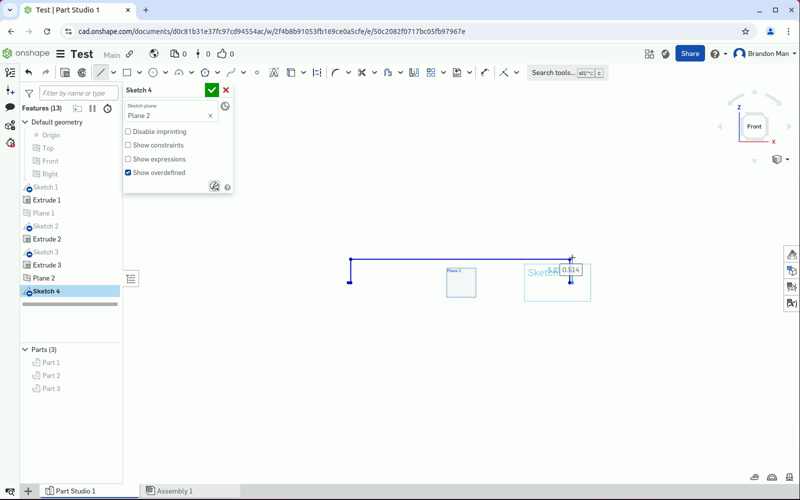
scroll(6)
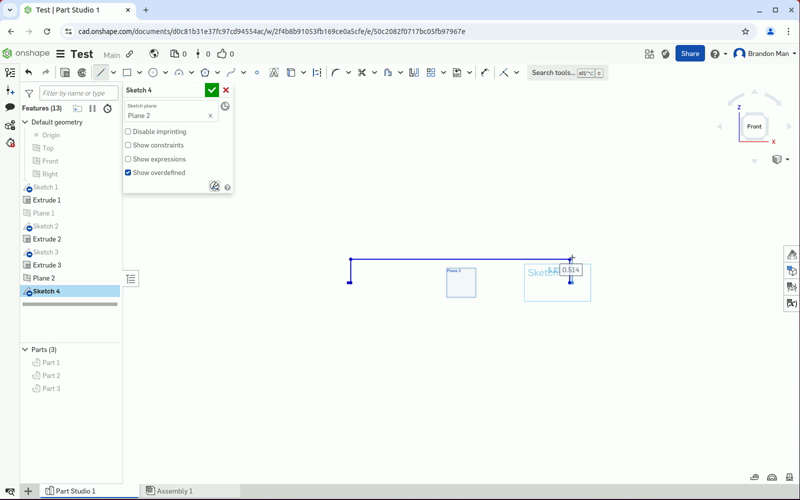
scroll(6)
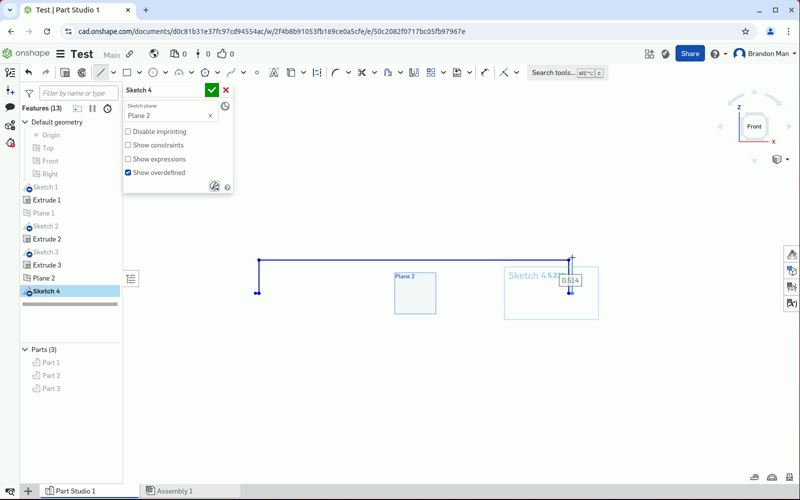
scroll(6)
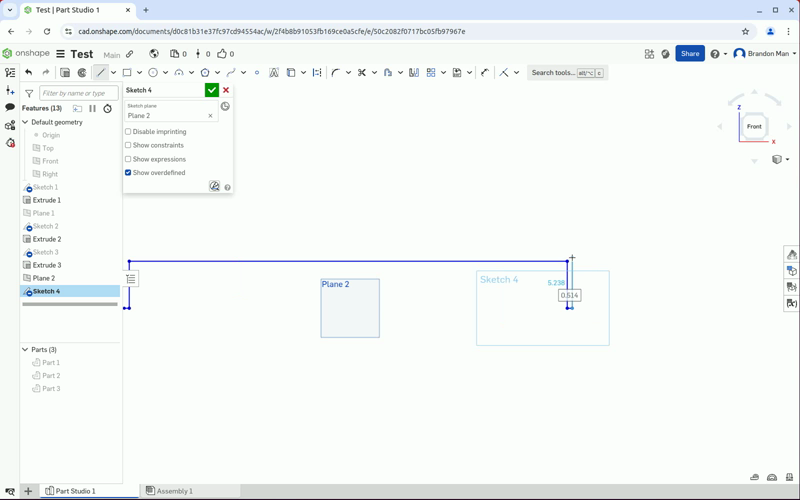
scroll(6)
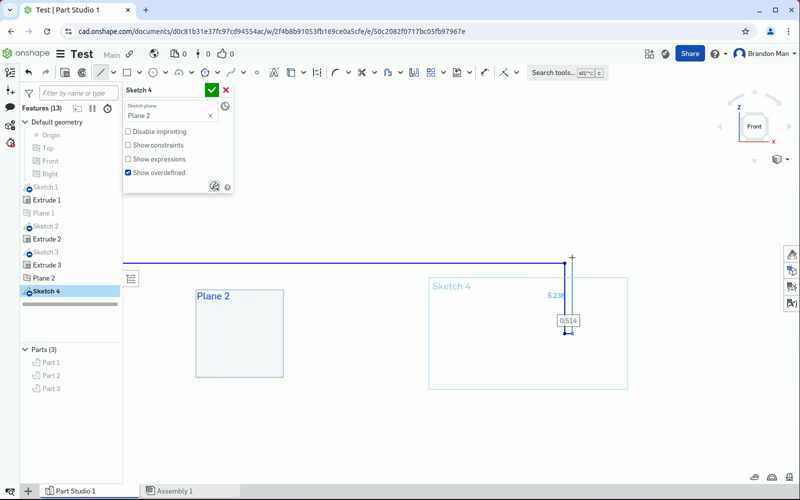
scroll(6)
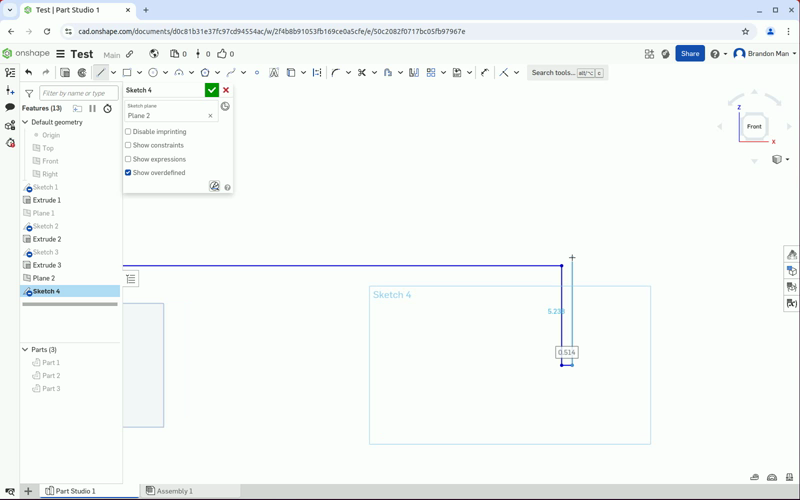
scroll(6)
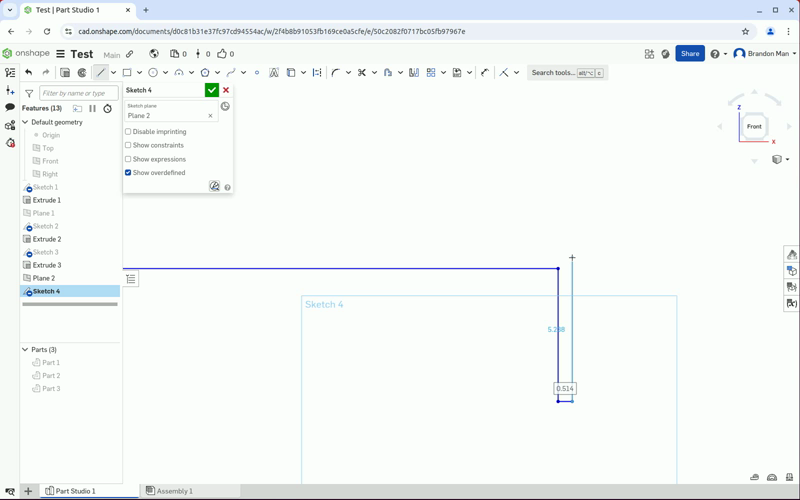
scroll(6)
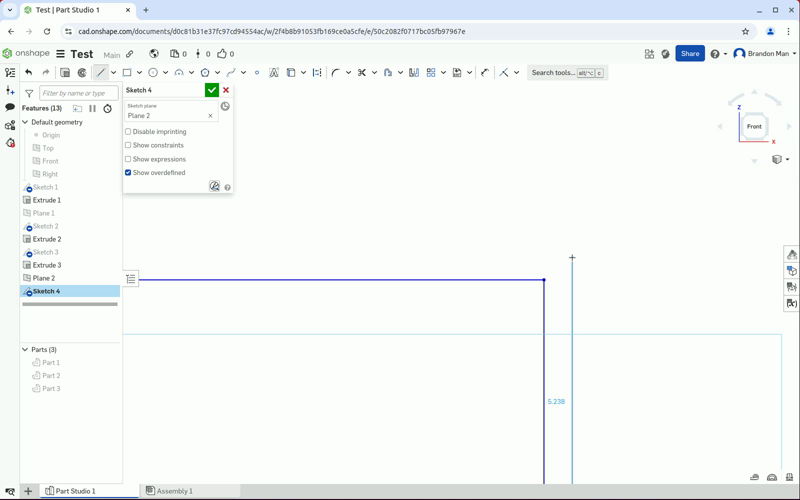
click(572, 257)
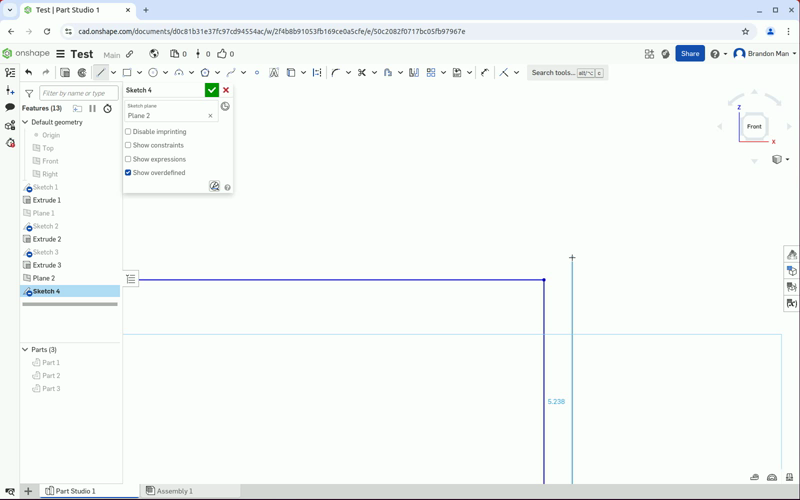
scroll(-6)
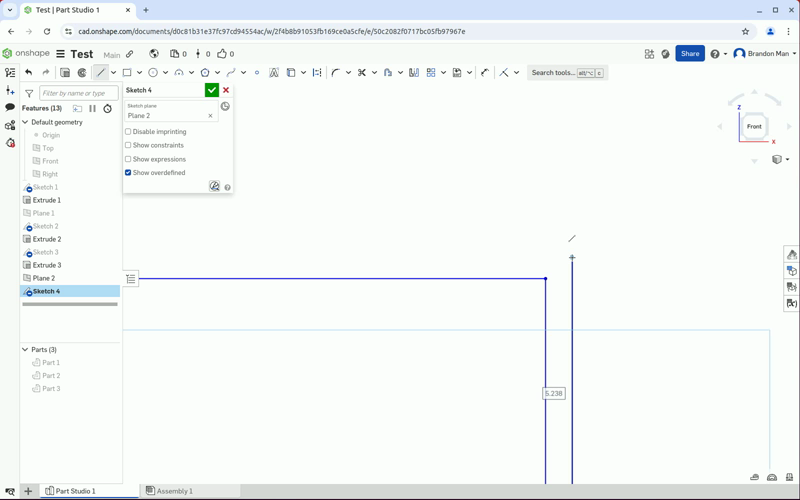
scroll(-6)
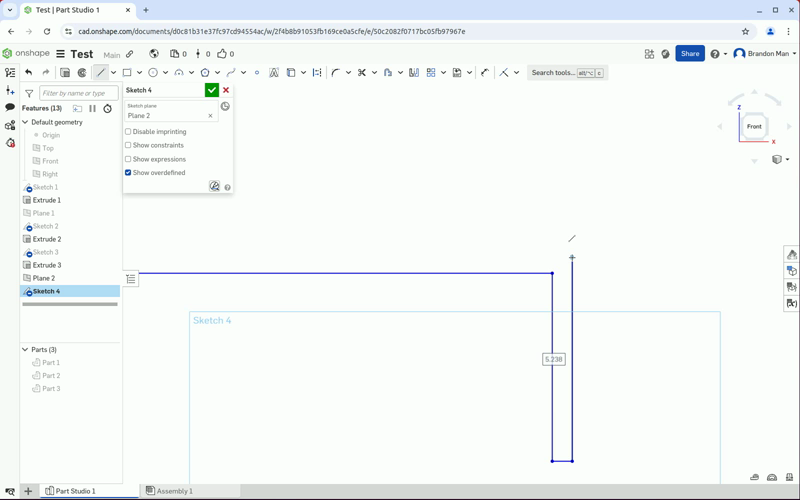
scroll(-6)
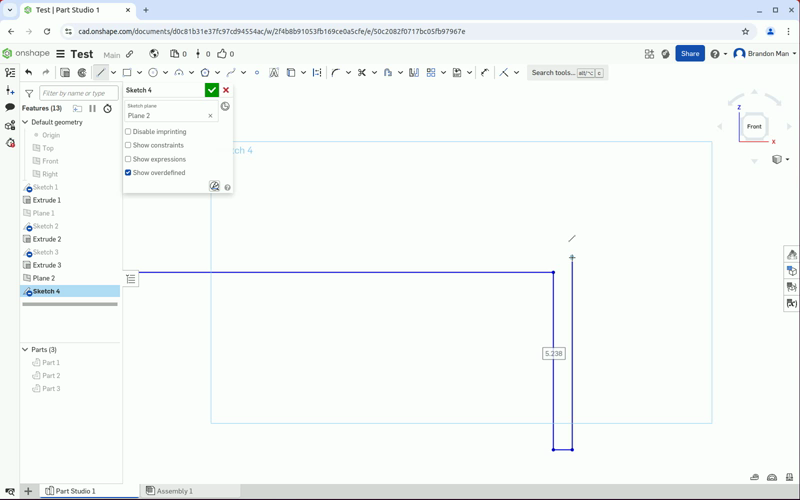
scroll(-6)
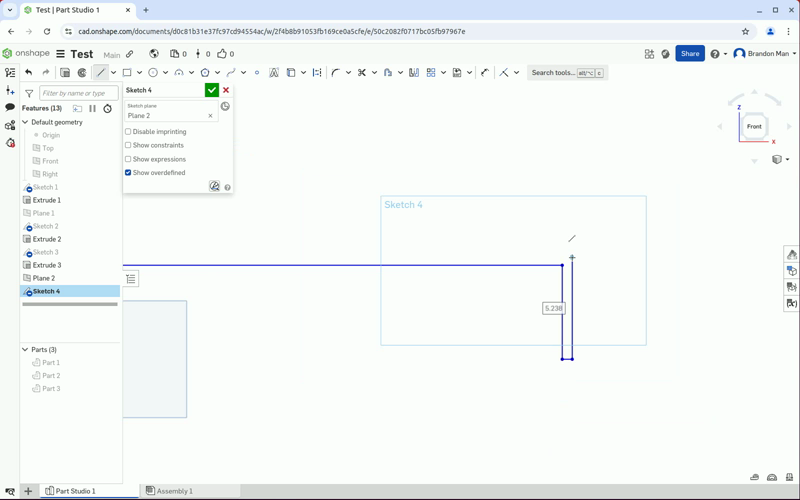
scroll(-6)
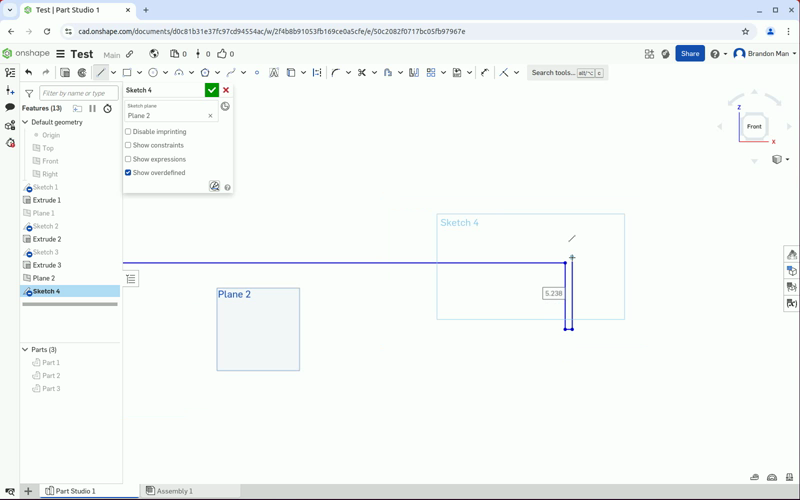
scroll(-6)
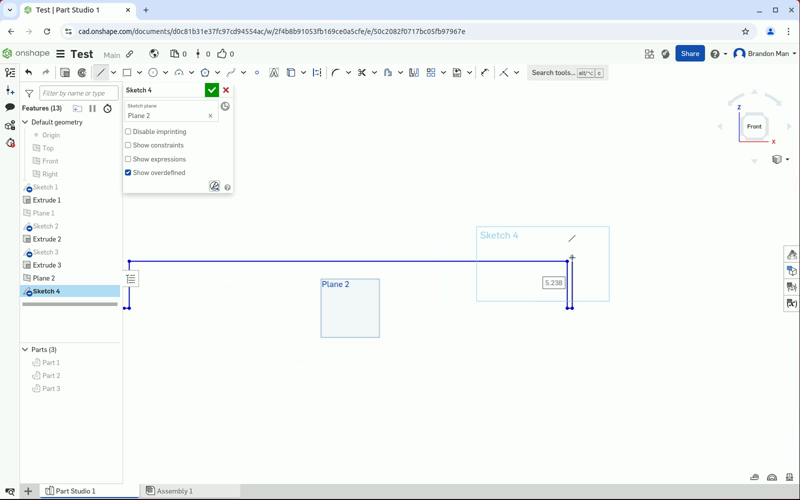
scroll(-6)
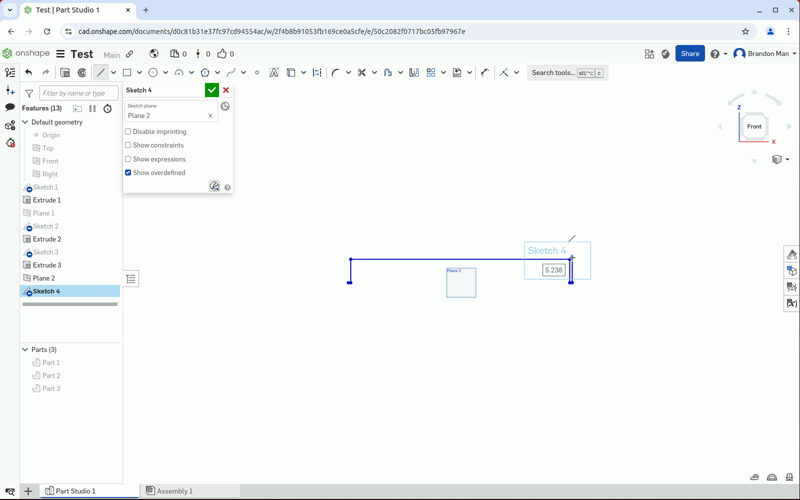
key_up(shift)
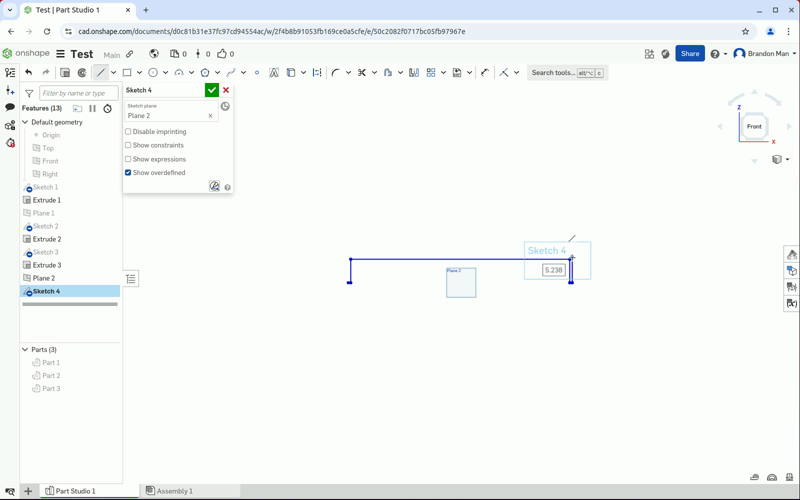
key_down(shift)
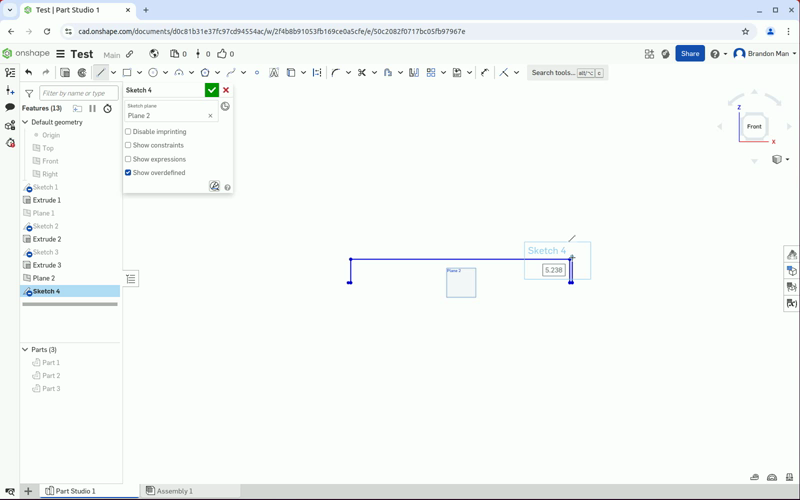
mouse_move(348, 257)
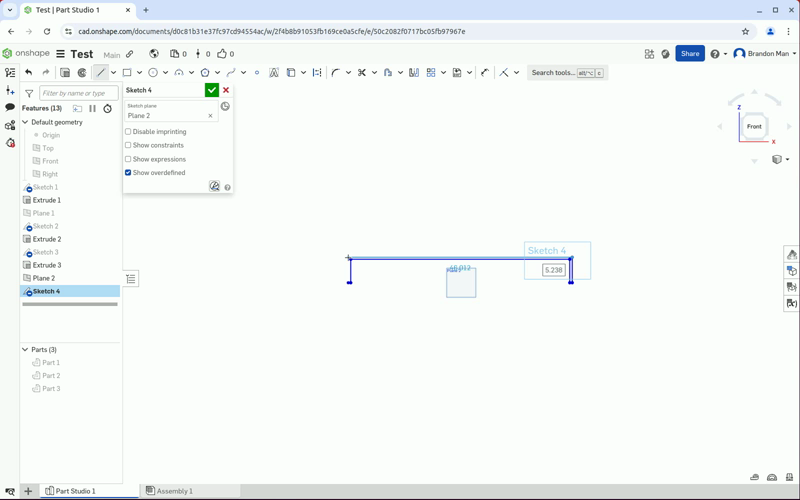
scroll(6)
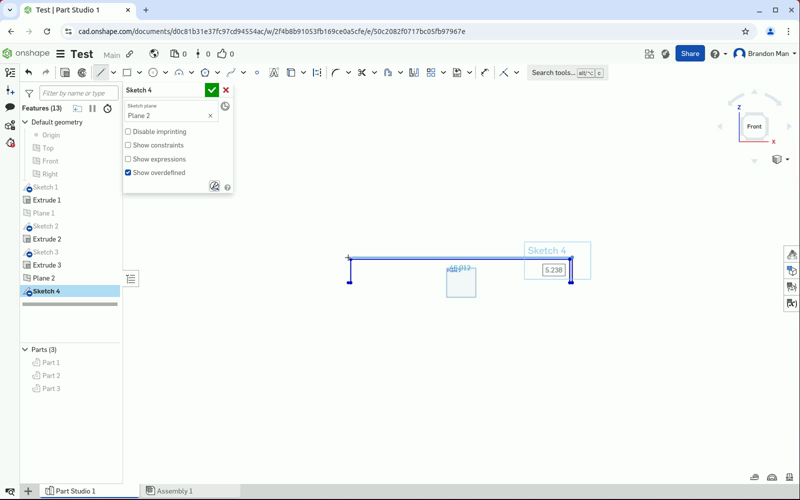
scroll(6)
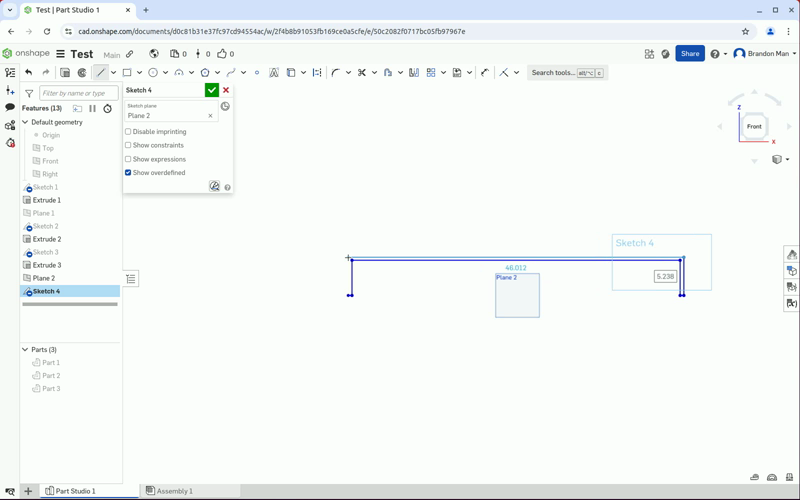
scroll(6)
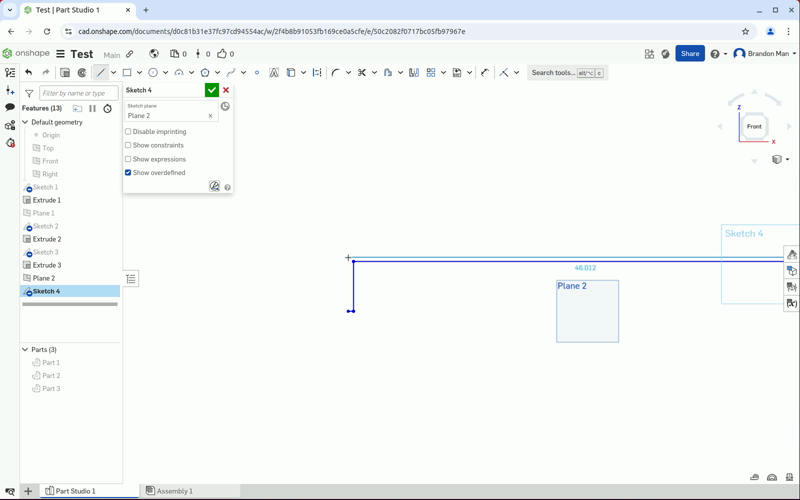
scroll(6)
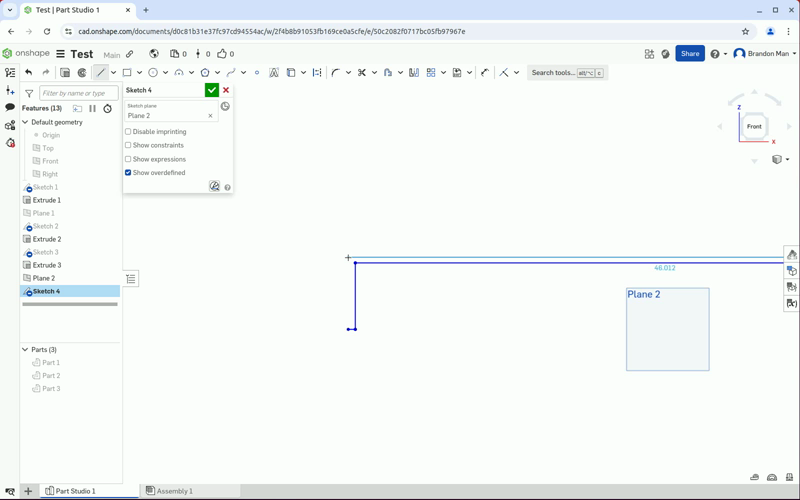
scroll(6)
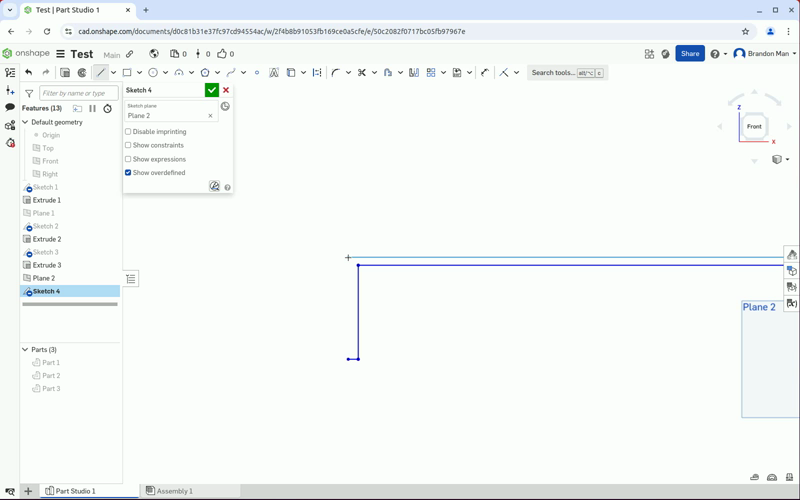
scroll(6)
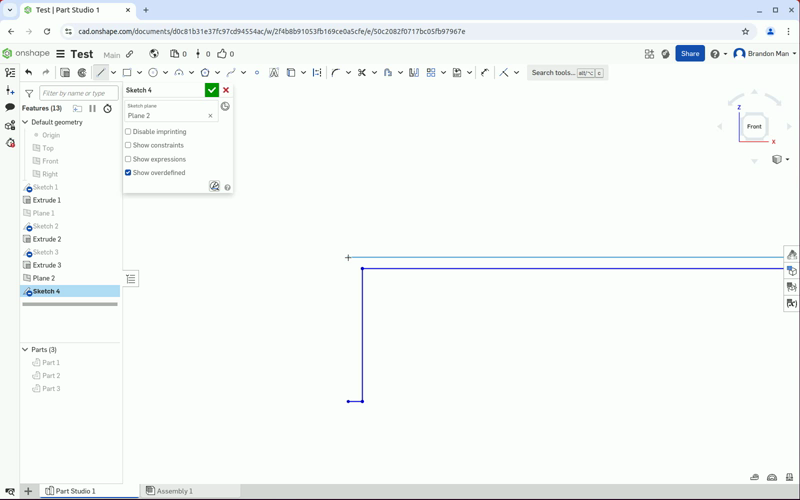
scroll(6)
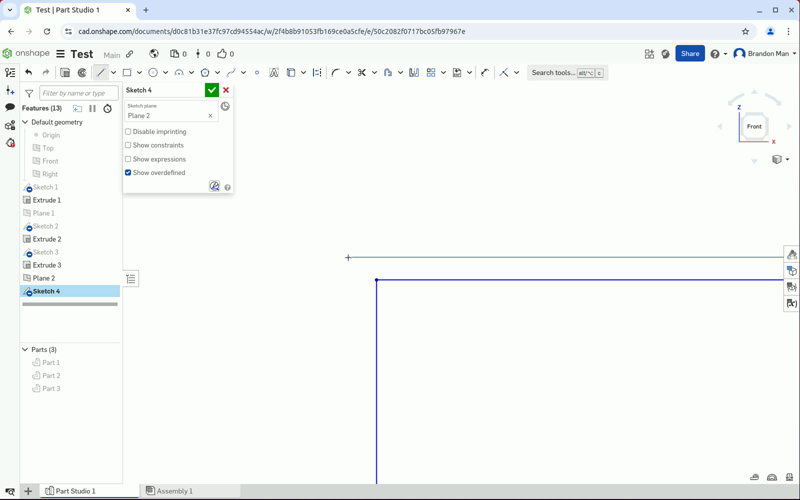
click(348, 257)
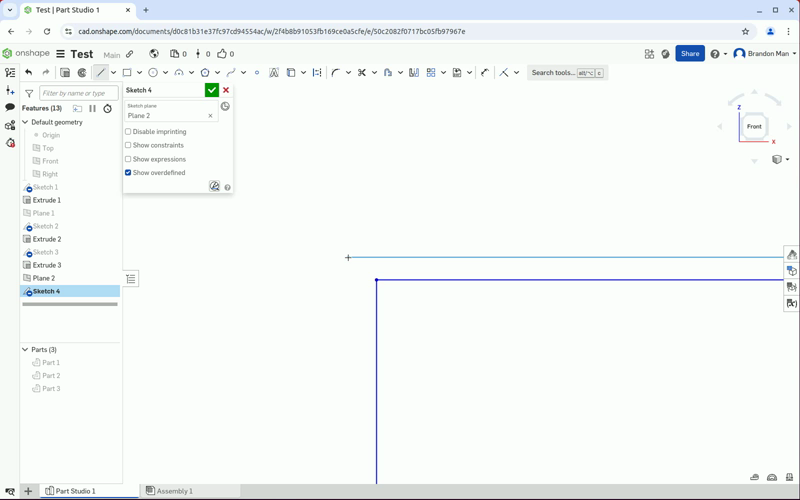
scroll(-6)
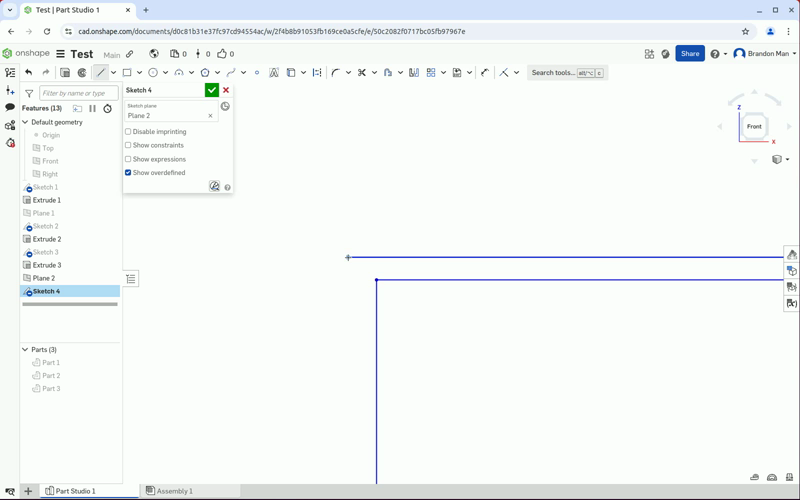
scroll(-6)
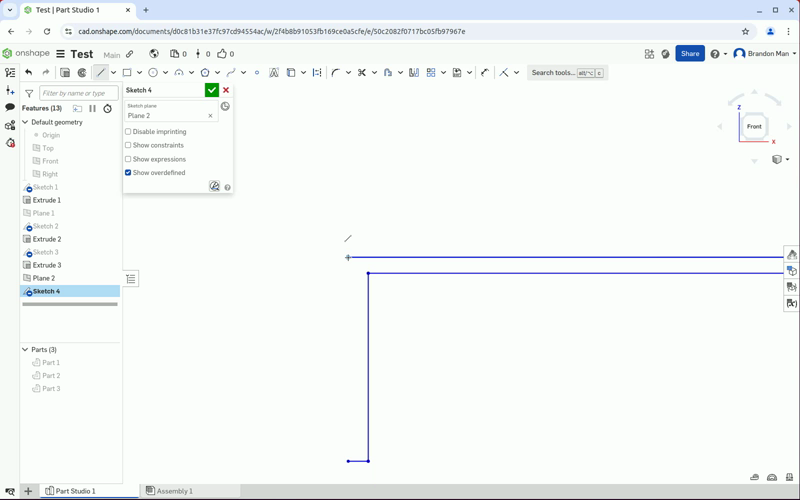
scroll(-6)
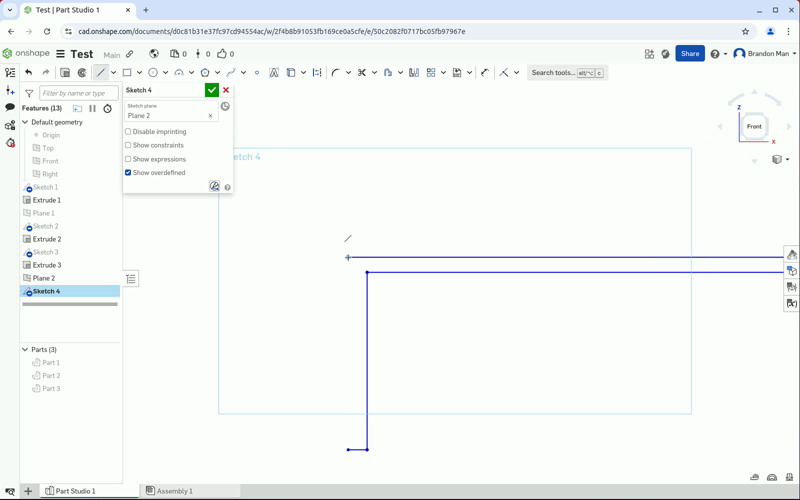
scroll(-6)
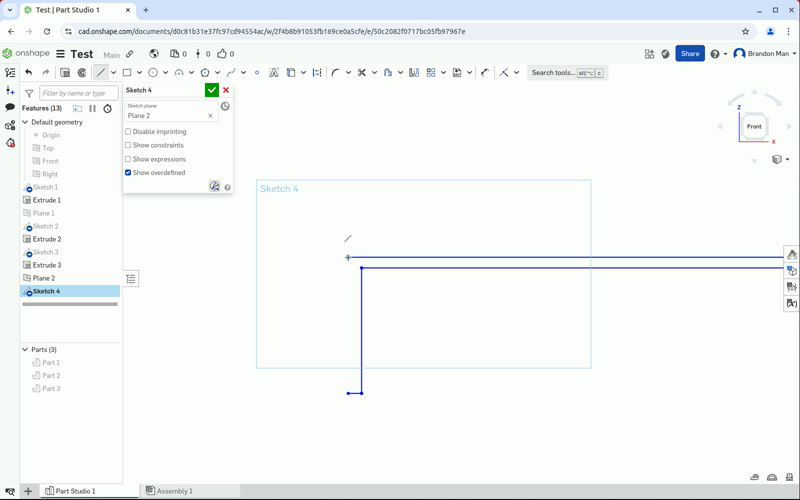
scroll(-6)
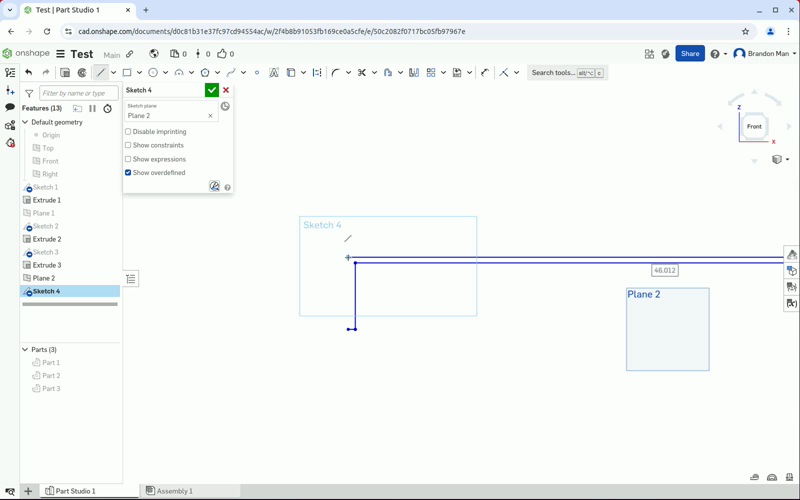
scroll(-6)
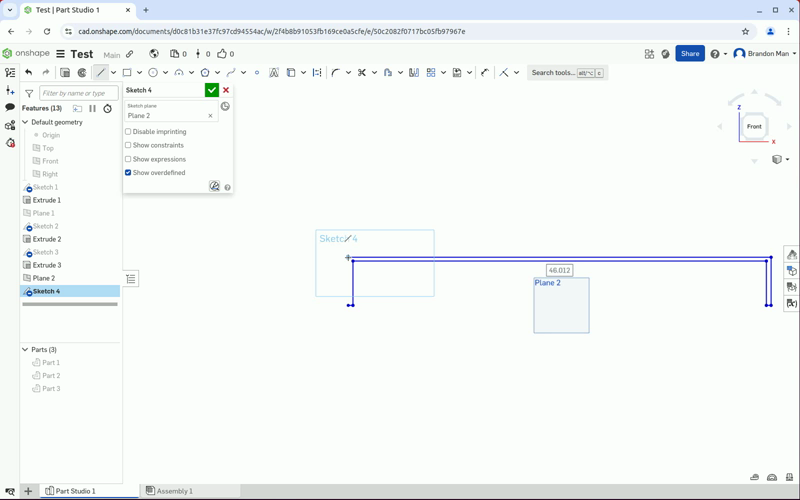
scroll(-6)
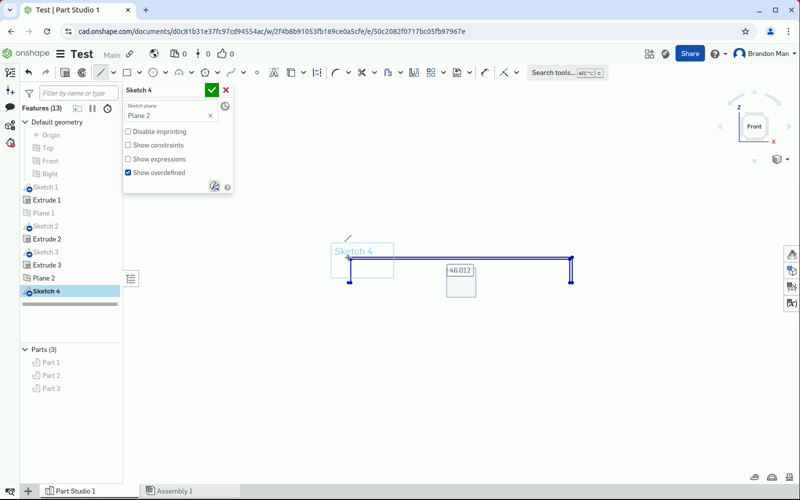
key_up(shift)
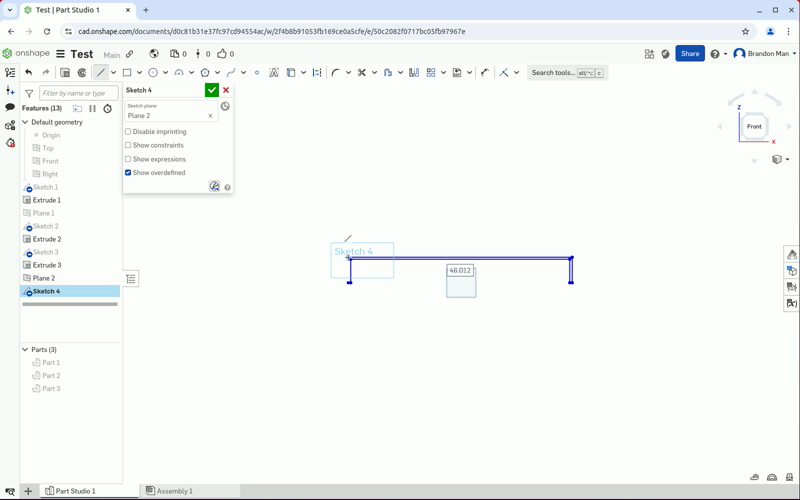
mouse_move(378, 257)
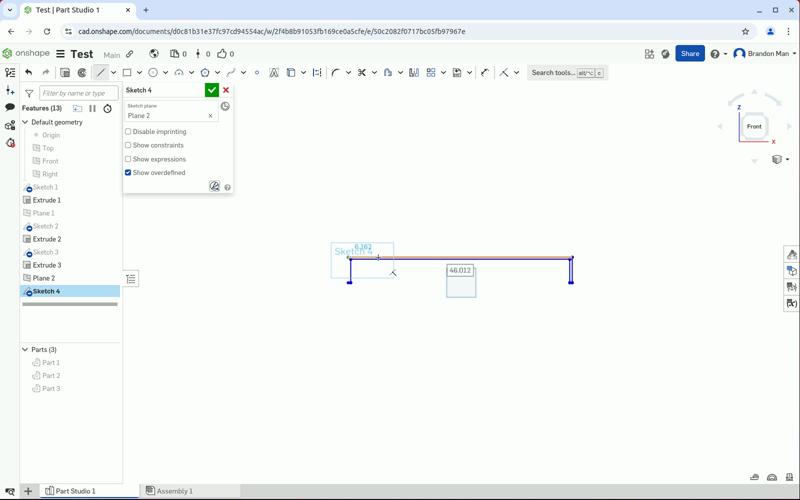
key_down(shift)
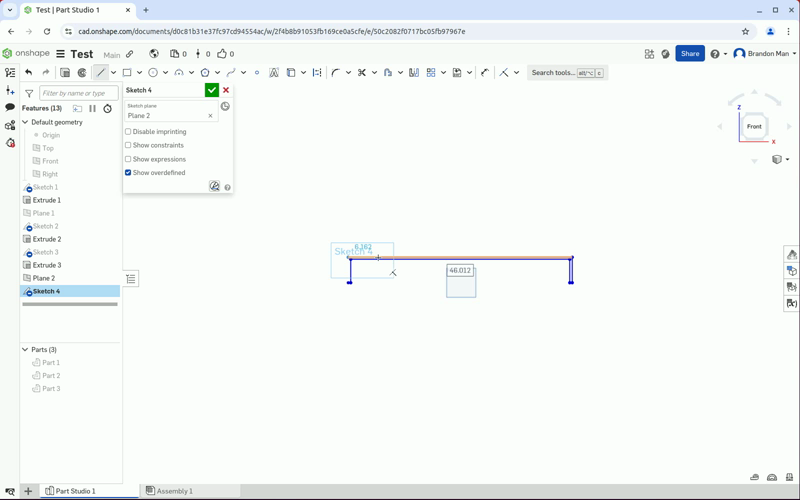
mouse_move(348, 282)
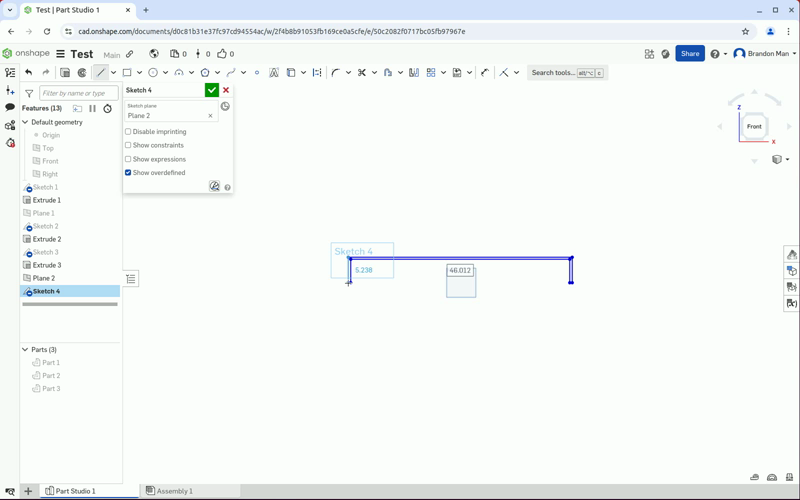
scroll(6)
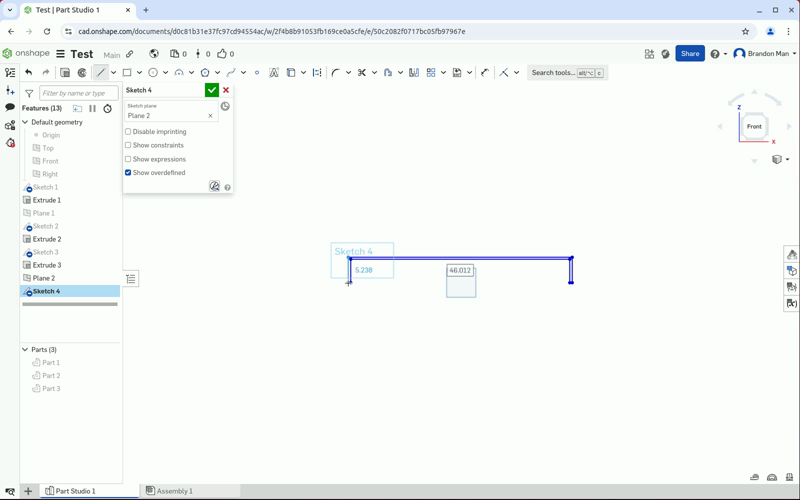
scroll(6)
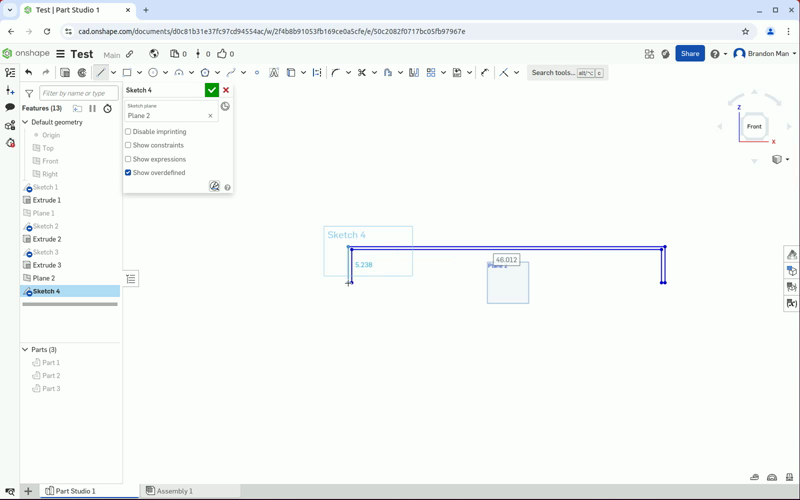
scroll(6)
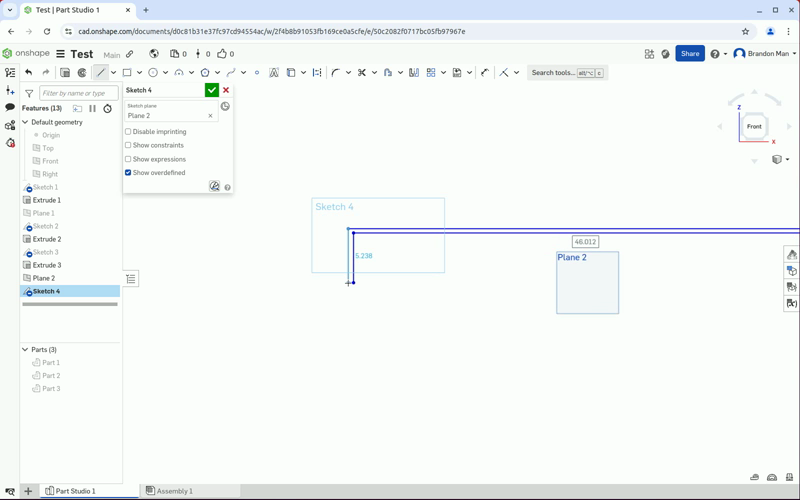
scroll(6)
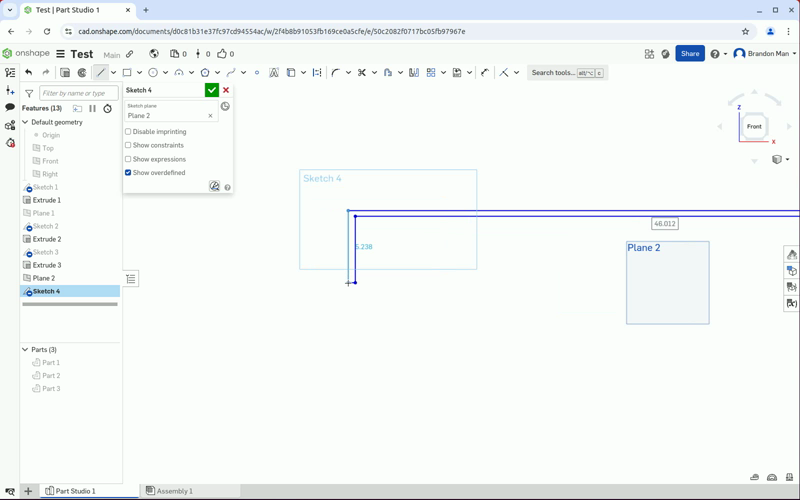
scroll(6)
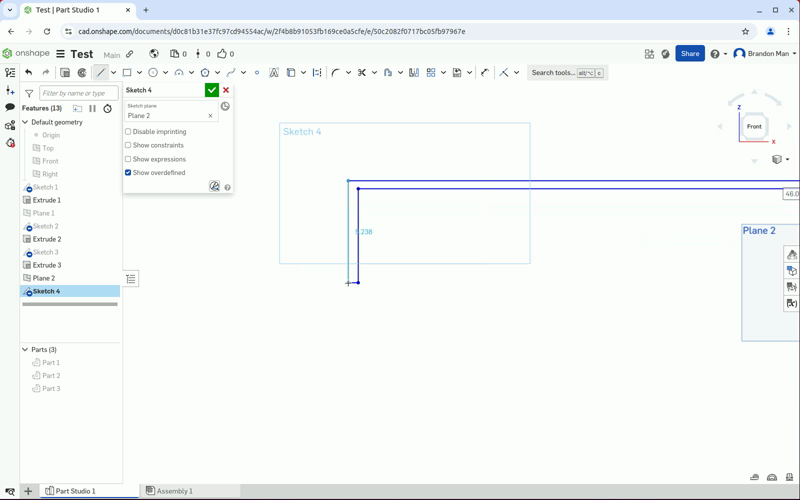
scroll(6)
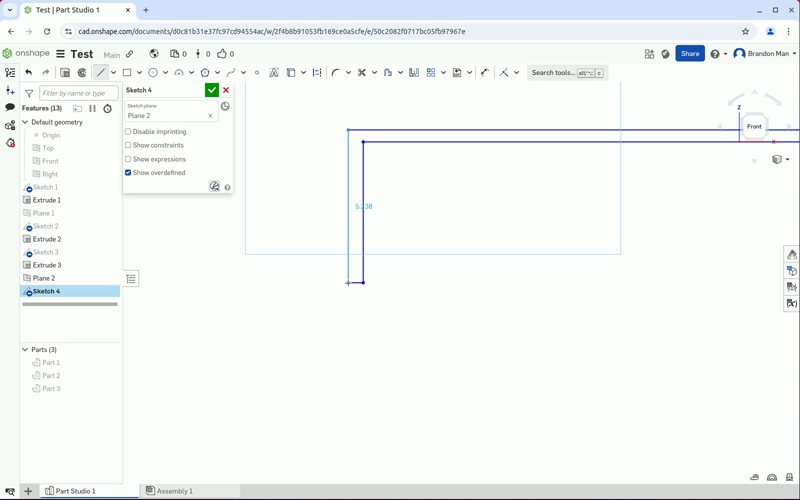
scroll(6)
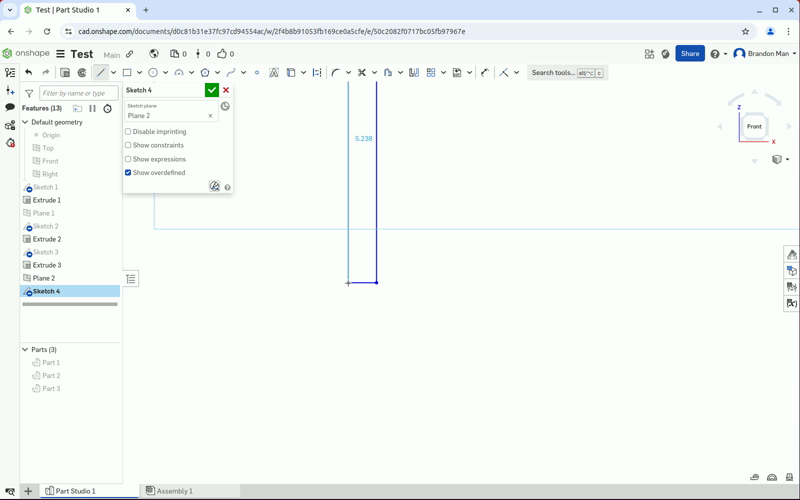
key_up(shift)
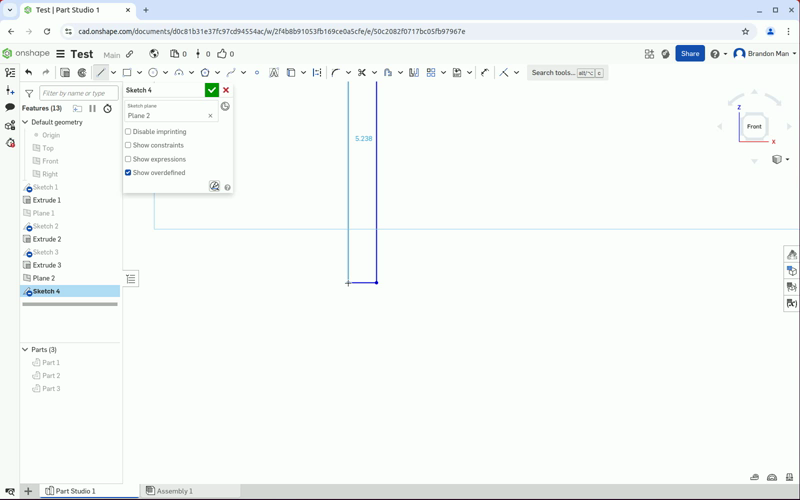
click(348, 282)
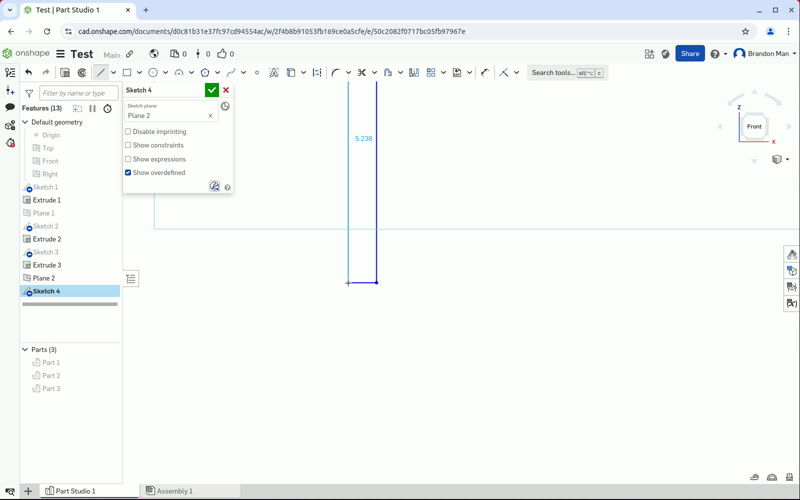
scroll(-6)
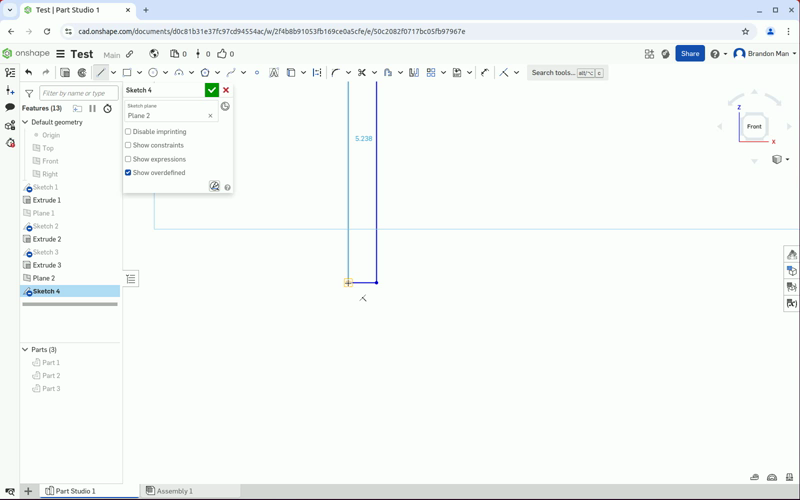
scroll(-6)
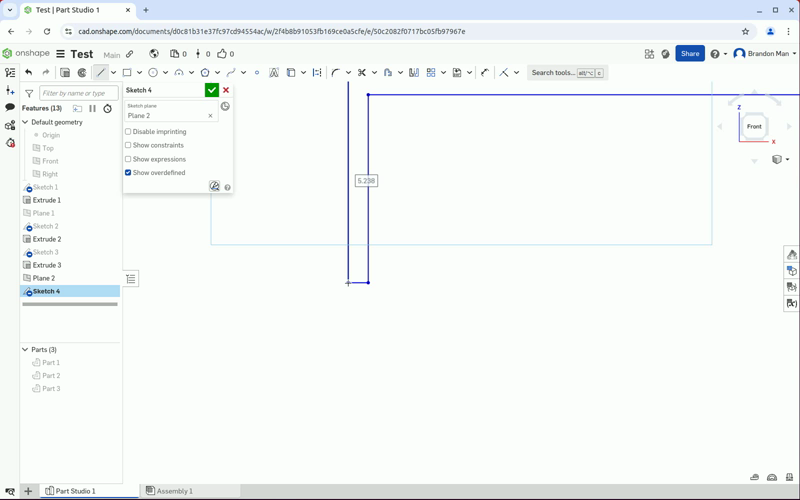
scroll(-6)
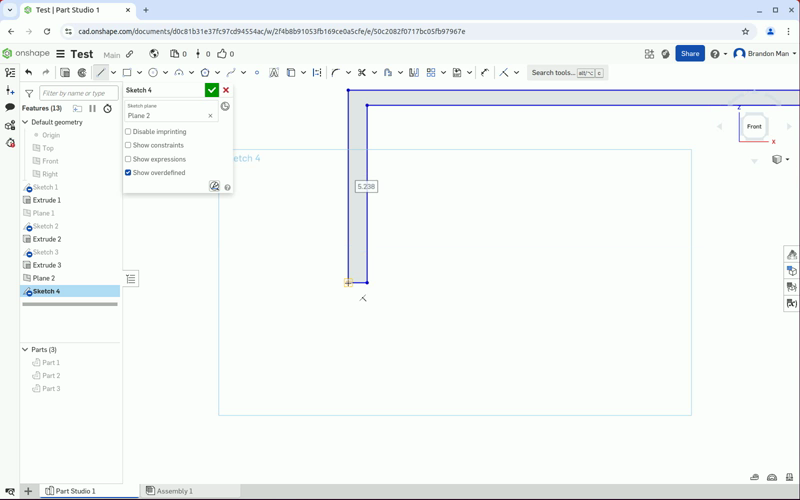
scroll(-6)
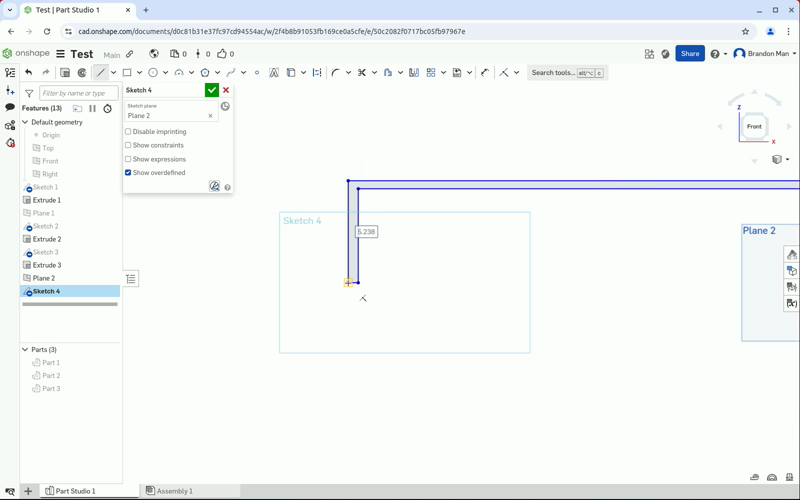
scroll(-6)
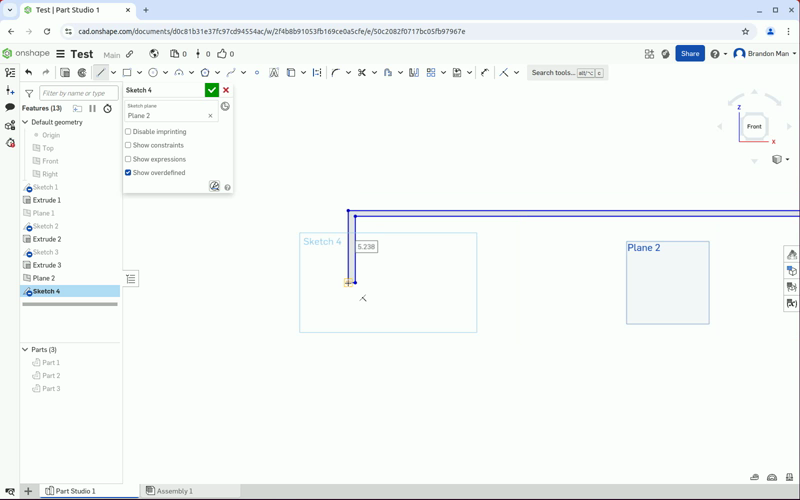
scroll(-6)
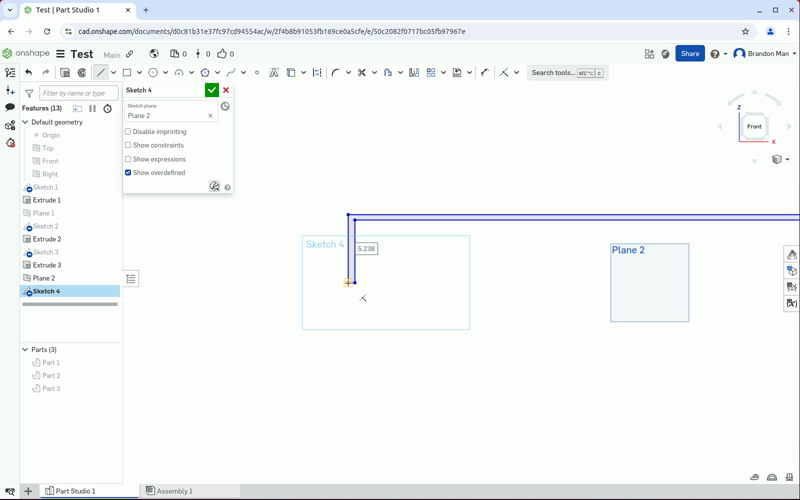
scroll(-6)
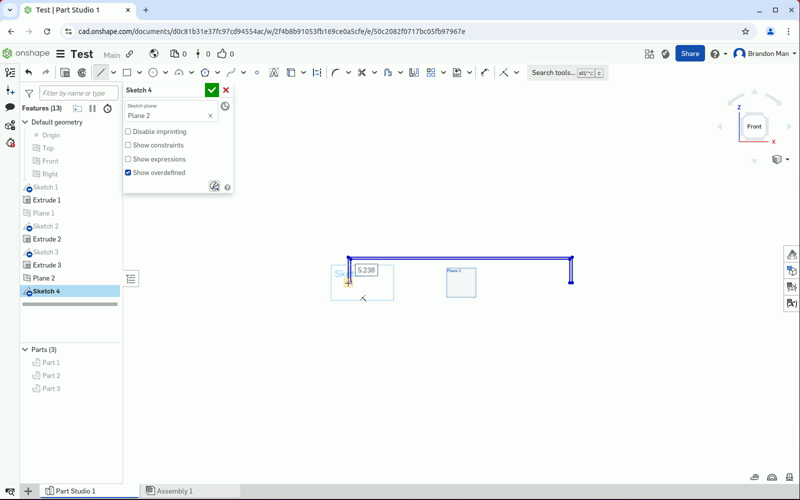
key(esc)
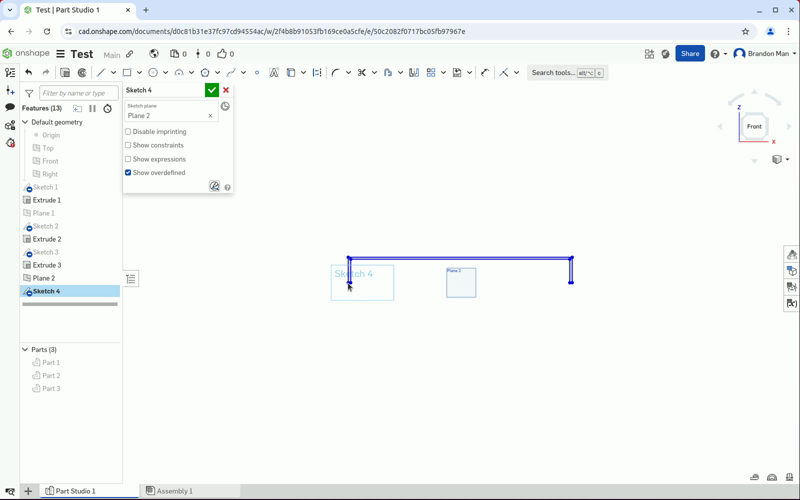
mouse_move(474, 258)
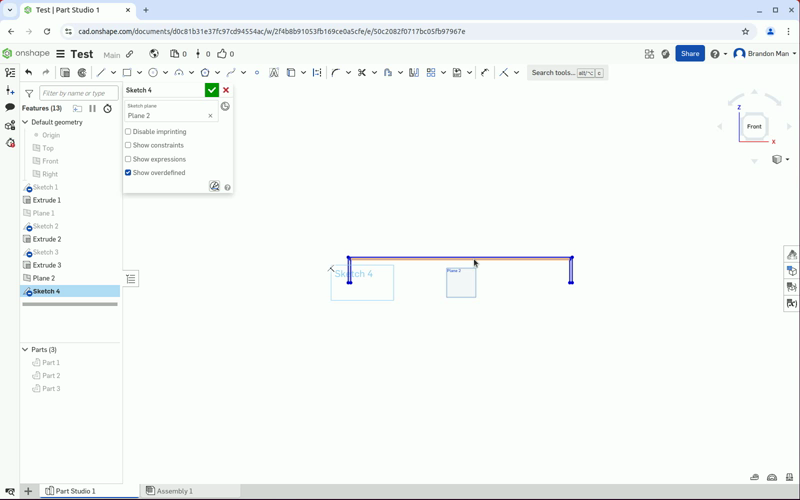
scroll(6)
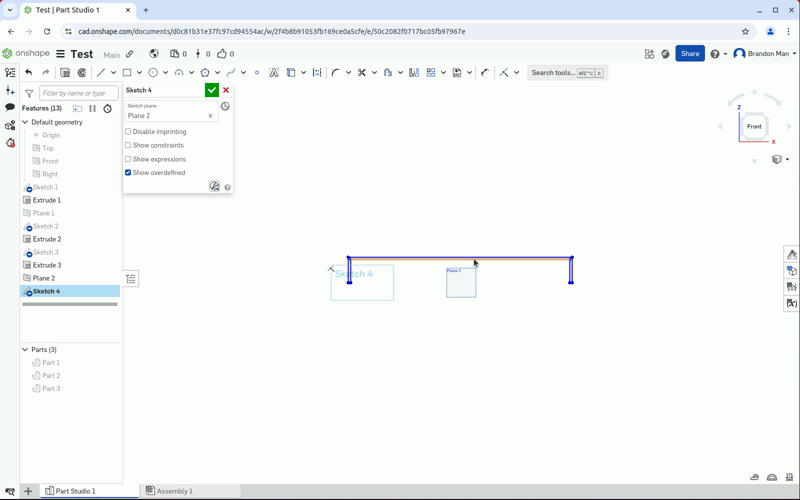
scroll(6)
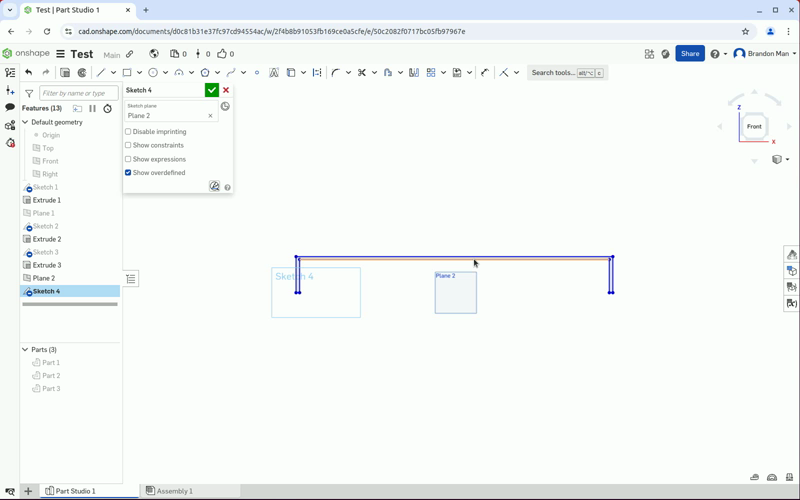
scroll(6)
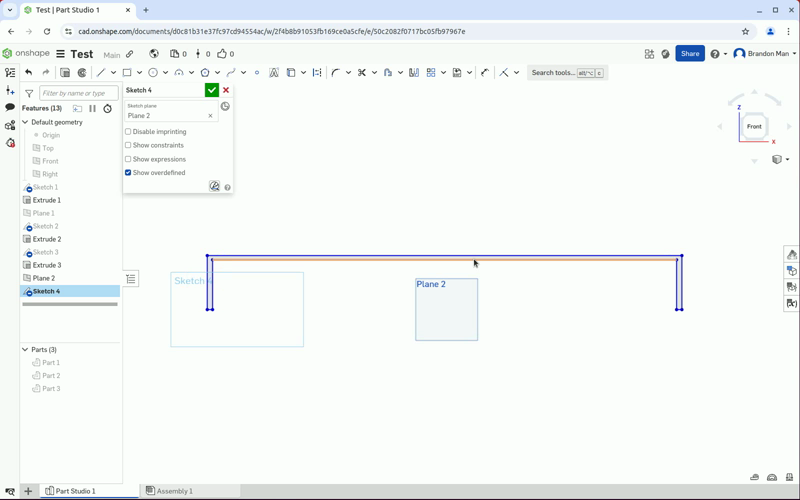
scroll(6)
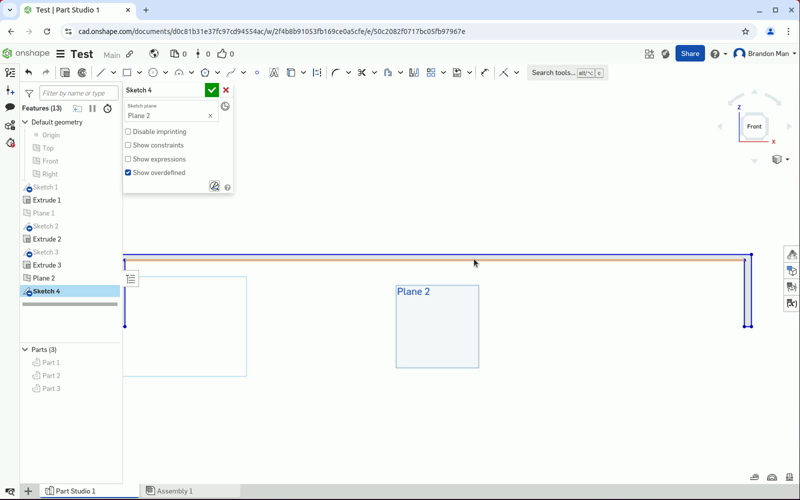
scroll(6)
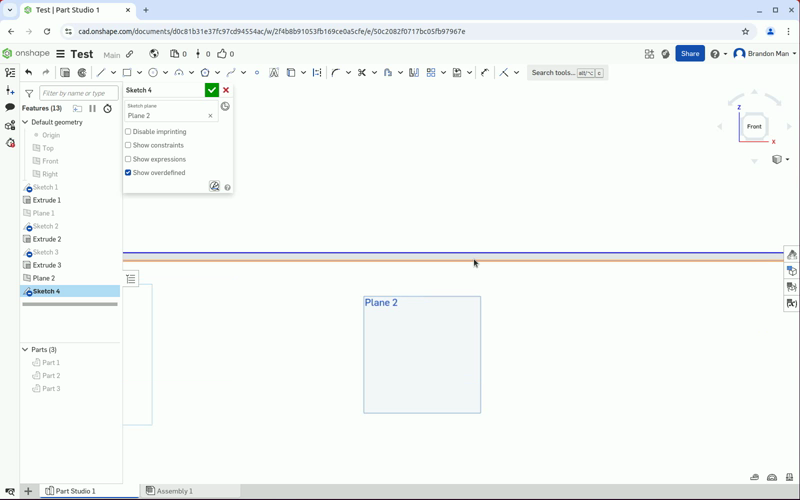
scroll(6)
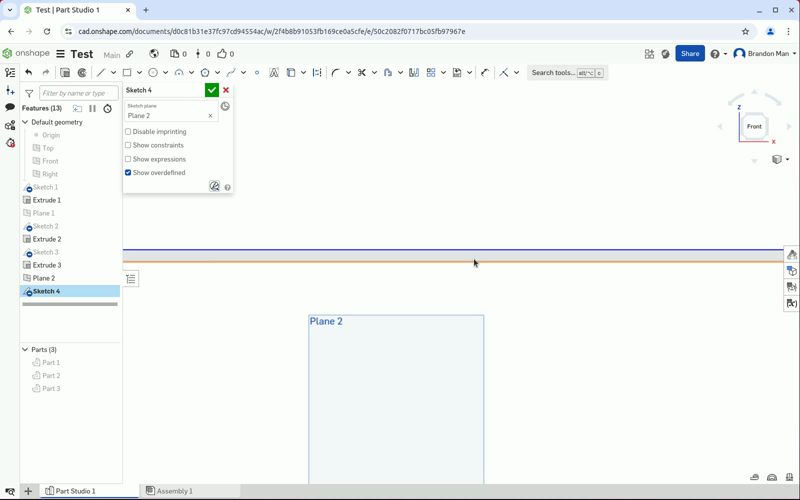
scroll(6)
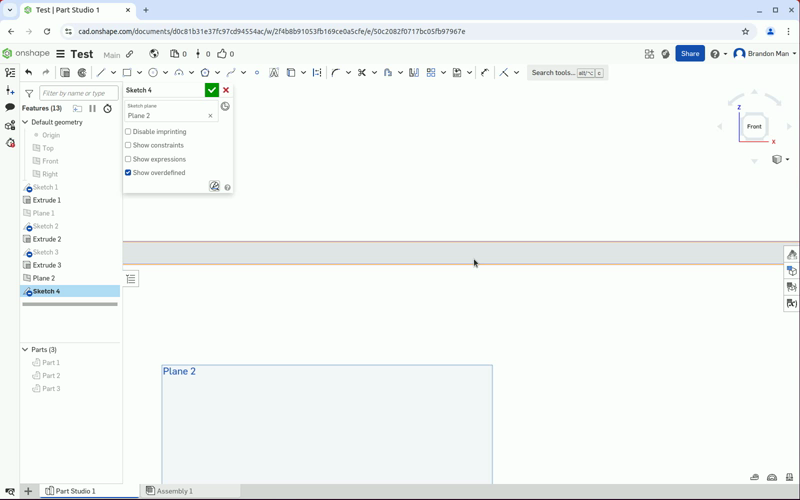
click(474, 258)
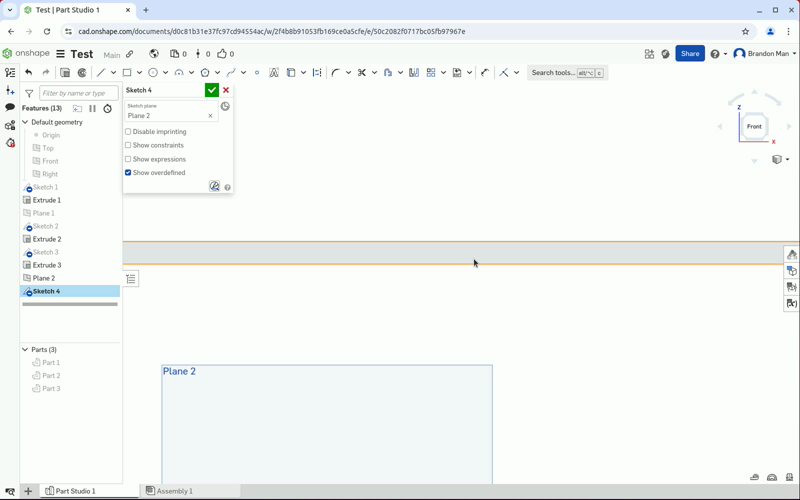
scroll(-6)
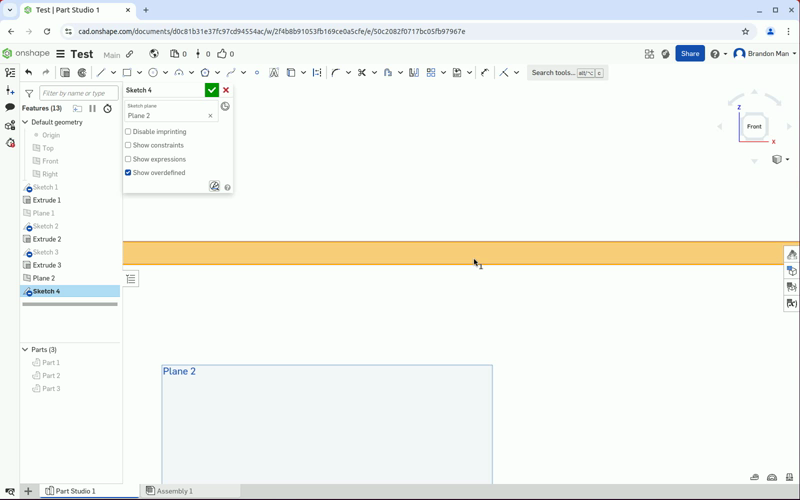
scroll(-6)
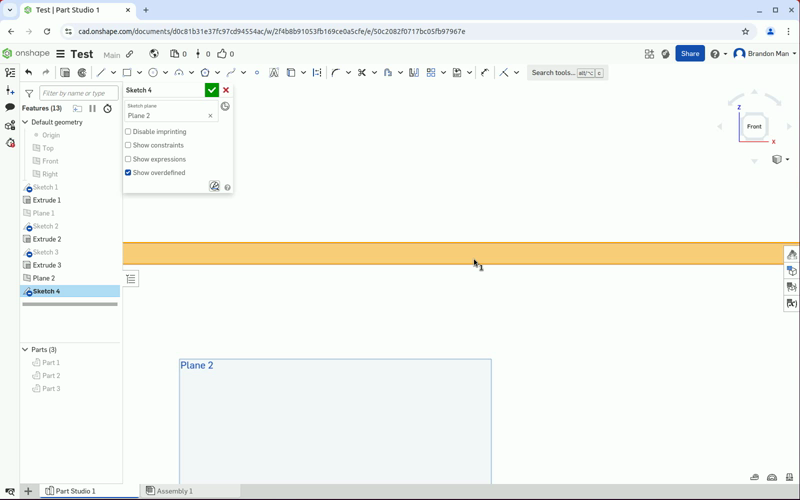
scroll(-6)
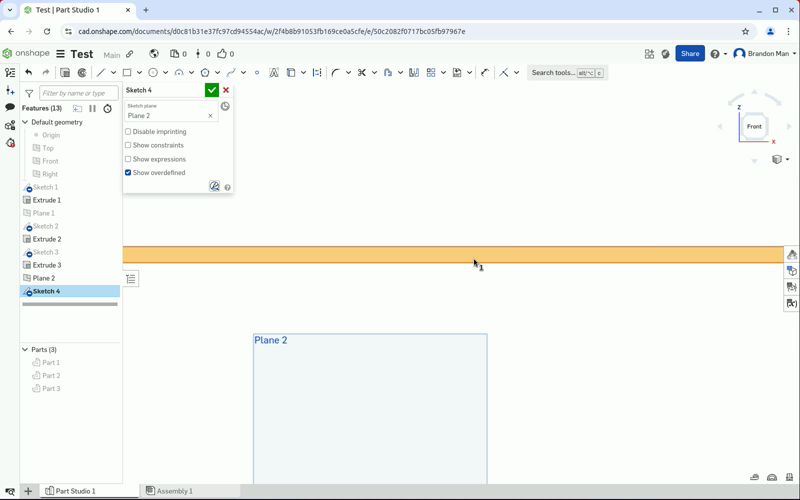
scroll(-6)
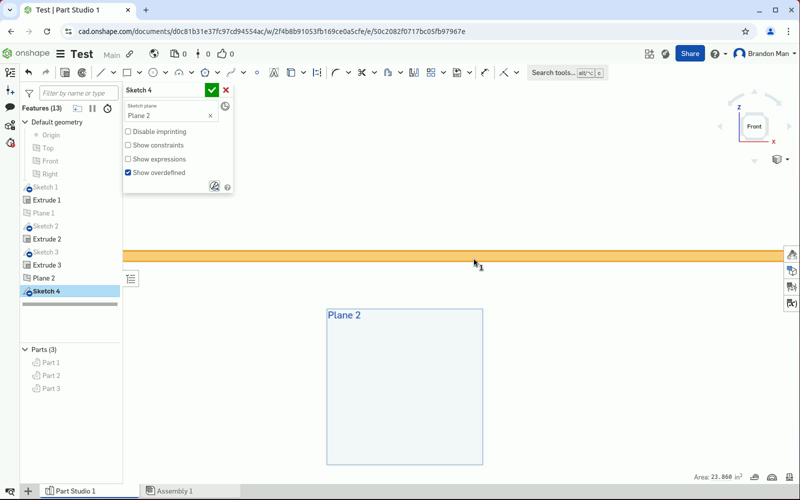
scroll(-6)
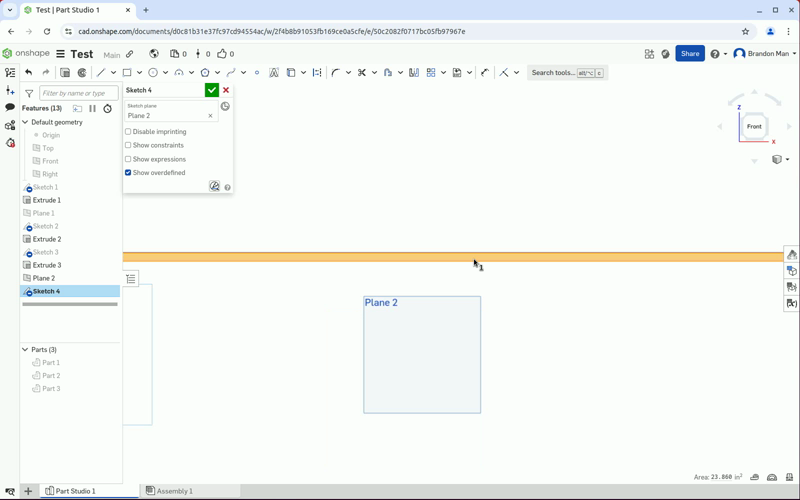
scroll(-6)
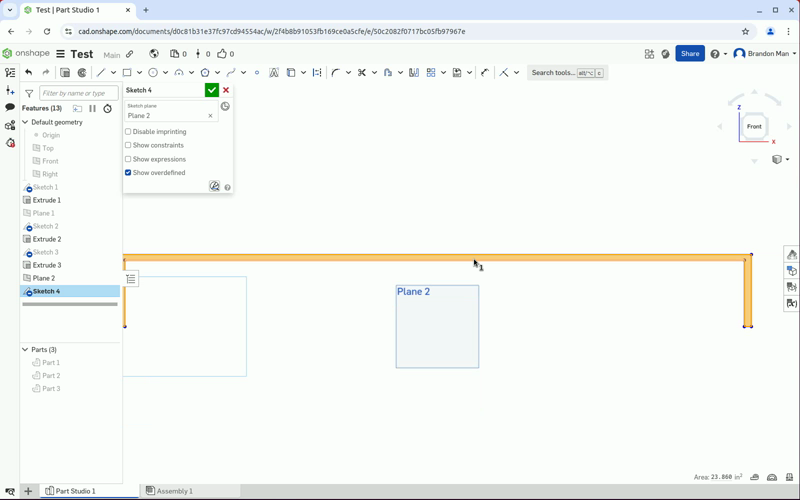
scroll(-6)
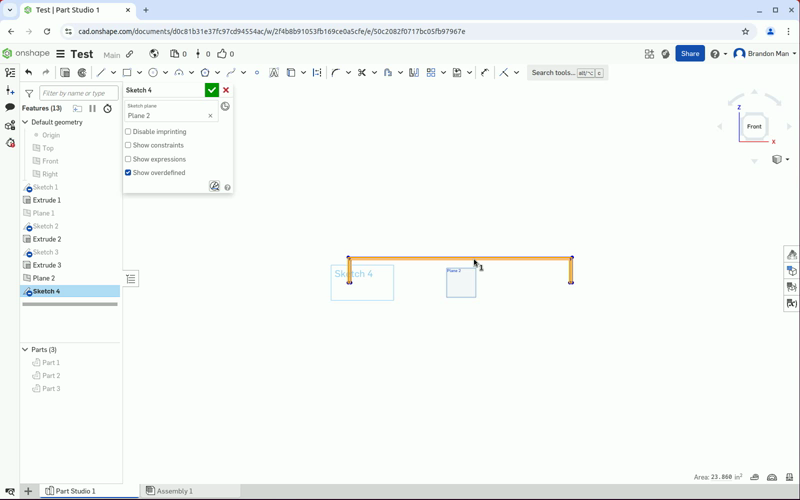
mouse_move(73, 352)
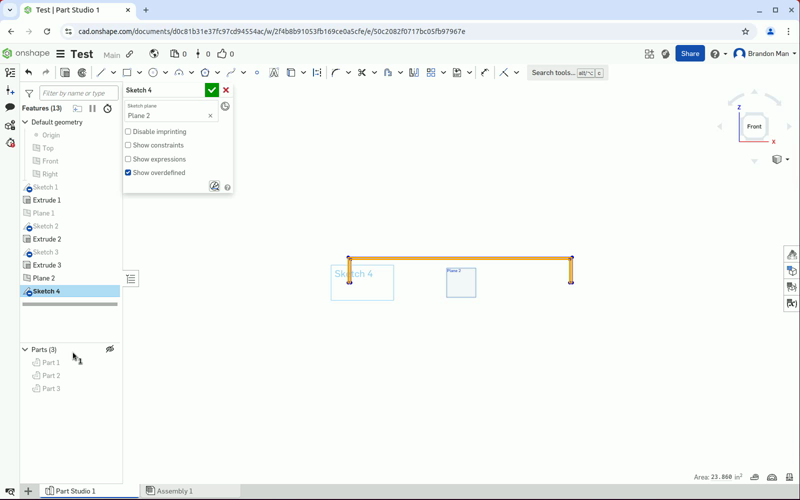
key(shift+y)
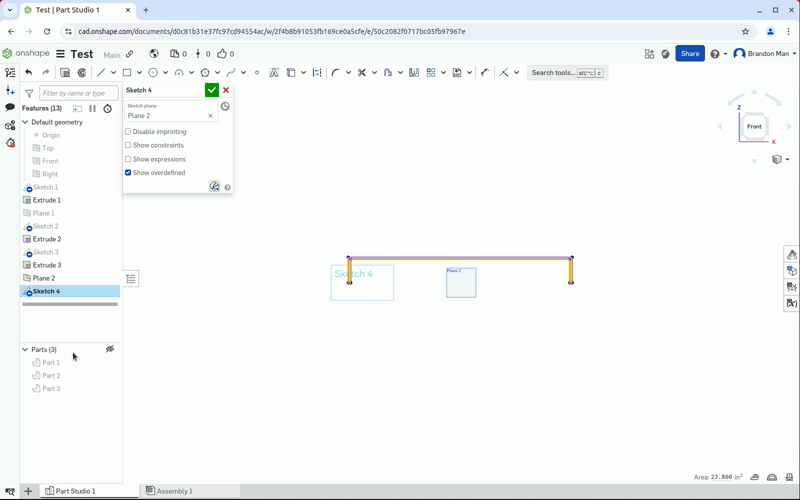
key(shift+e)
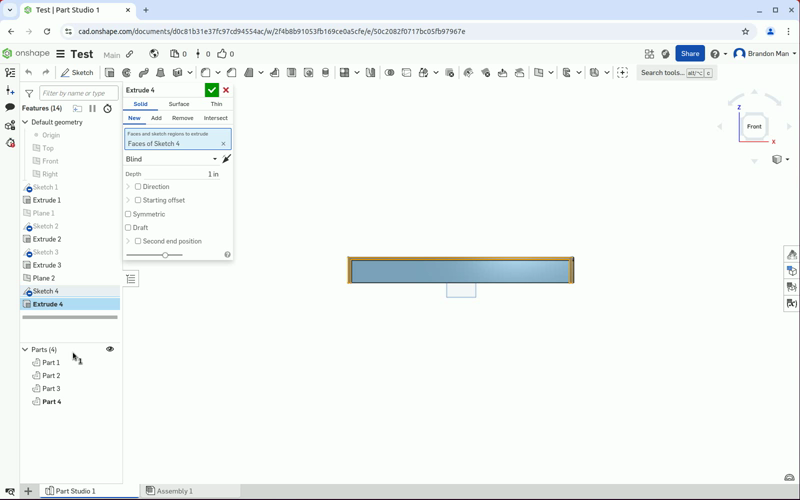
mouse_move(143, 106)
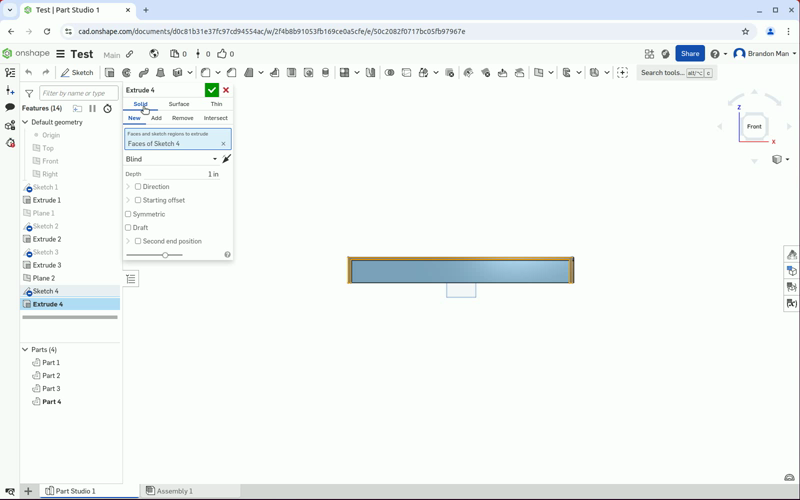
click(143, 106)
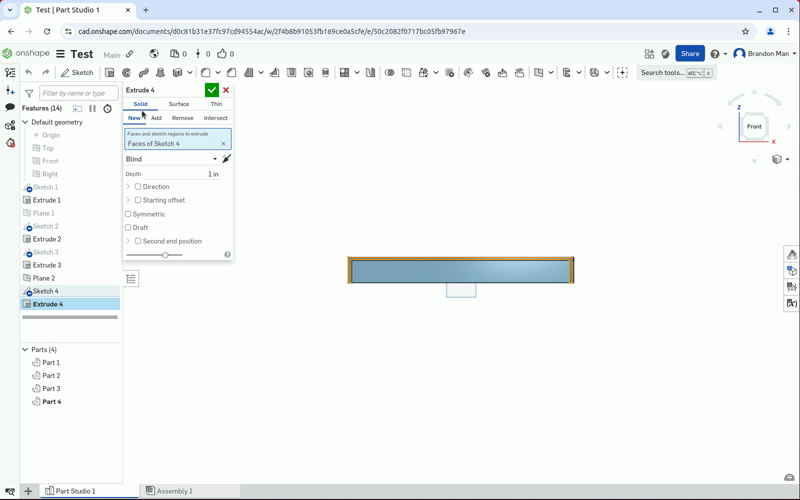
mouse_move(137, 120)
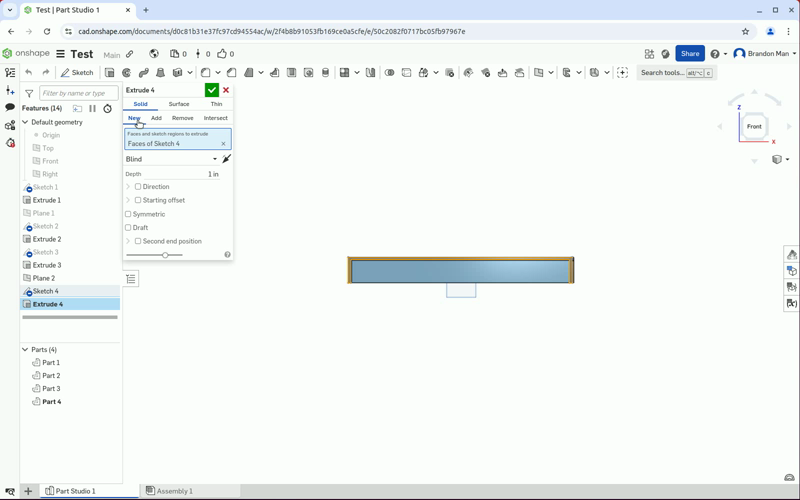
click(137, 120)
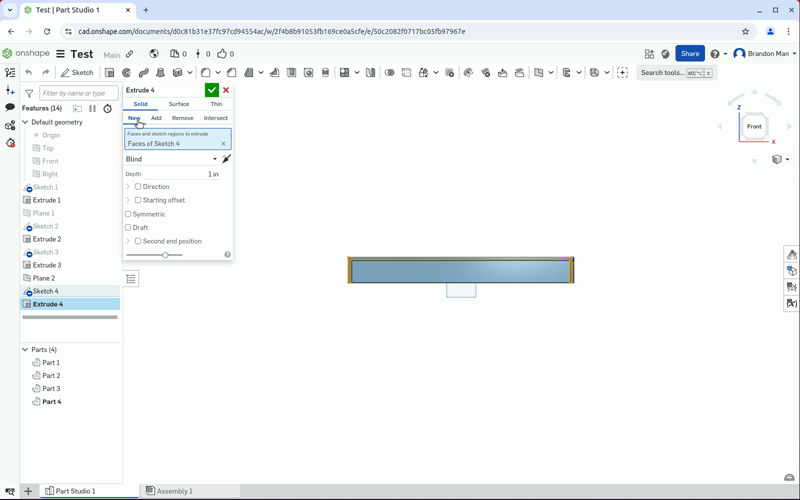
key(tab, 4)
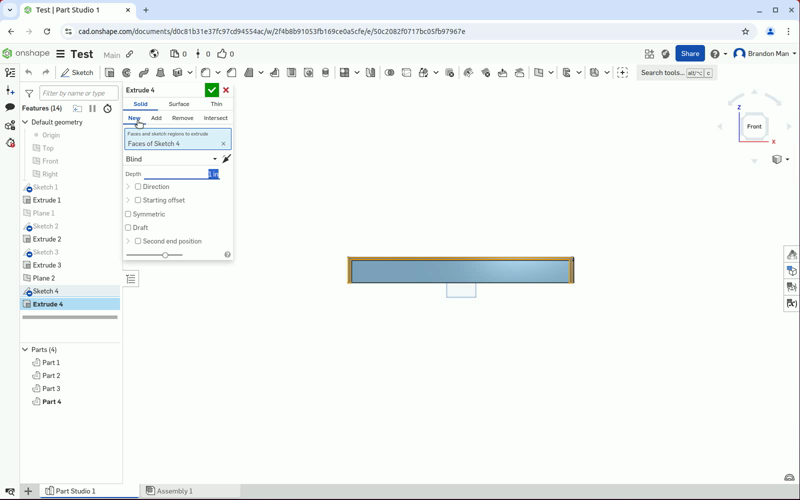
text(0.722)
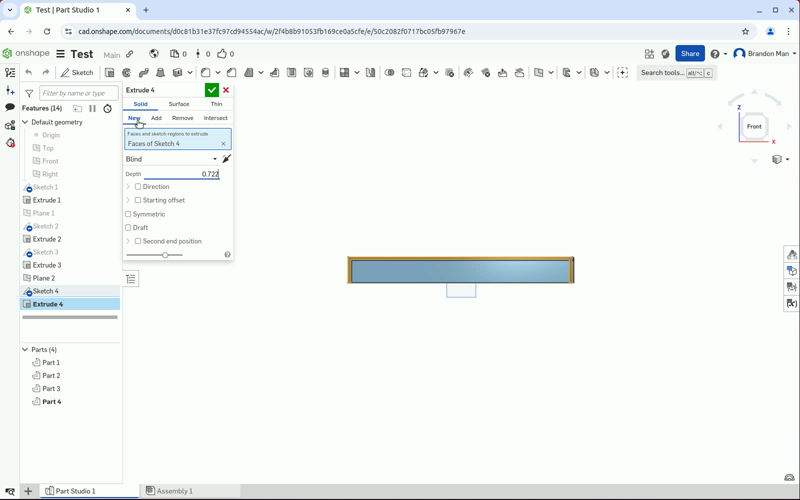
key(enter)
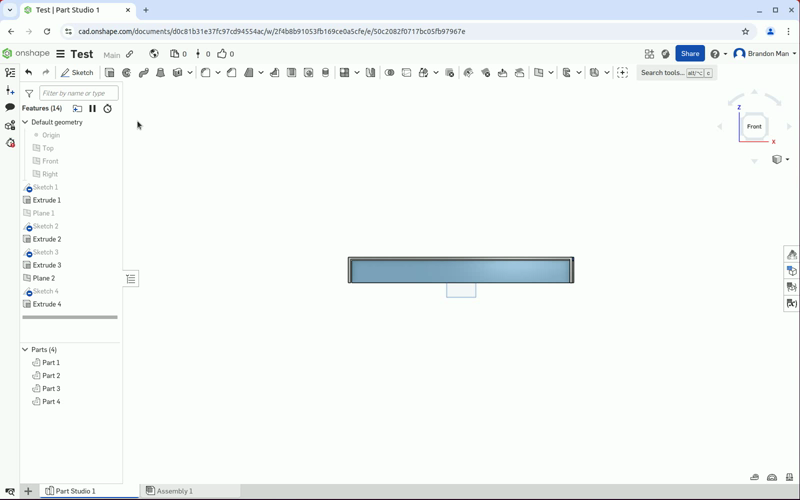
key(shift+h)
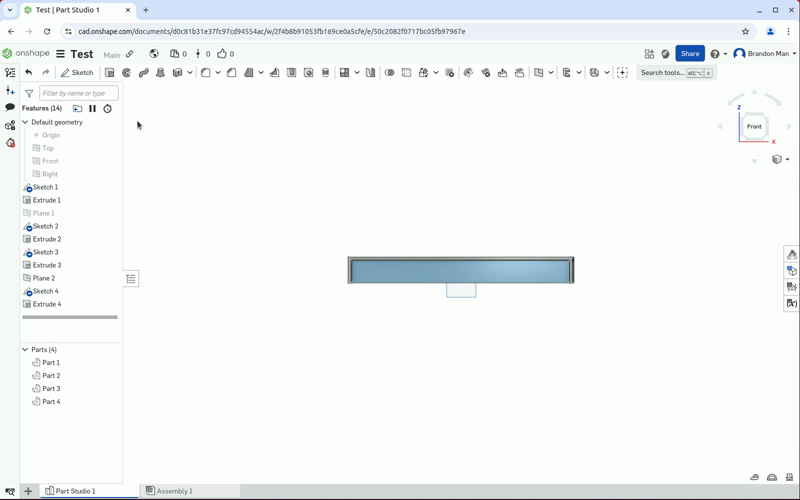
key(shift+h)
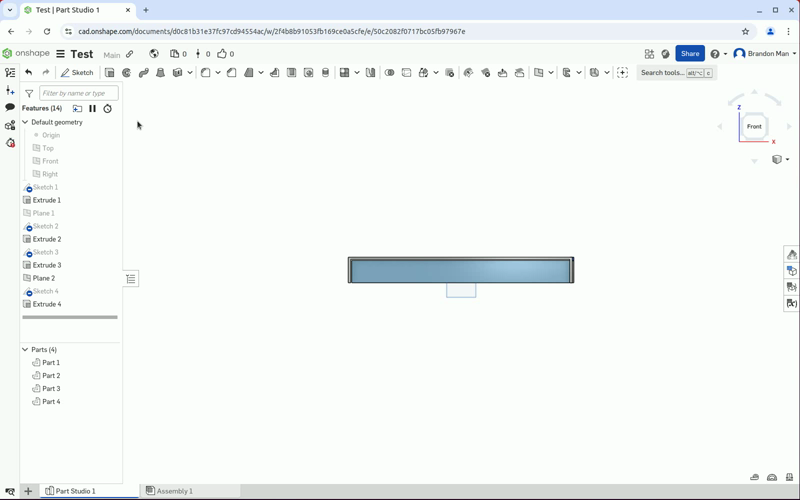
mouse_move(73, 189)
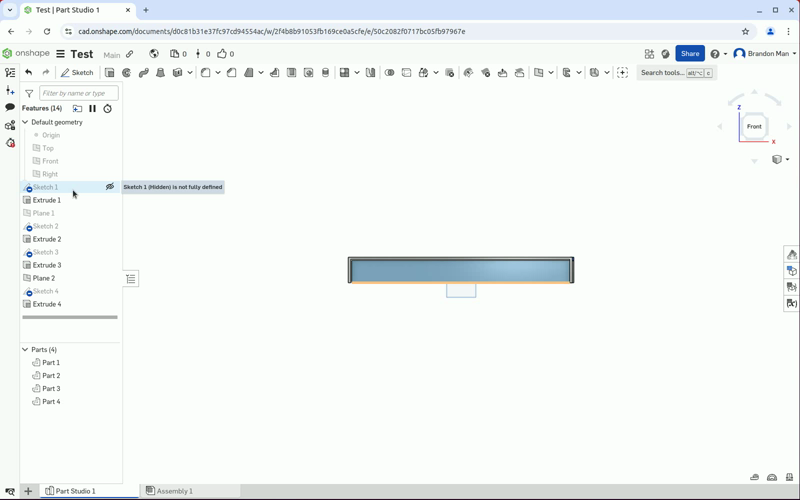
click(73, 189)
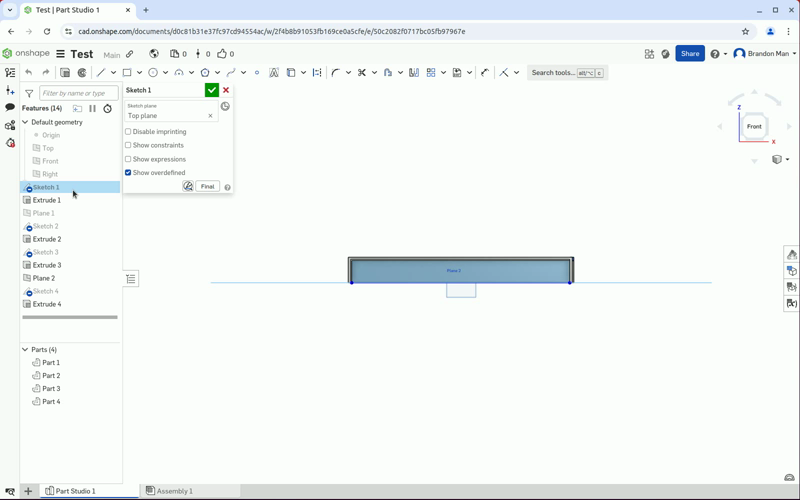
mouse_move(229, 92)
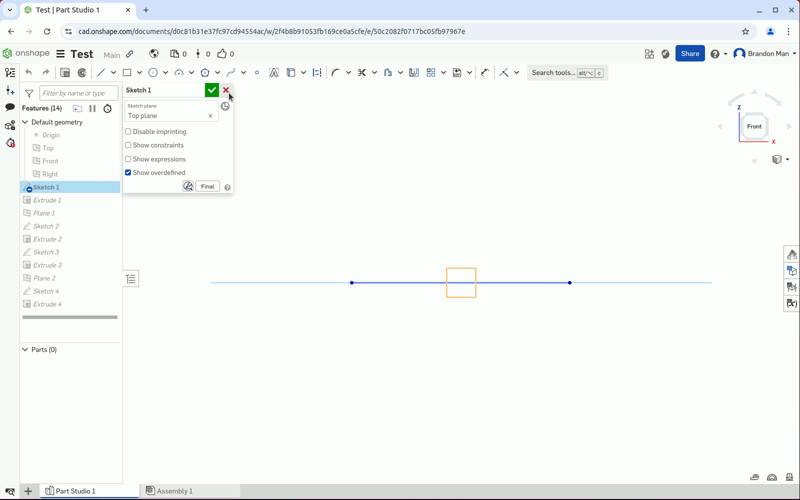
click(229, 92)
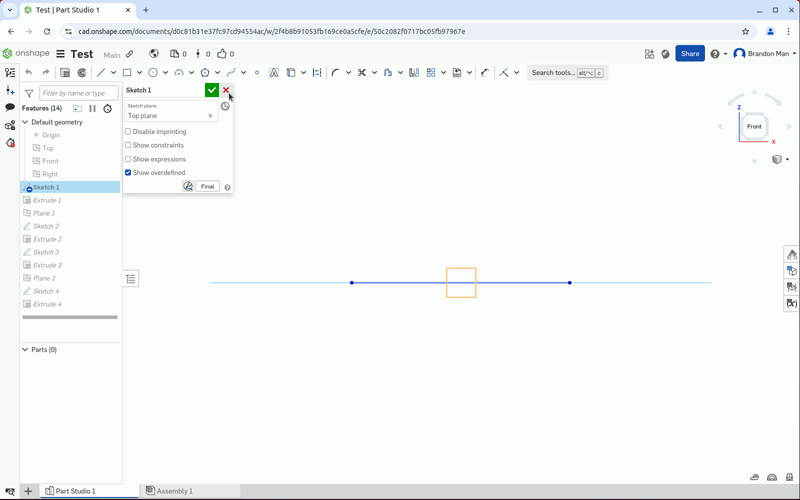
key(shift+s)
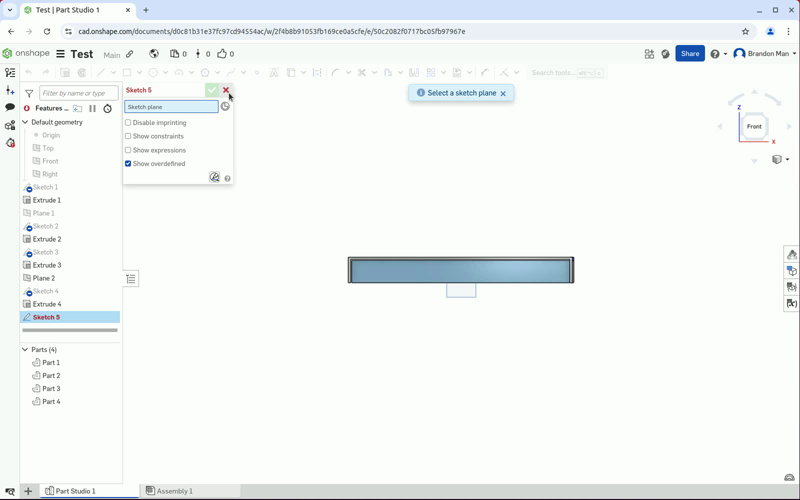
mouse_move(73, 280)
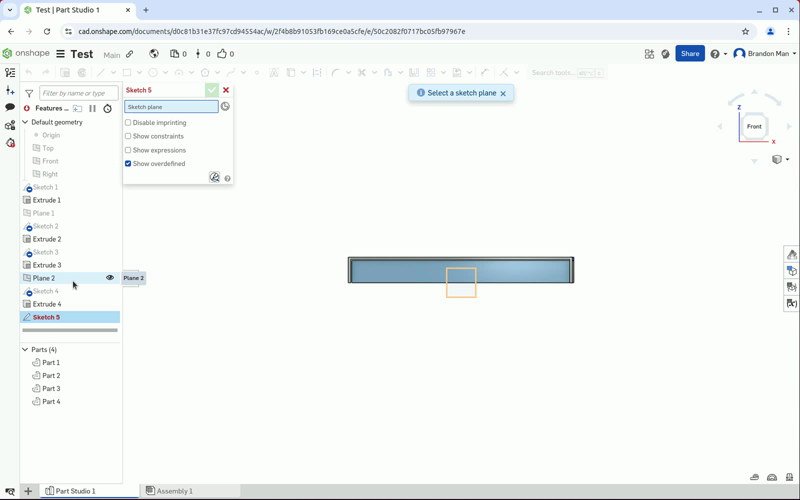
click(73, 280)
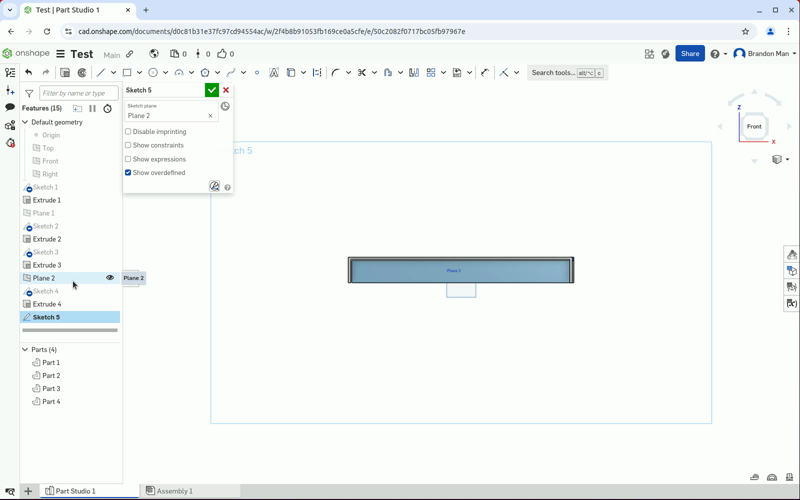
mouse_move(73, 352)
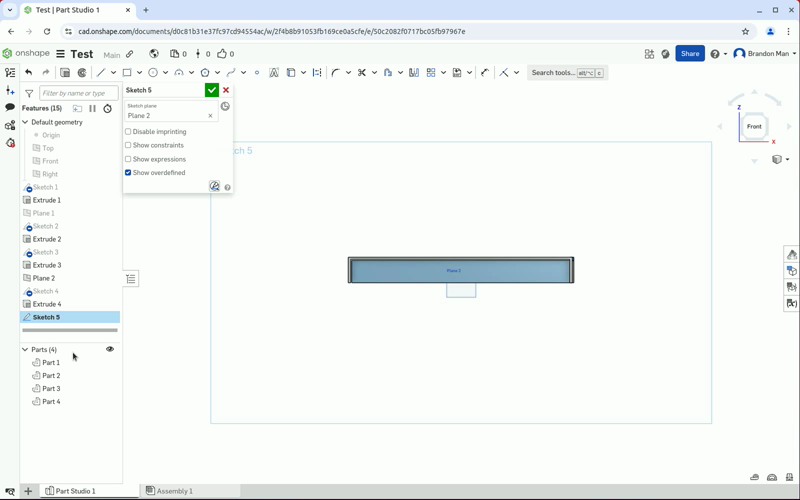
key(y)
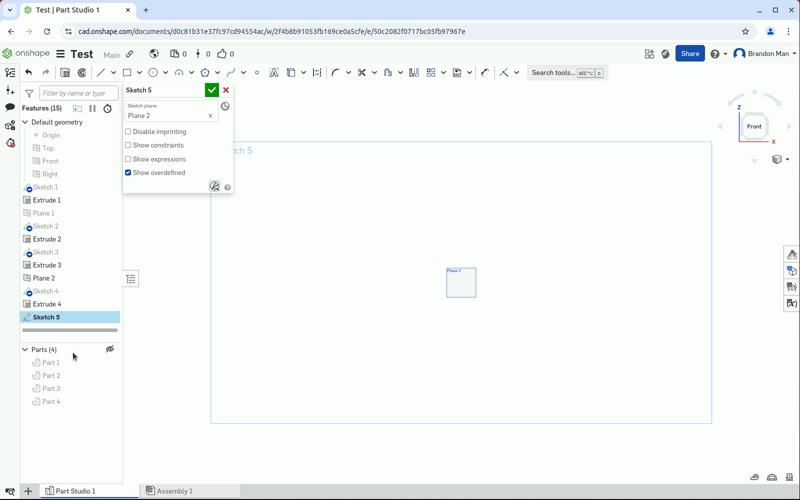
key(l)
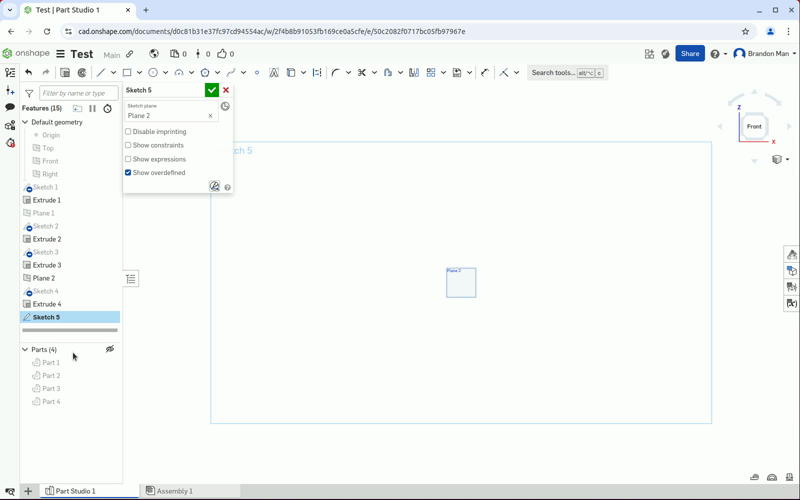
key_down(shift)
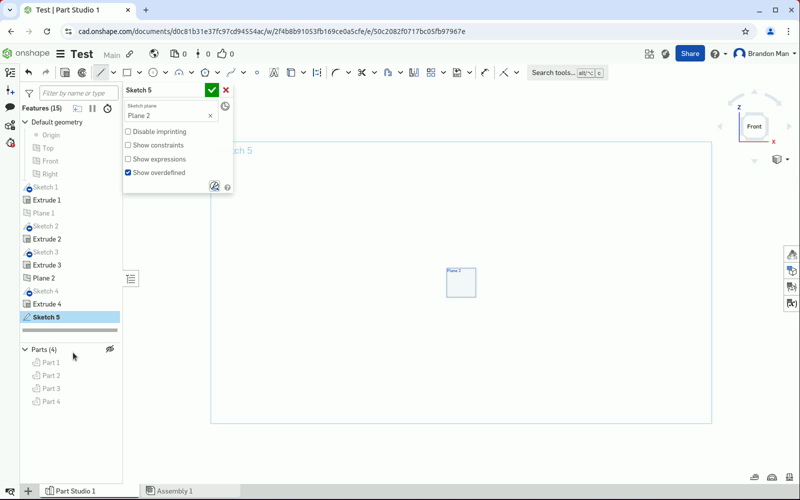
mouse_move(351, 282)
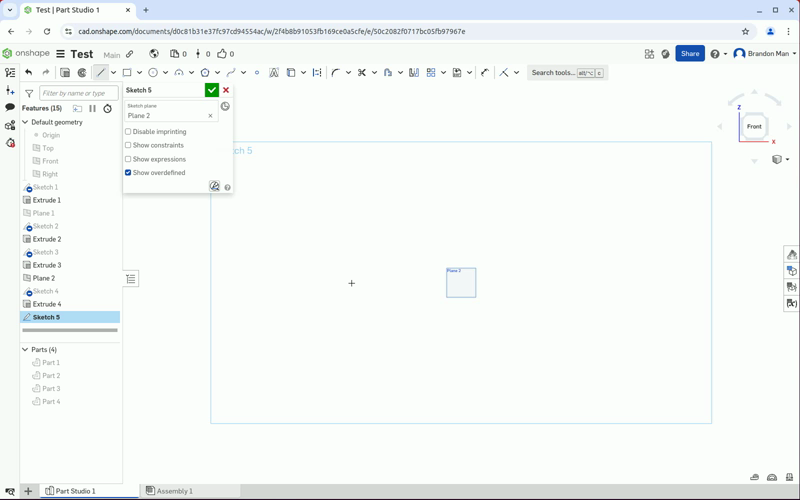
click(351, 282)
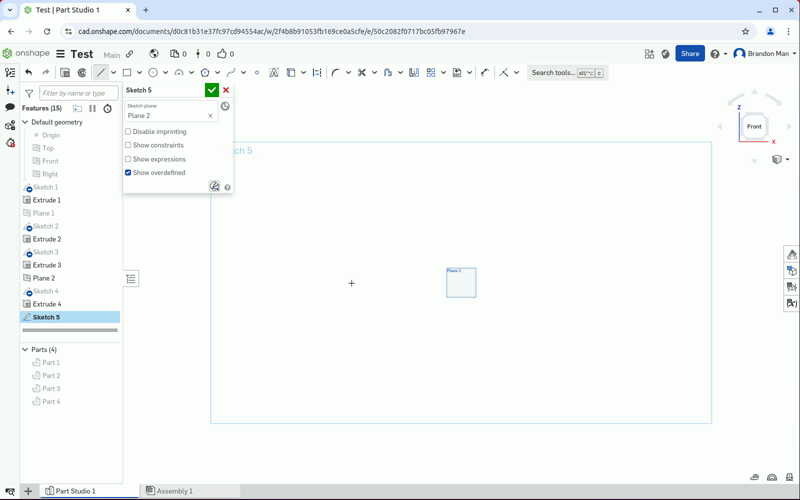
key_up(shift)
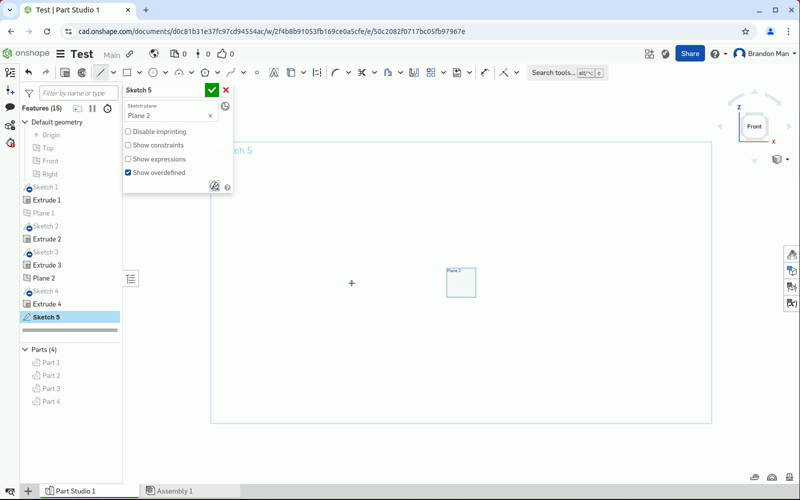
key_down(shift)
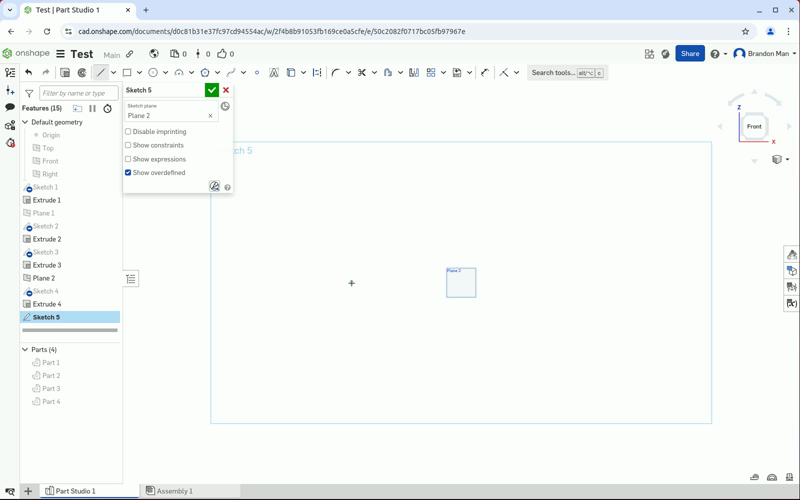
mouse_move(569, 282)
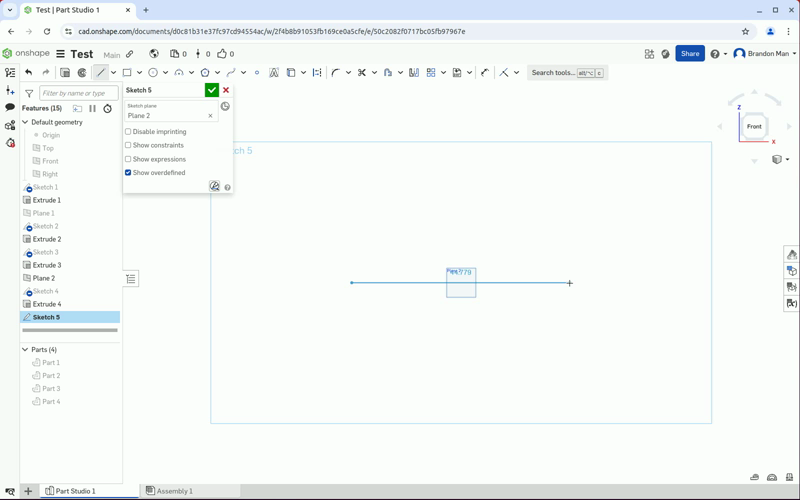
click(569, 282)
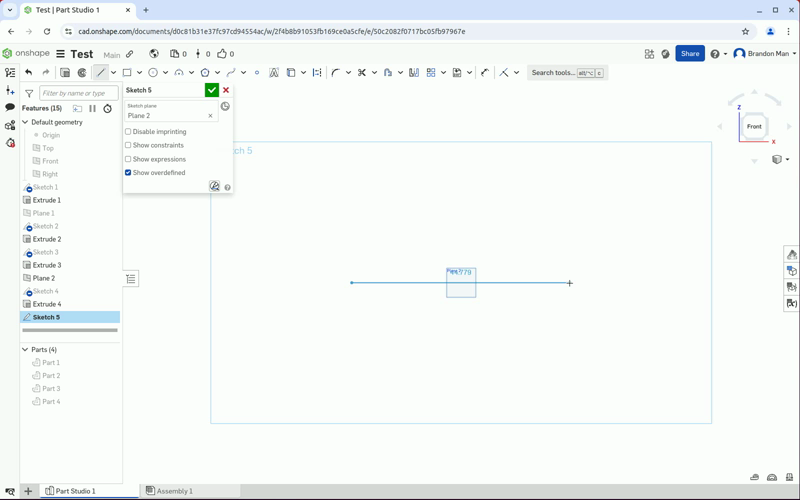
key_up(shift)
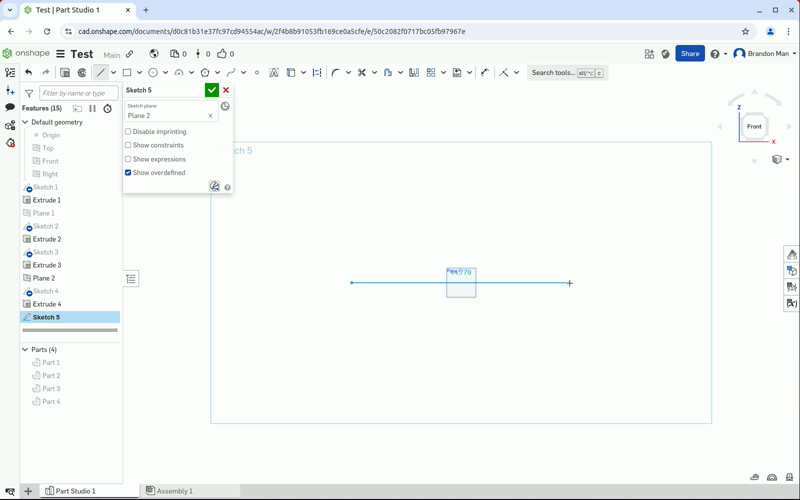
key_down(shift)
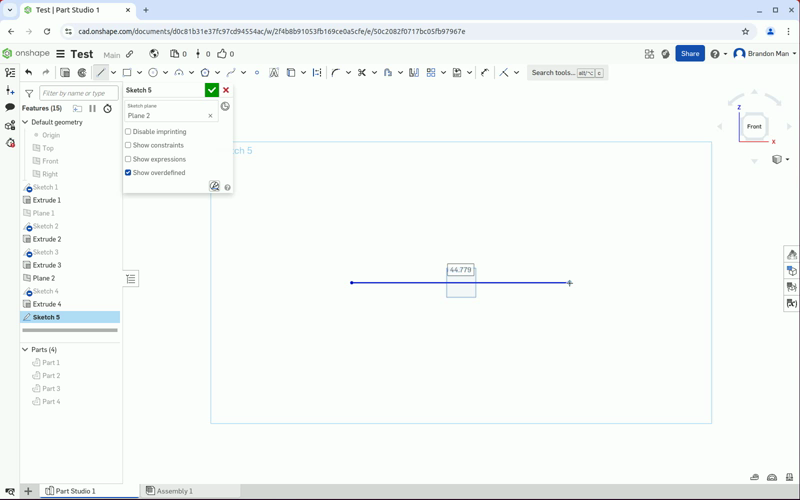
mouse_move(589, 282)
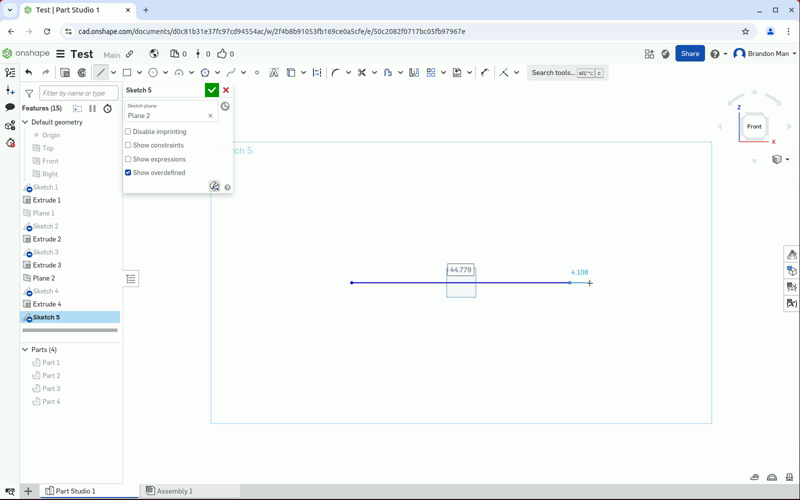
mouse_move(569, 260)
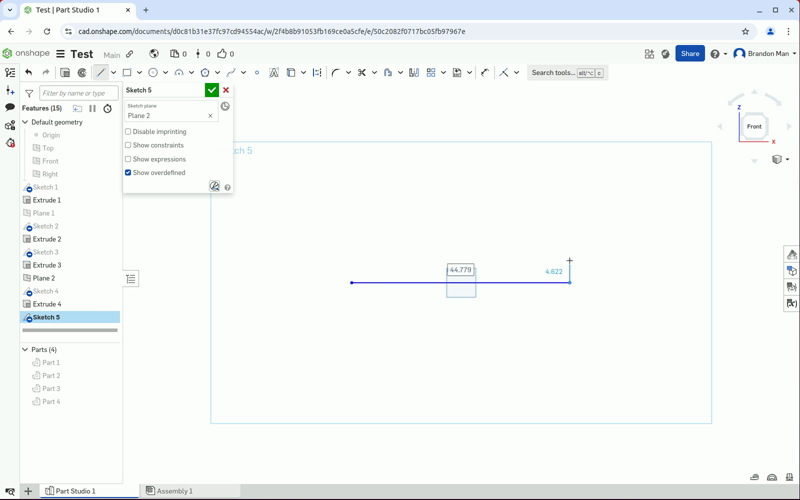
click(569, 260)
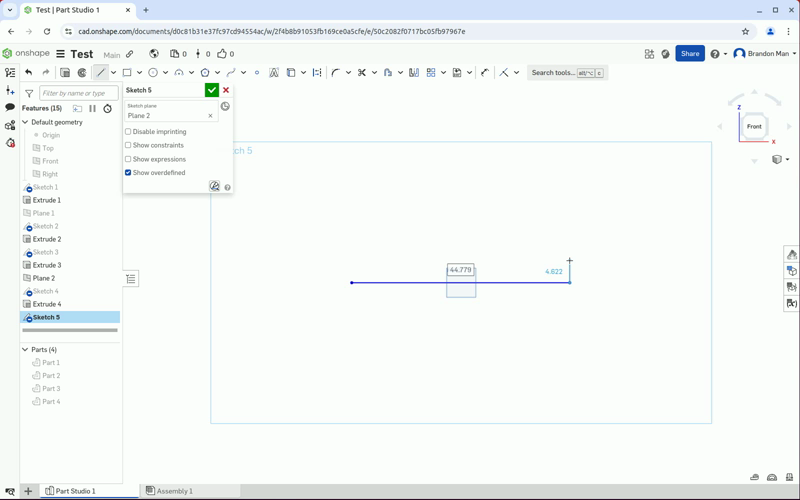
key_up(shift)
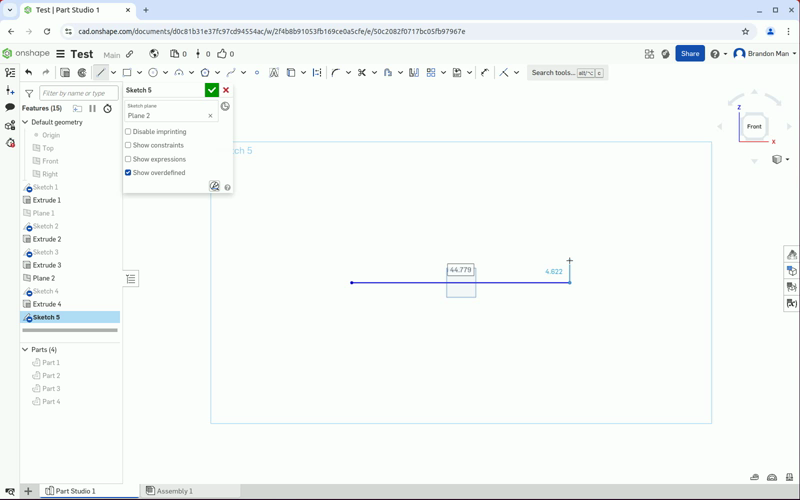
key_down(shift)
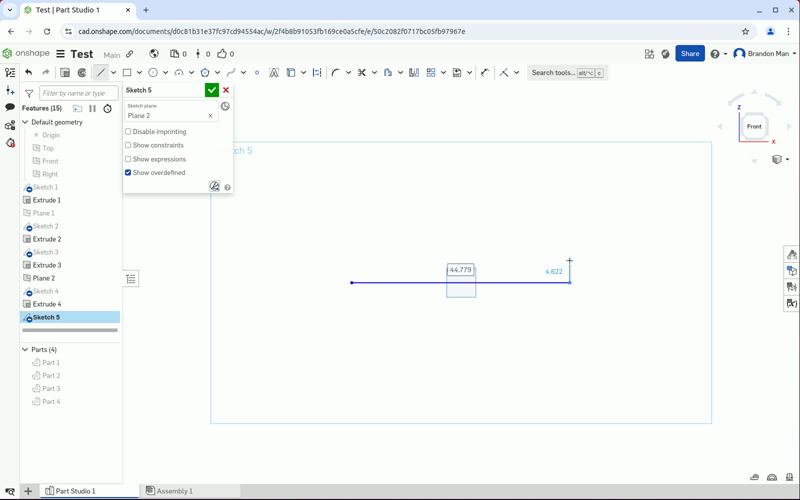
mouse_move(351, 260)
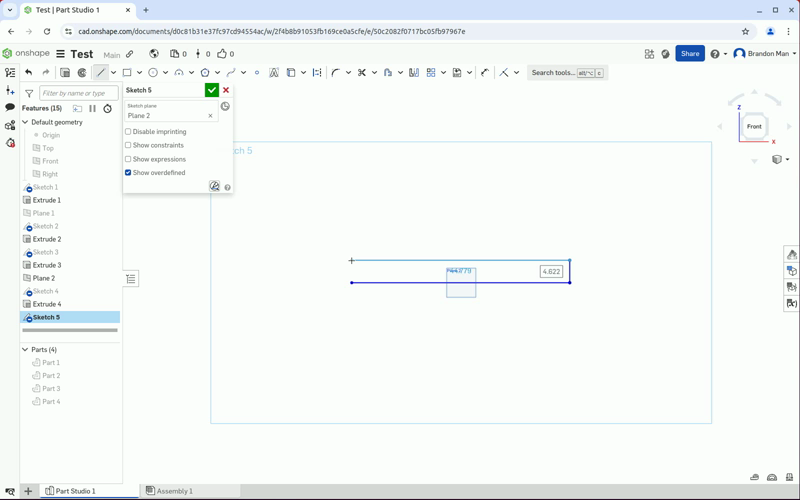
click(351, 260)
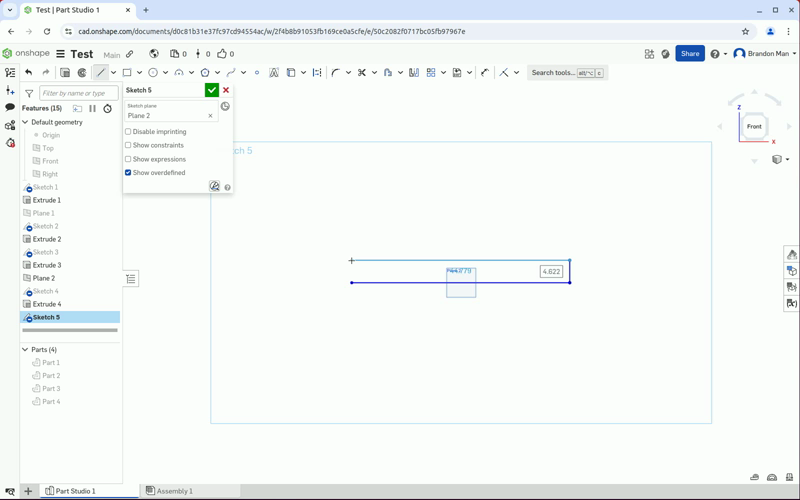
key_up(shift)
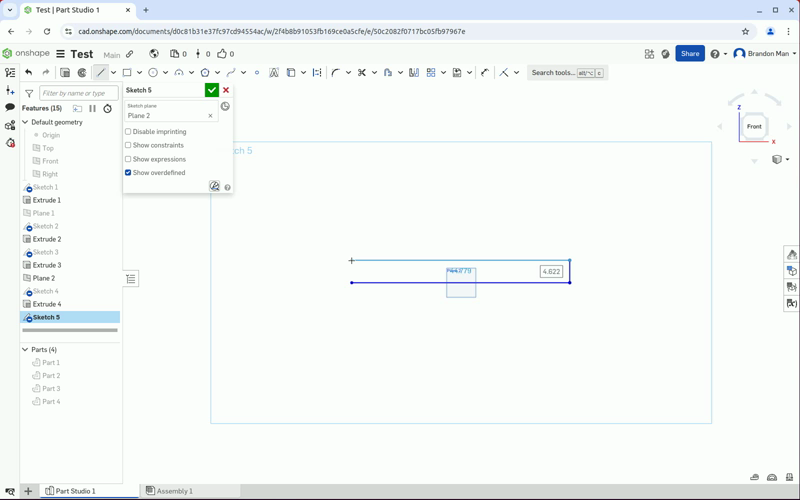
mouse_move(381, 260)
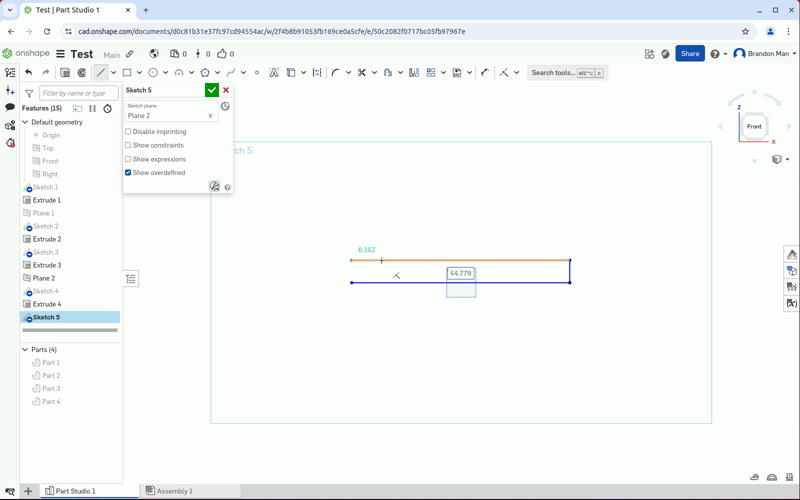
key_down(shift)
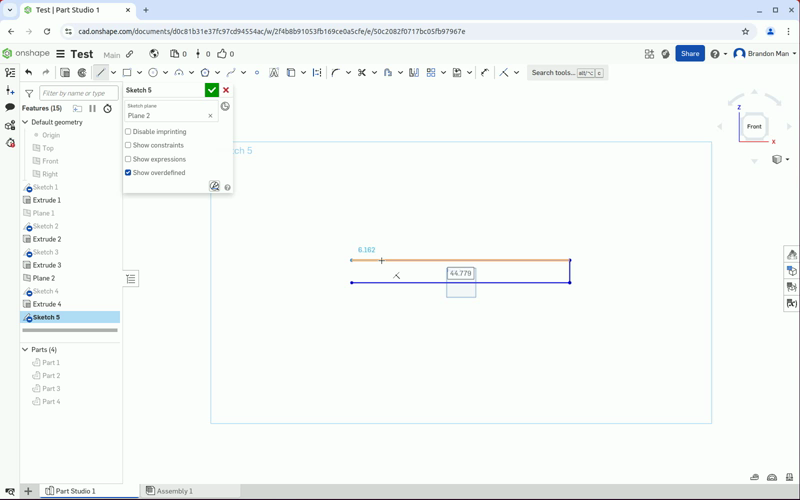
mouse_move(351, 282)
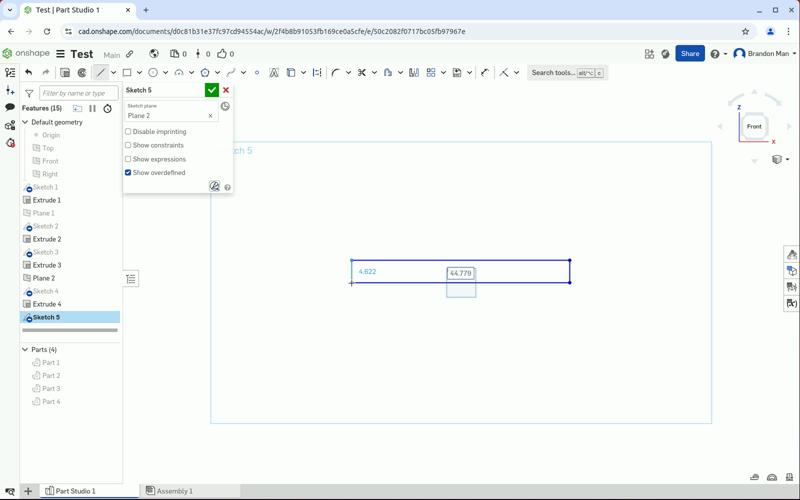
key_up(shift)
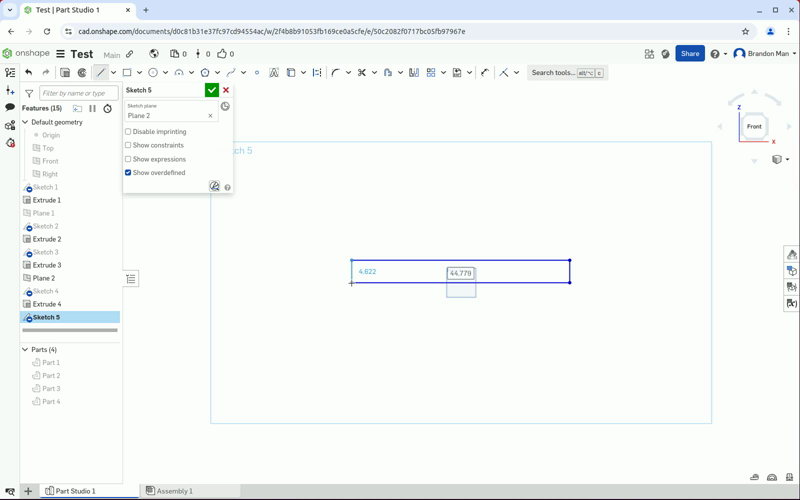
click(351, 282)
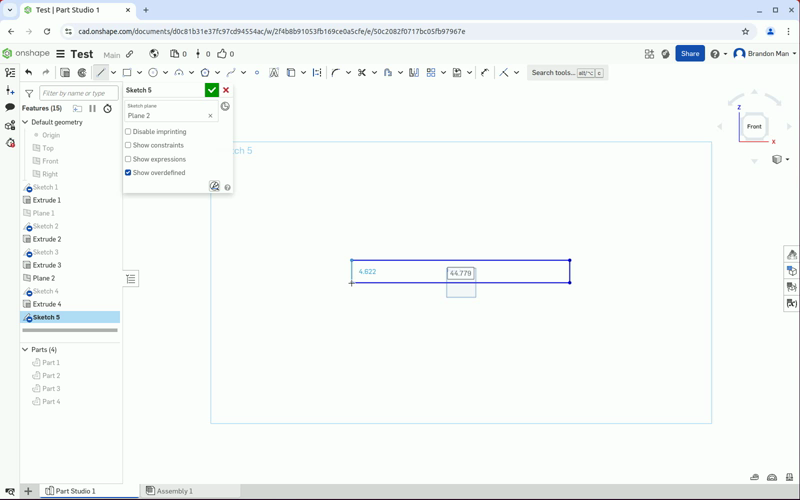
key(esc)
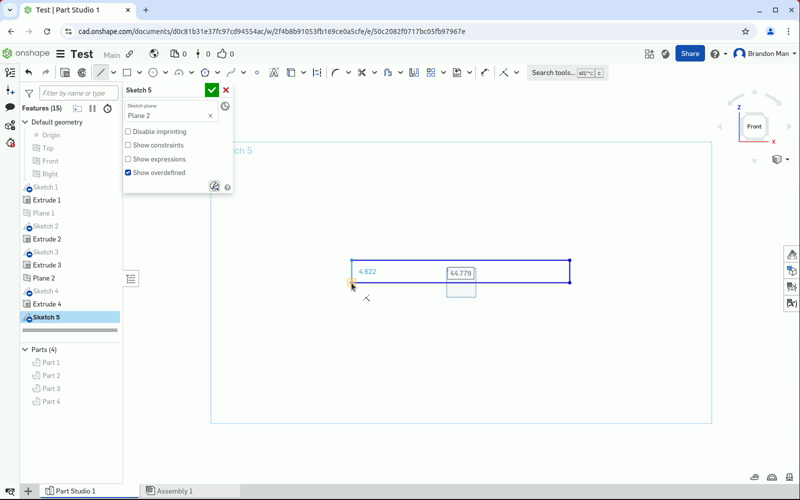
mouse_move(395, 266)
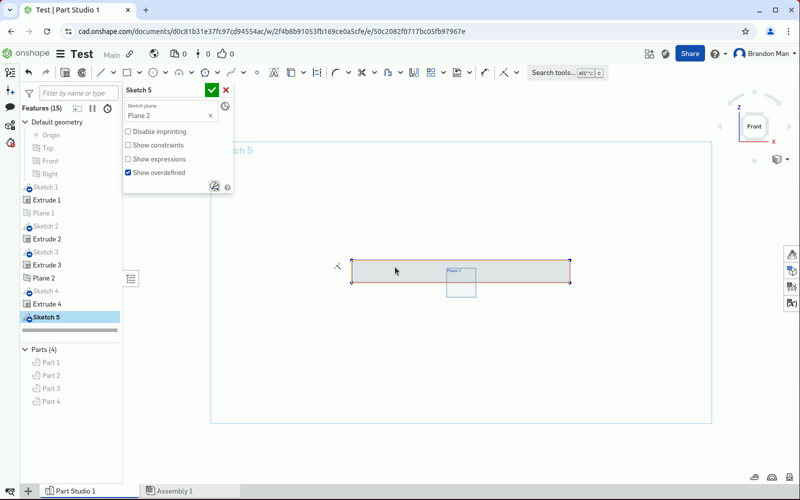
click(395, 266)
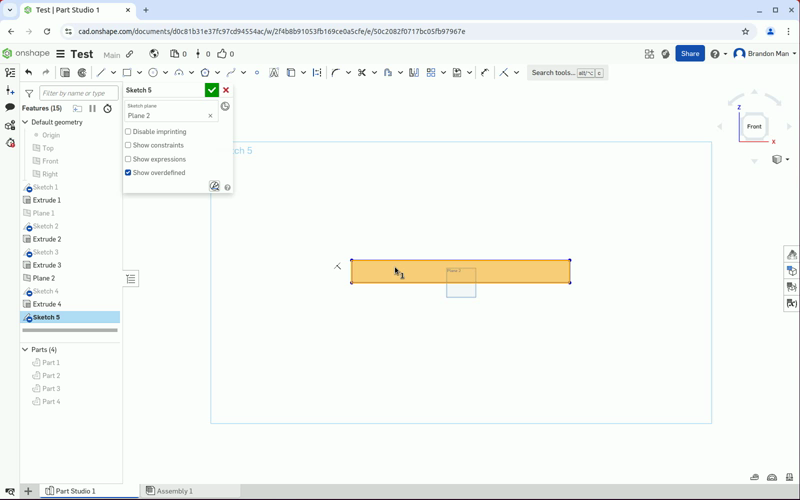
mouse_move(73, 352)
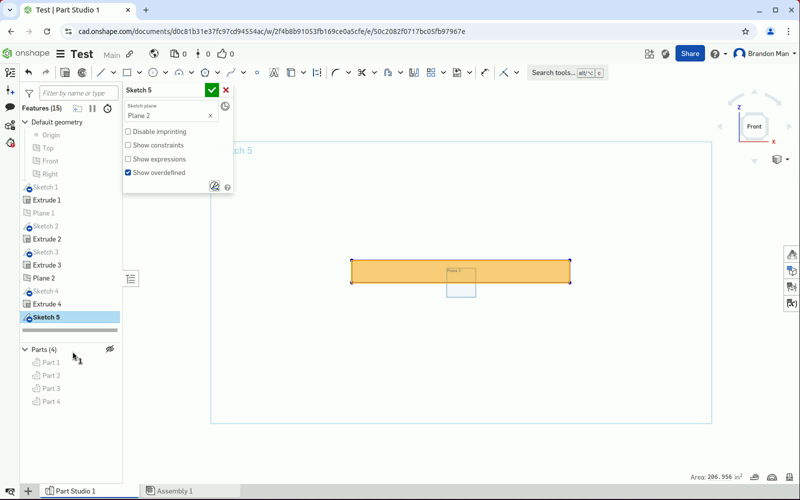
key(shift+y)
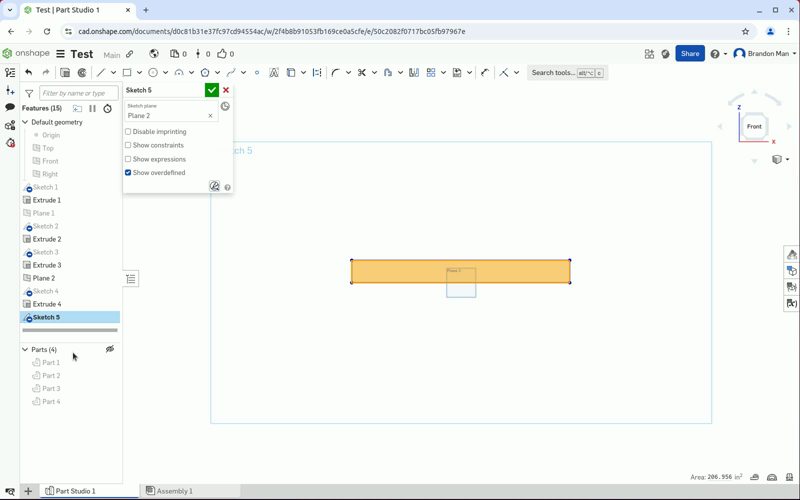
key(shift+e)
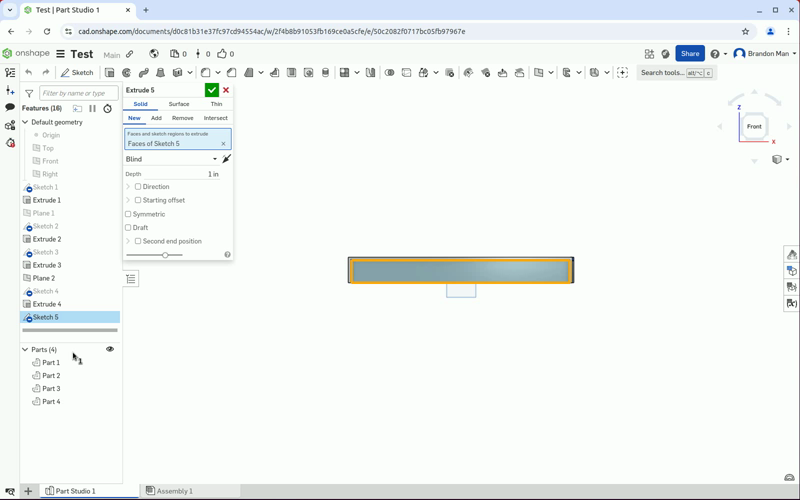
mouse_move(143, 106)
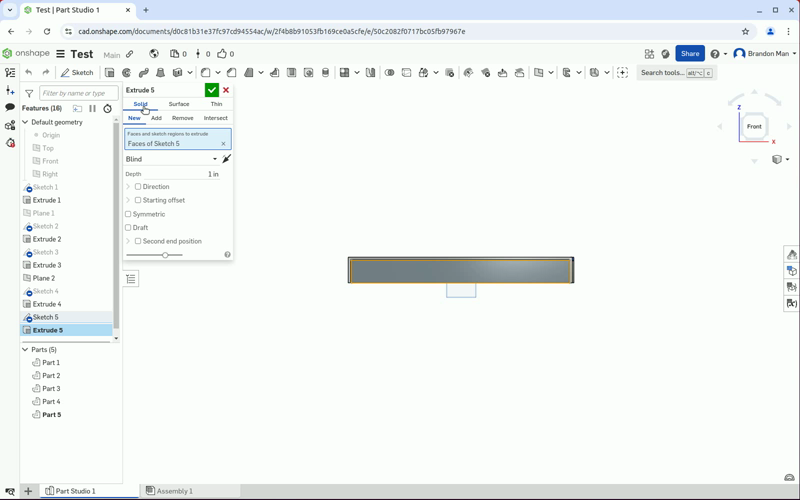
click(143, 106)
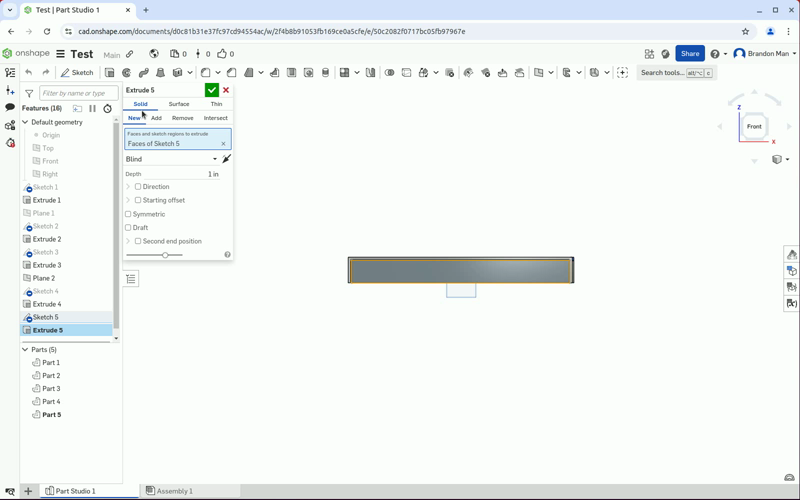
mouse_move(137, 120)
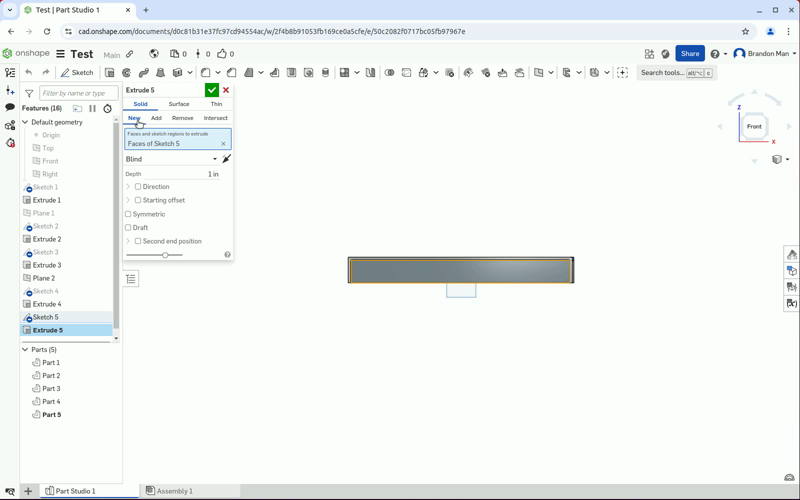
click(137, 120)
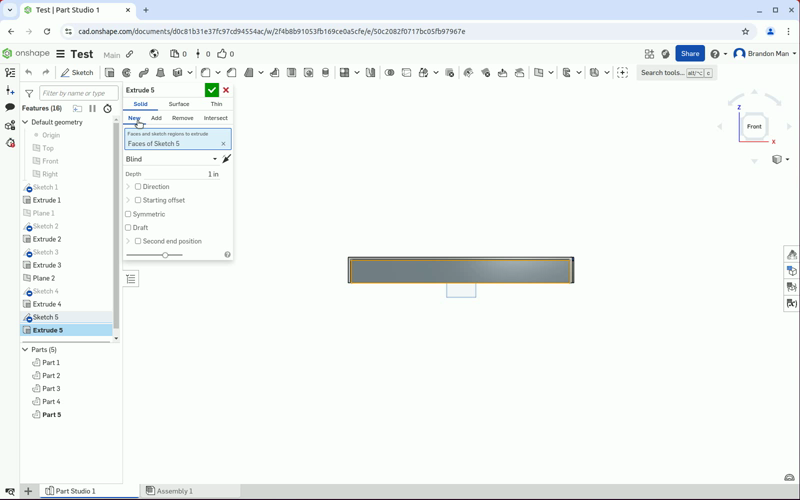
key(tab, 4)
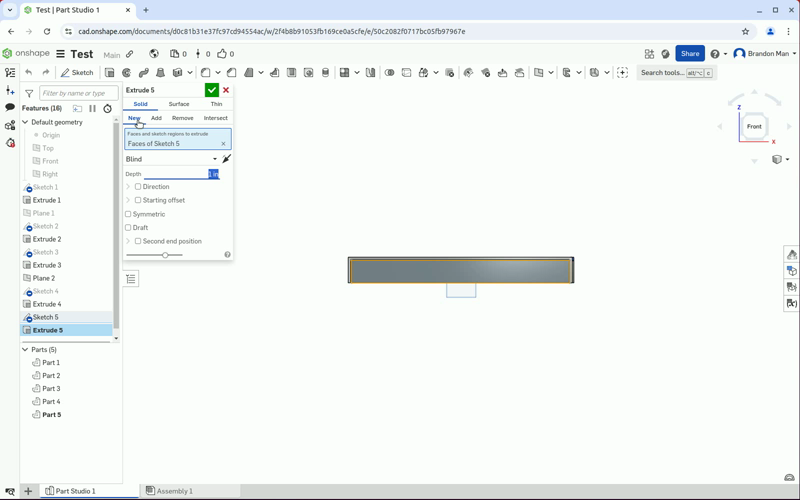
text(0.722)
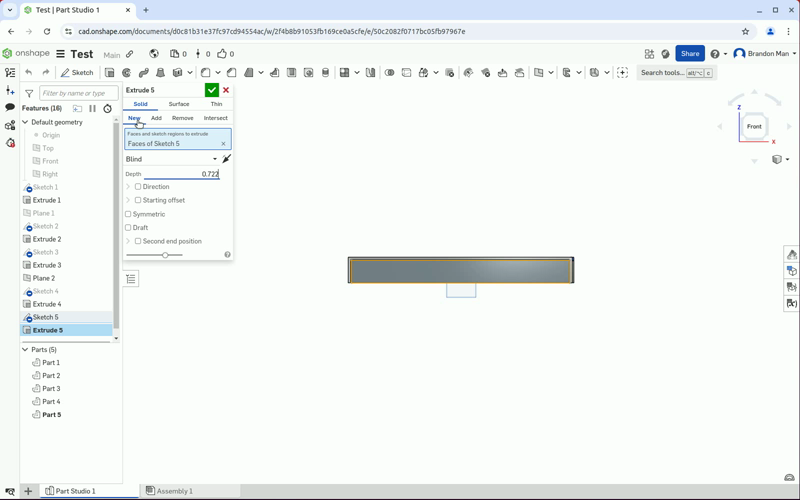
key(enter)
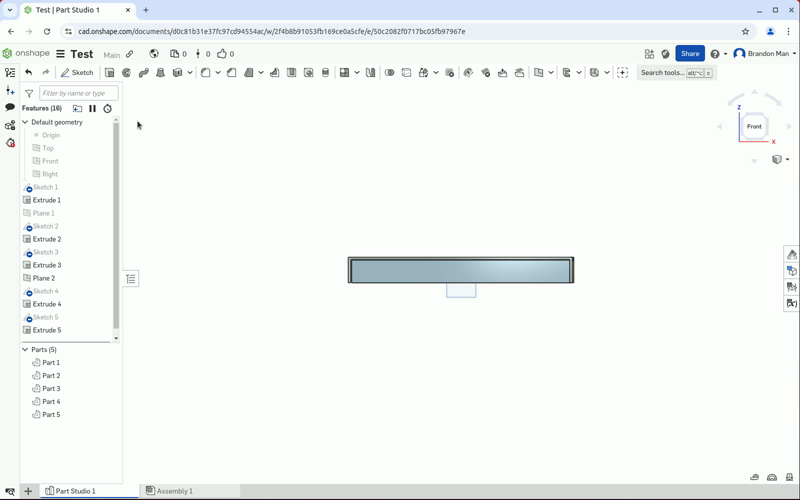
key(shift+h)
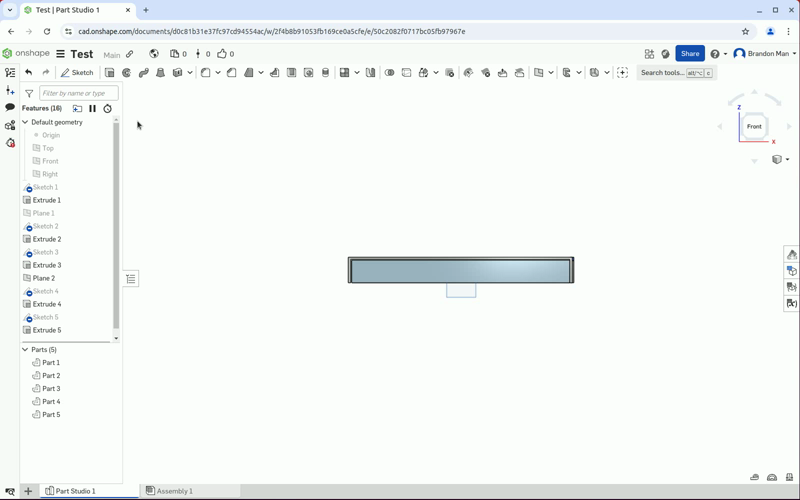
key(shift+h)
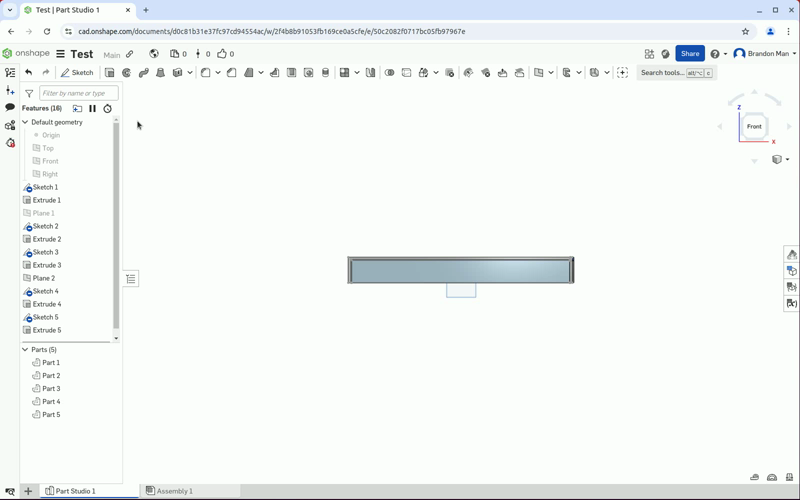
key(shift+7)
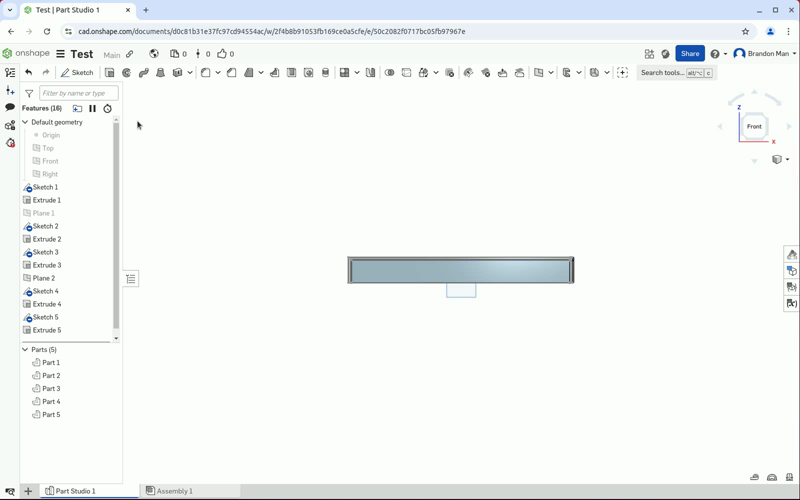
key(left, 2)
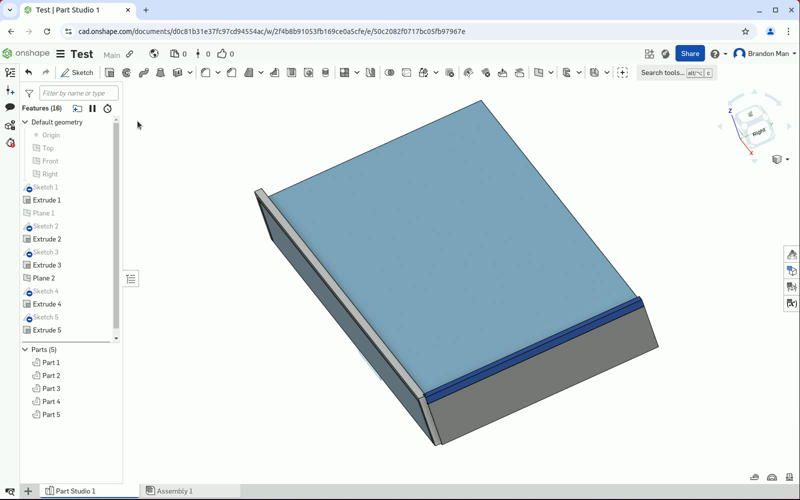
key(down, 2)
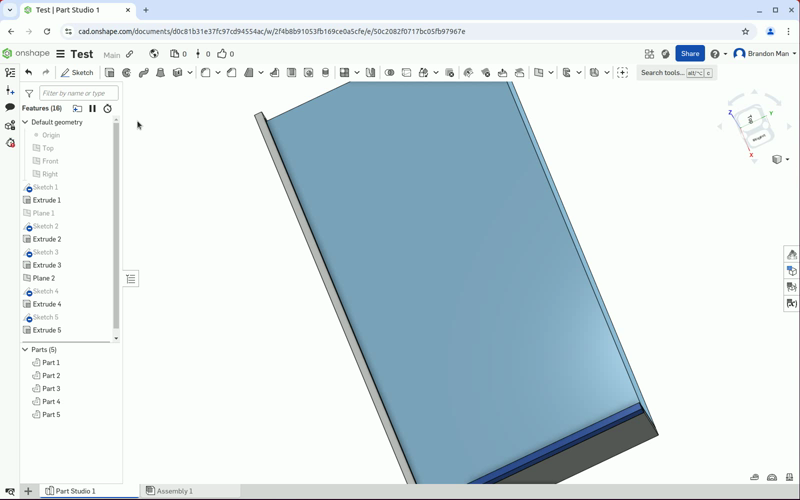
key(up, 2)
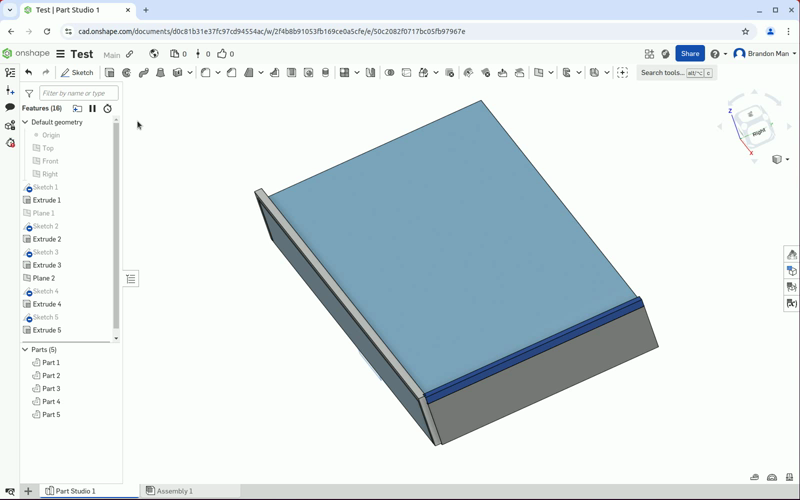
key(right, 2)
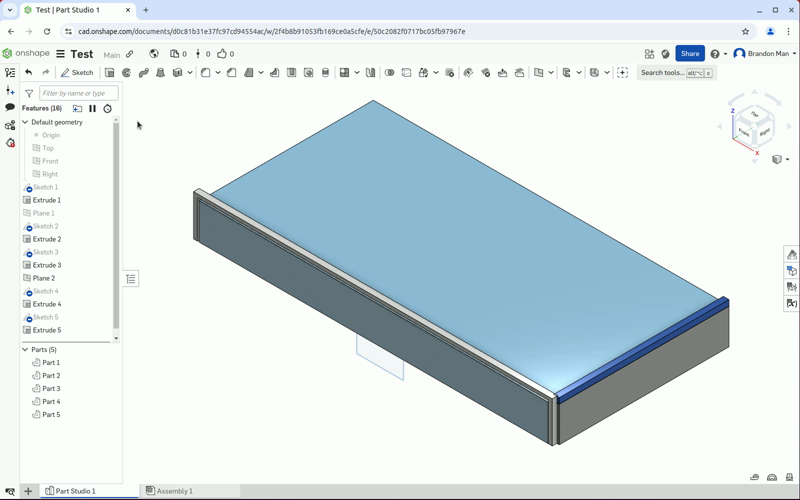
mouse_move(69, 189)
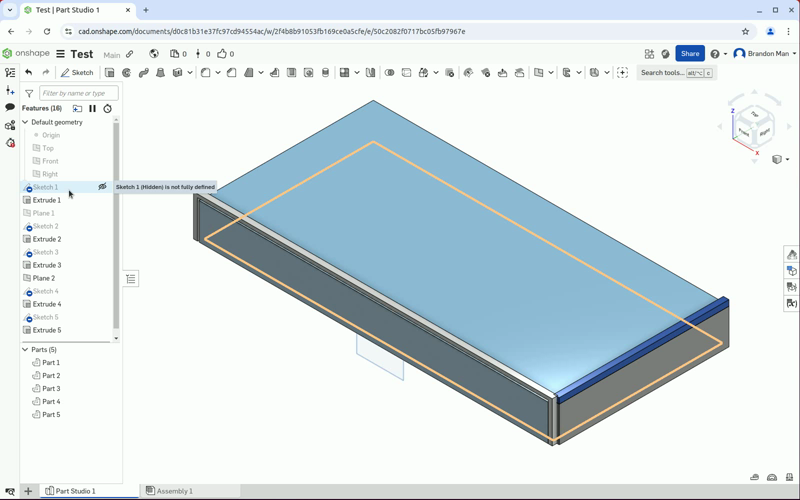
click(69, 189)